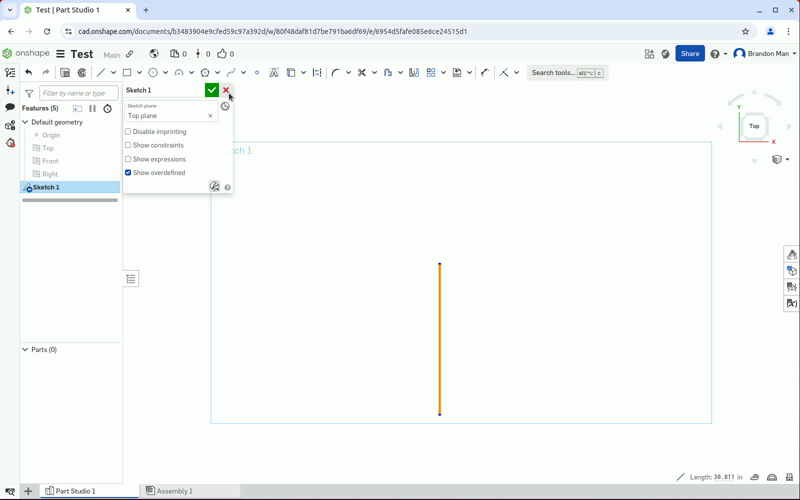
key(shift+h)
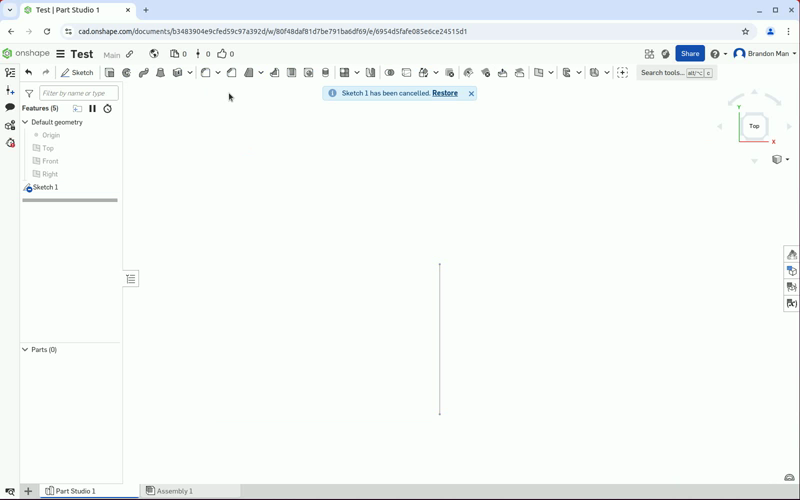
key(shift+s)
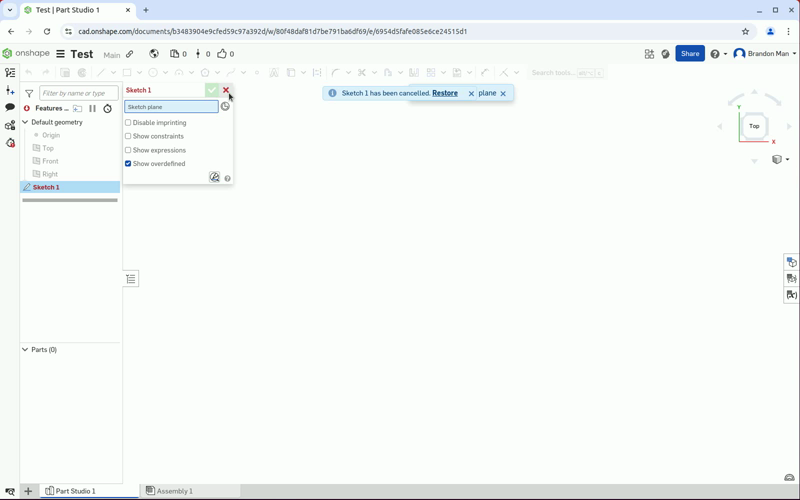
mouse_move(73, 150)
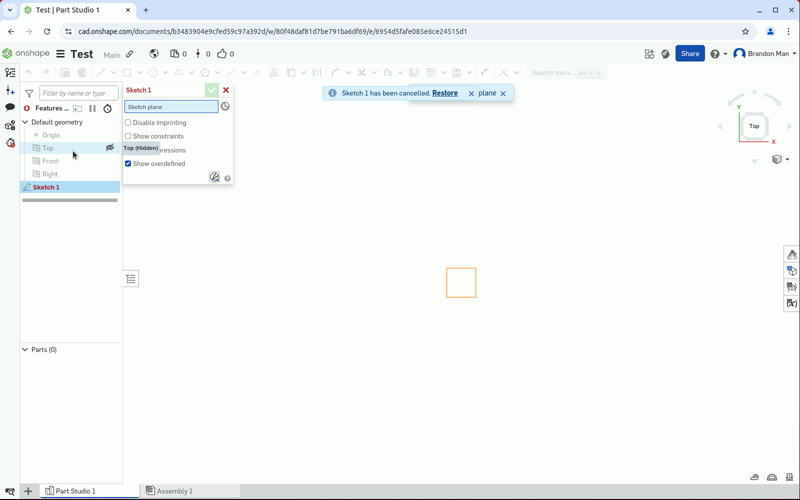
click(73, 150)
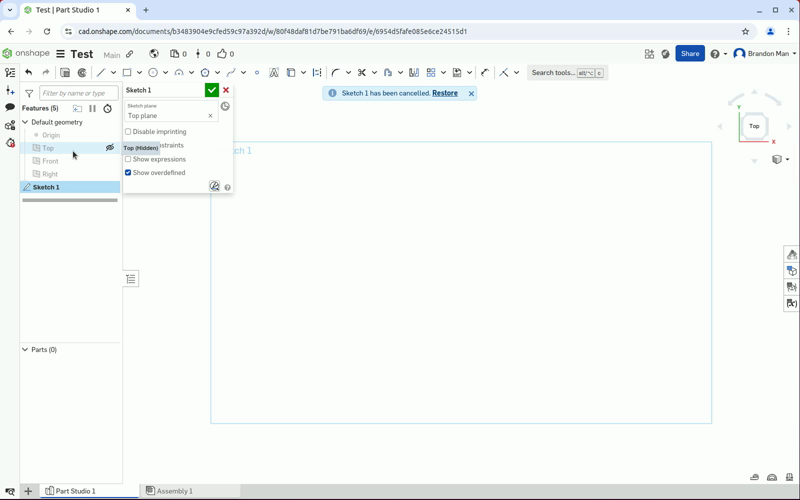
mouse_move(73, 352)
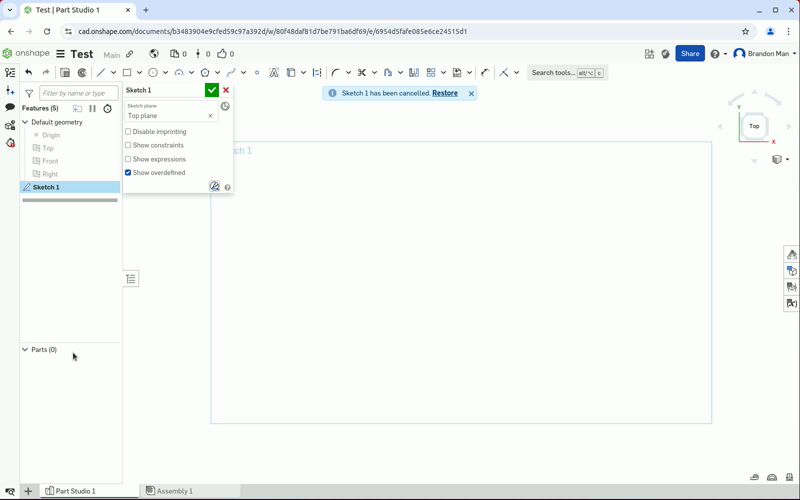
key(y)
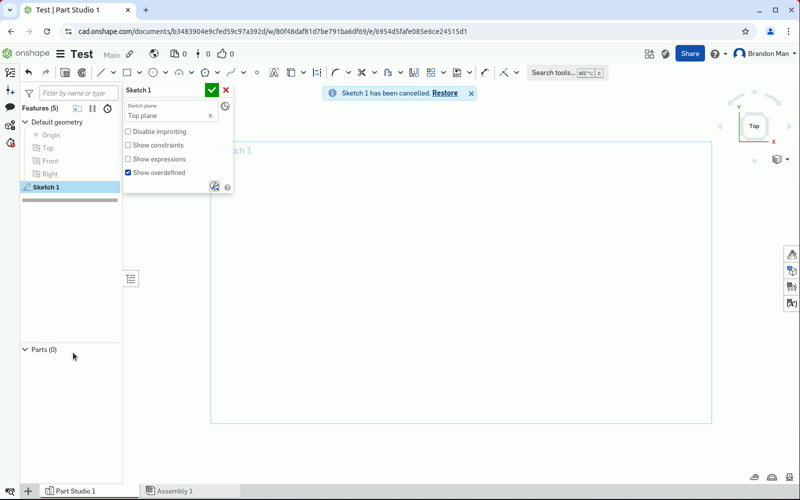
key(l)
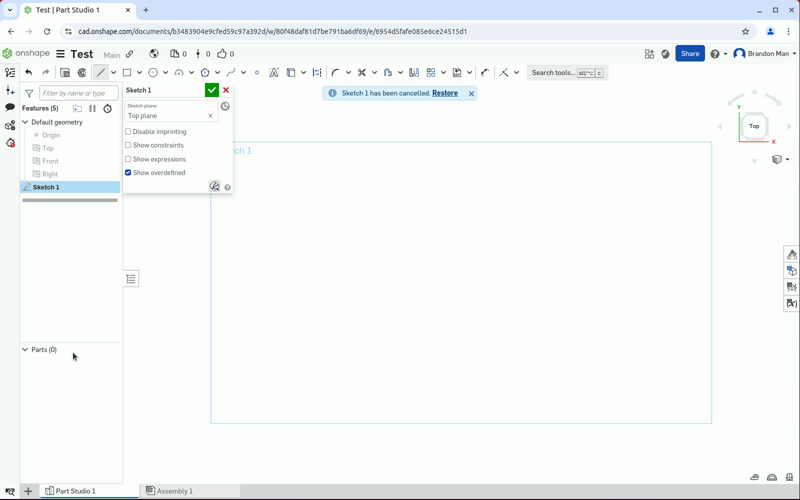
key_down(shift)
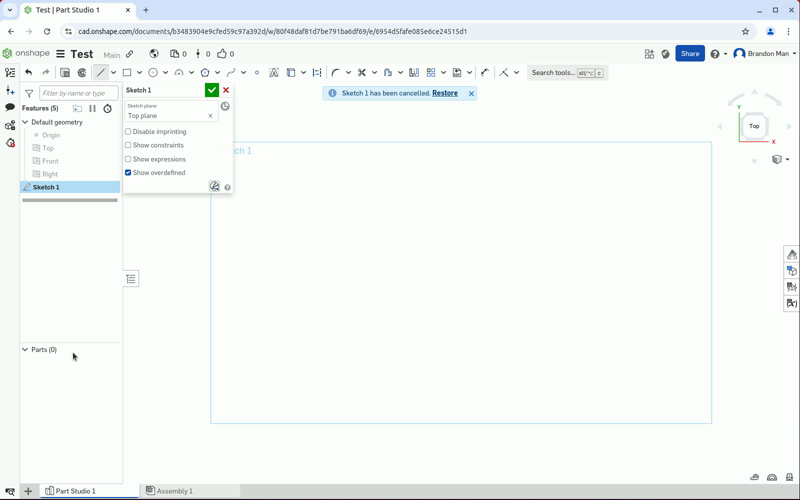
mouse_move(348, 313)
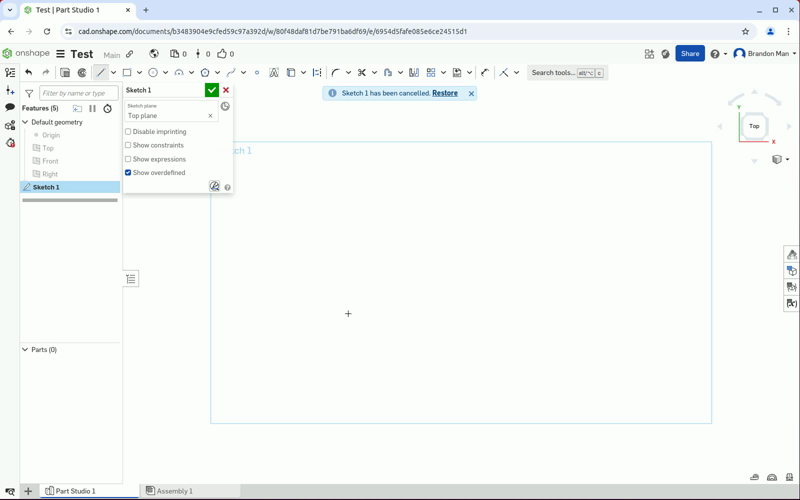
click(348, 313)
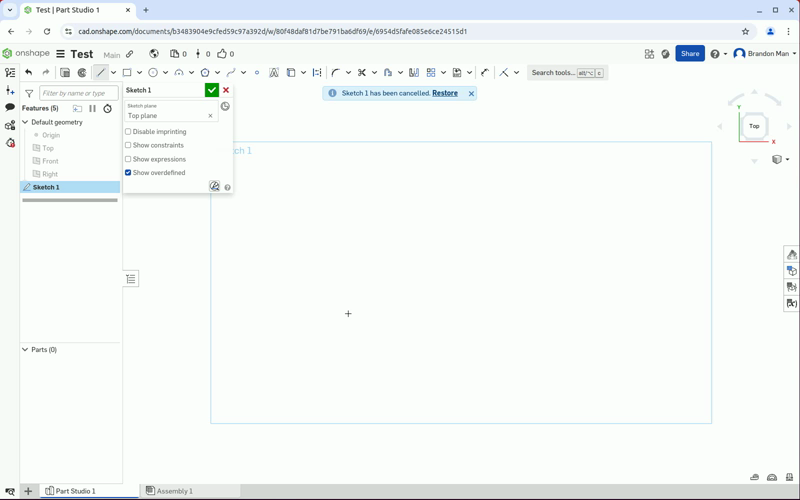
key_up(shift)
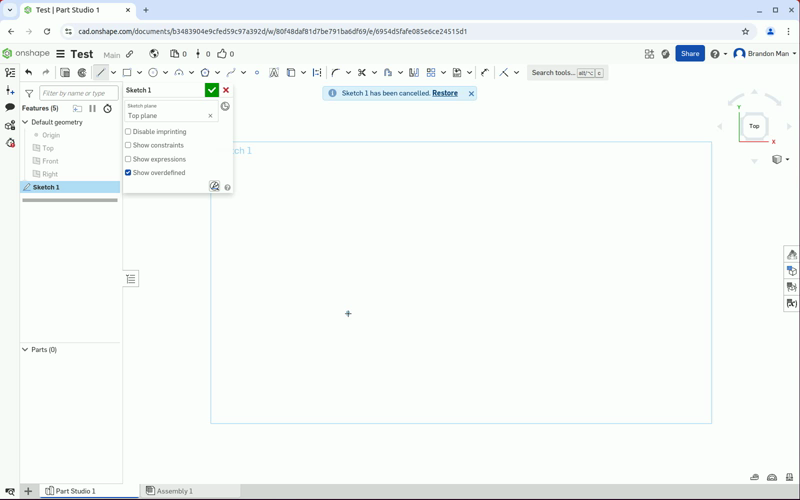
key_down(shift)
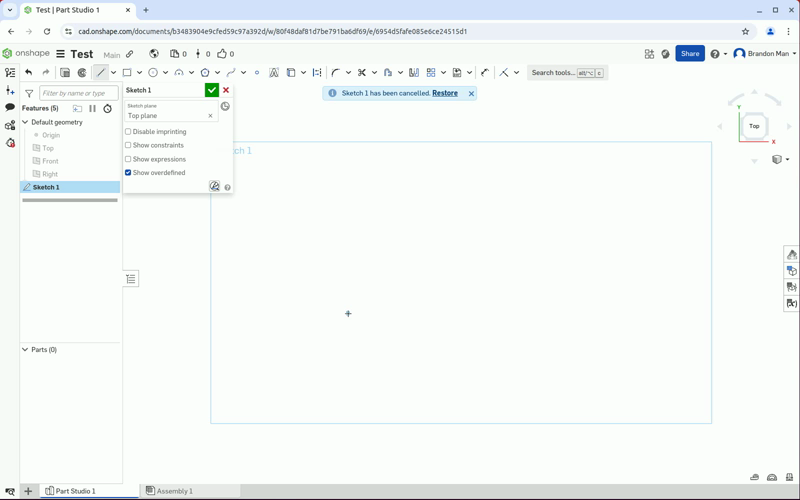
mouse_move(460, 313)
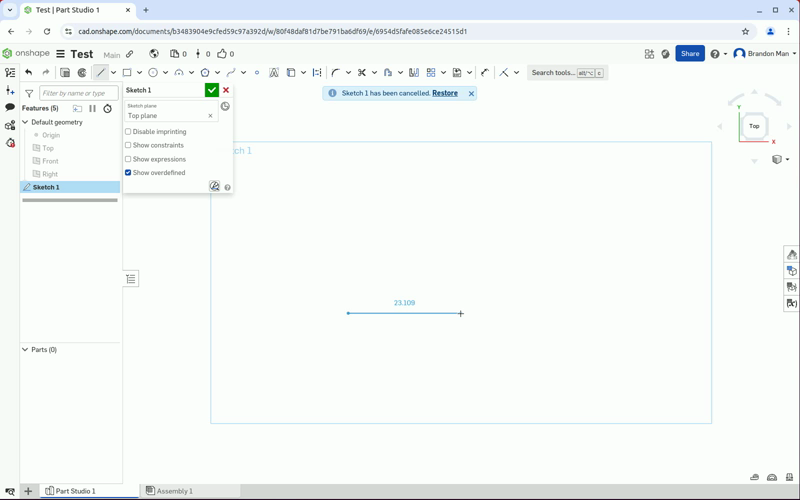
click(460, 313)
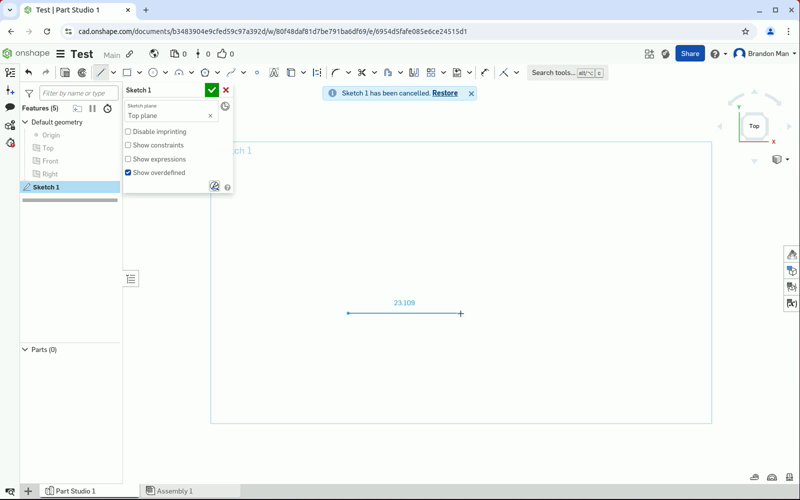
key_up(shift)
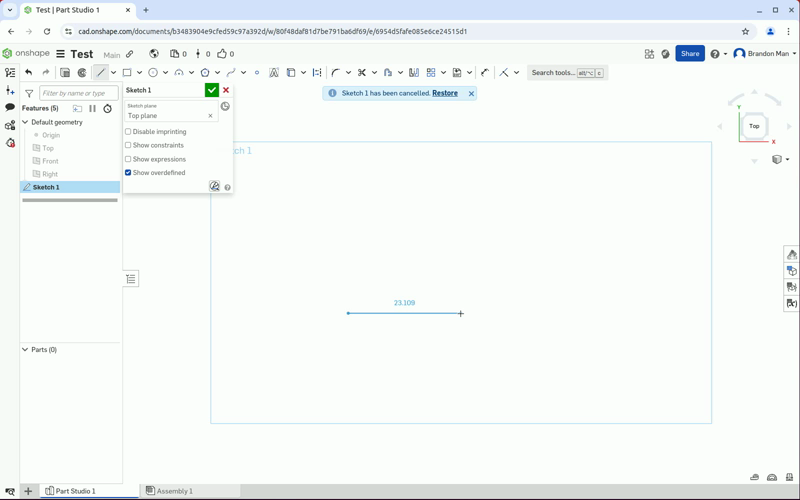
key_down(shift)
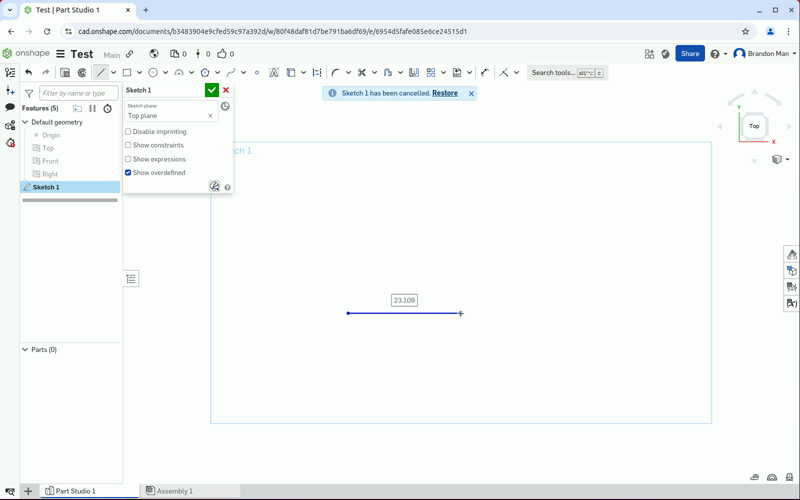
mouse_move(490, 313)
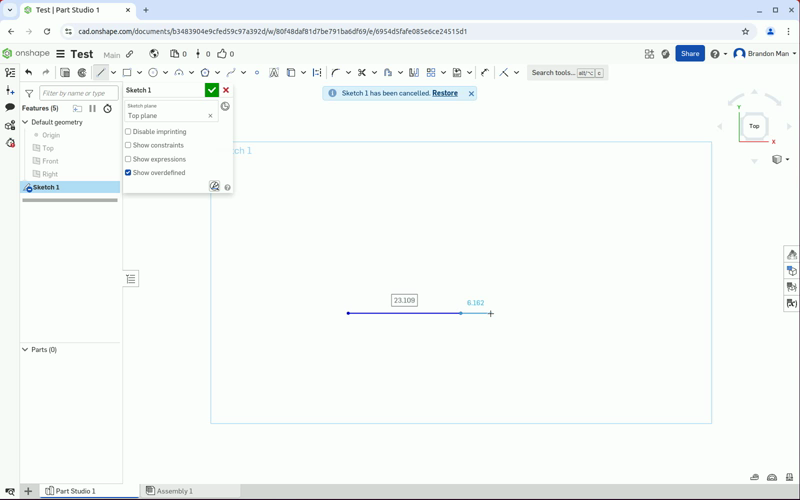
mouse_move(460, 282)
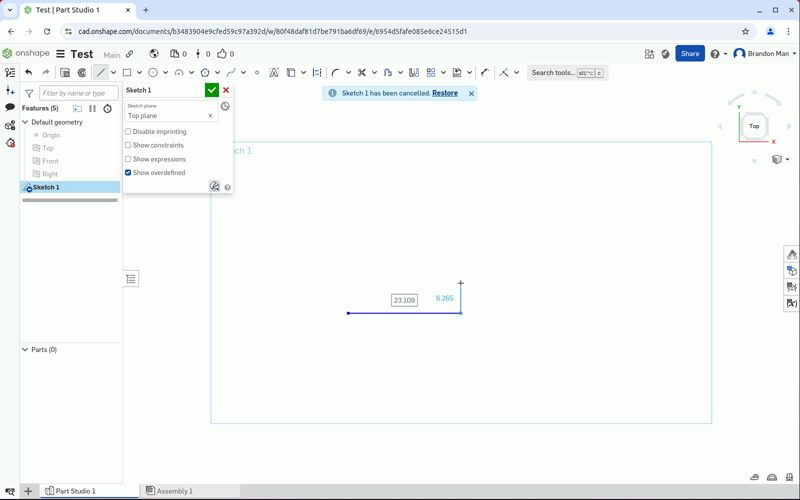
click(460, 282)
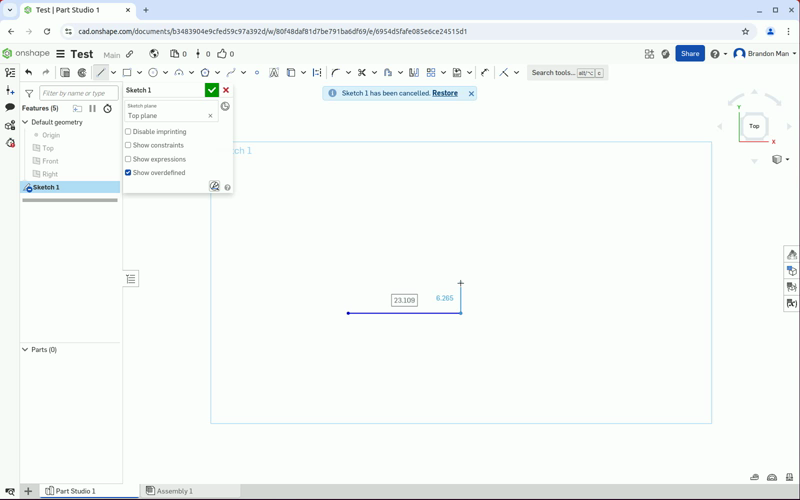
key_up(shift)
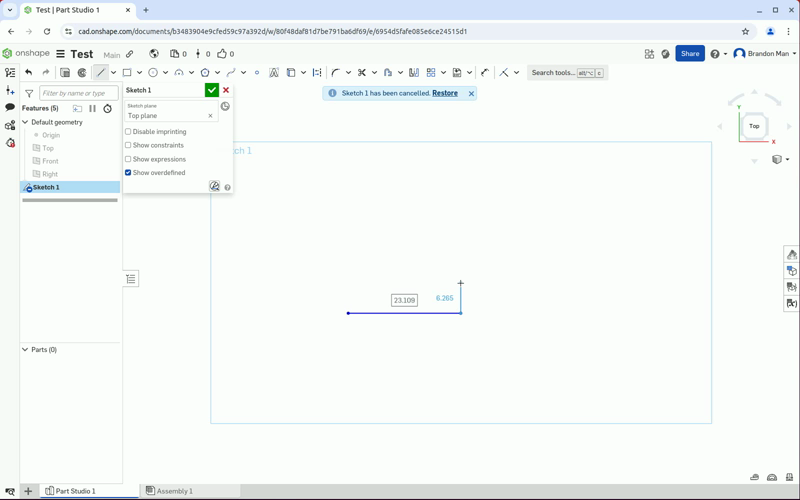
key_down(shift)
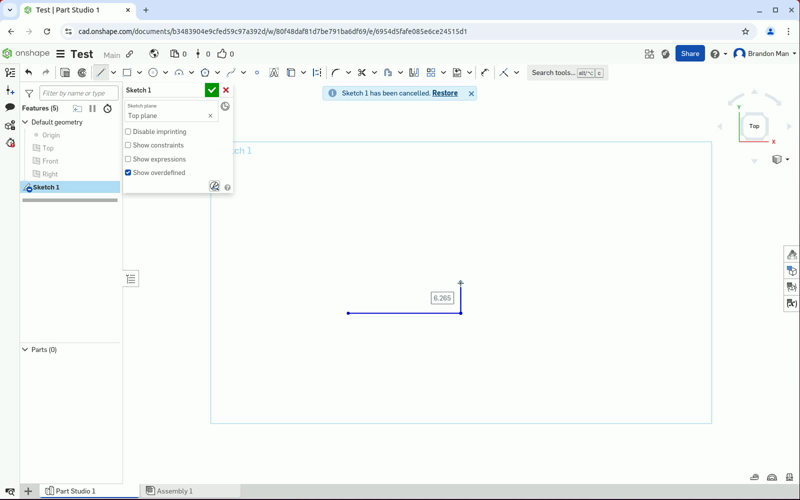
mouse_move(348, 282)
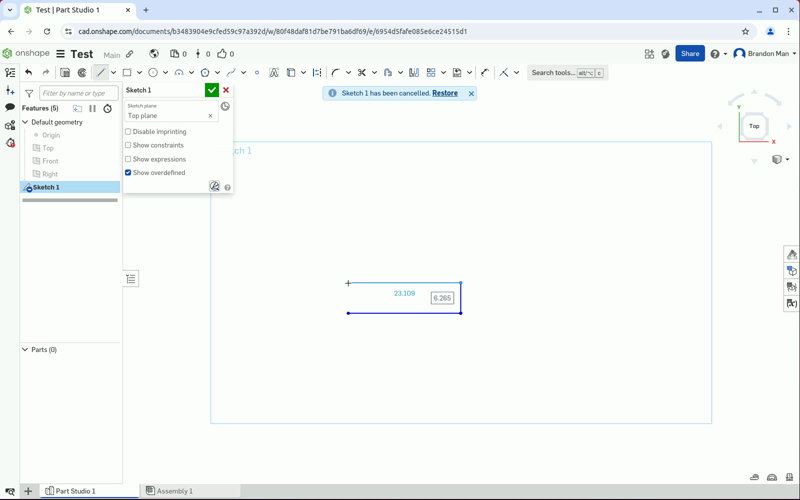
click(348, 282)
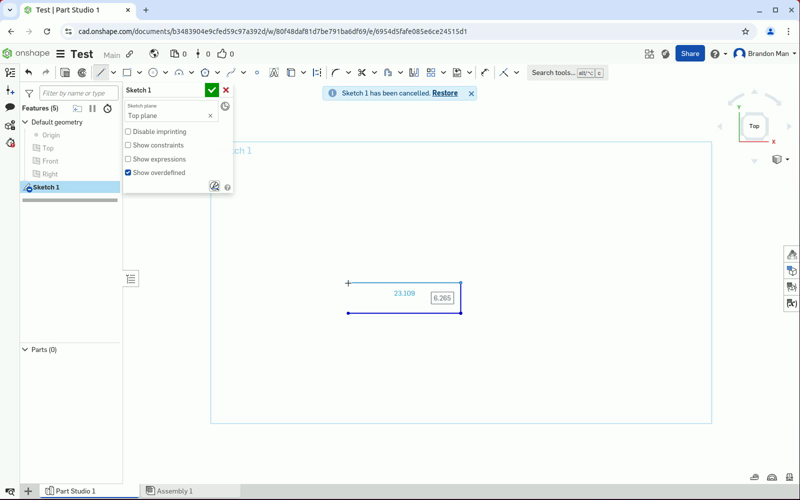
key_up(shift)
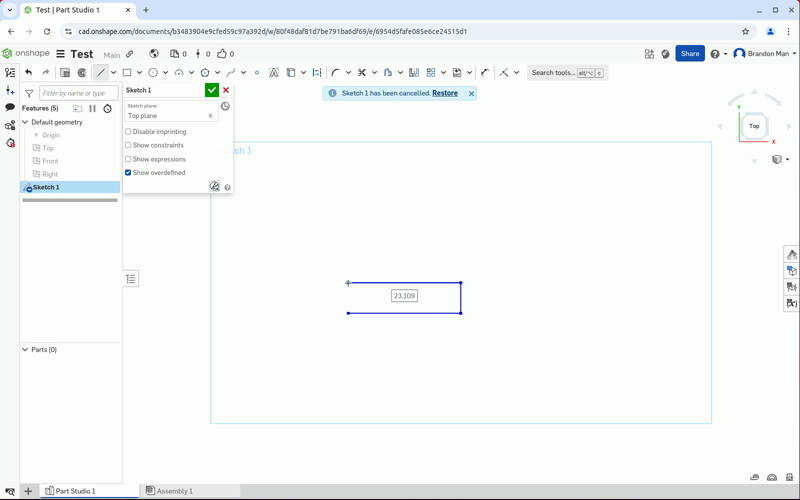
mouse_move(378, 282)
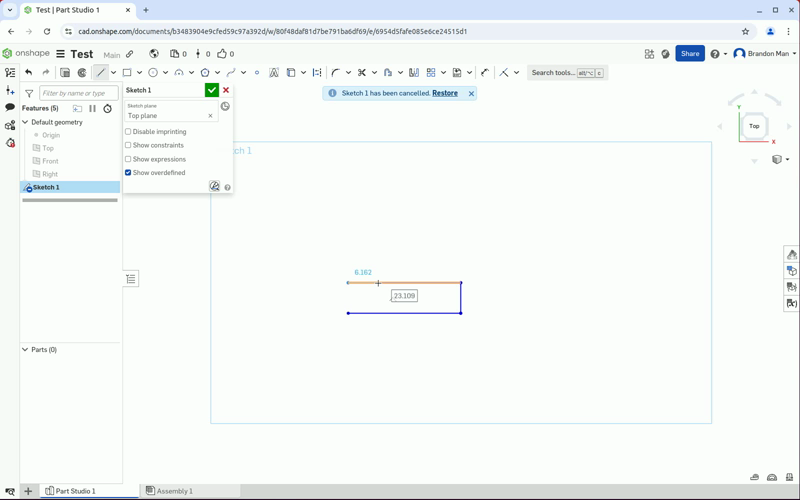
key_down(shift)
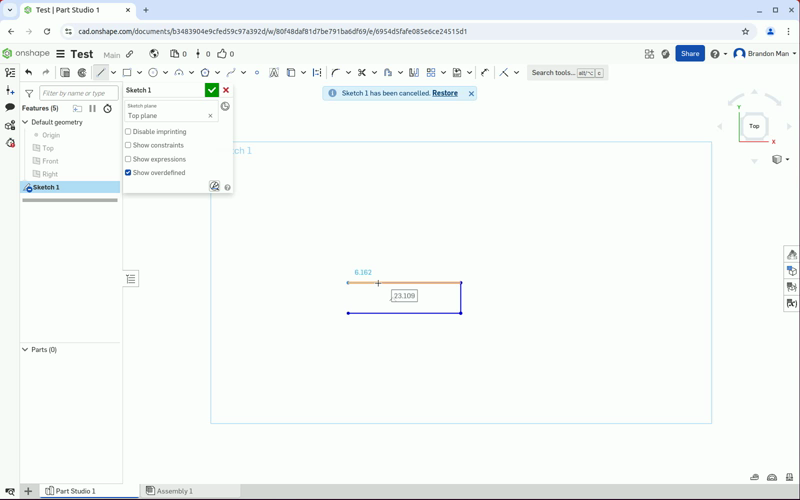
mouse_move(348, 313)
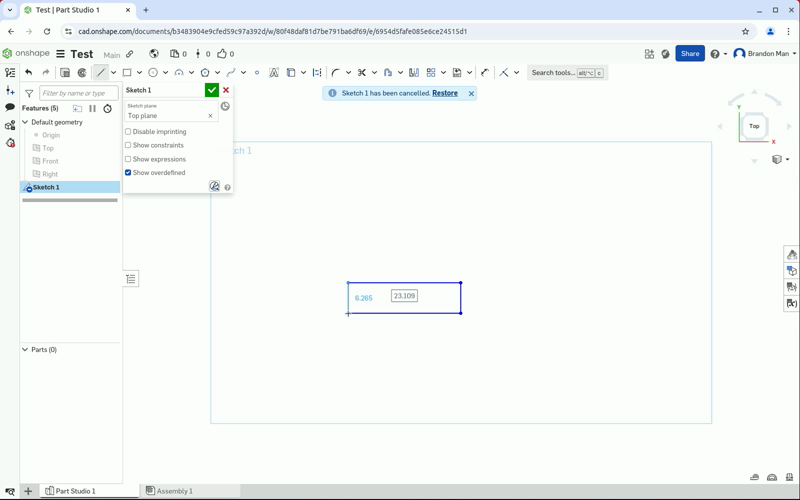
key_up(shift)
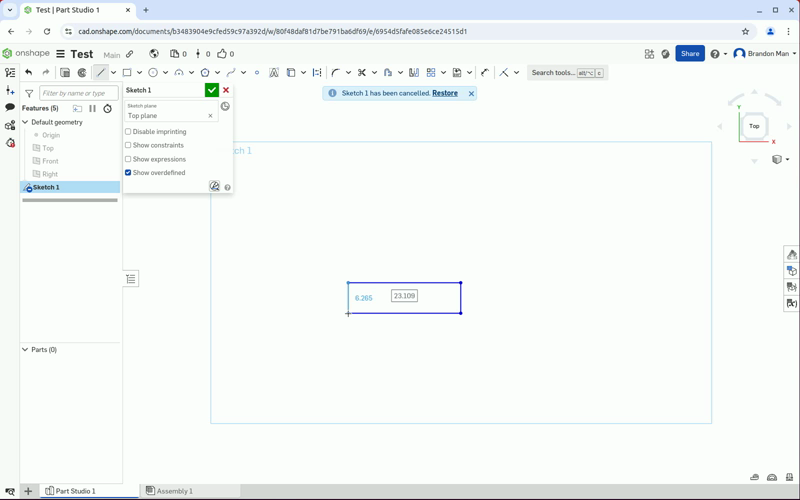
click(348, 313)
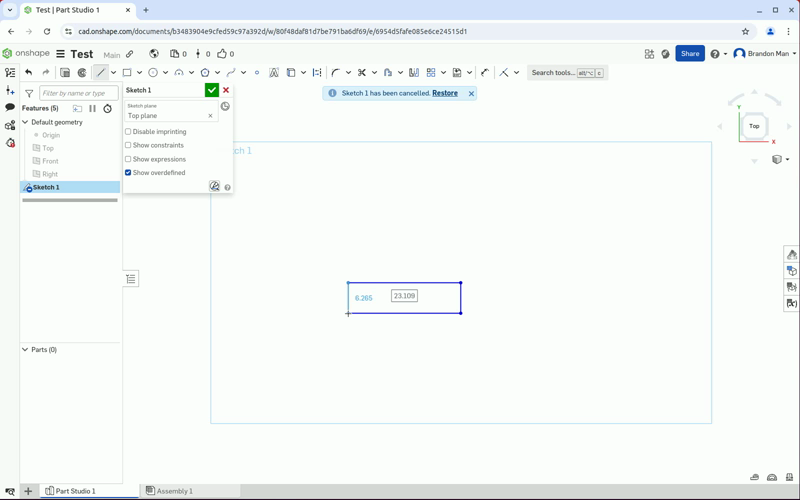
key(esc)
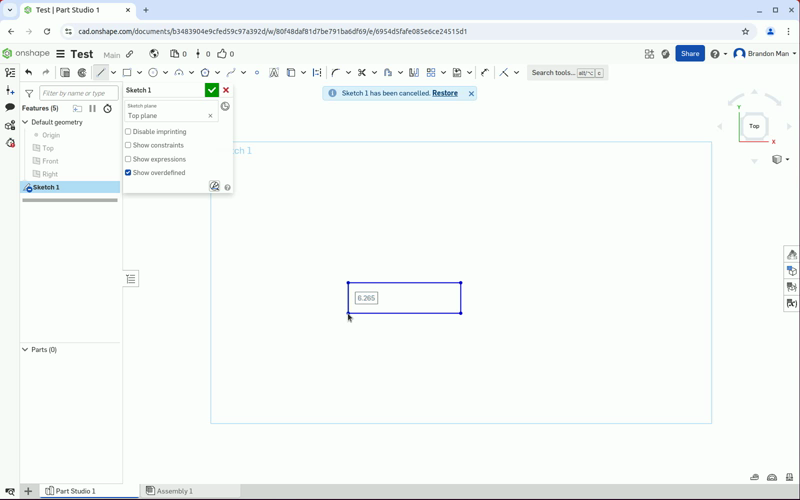
mouse_move(351, 287)
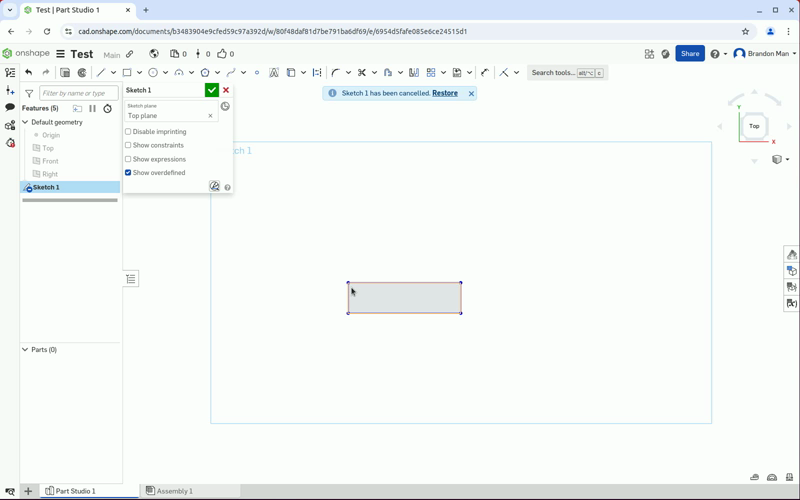
click(351, 287)
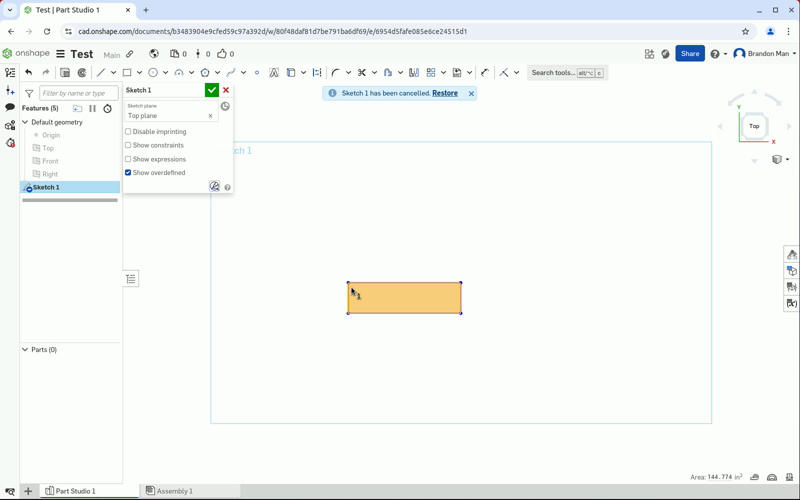
mouse_move(73, 352)
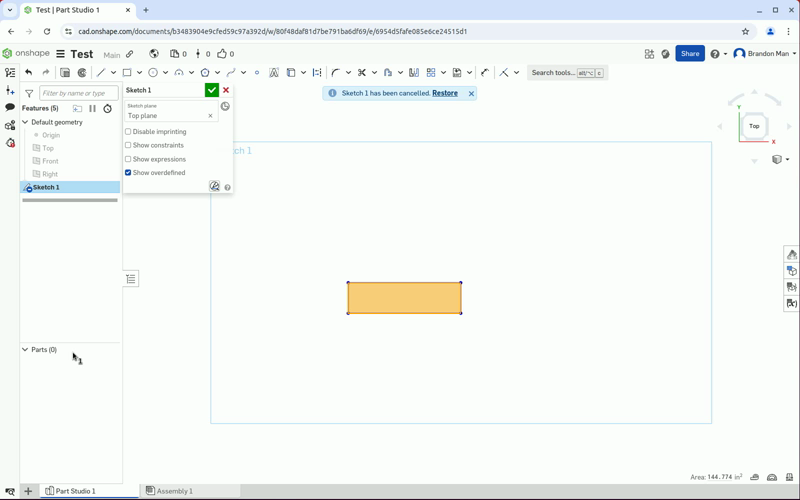
key(shift+y)
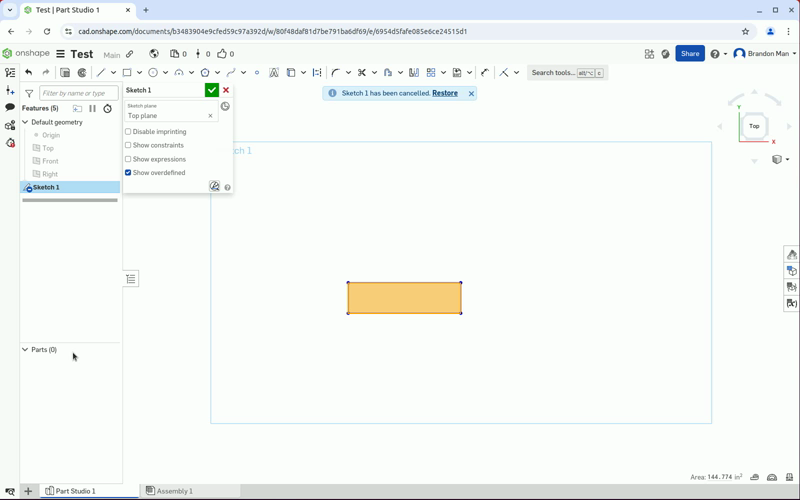
key(shift+e)
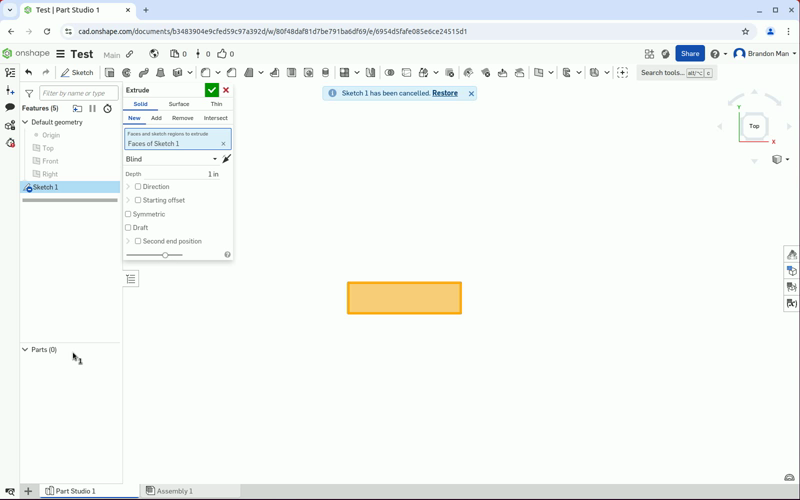
mouse_move(143, 106)
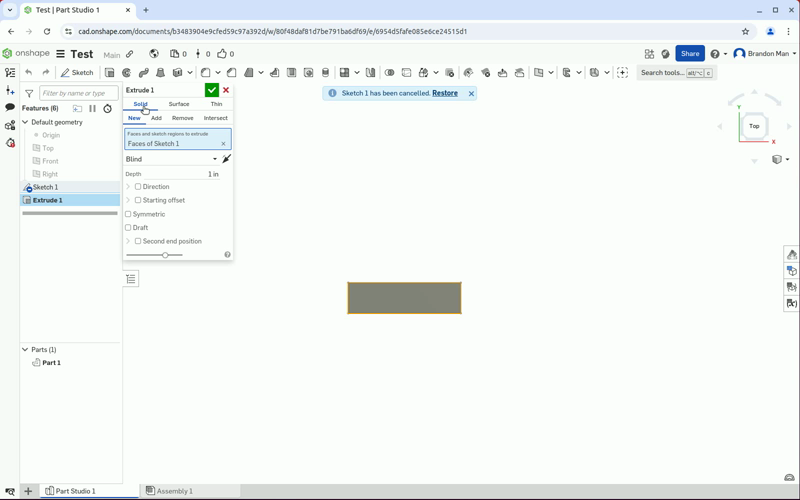
click(143, 106)
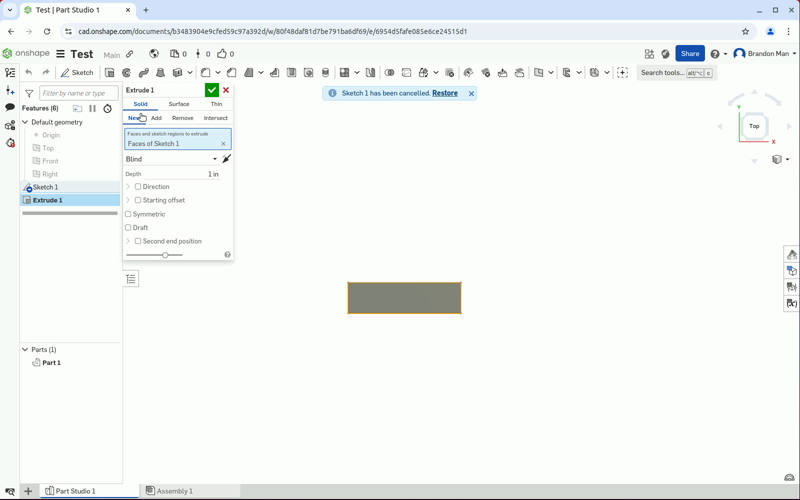
mouse_move(137, 120)
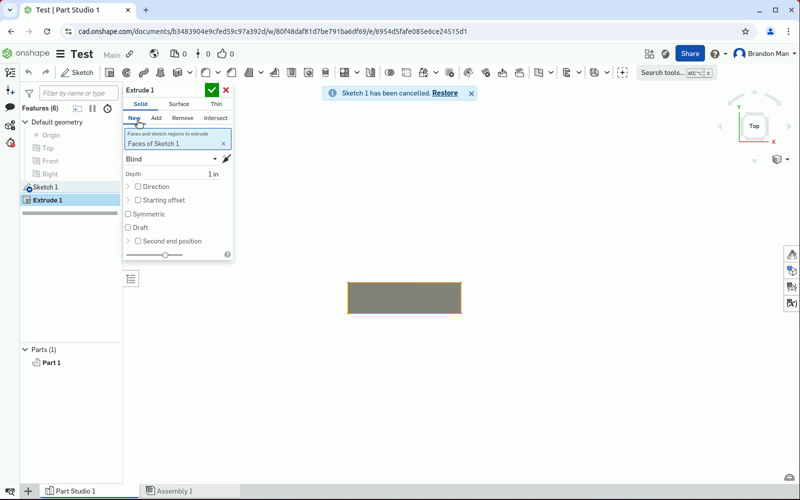
click(137, 120)
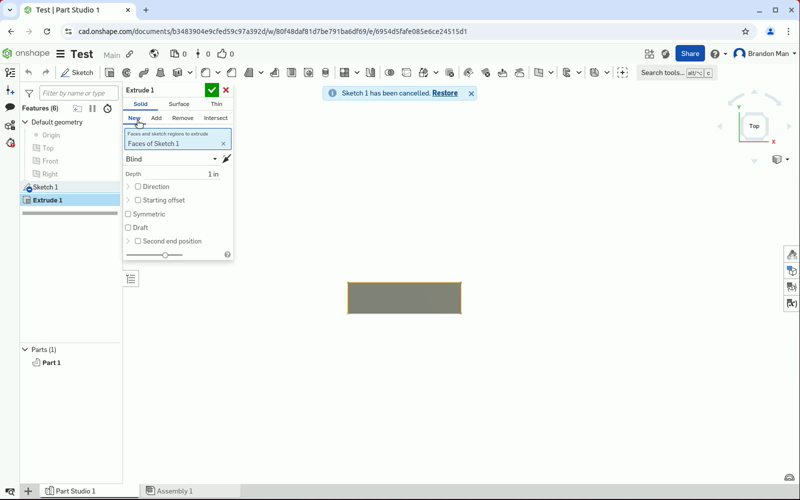
key(tab, 4)
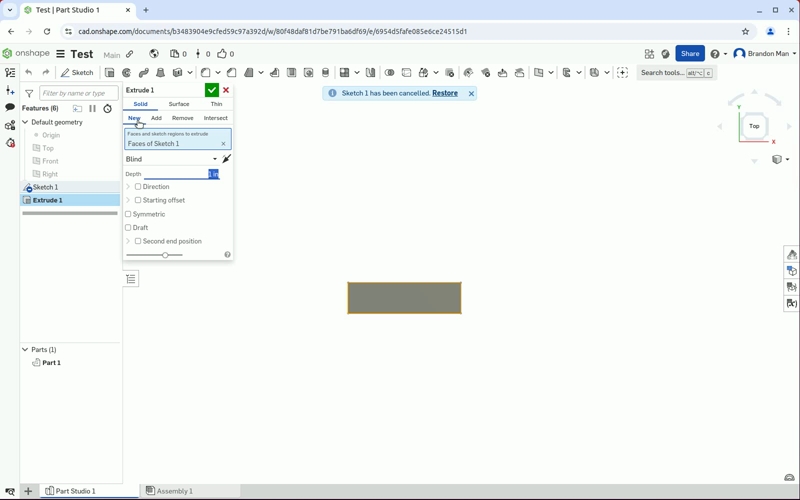
text(0.722)
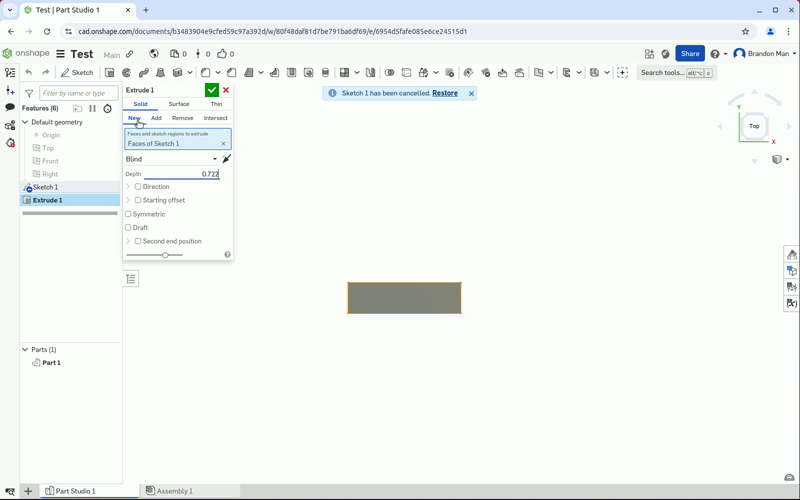
key(enter)
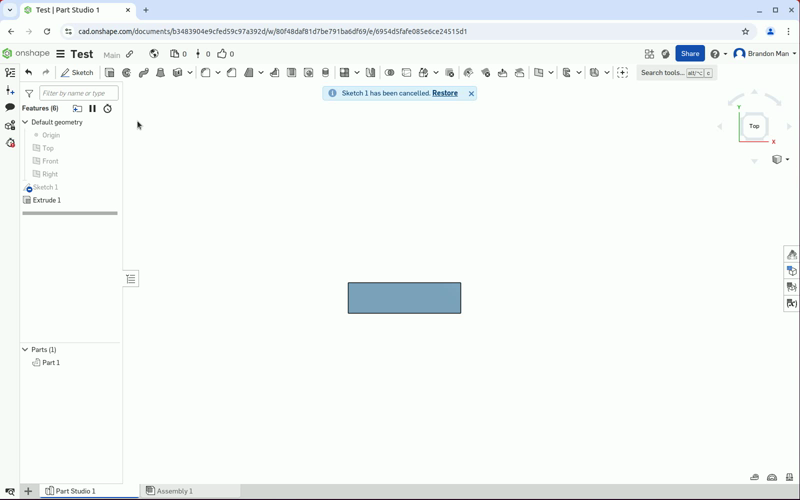
key(shift+h)
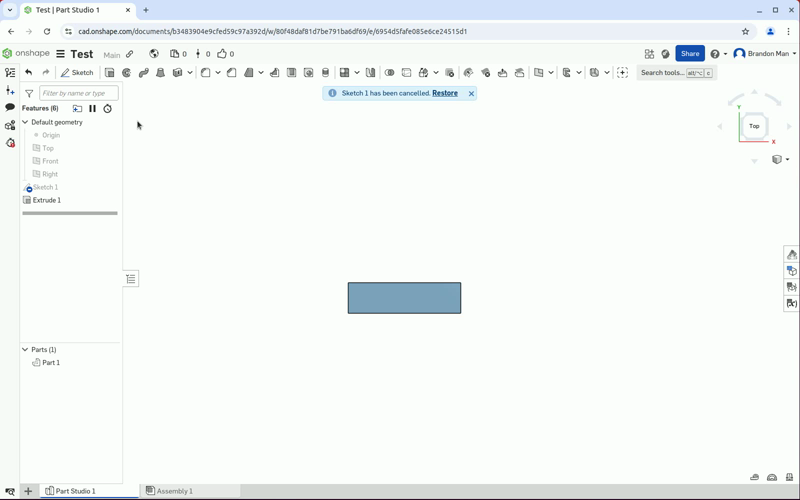
key(shift+h)
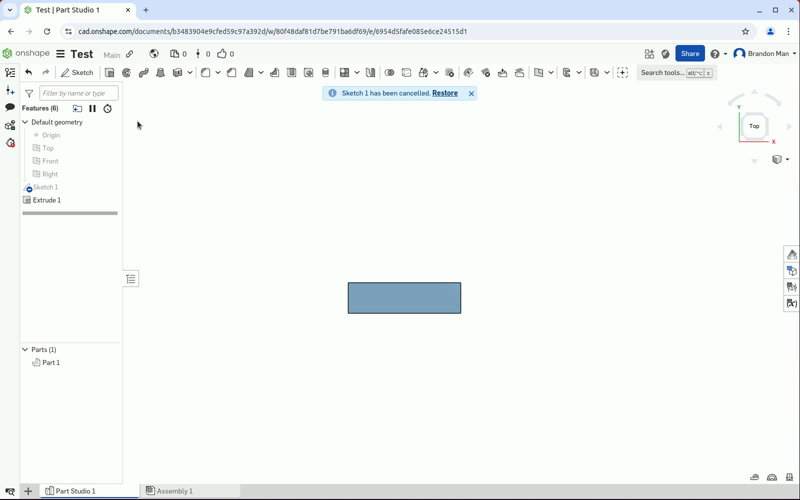
mouse_move(73, 189)
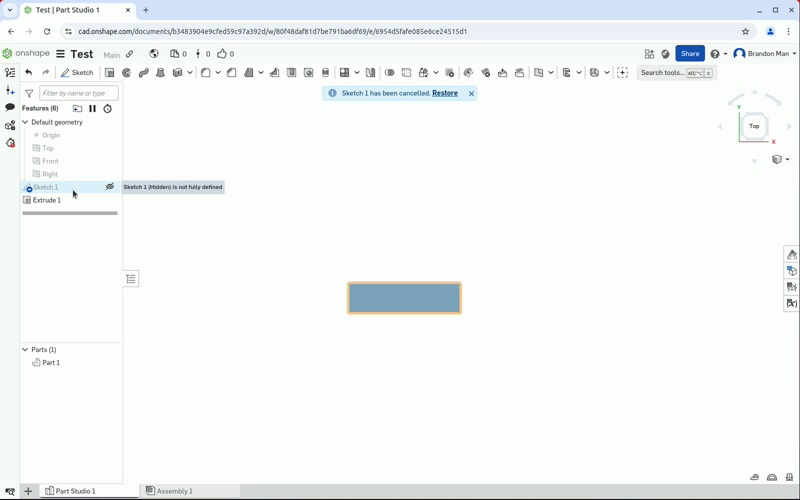
click(73, 189)
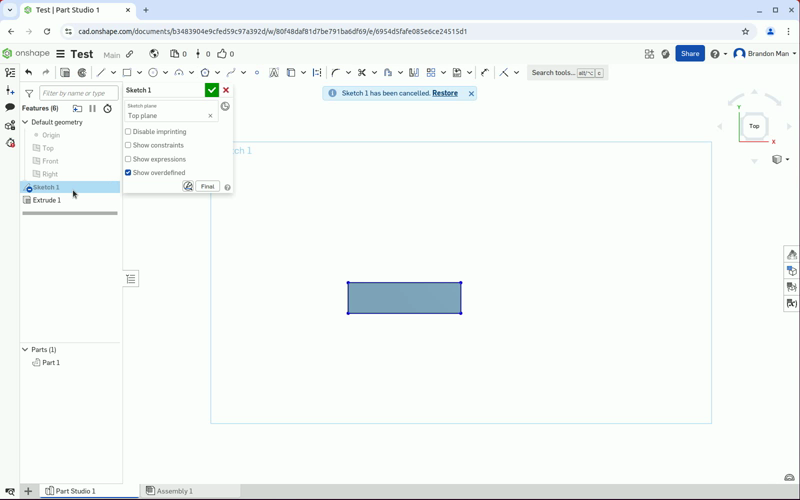
mouse_move(229, 92)
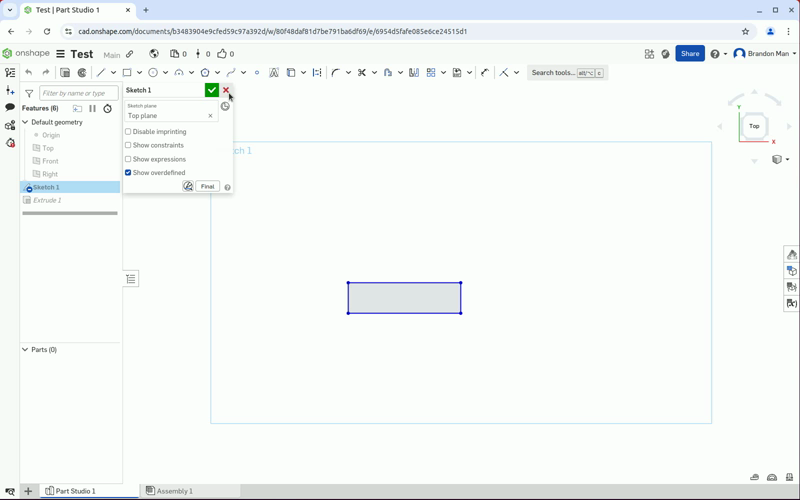
click(229, 92)
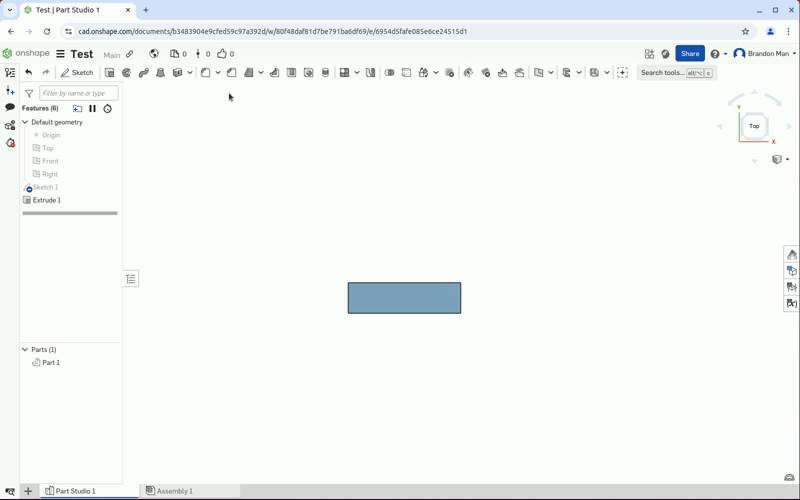
mouse_move(541, 75)
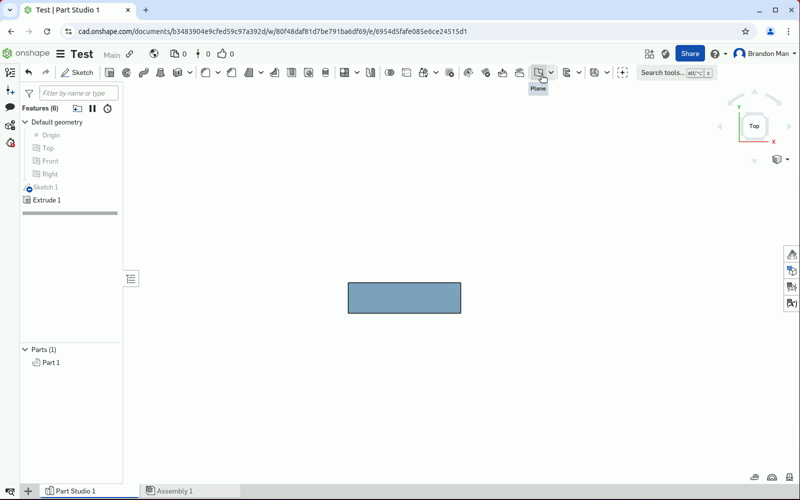
click(541, 75)
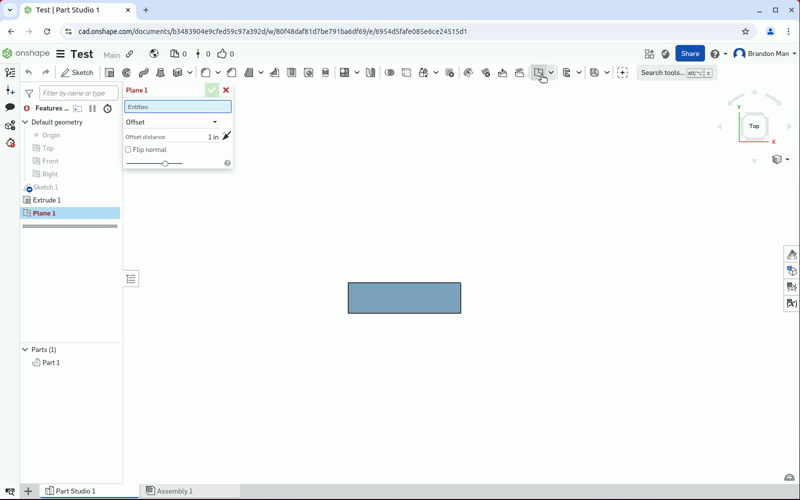
mouse_move(73, 150)
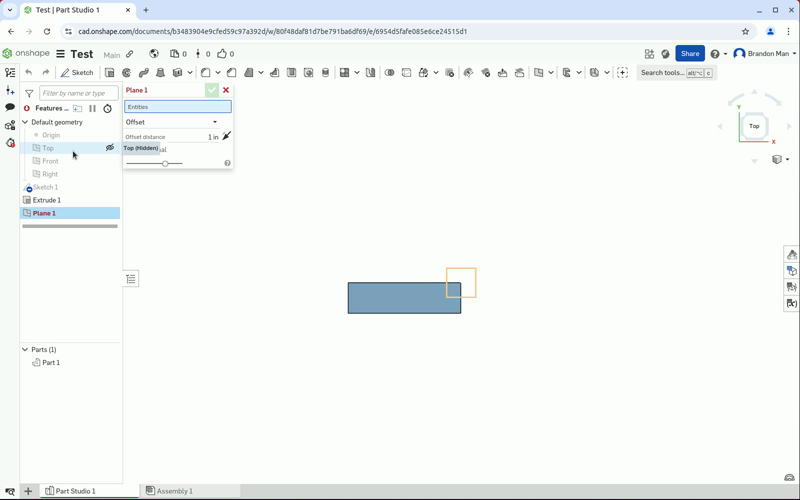
click(73, 150)
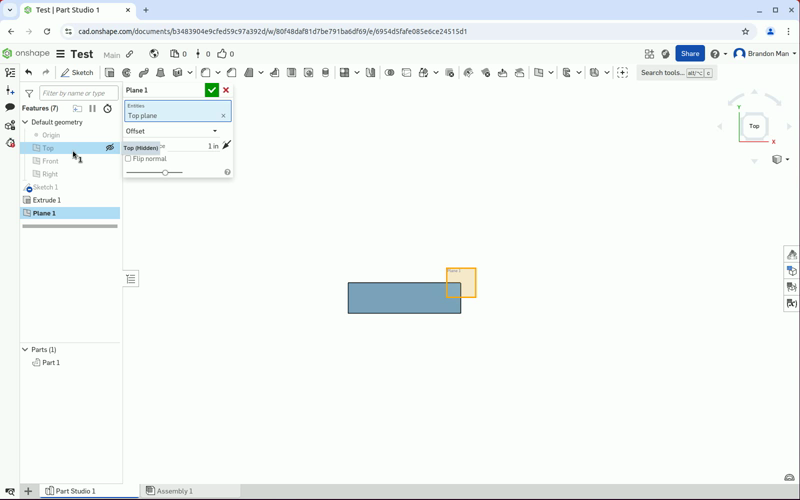
key(tab, 2)
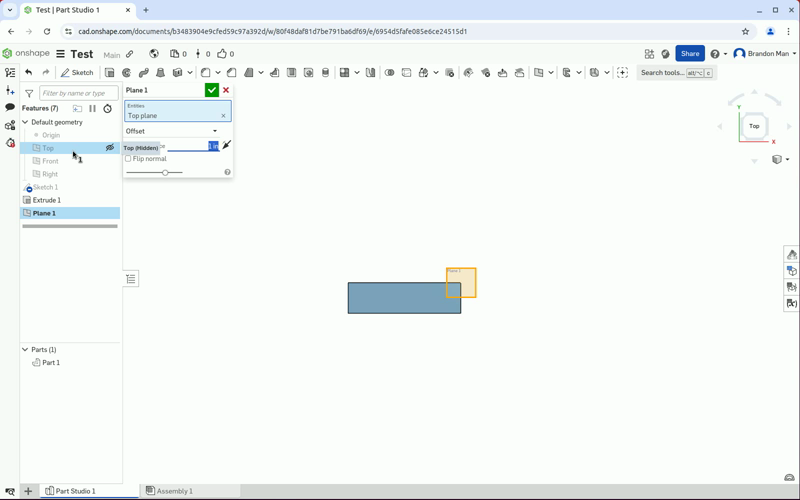
text(0.709)
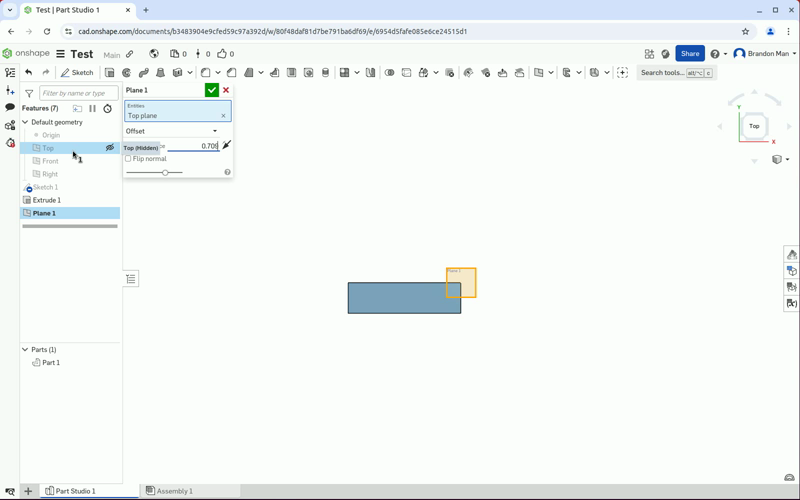
key(enter, 2)
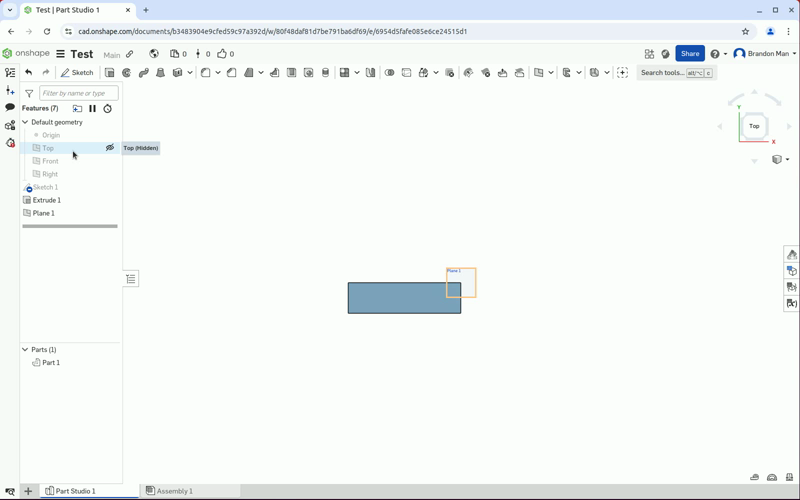
key(shift+s)
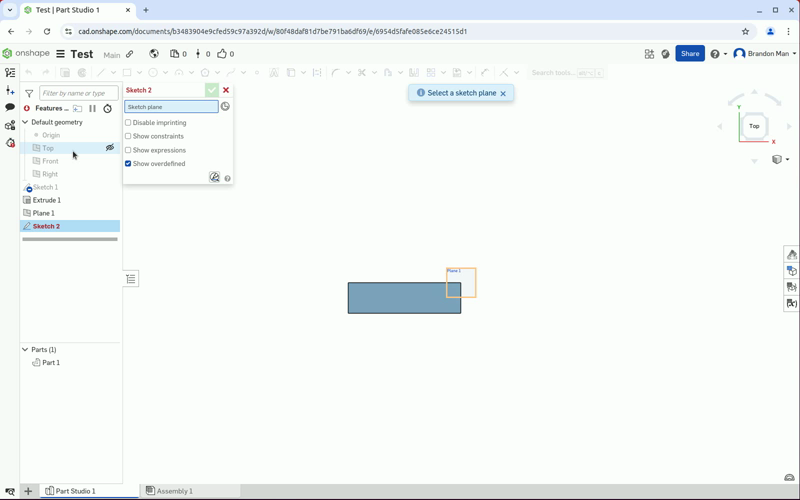
mouse_move(73, 215)
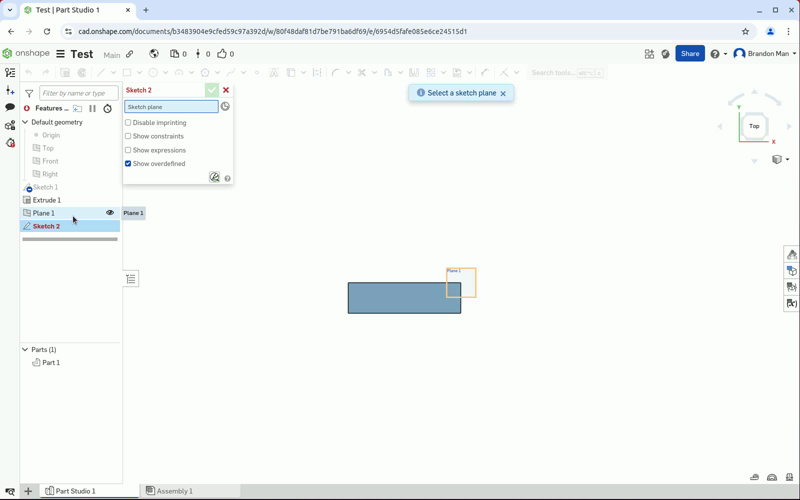
click(73, 215)
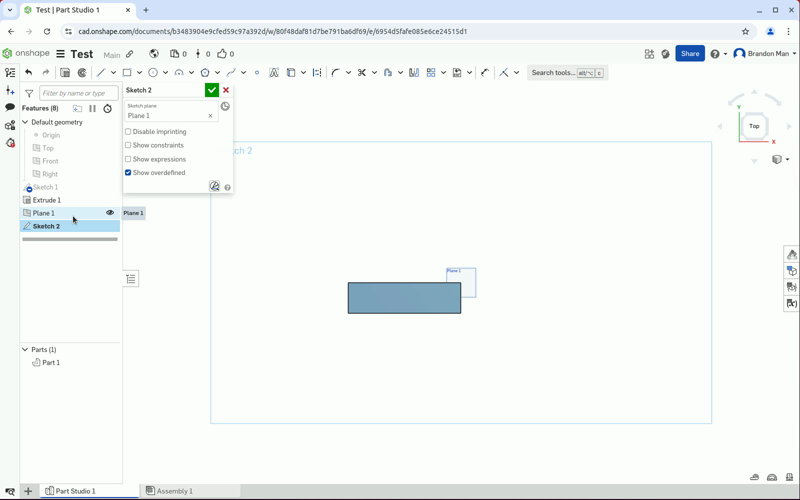
mouse_move(73, 352)
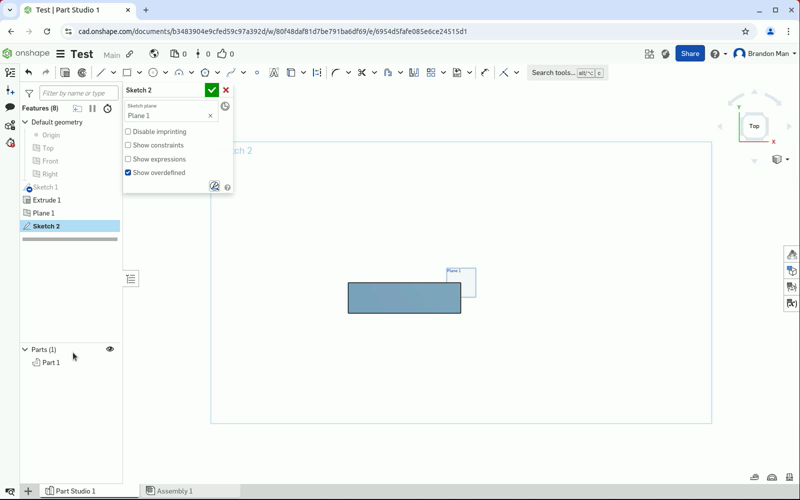
key(y)
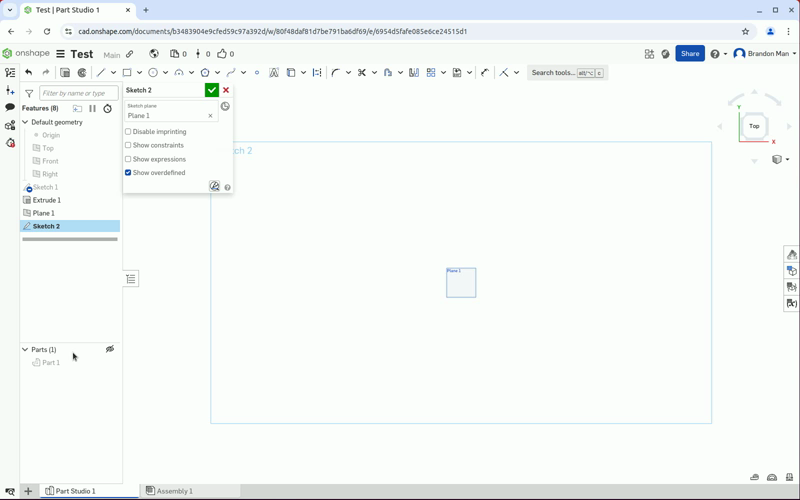
key(c)
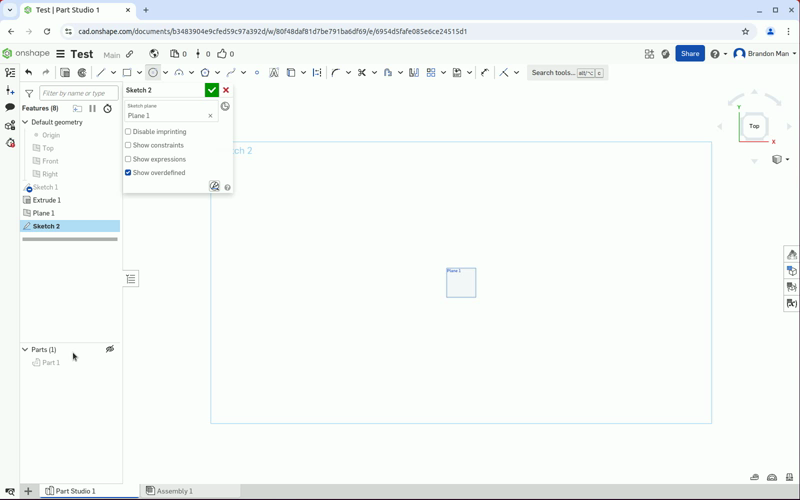
key_down(shift)
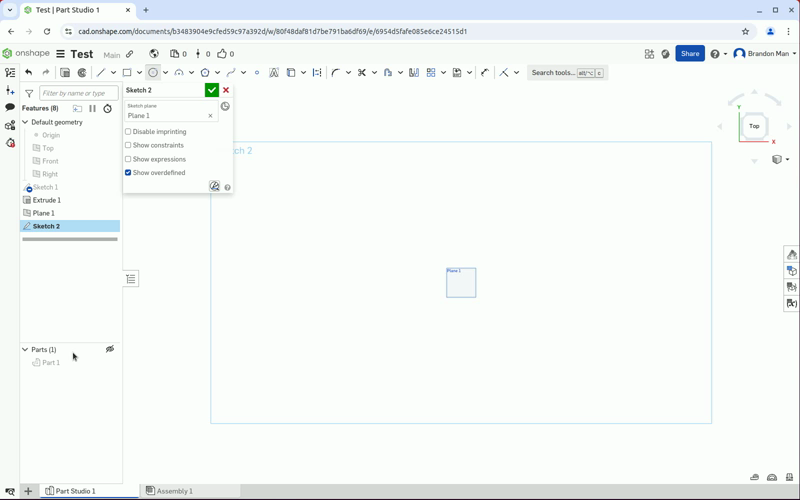
mouse_move(353, 293)
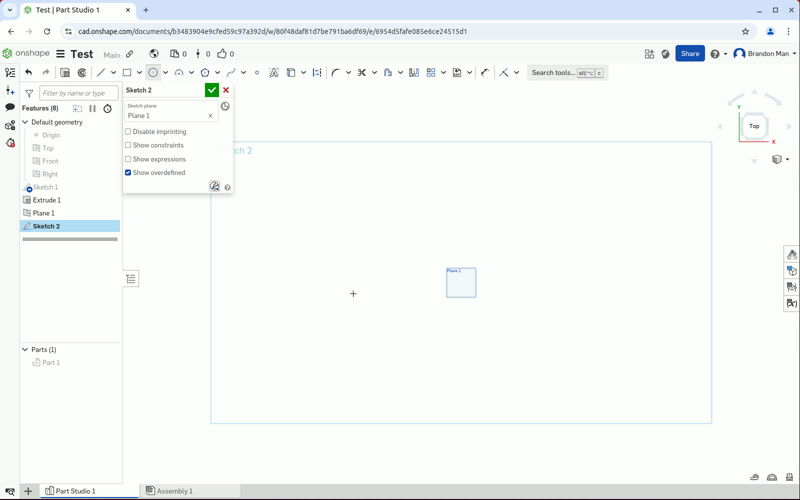
click(353, 293)
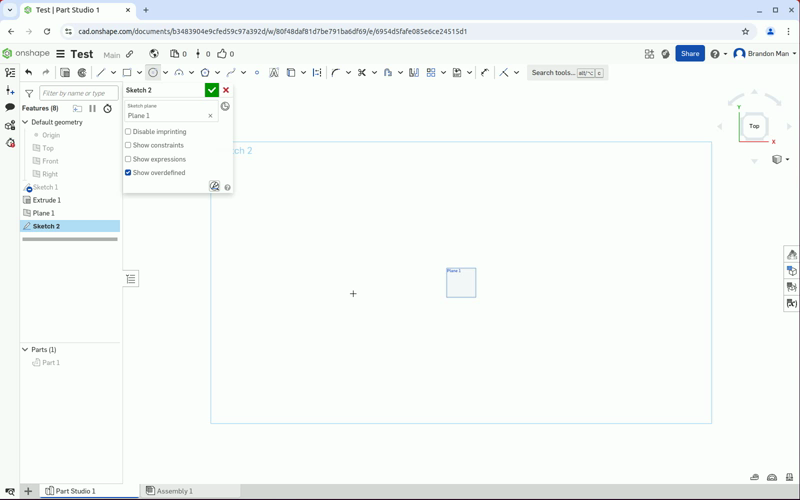
key_up(shift)
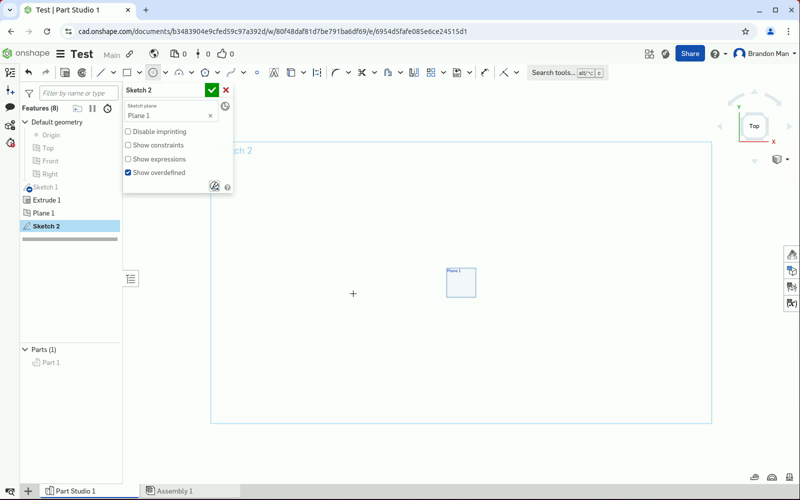
mouse_move(355, 293)
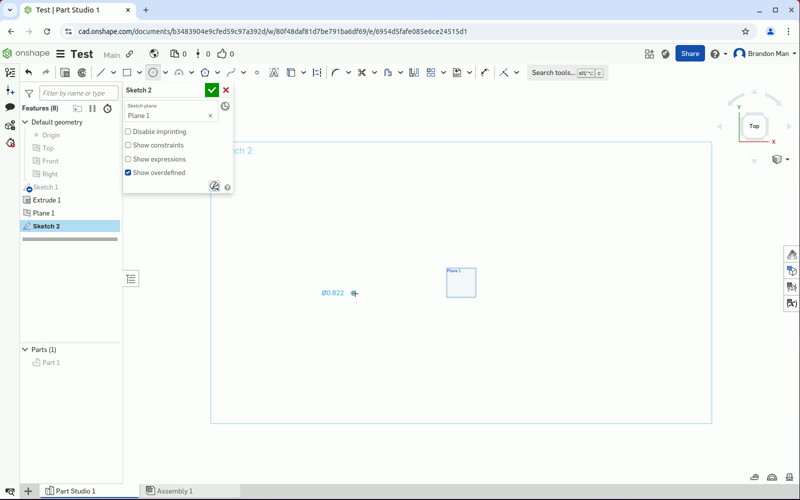
scroll(6)
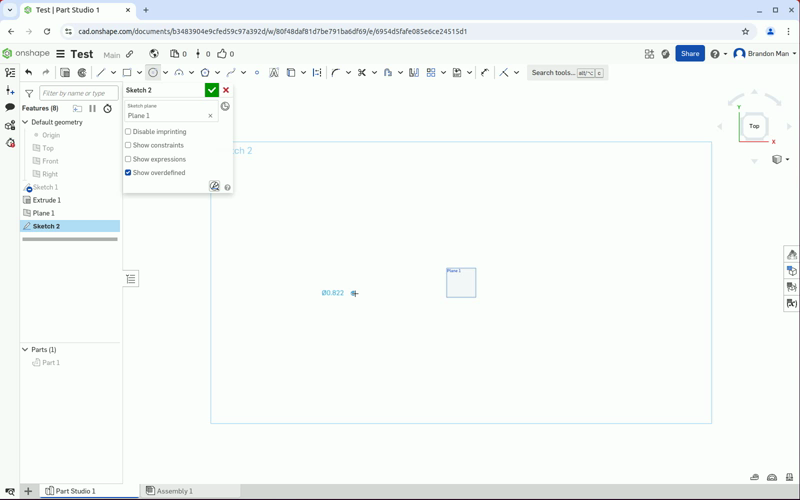
scroll(6)
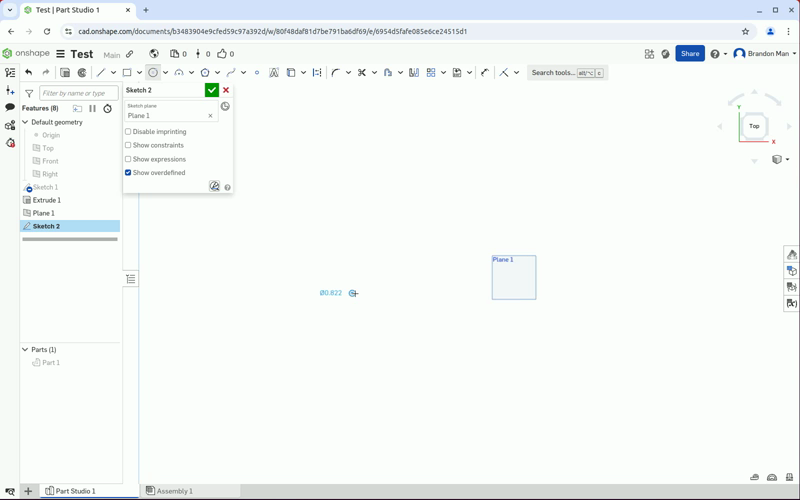
scroll(6)
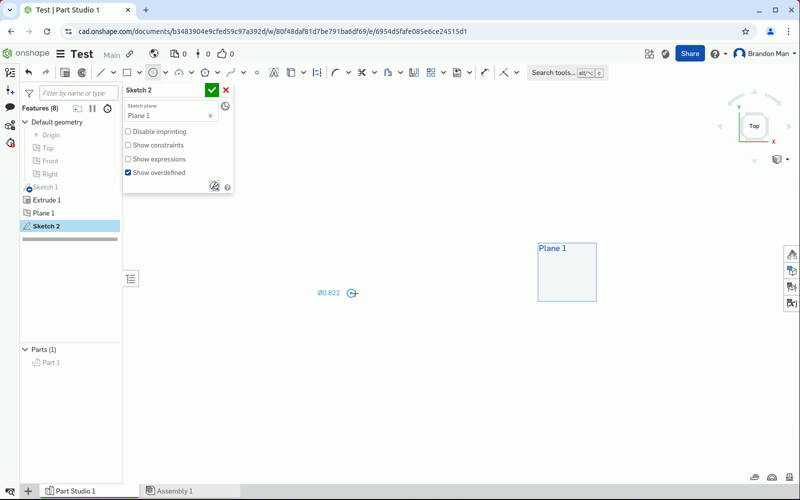
scroll(6)
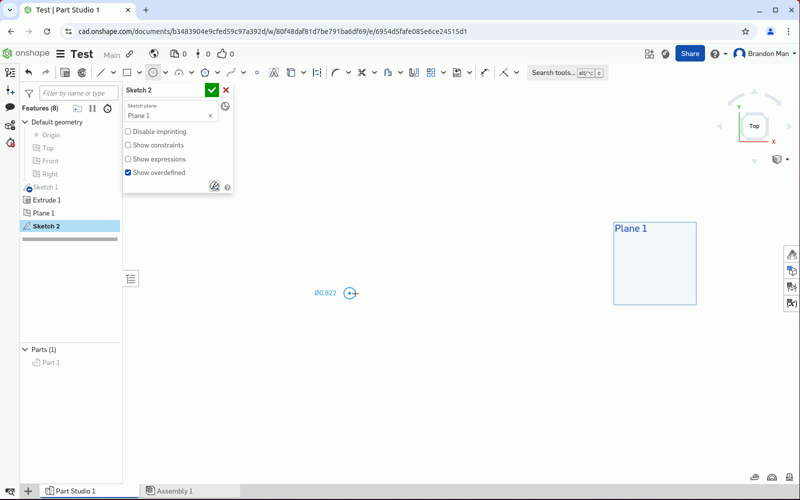
scroll(6)
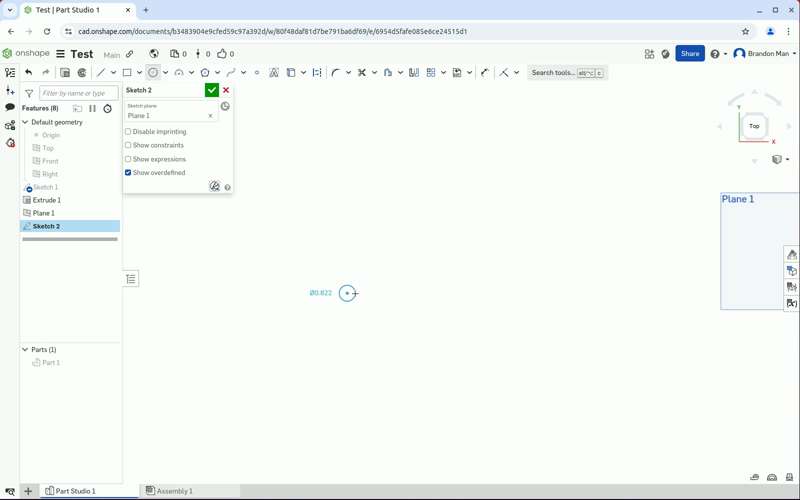
scroll(6)
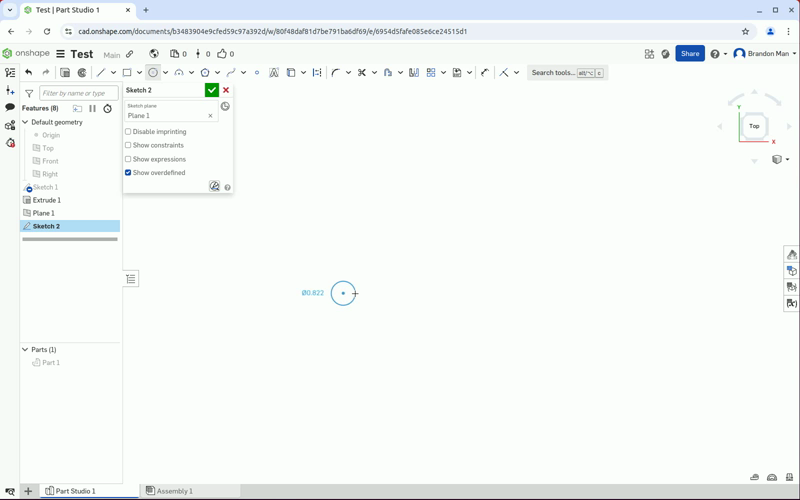
scroll(6)
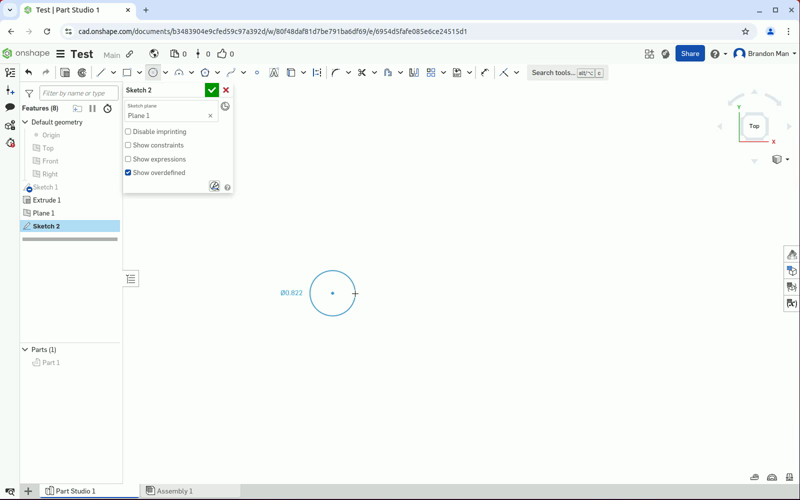
click(355, 293)
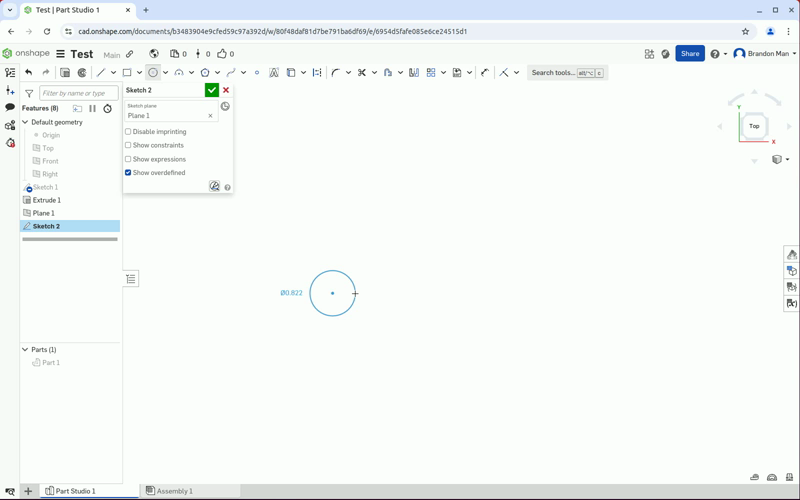
scroll(-6)
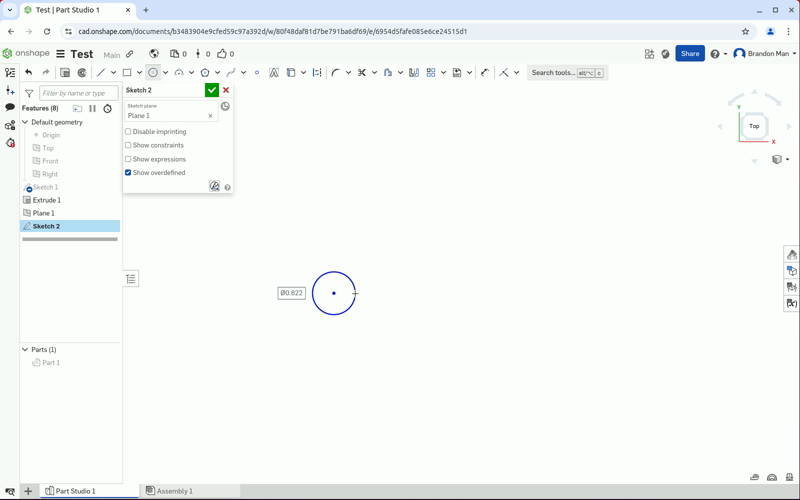
scroll(-6)
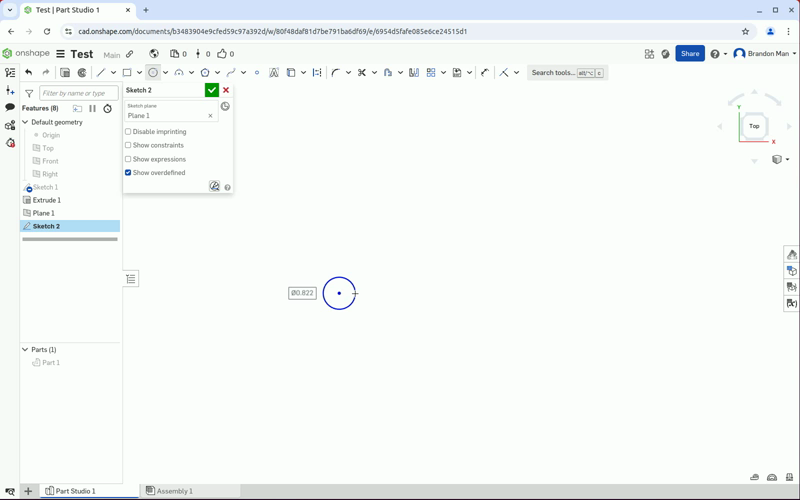
scroll(-6)
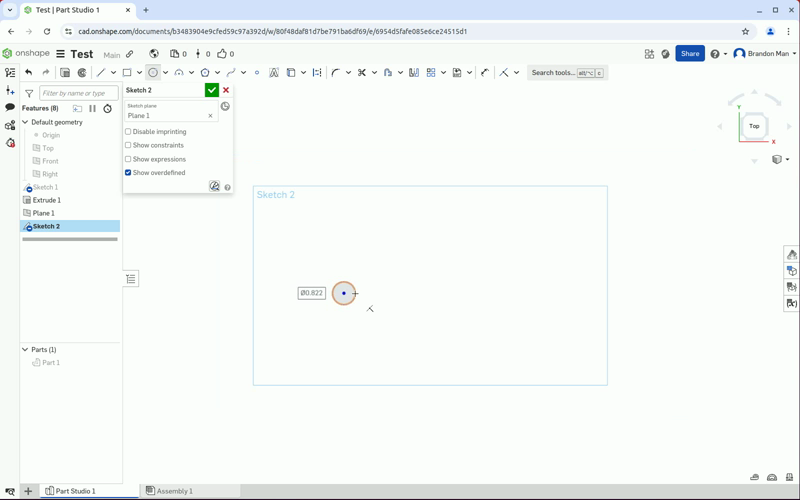
scroll(-6)
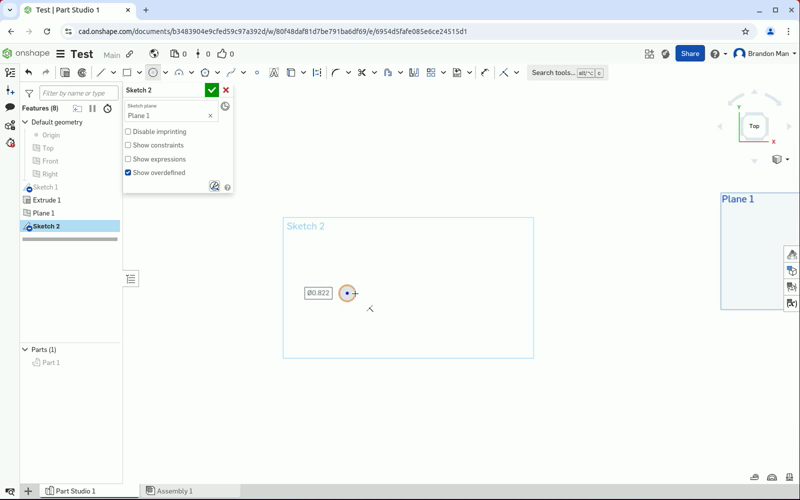
scroll(-6)
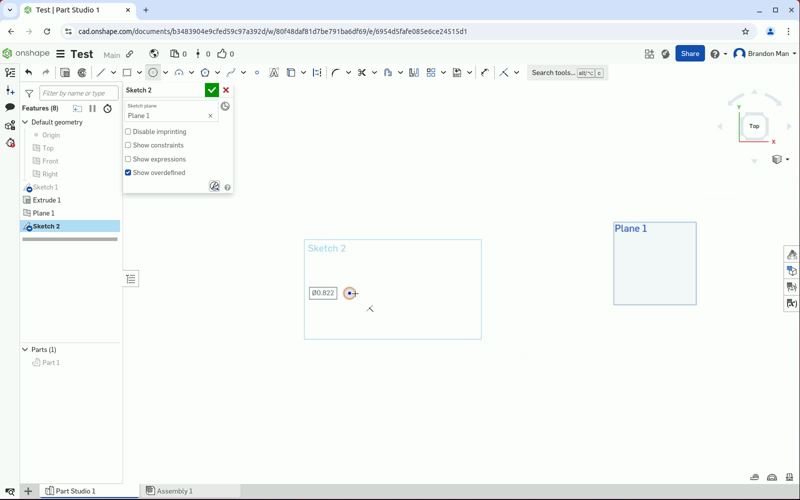
scroll(-6)
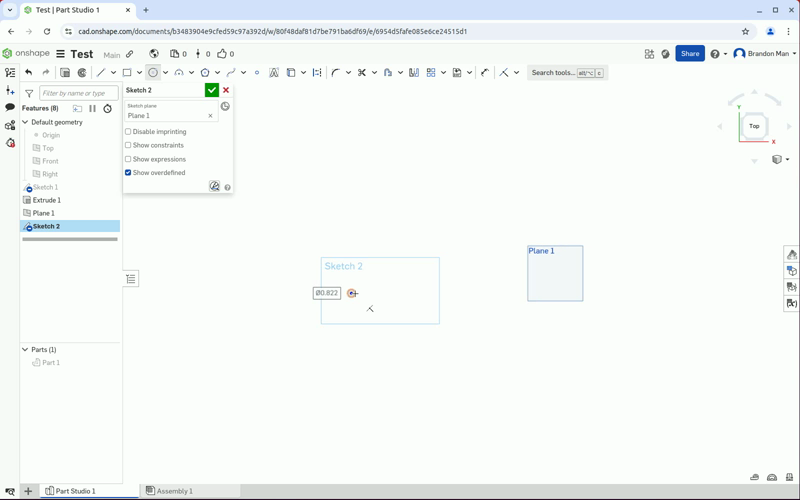
scroll(-6)
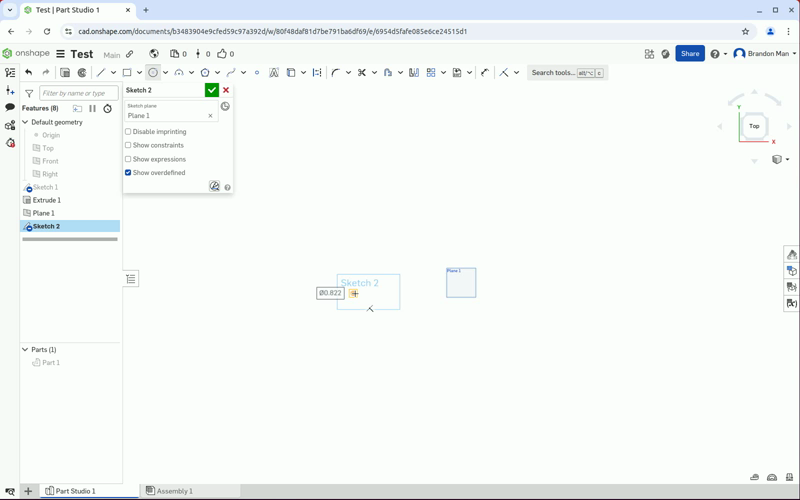
key(esc)
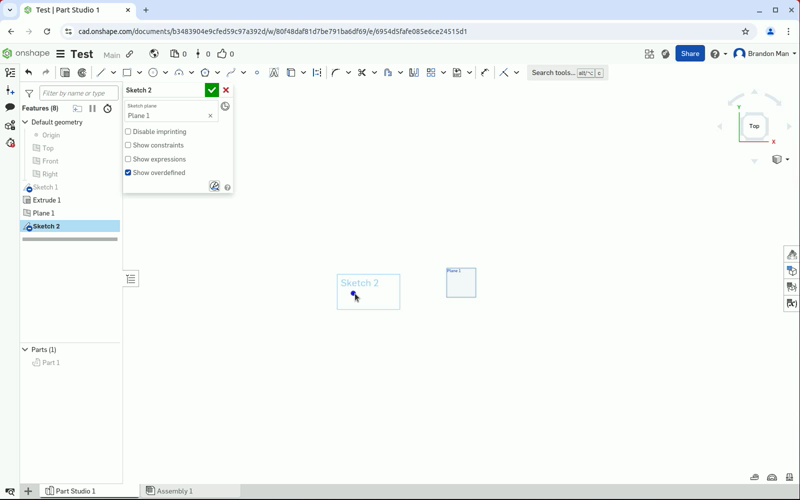
mouse_move(352, 294)
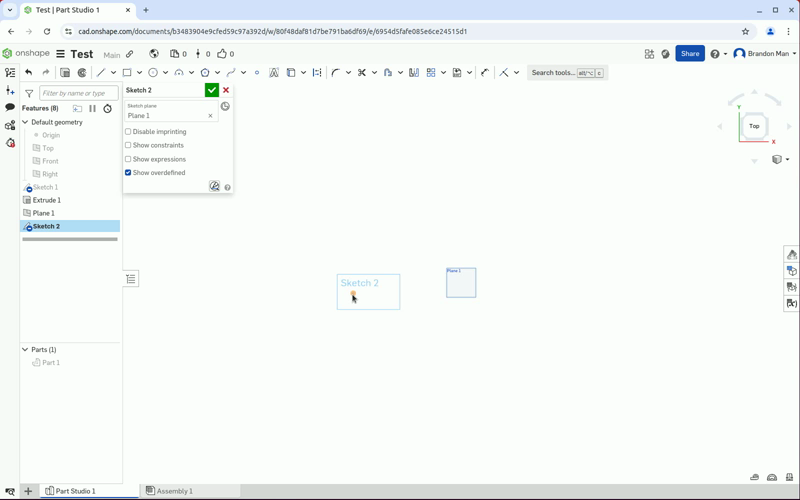
scroll(6)
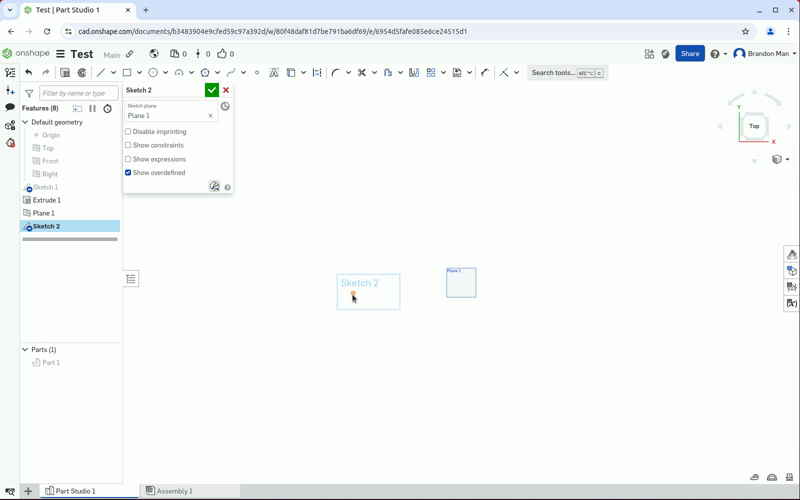
scroll(6)
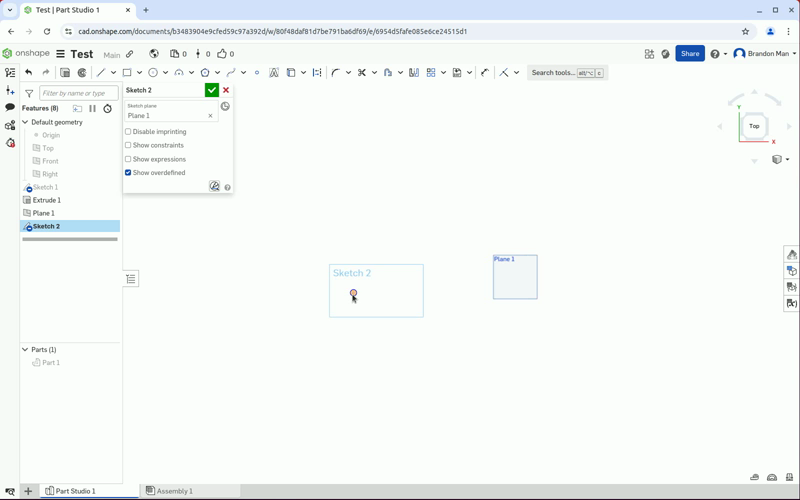
scroll(6)
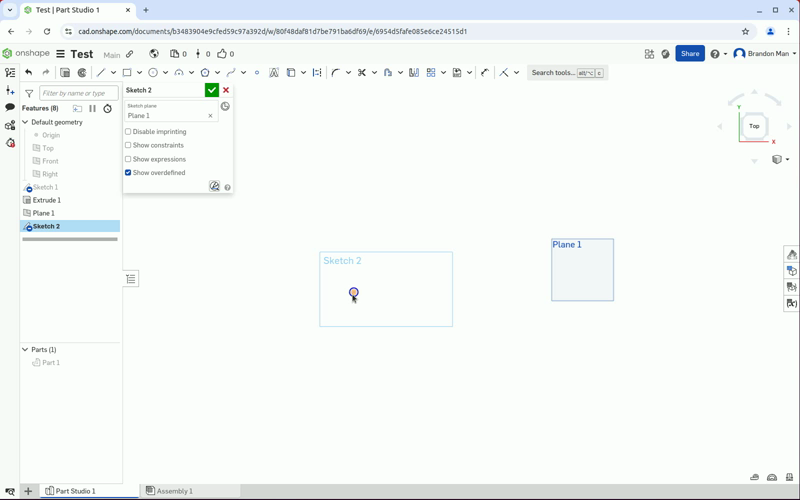
scroll(6)
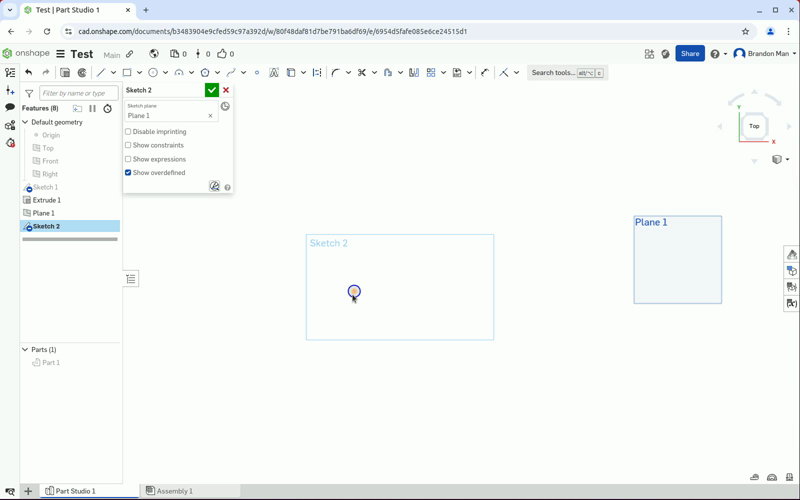
scroll(6)
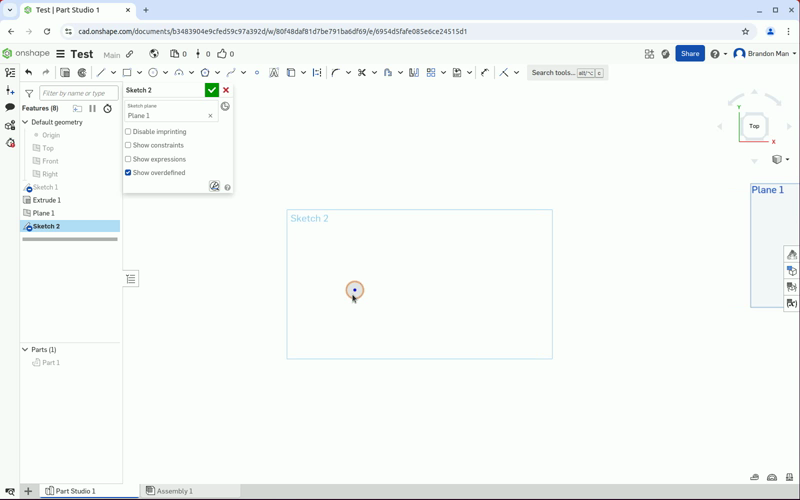
scroll(6)
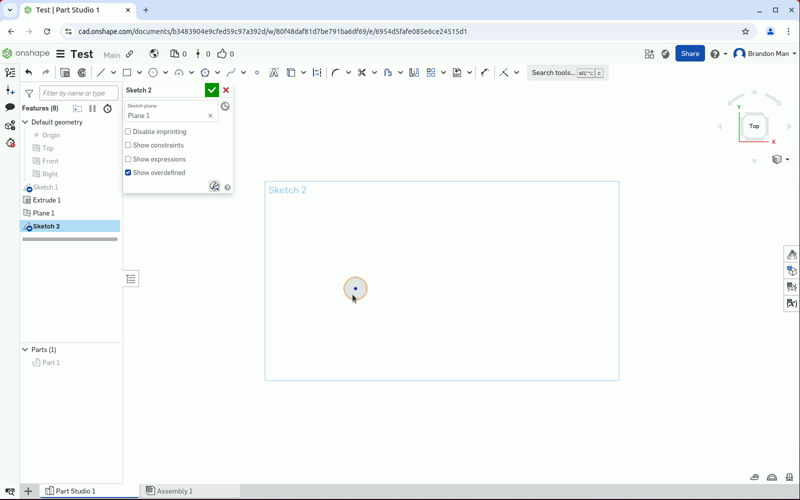
scroll(6)
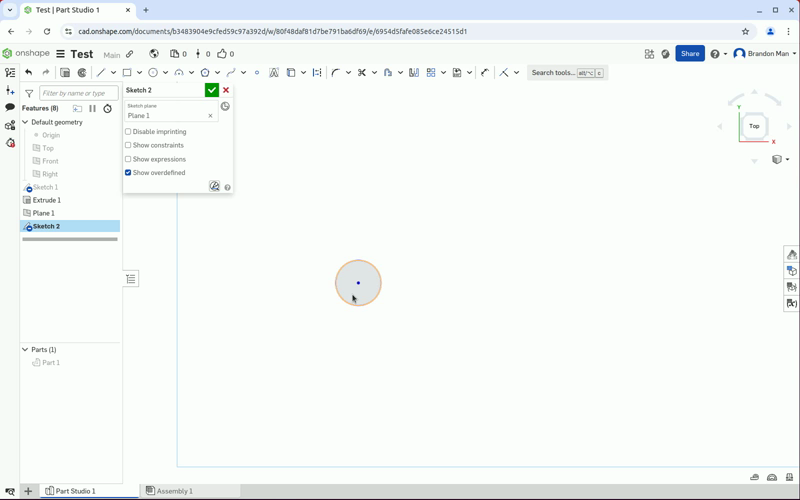
click(352, 294)
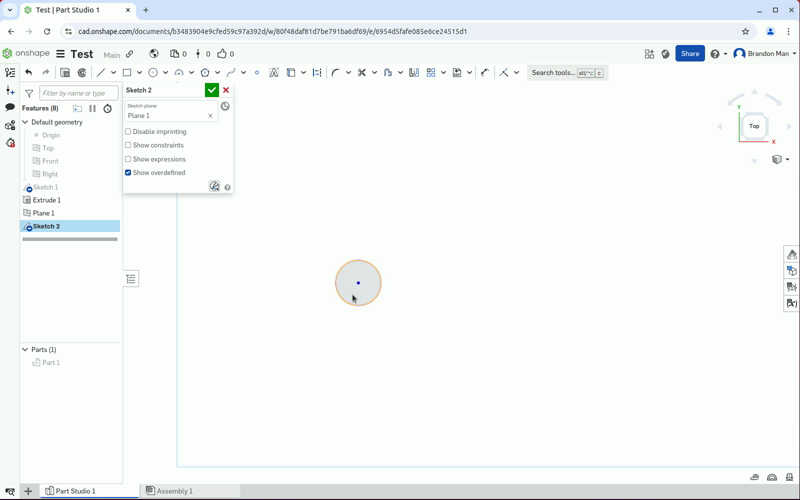
scroll(-6)
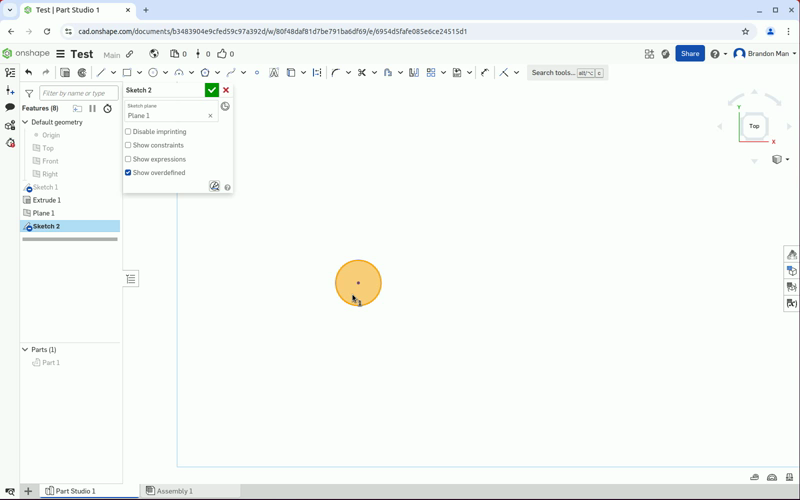
scroll(-6)
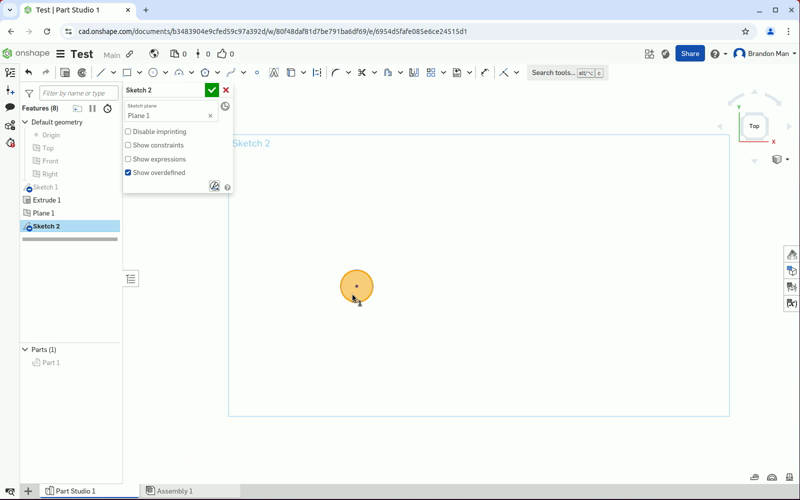
scroll(-6)
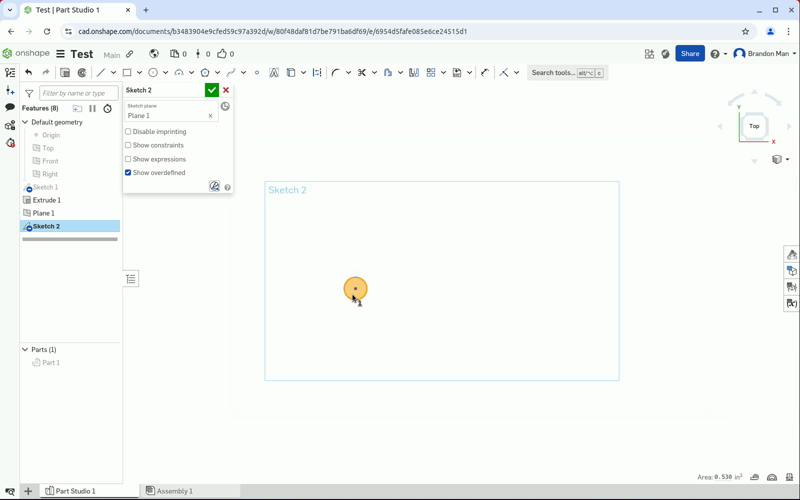
scroll(-6)
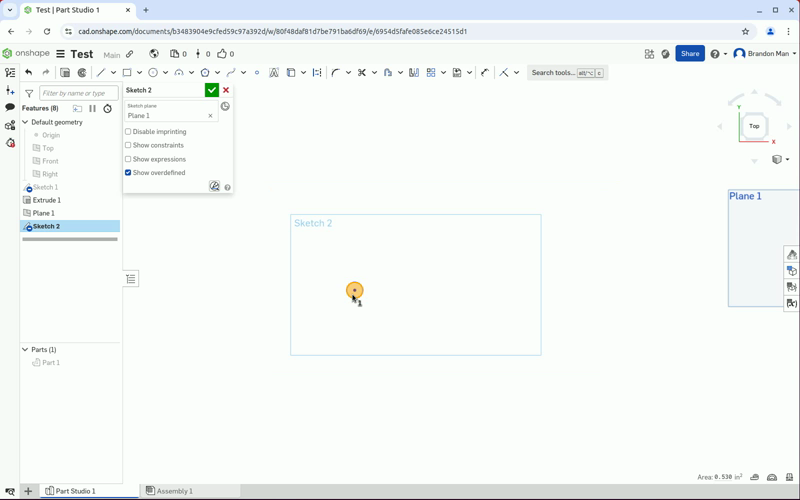
scroll(-6)
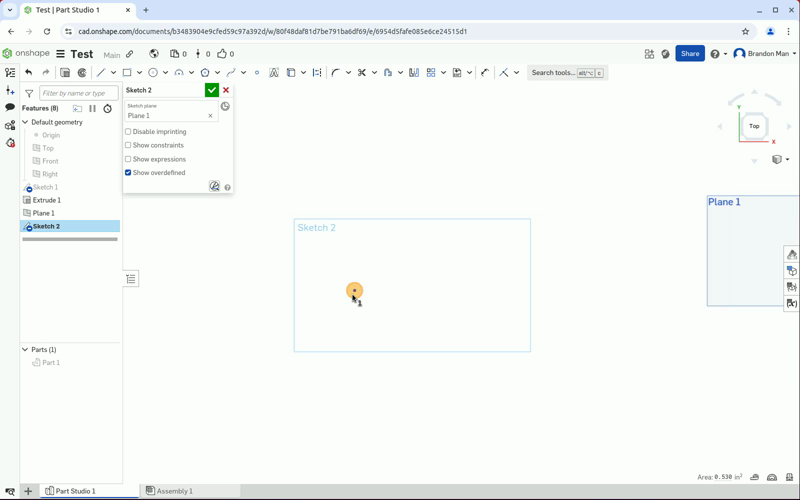
scroll(-6)
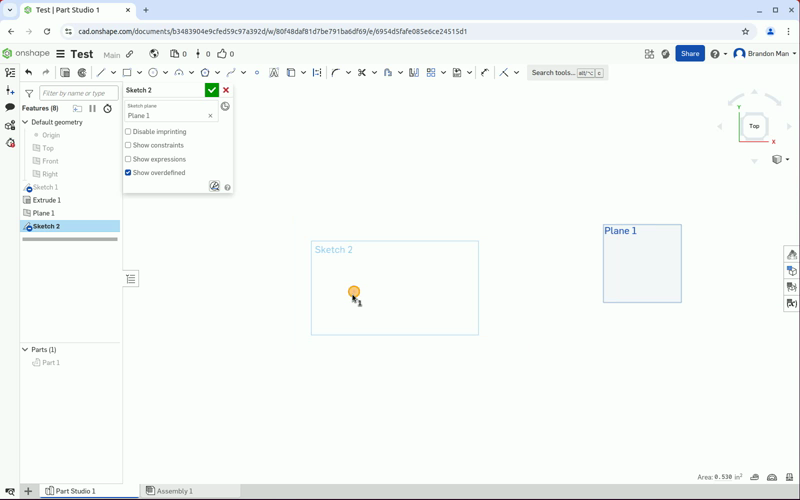
scroll(-6)
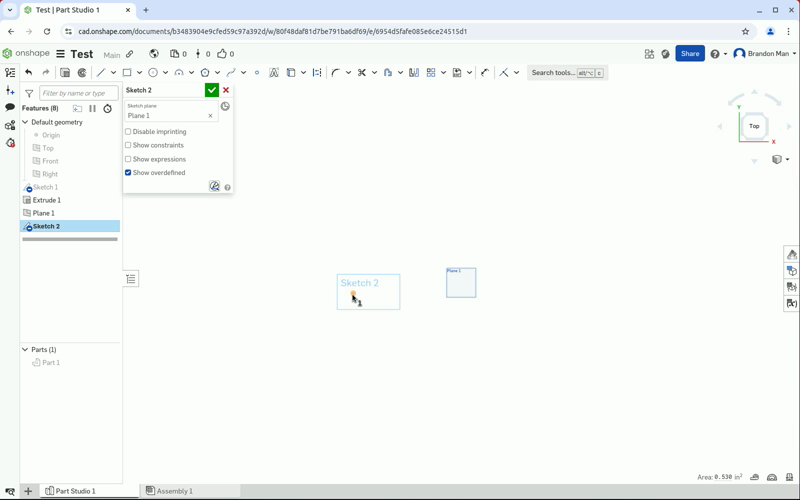
mouse_move(73, 352)
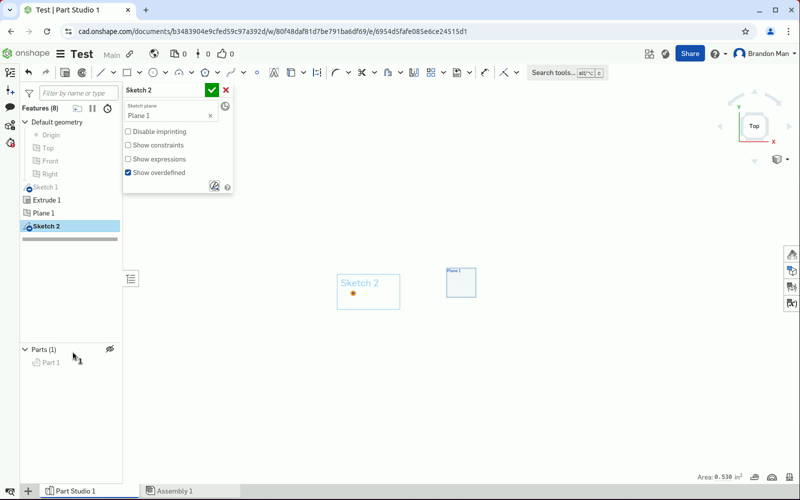
key(shift+y)
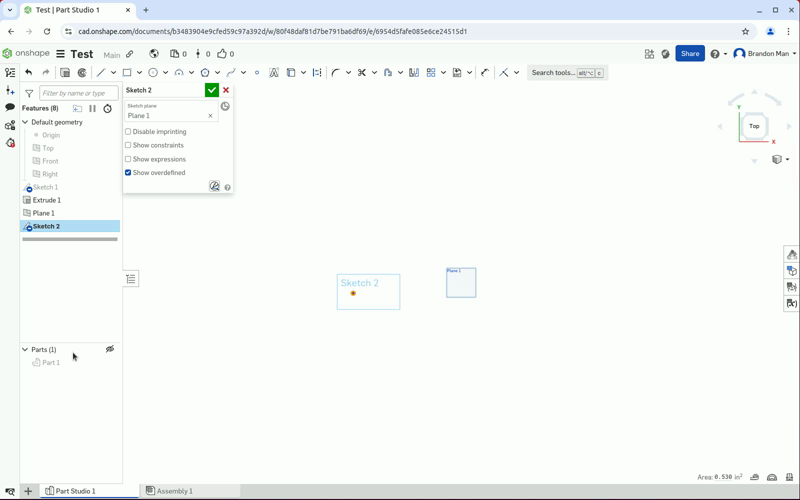
key(shift+e)
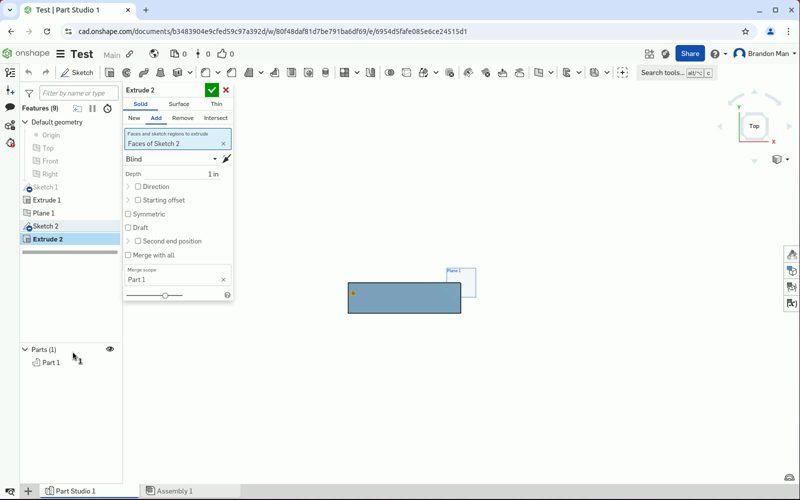
mouse_move(143, 106)
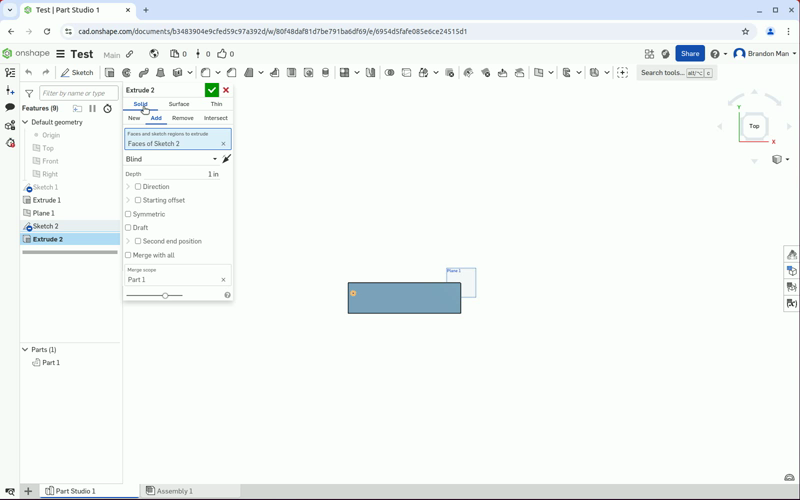
click(143, 106)
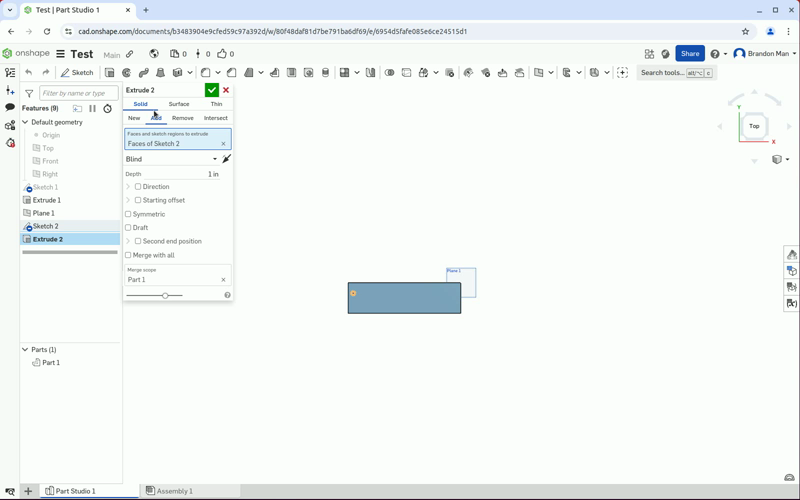
mouse_move(186, 120)
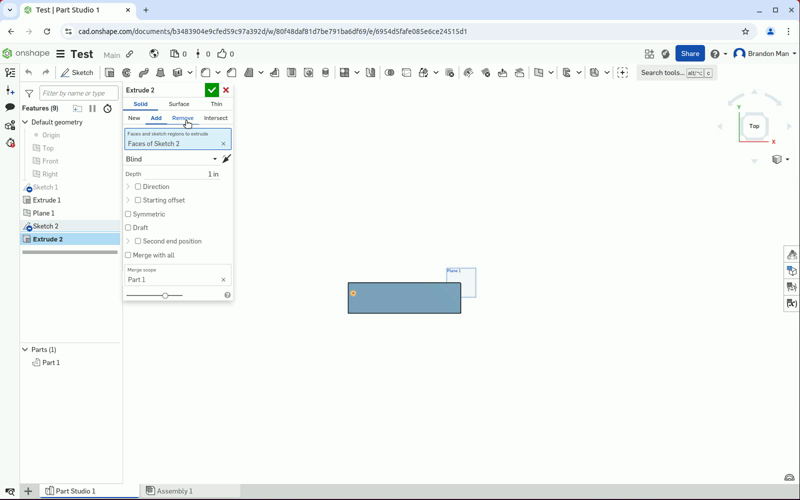
click(186, 120)
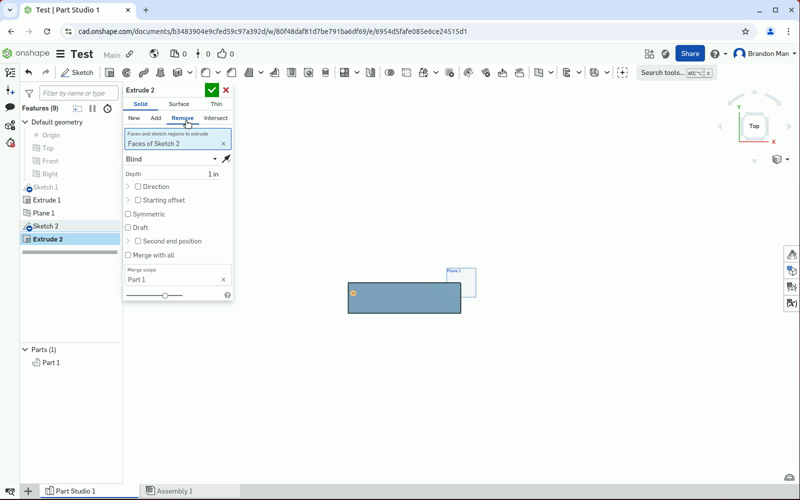
key(tab, 4)
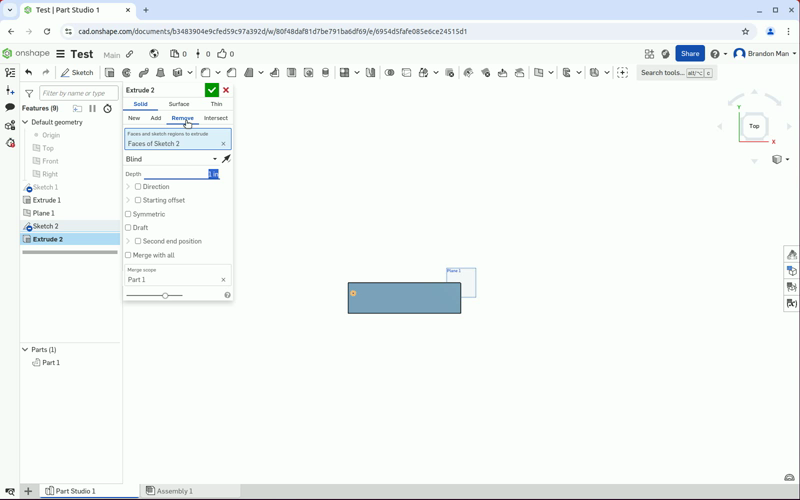
text(2.166)
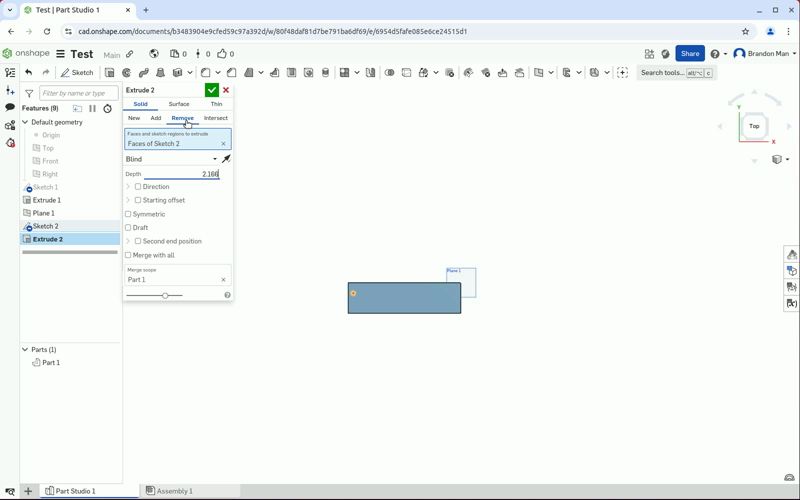
key(tab, 6)
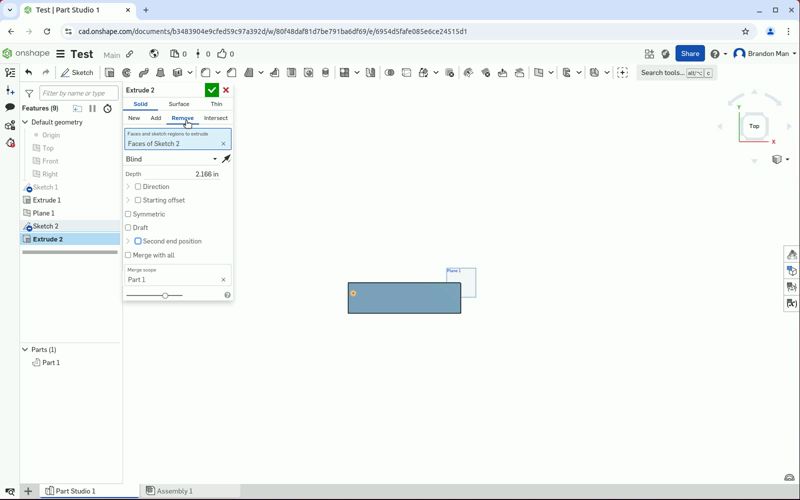
key(space)
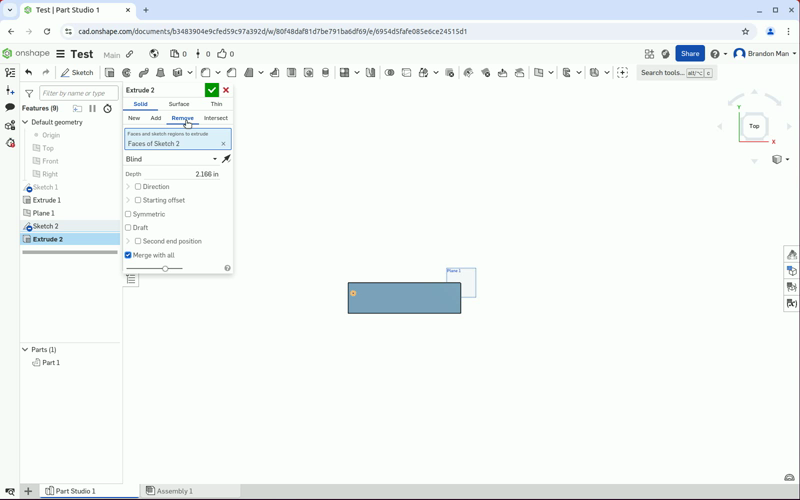
key(enter)
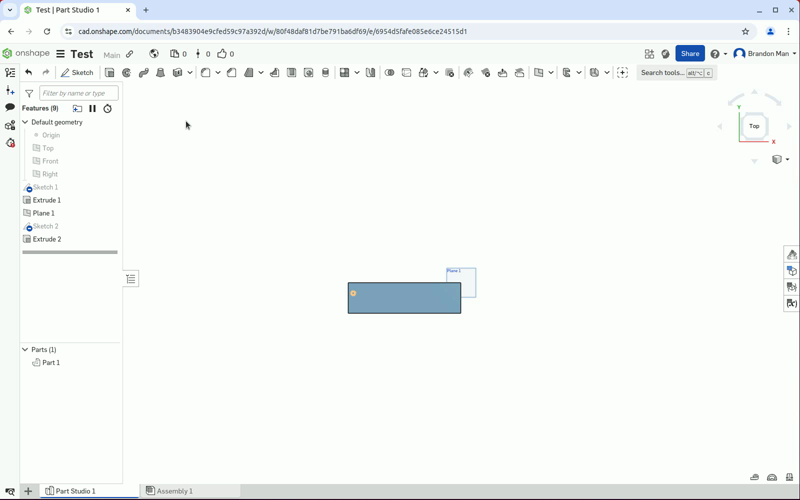
key(shift+h)
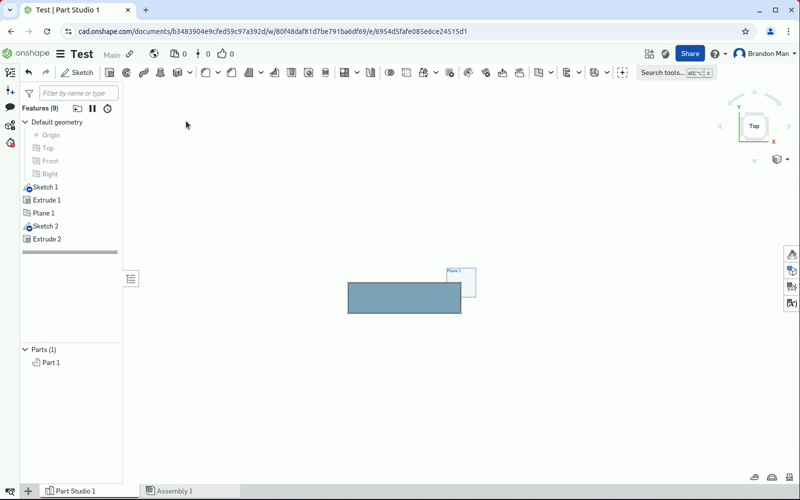
key(shift+h)
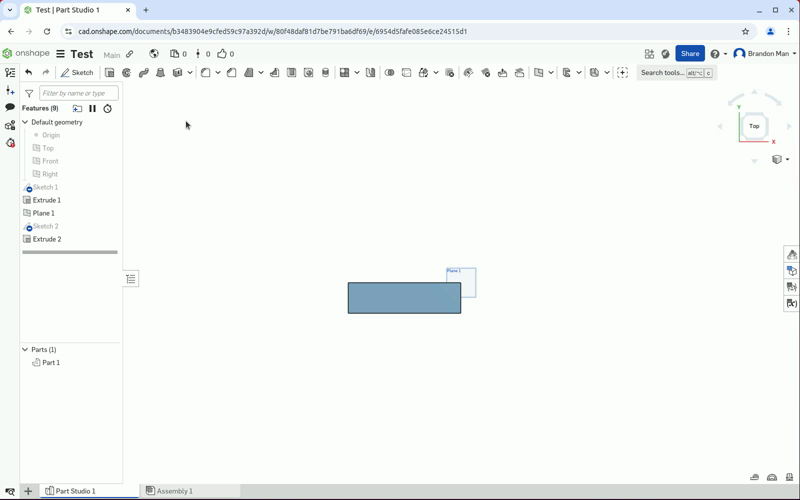
mouse_move(73, 189)
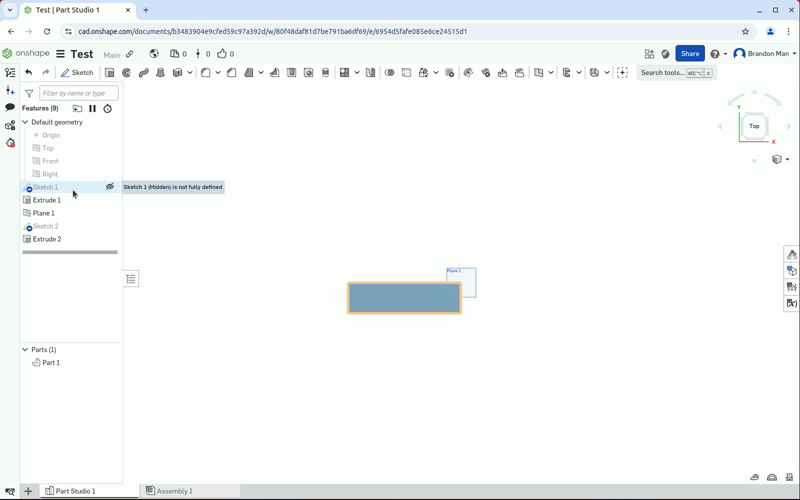
click(73, 189)
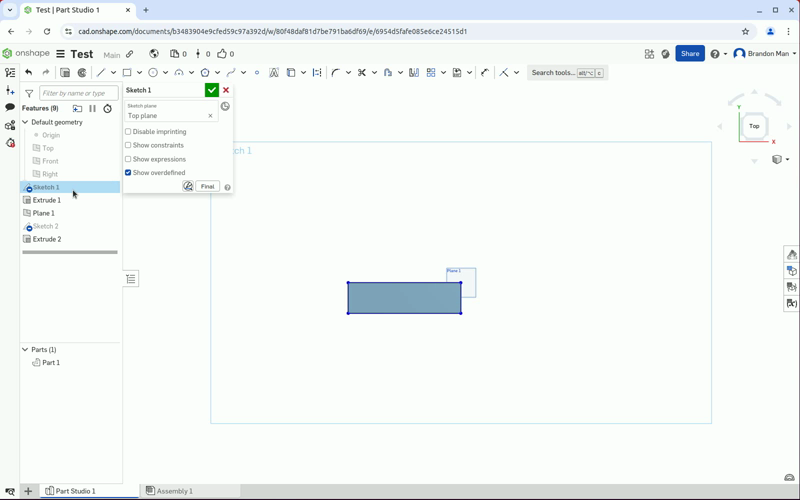
mouse_move(229, 92)
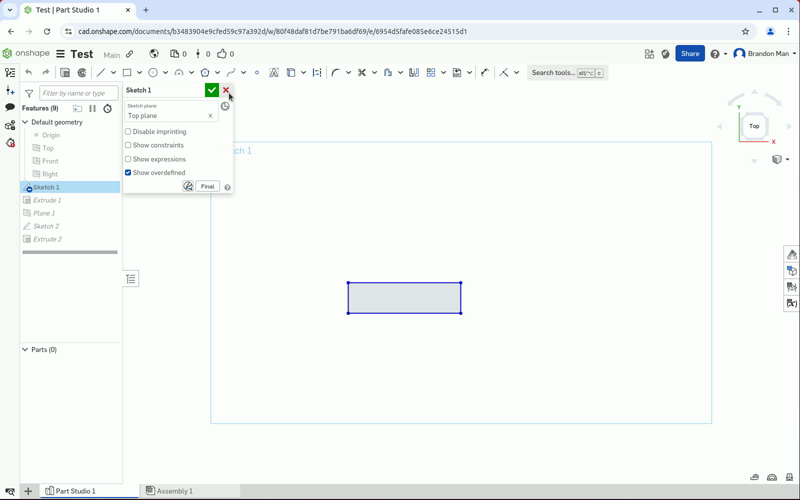
click(229, 92)
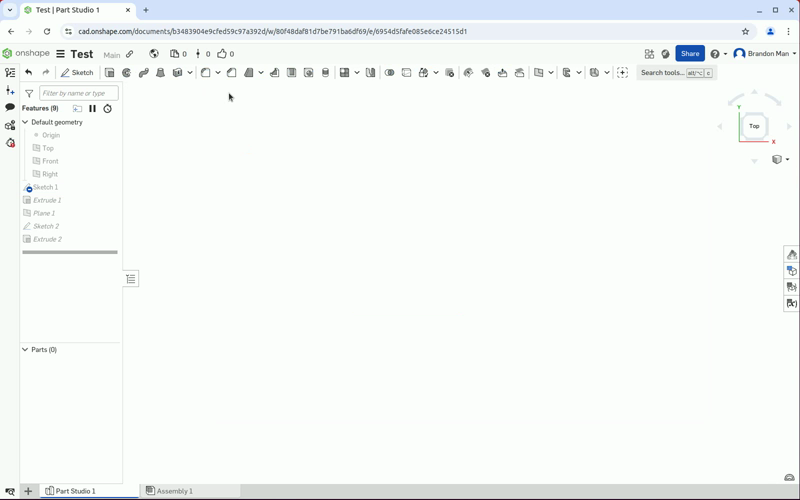
key(shift+s)
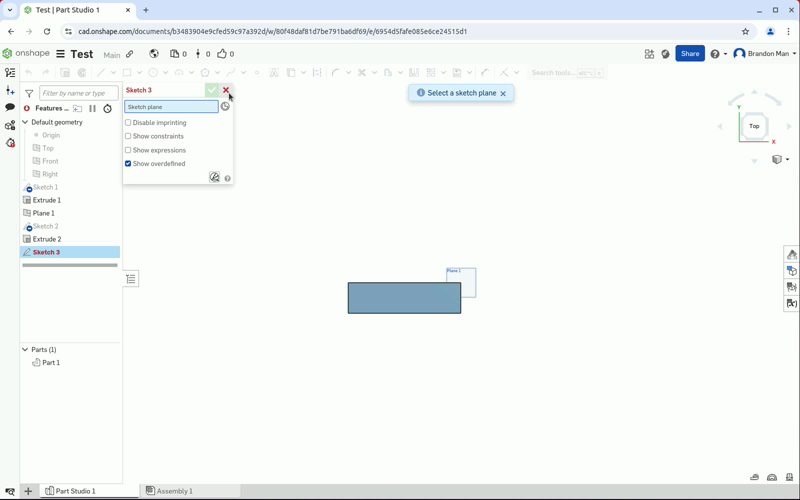
mouse_move(73, 215)
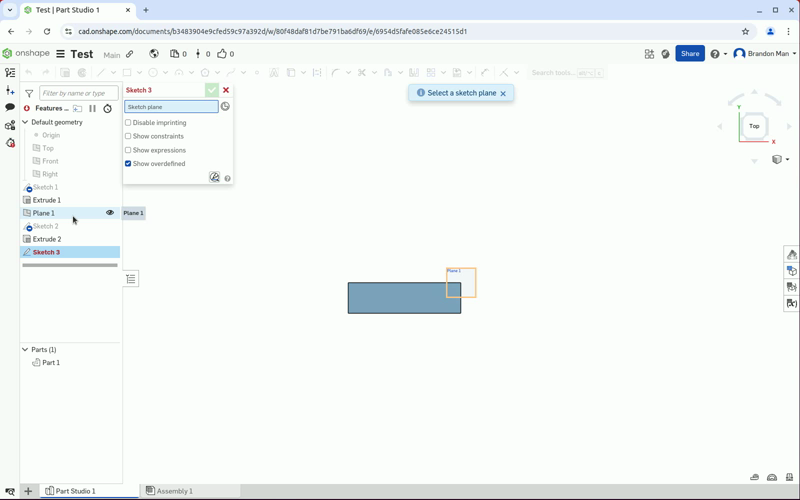
click(73, 215)
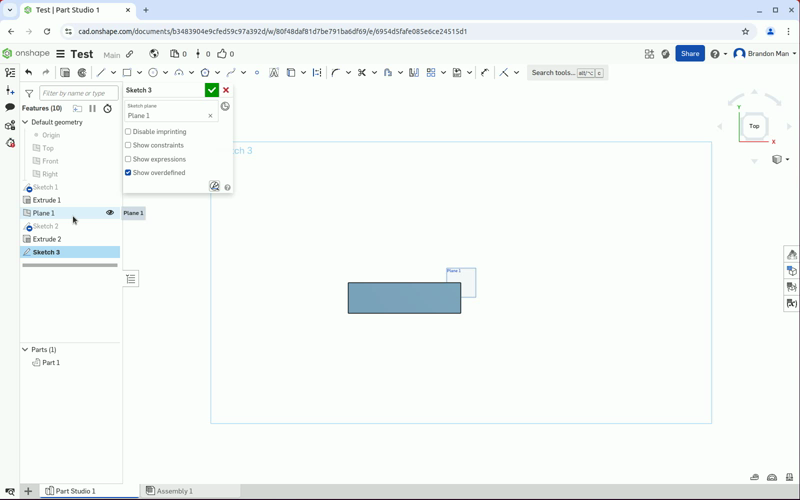
mouse_move(73, 352)
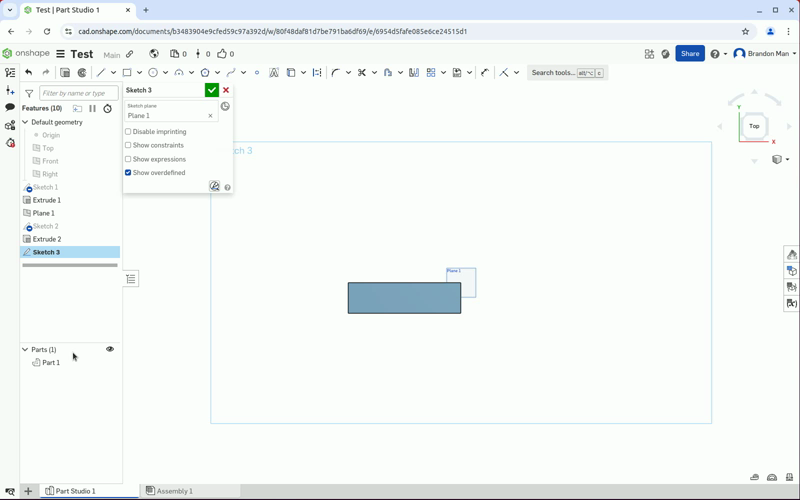
key(y)
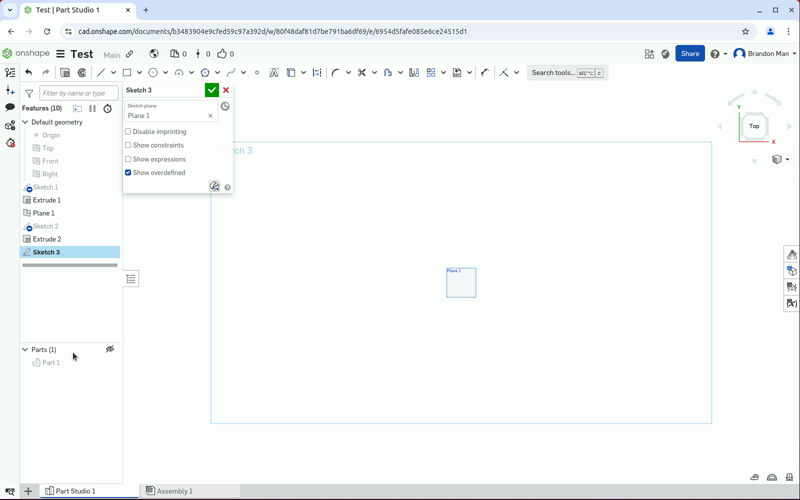
key(c)
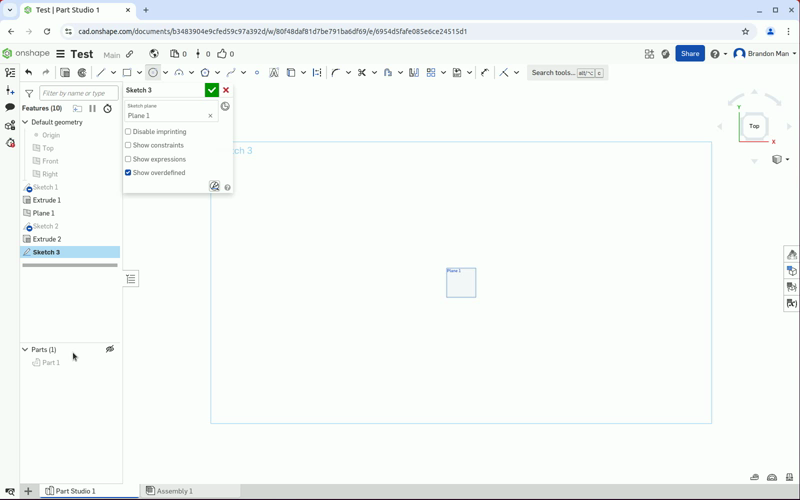
key_down(shift)
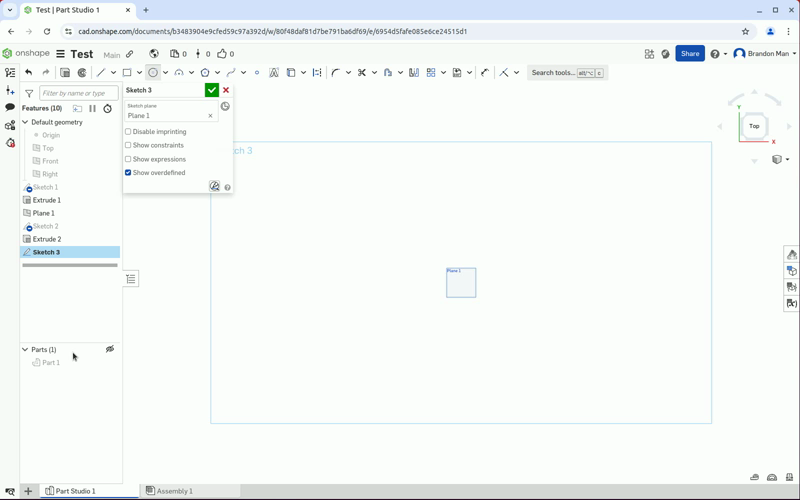
mouse_move(353, 303)
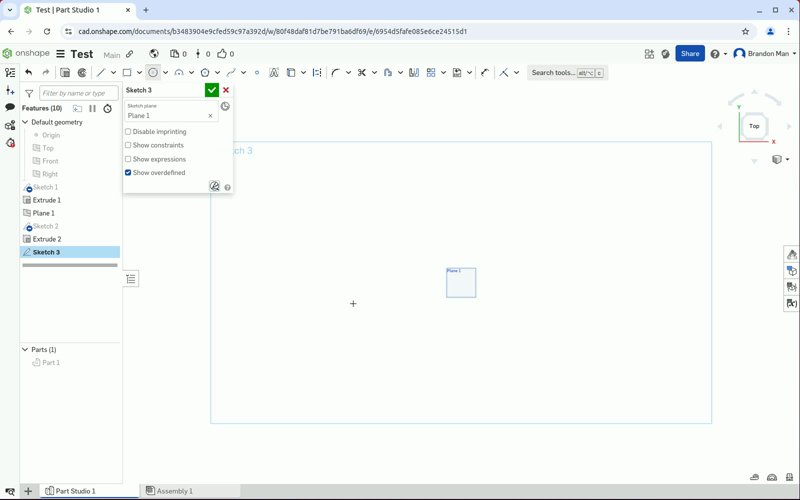
click(353, 303)
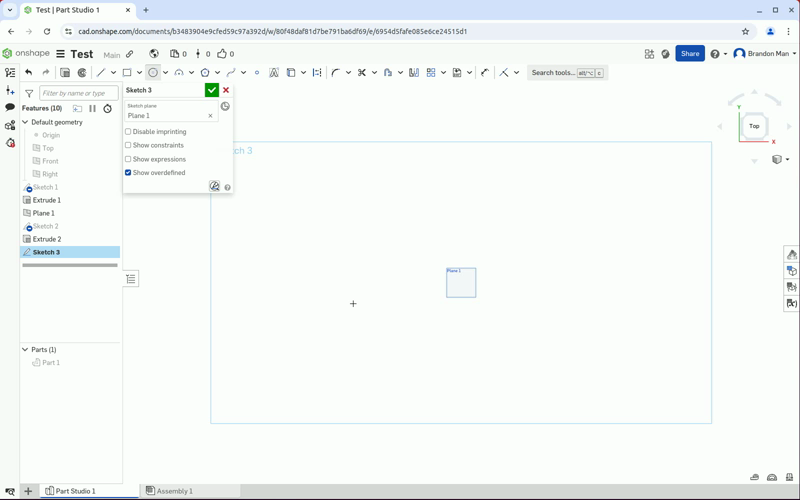
key_up(shift)
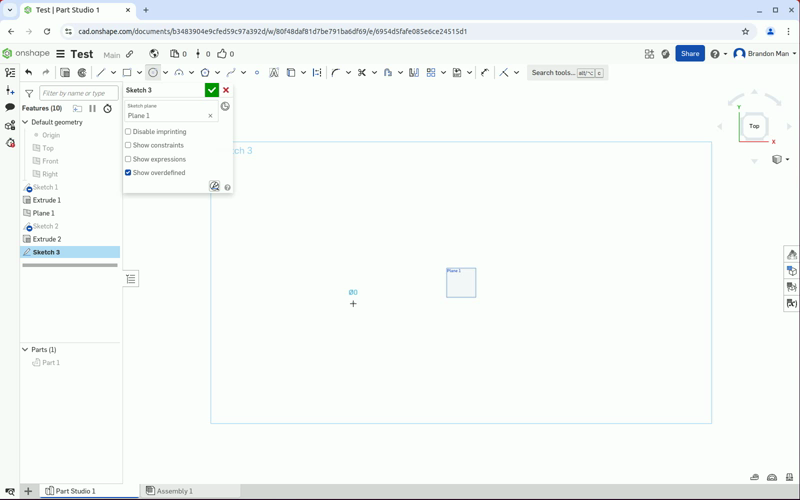
mouse_move(355, 303)
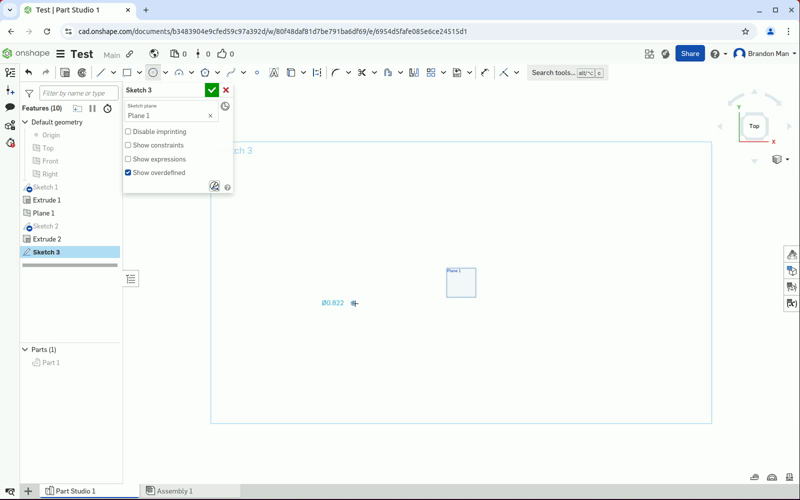
scroll(6)
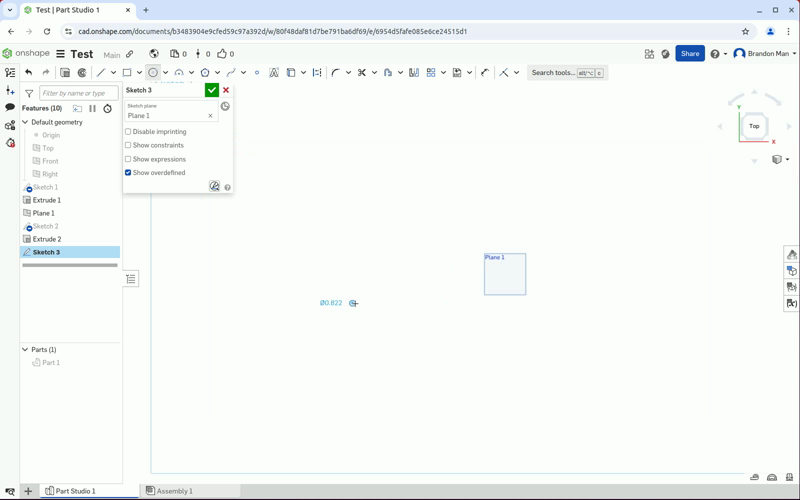
scroll(6)
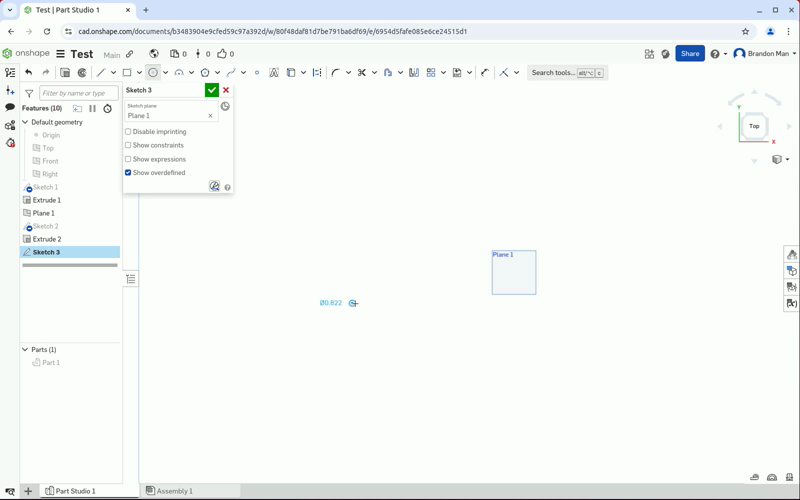
scroll(6)
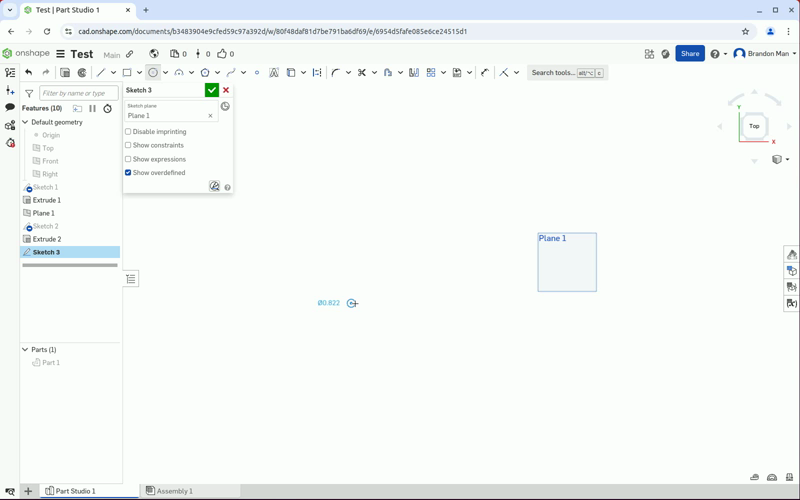
scroll(6)
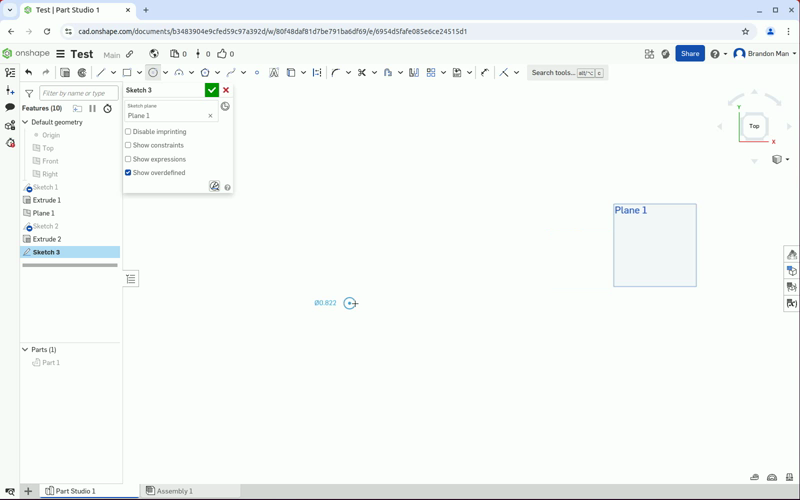
scroll(6)
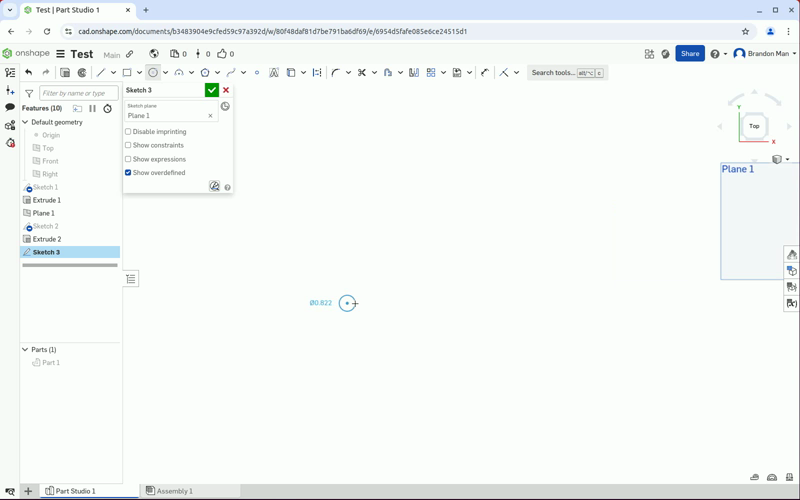
scroll(6)
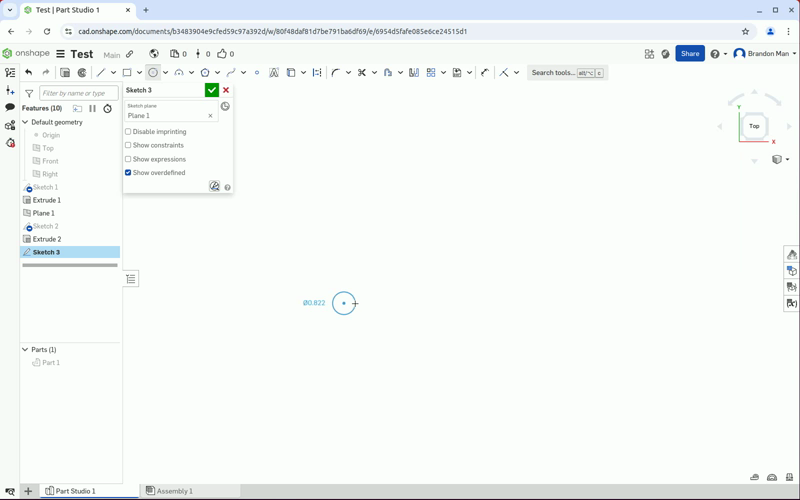
scroll(6)
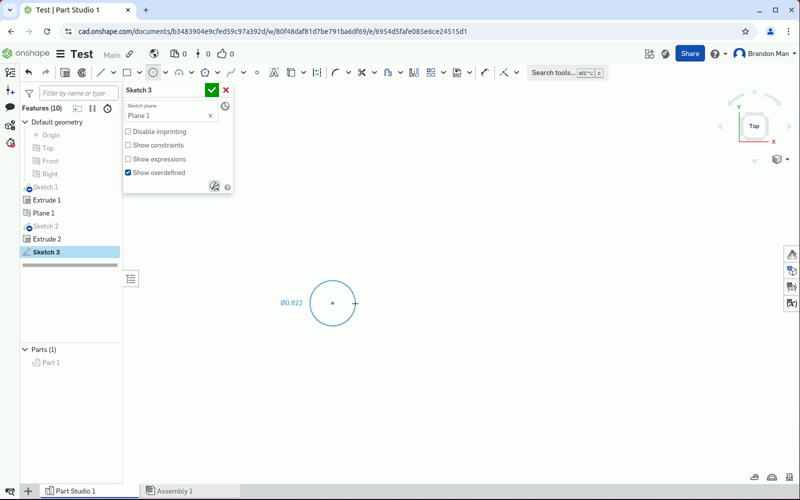
click(355, 303)
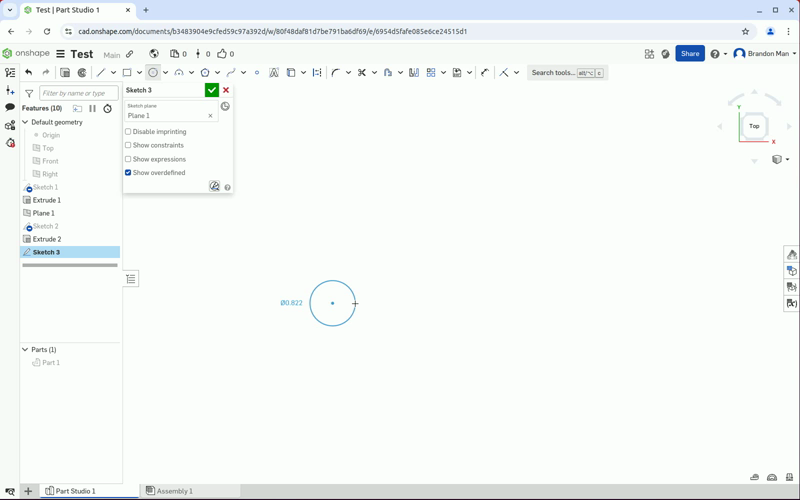
scroll(-6)
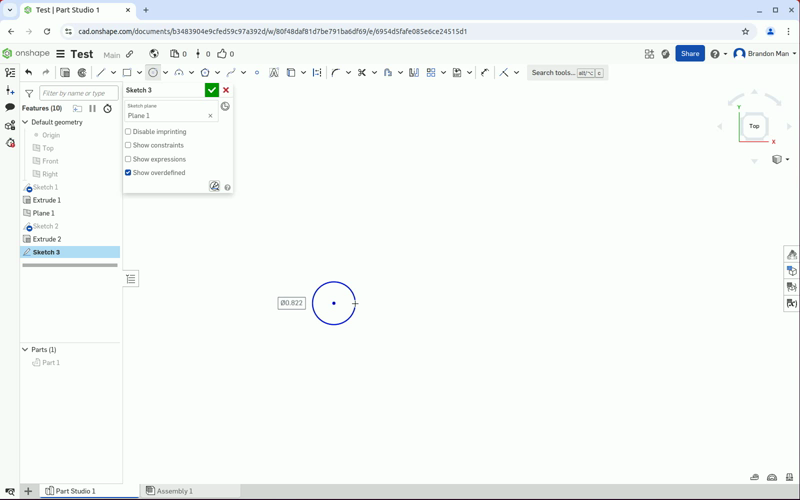
scroll(-6)
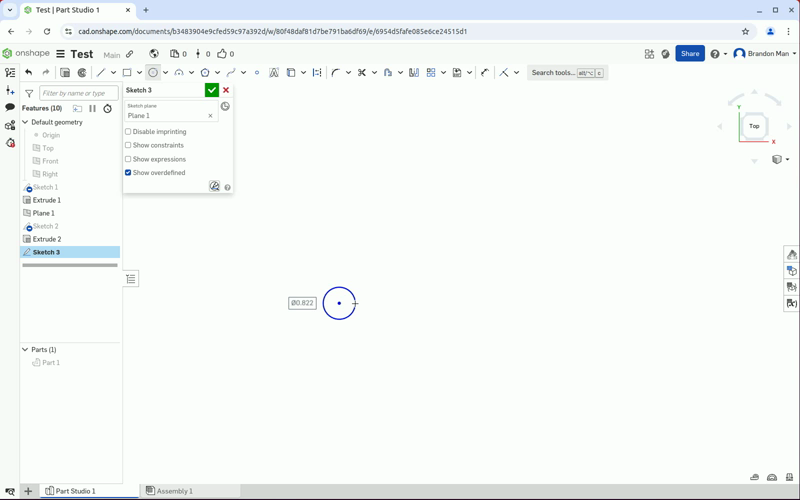
scroll(-6)
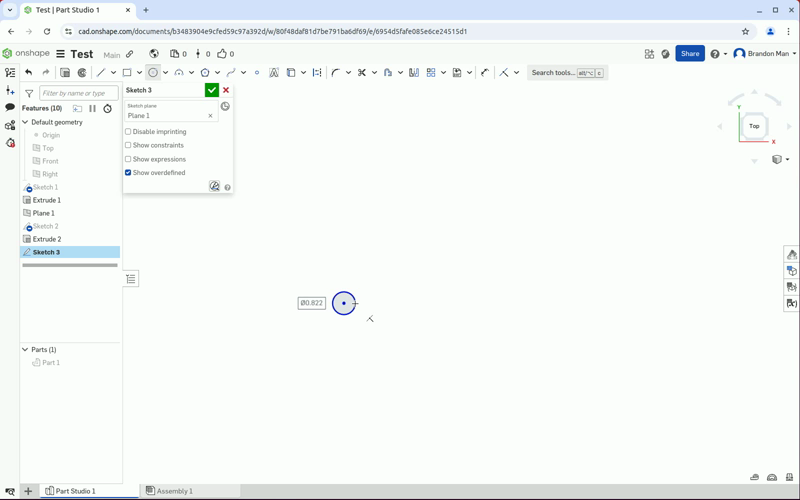
scroll(-6)
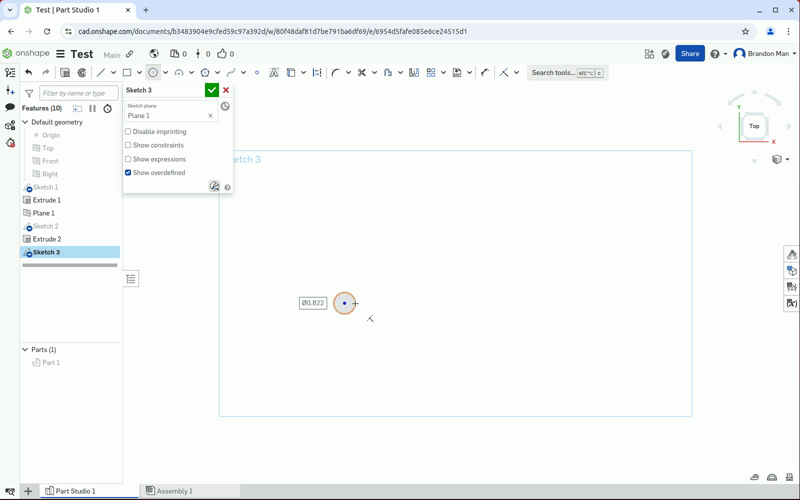
scroll(-6)
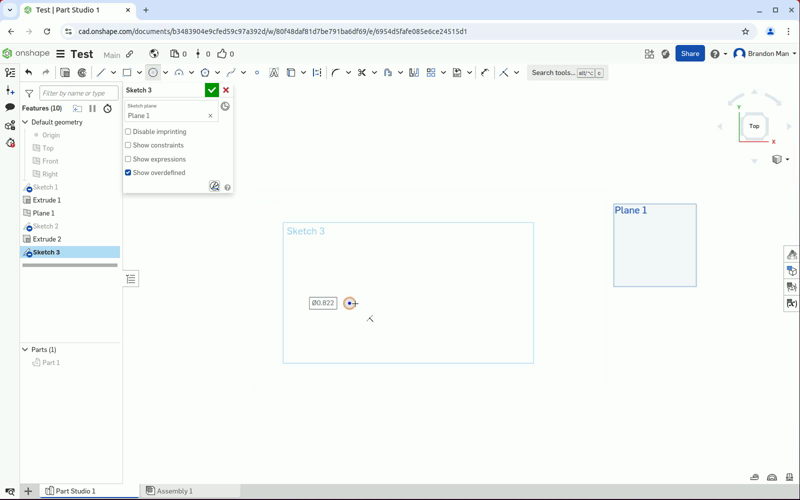
scroll(-6)
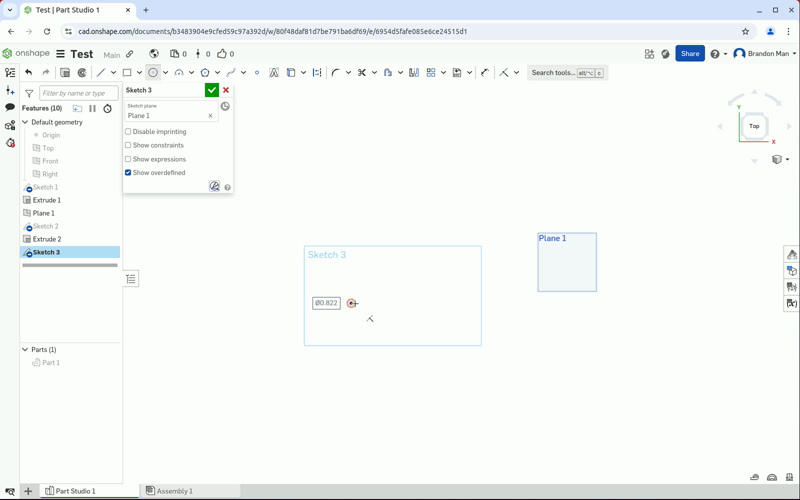
scroll(-6)
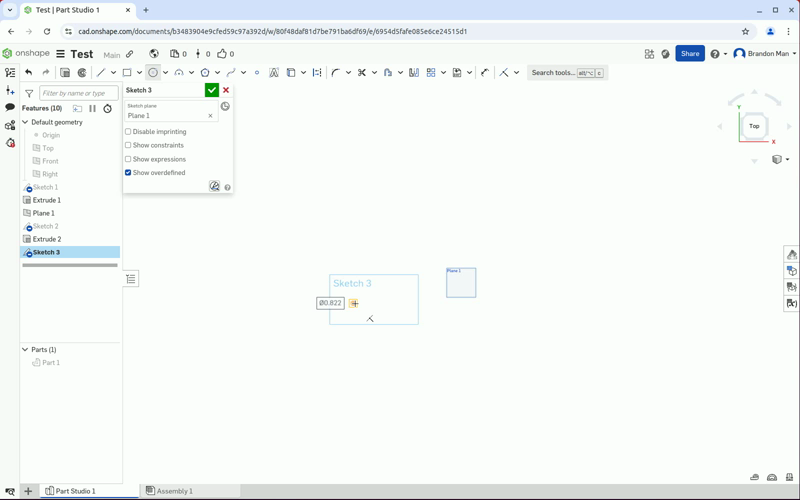
key(esc)
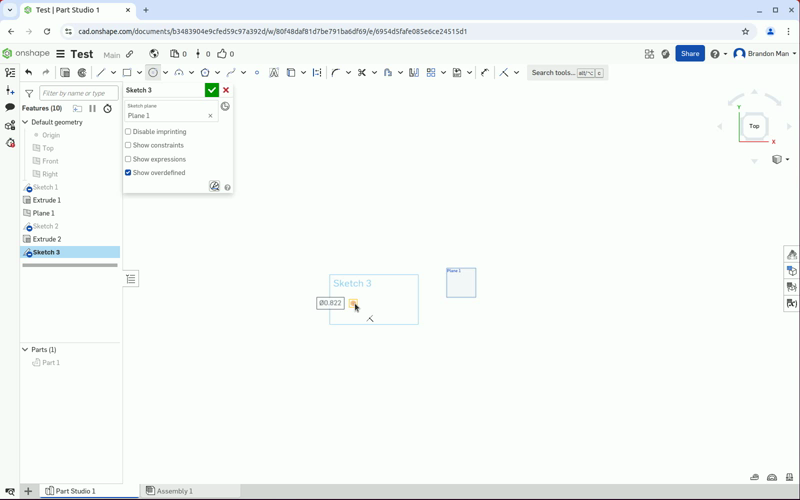
mouse_move(353, 301)
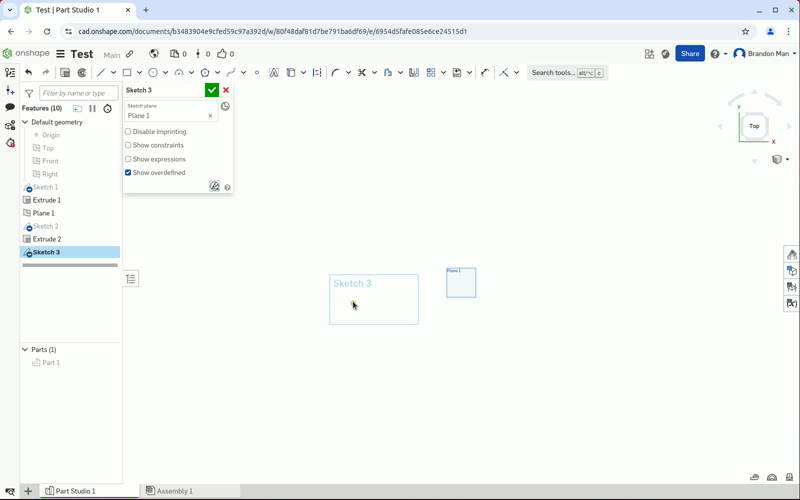
scroll(6)
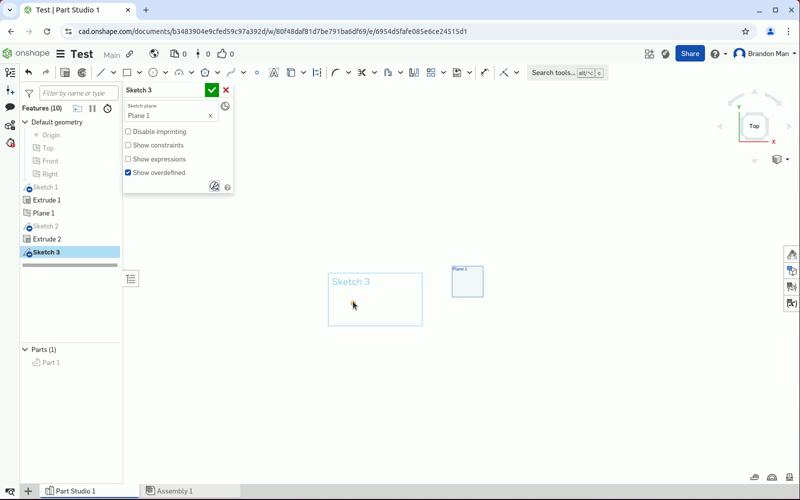
scroll(6)
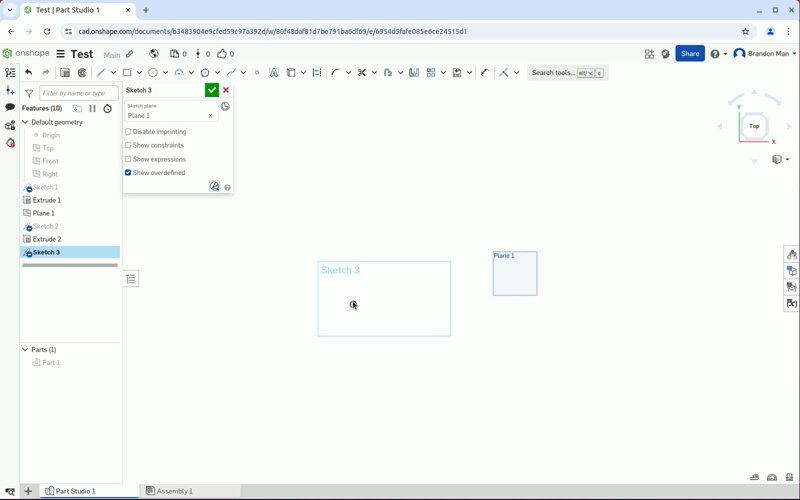
scroll(6)
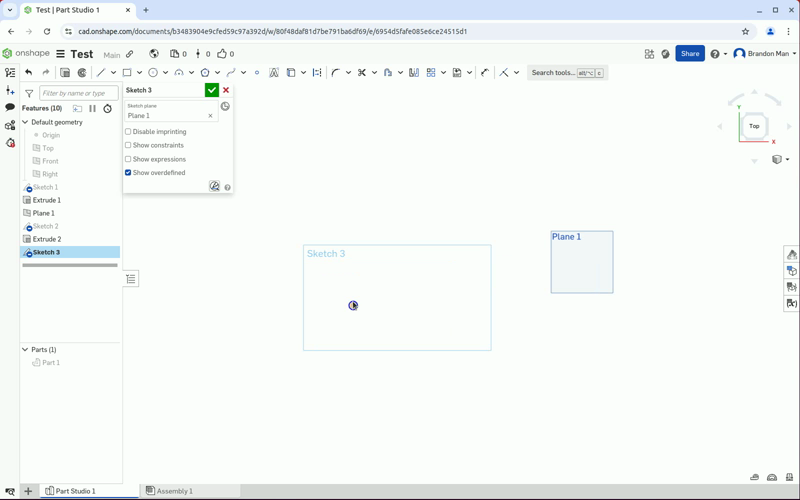
scroll(6)
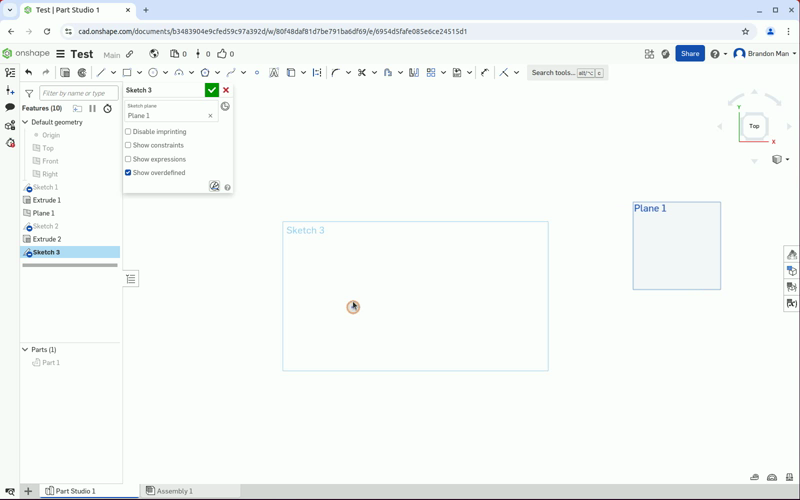
scroll(6)
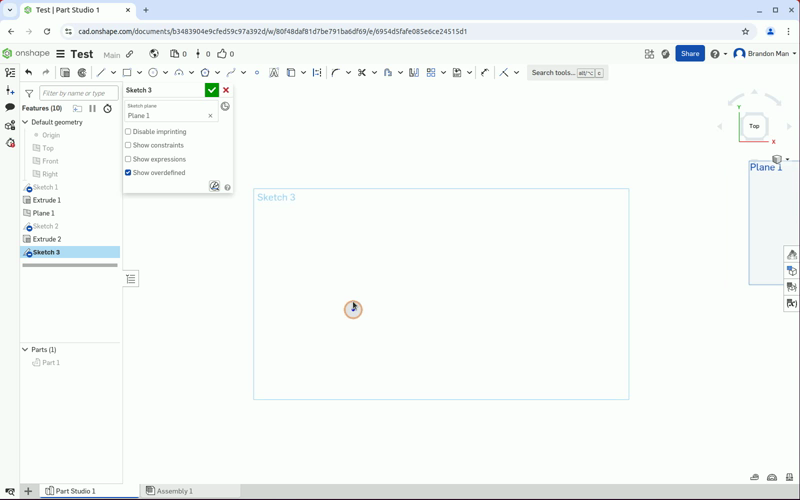
scroll(6)
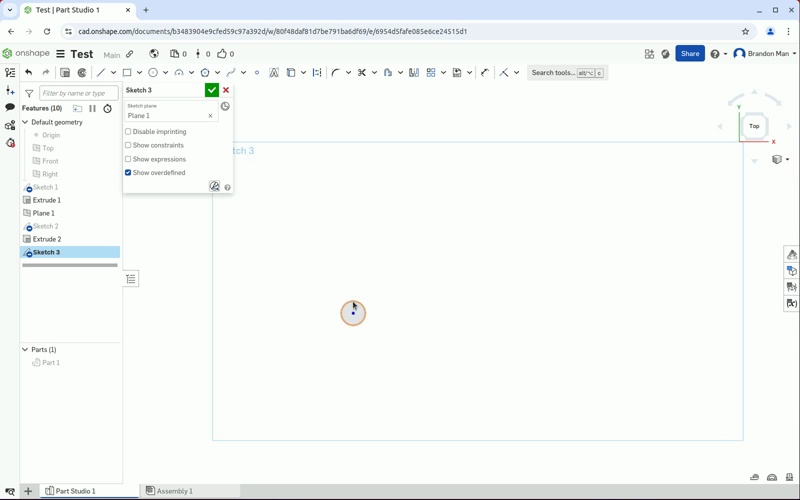
scroll(6)
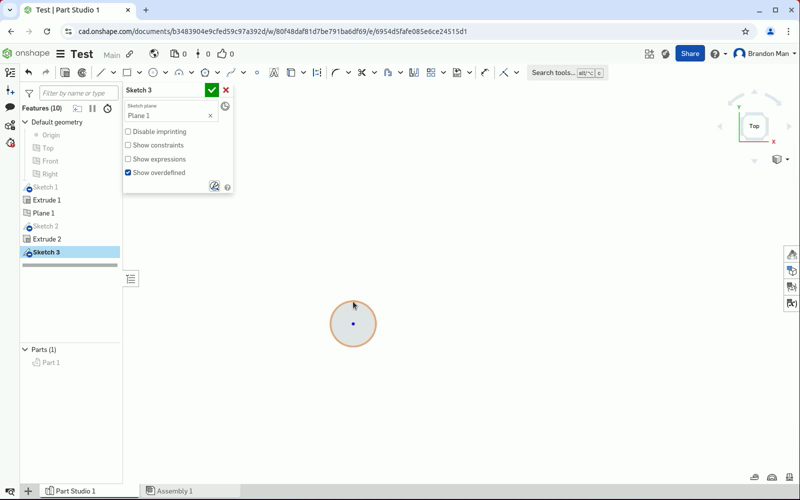
click(353, 301)
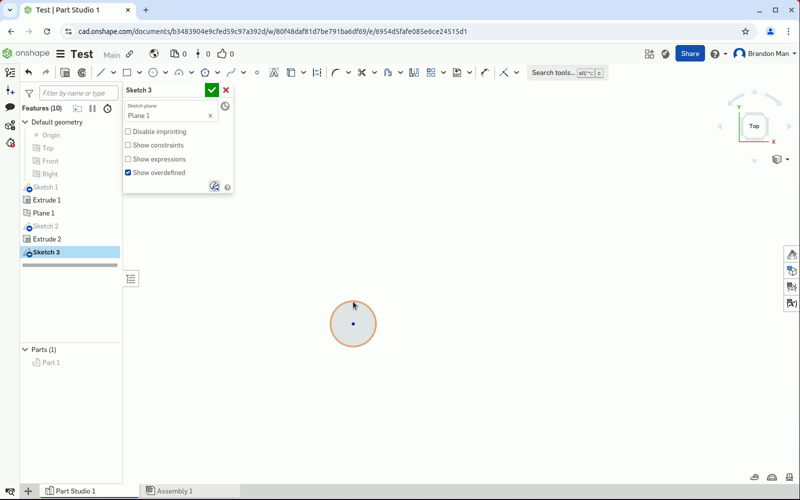
scroll(-6)
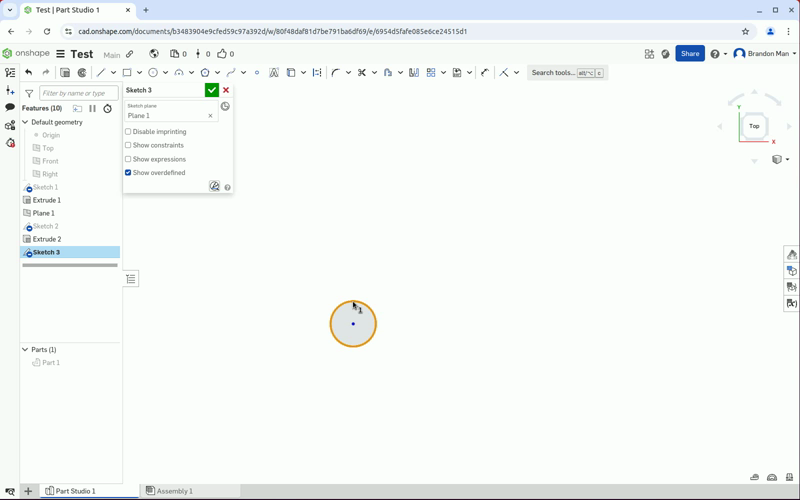
scroll(-6)
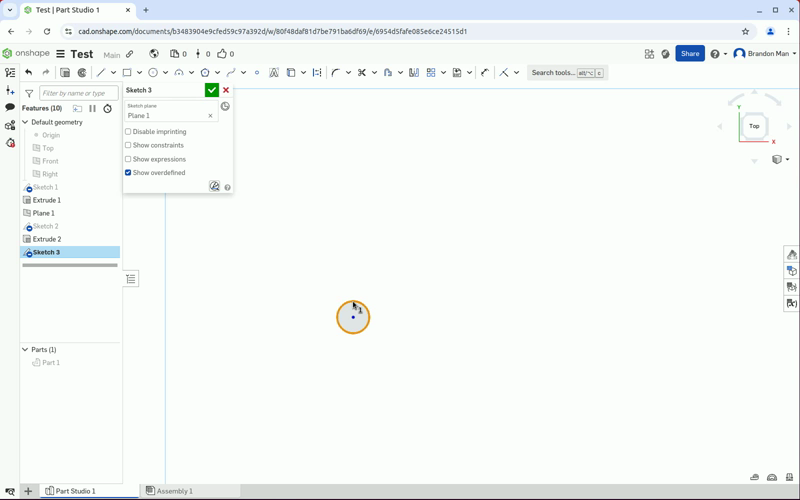
scroll(-6)
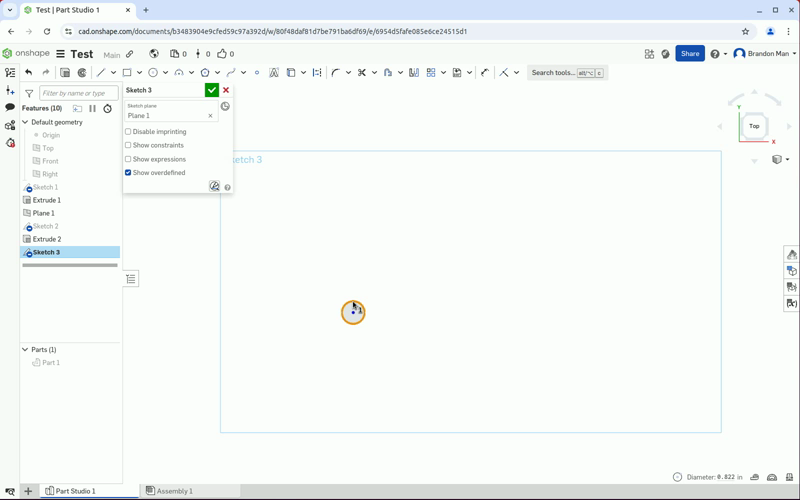
scroll(-6)
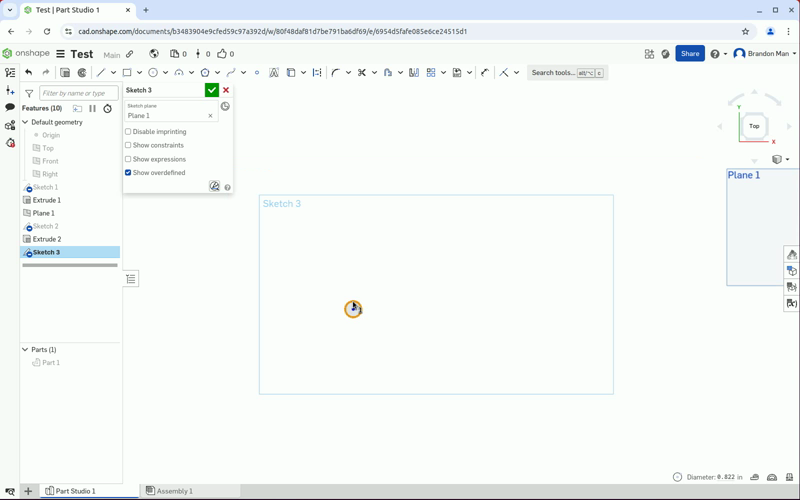
scroll(-6)
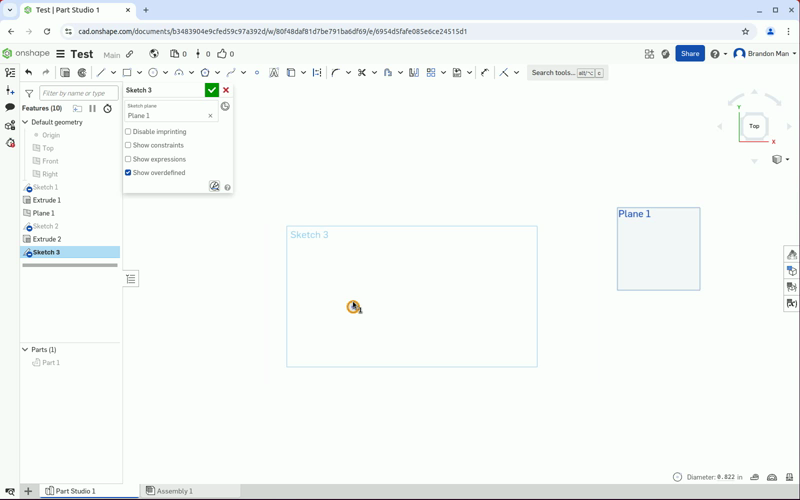
scroll(-6)
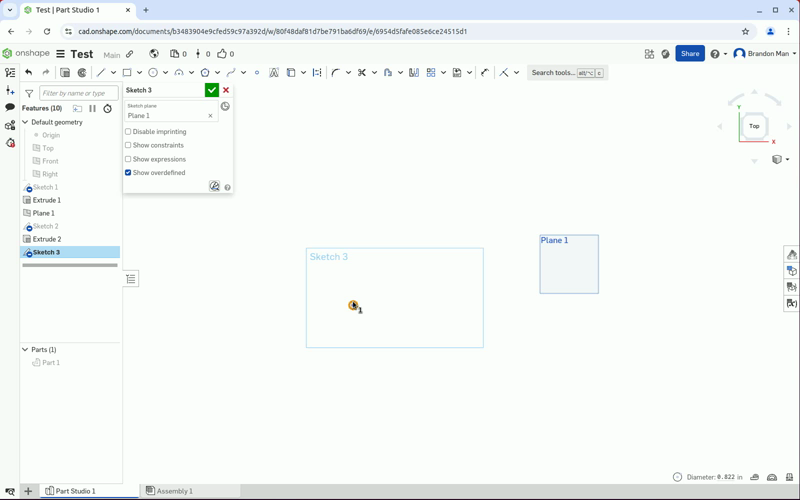
scroll(-6)
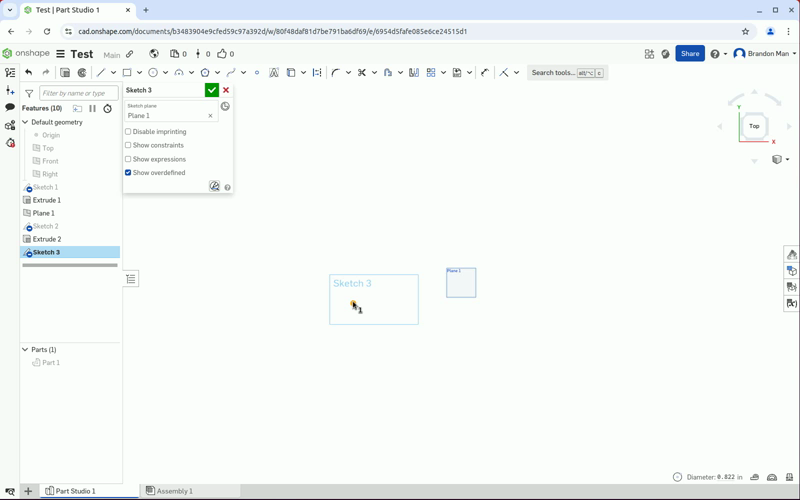
mouse_move(73, 352)
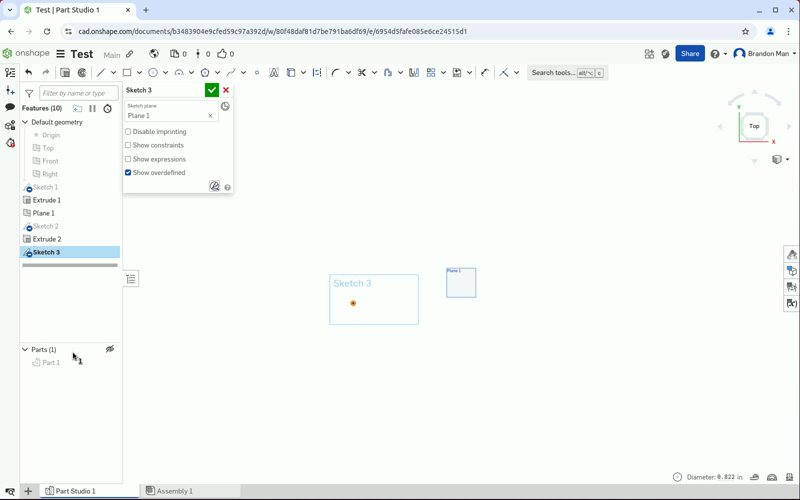
key(shift+y)
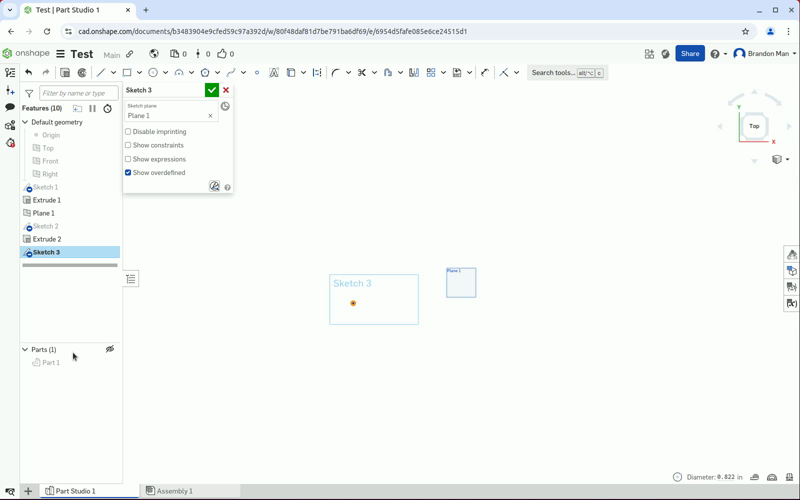
key(shift+e)
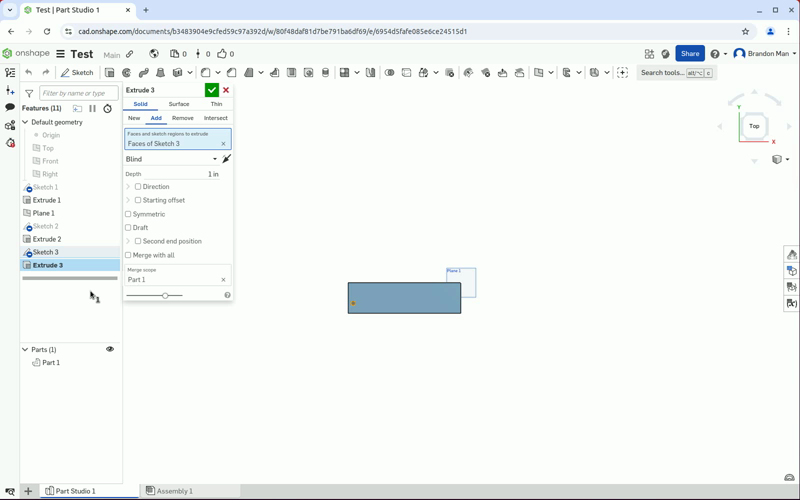
mouse_move(143, 106)
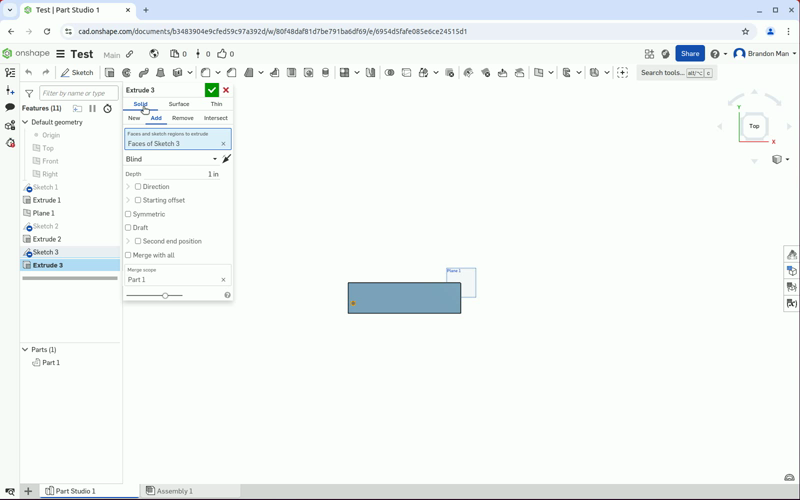
click(143, 106)
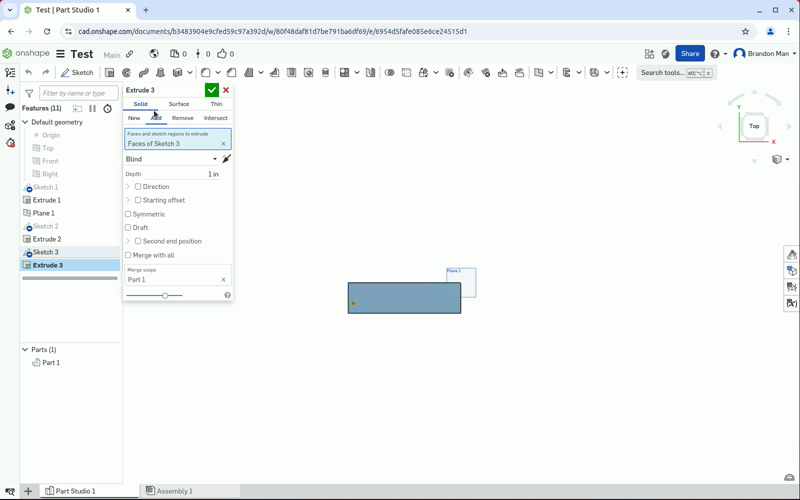
mouse_move(186, 120)
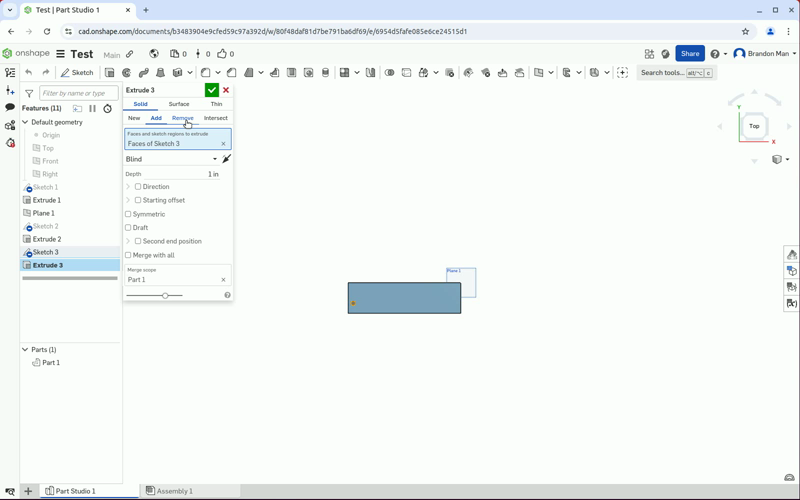
click(186, 120)
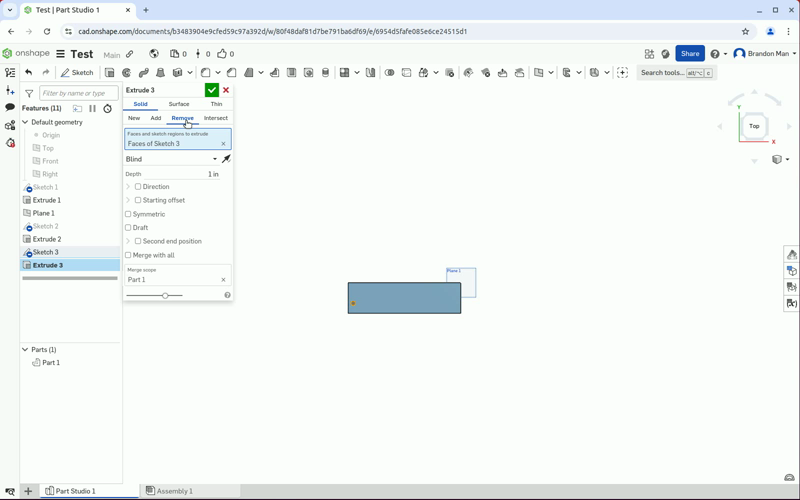
key(tab, 4)
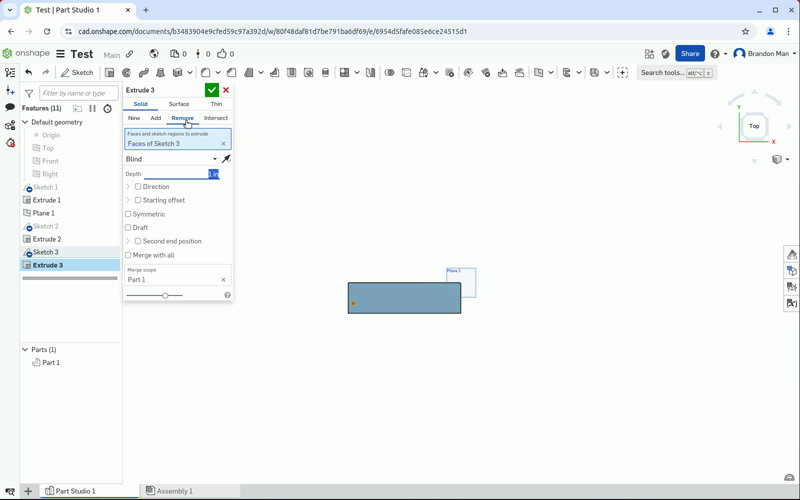
text(2.166)
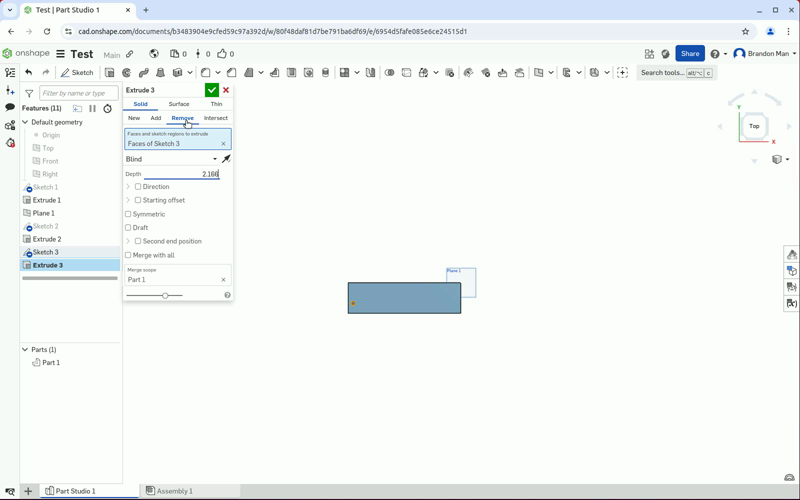
key(tab, 6)
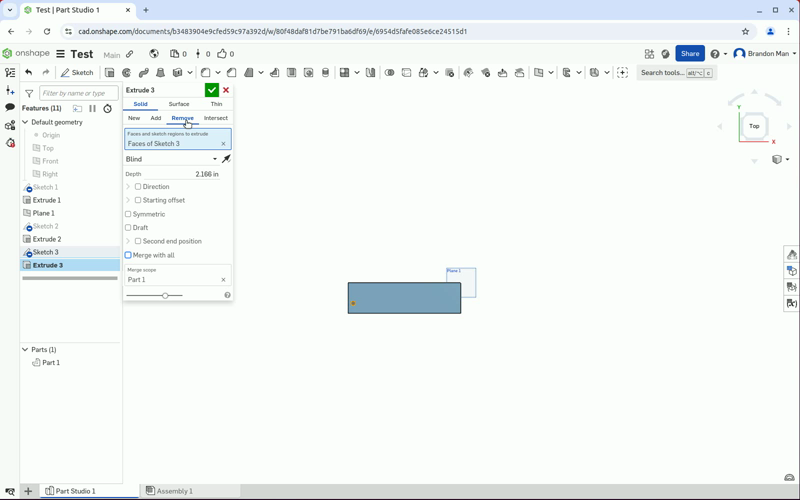
key(space)
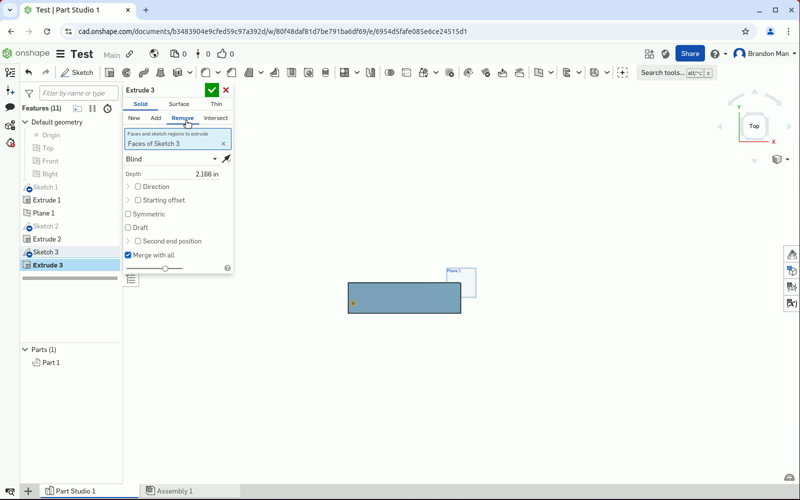
key(enter)
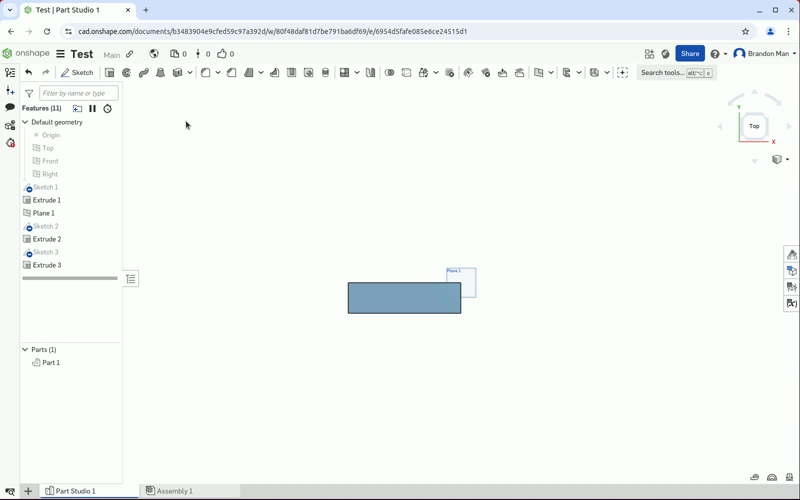
key(shift+h)
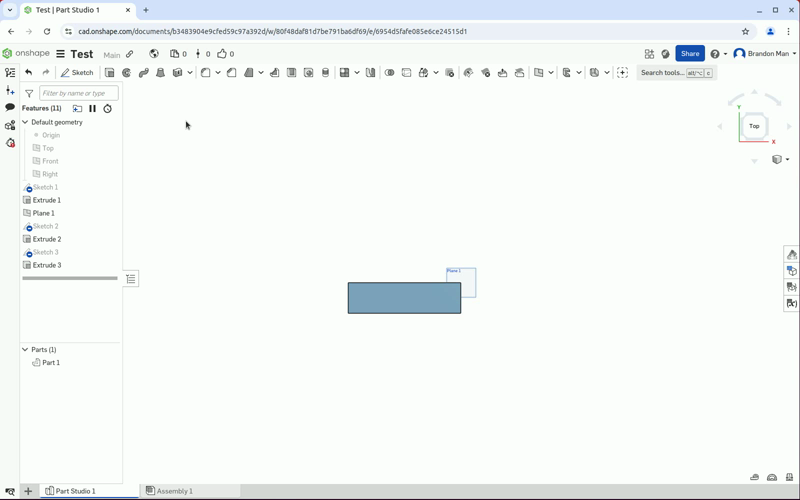
key(shift+h)
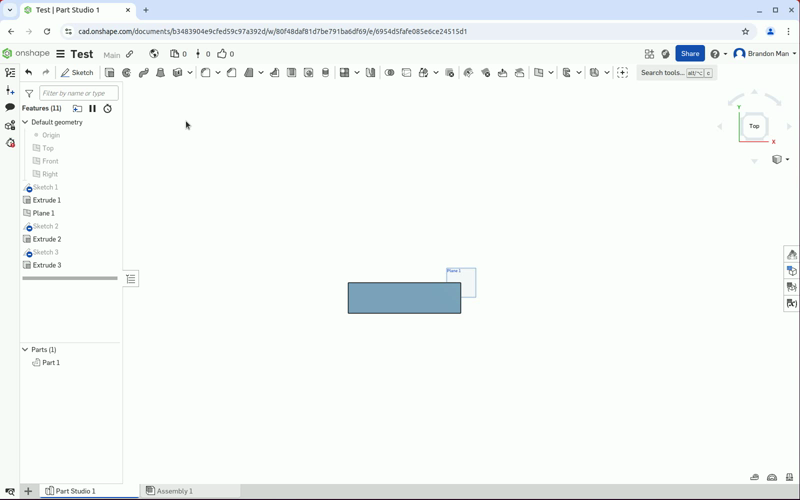
mouse_move(73, 189)
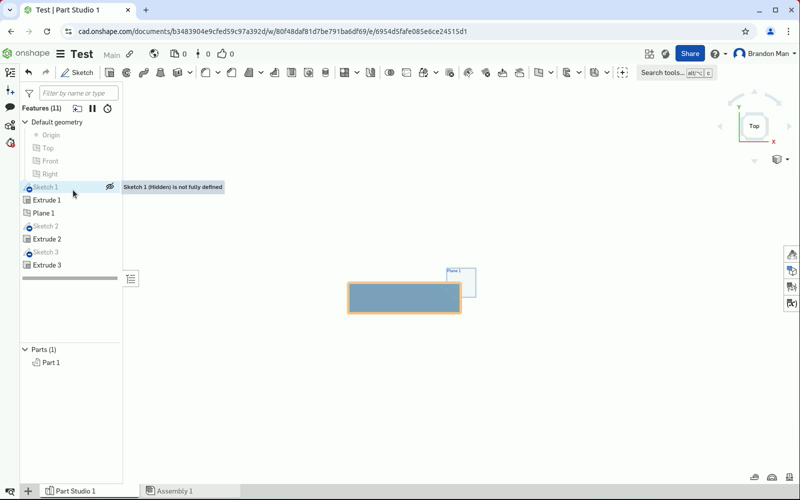
click(73, 189)
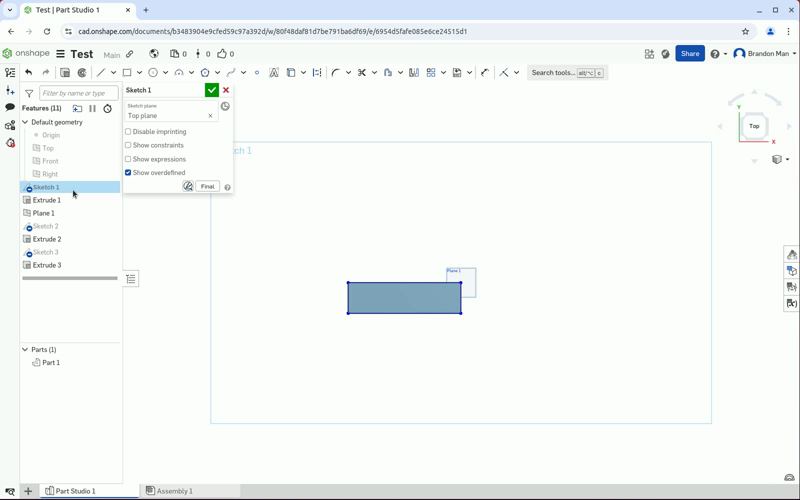
mouse_move(229, 92)
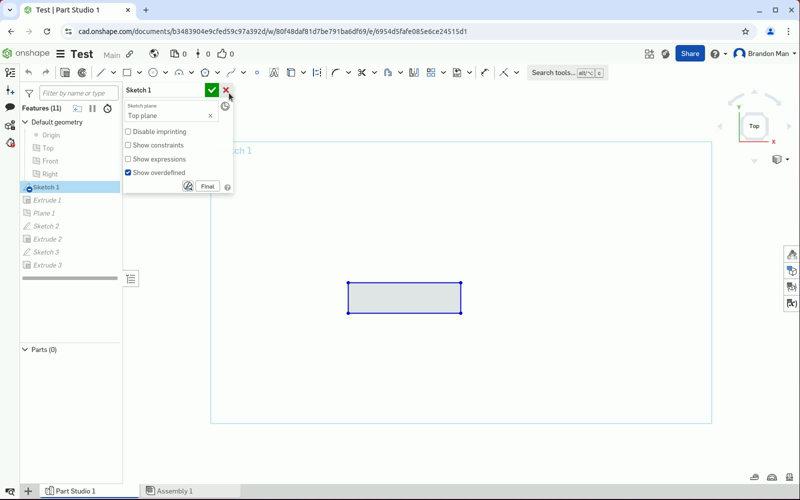
click(229, 92)
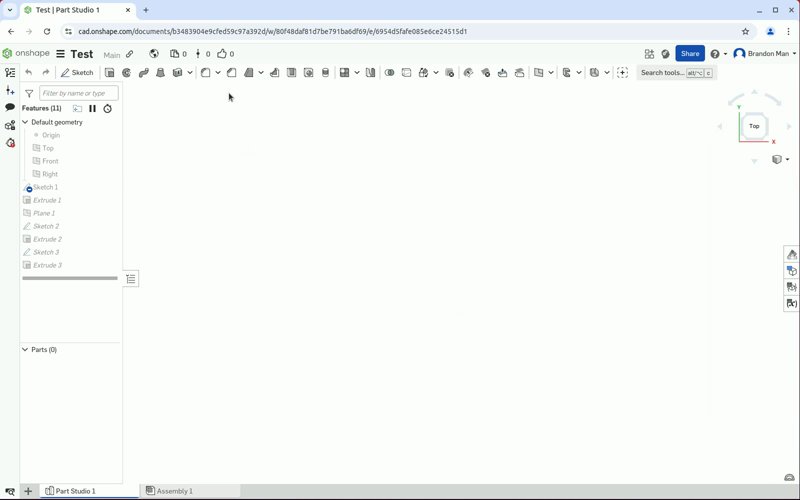
key(shift+s)
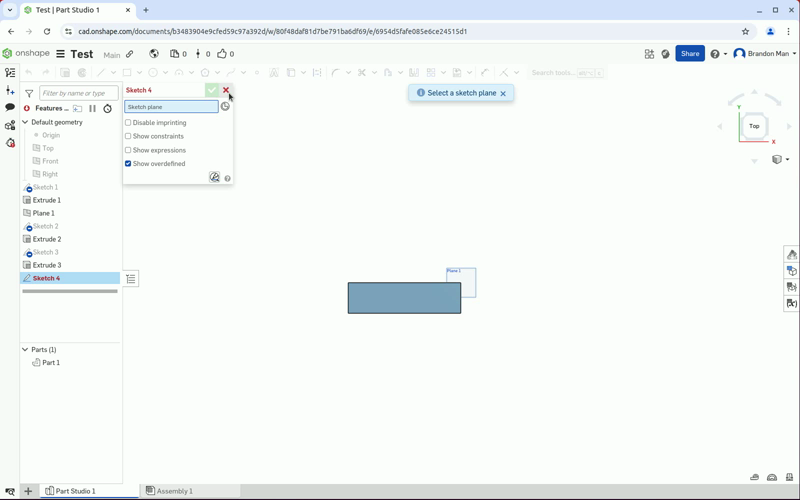
mouse_move(73, 215)
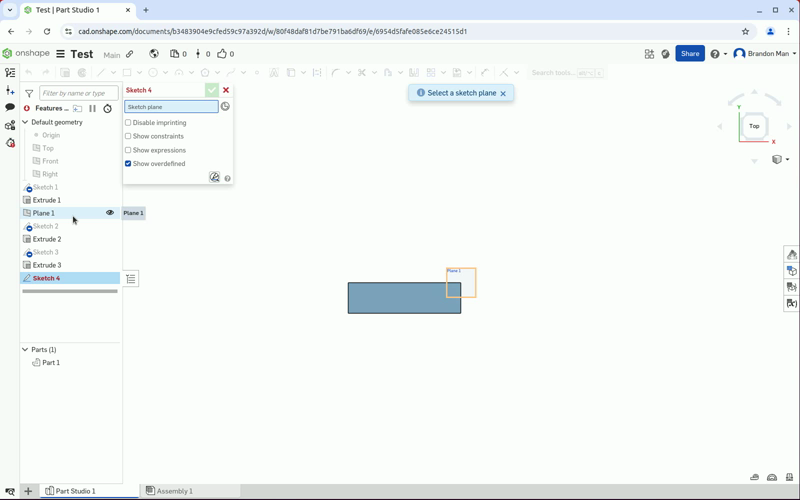
click(73, 215)
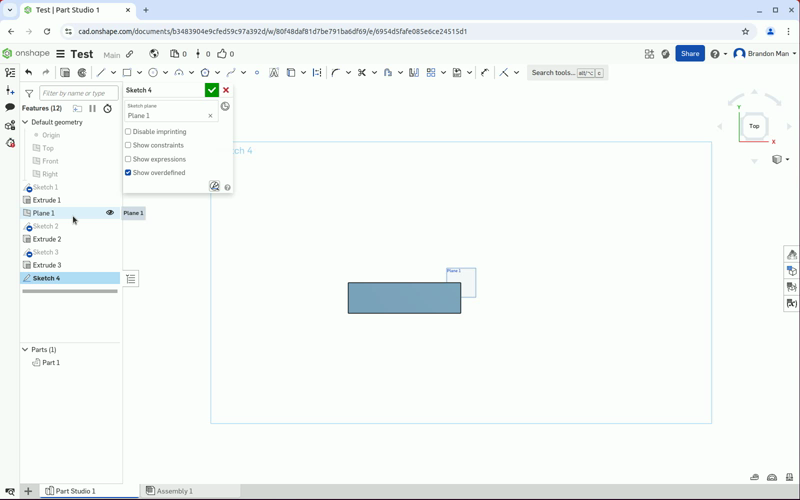
mouse_move(73, 352)
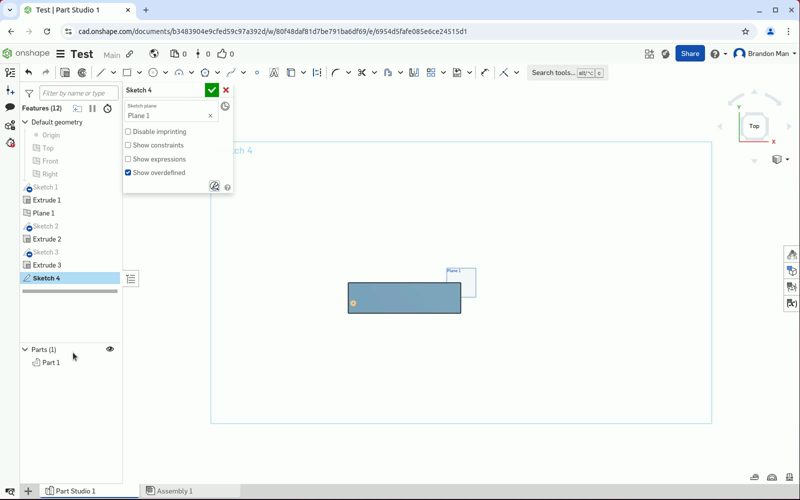
key(y)
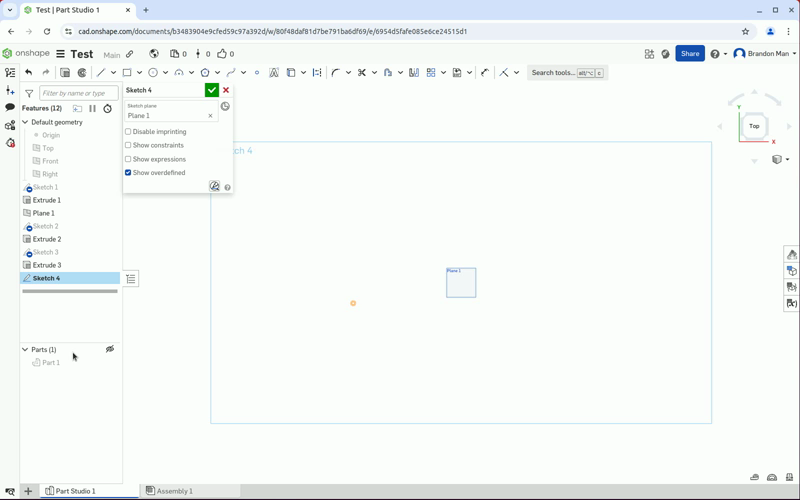
key(c)
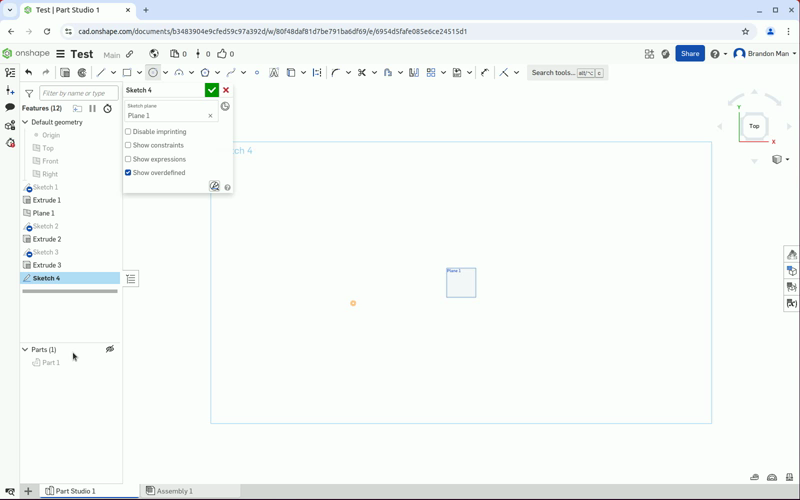
key_down(shift)
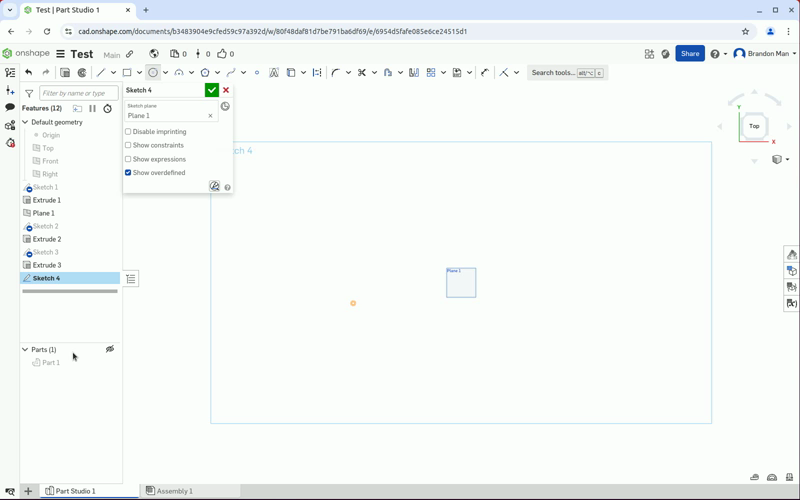
mouse_move(450, 303)
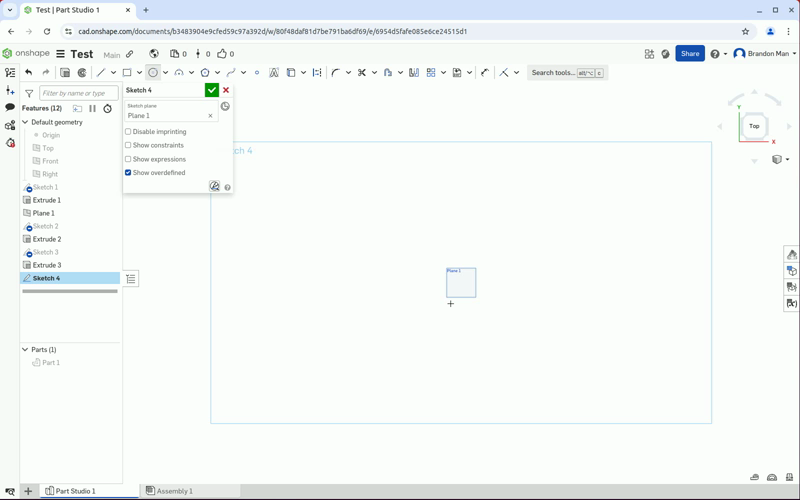
click(450, 303)
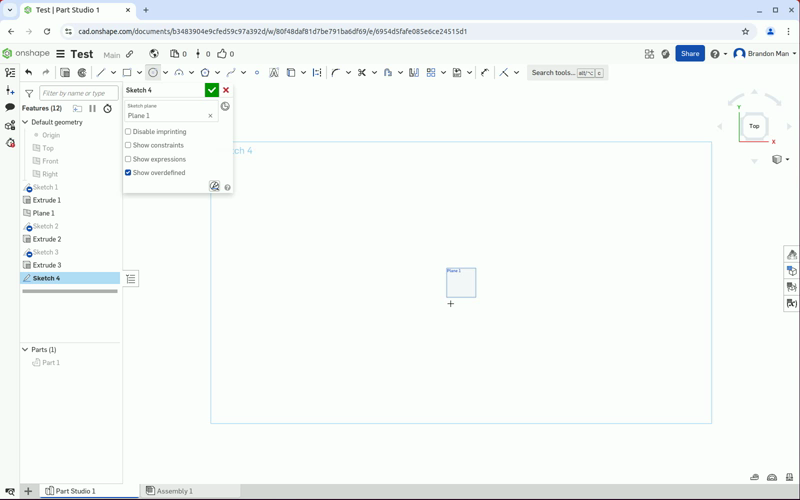
key_up(shift)
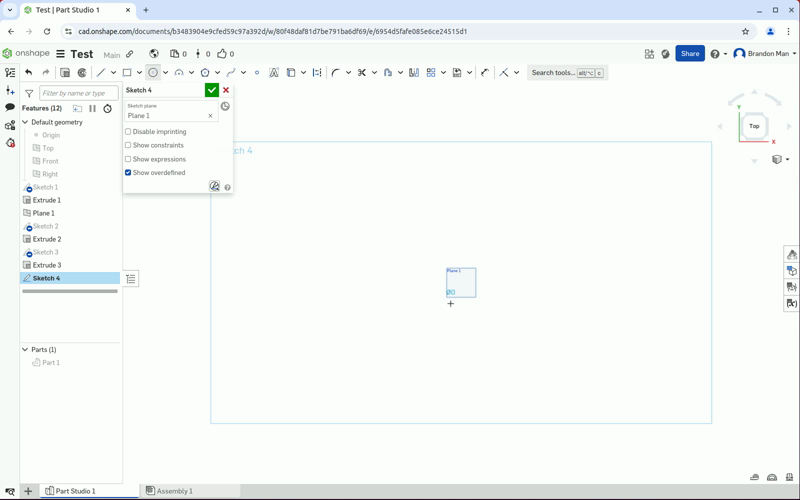
mouse_move(452, 303)
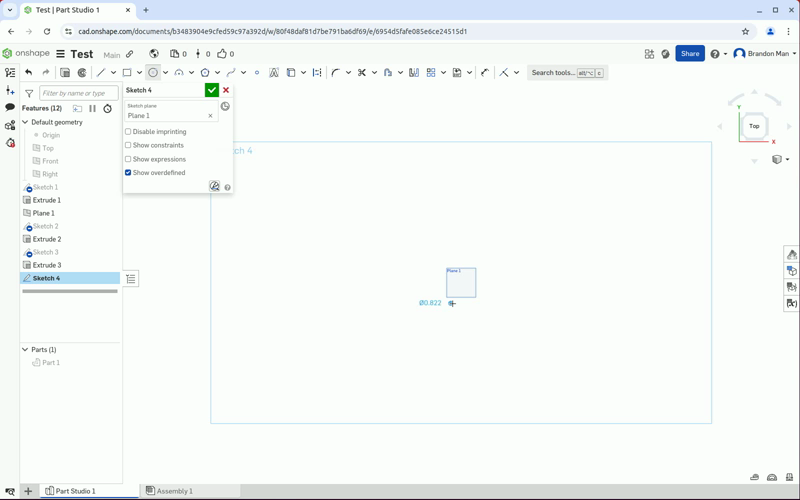
scroll(6)
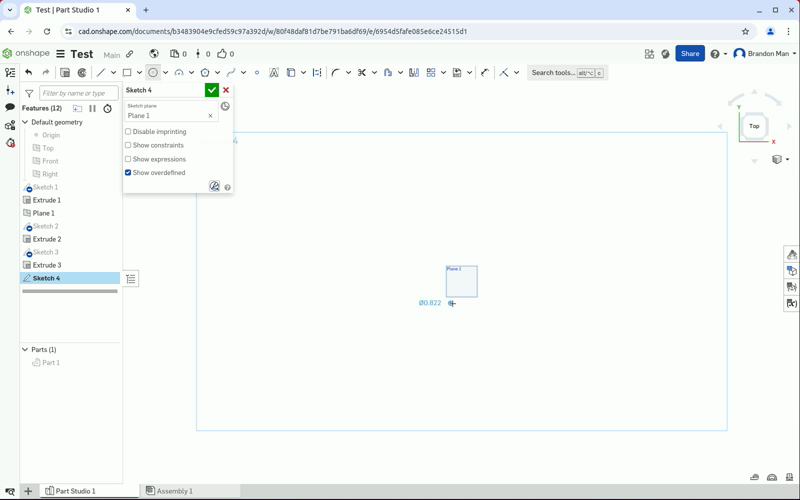
scroll(6)
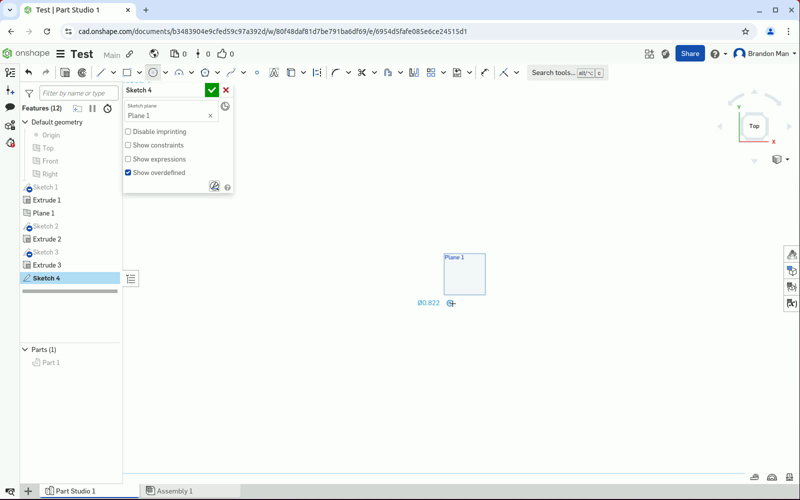
scroll(6)
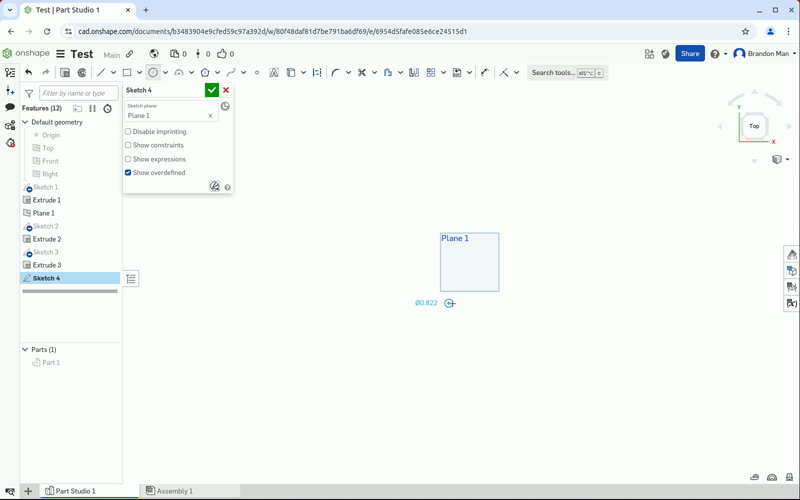
scroll(6)
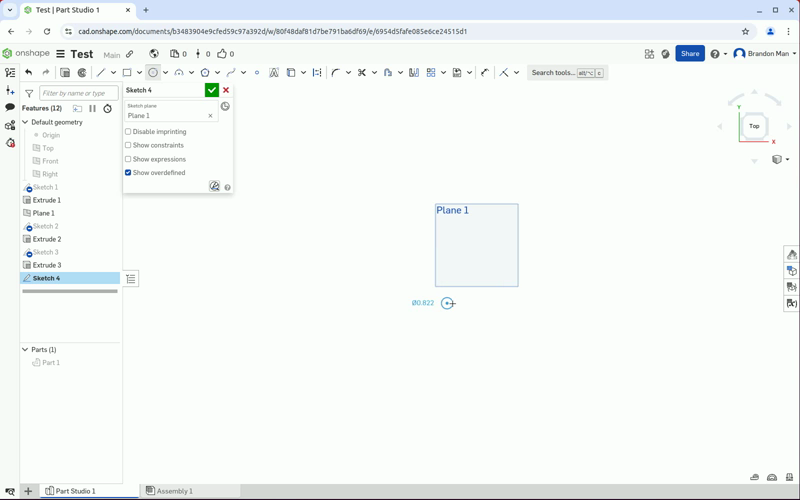
scroll(6)
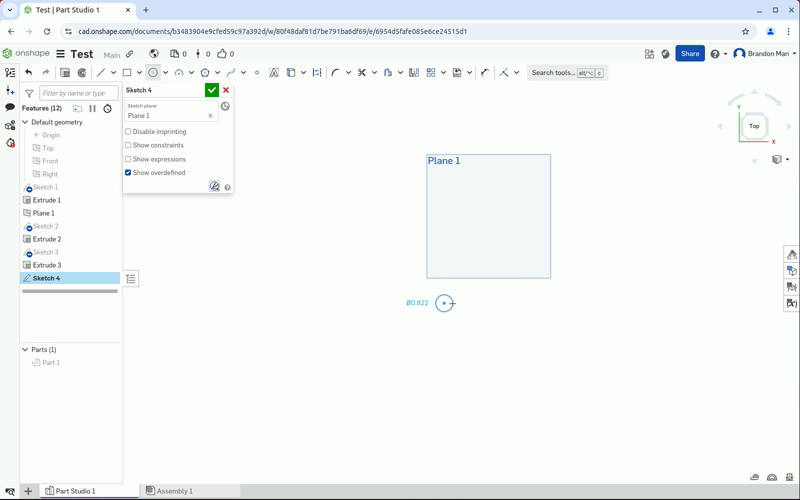
scroll(6)
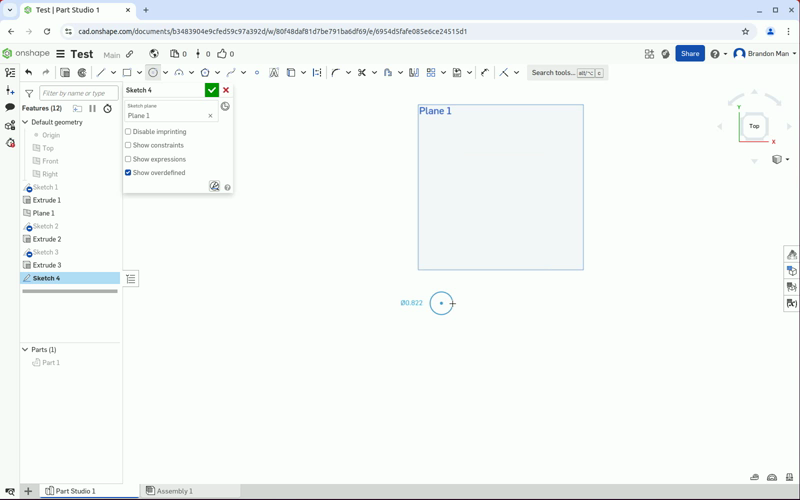
scroll(6)
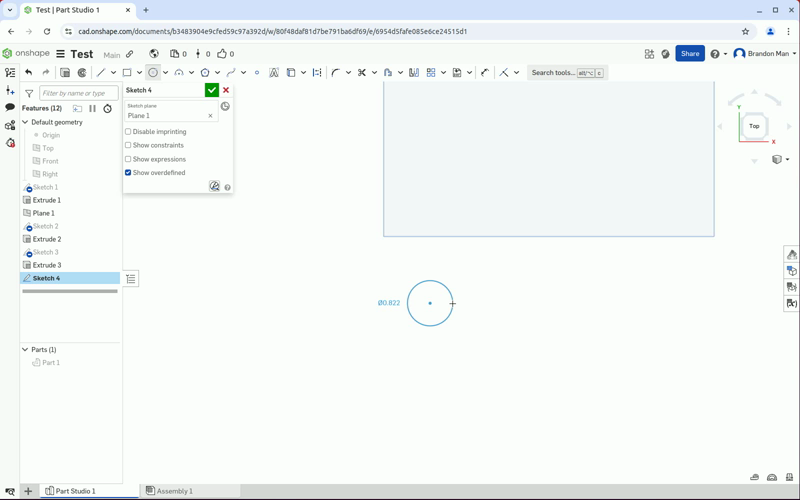
click(452, 303)
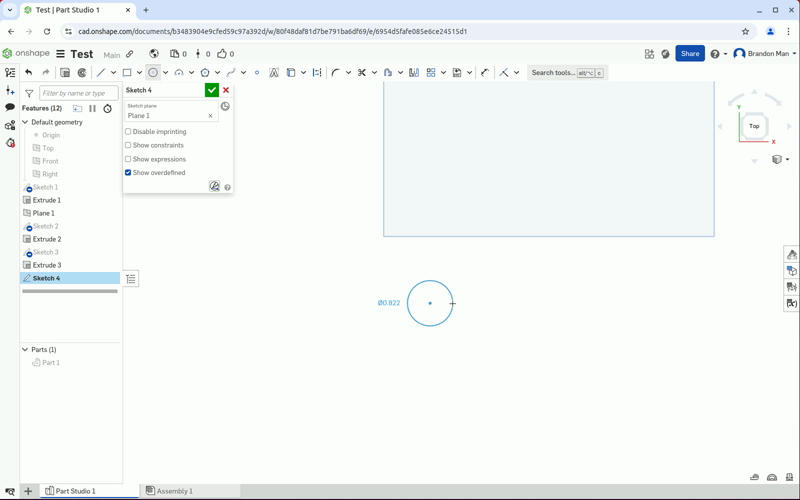
scroll(-6)
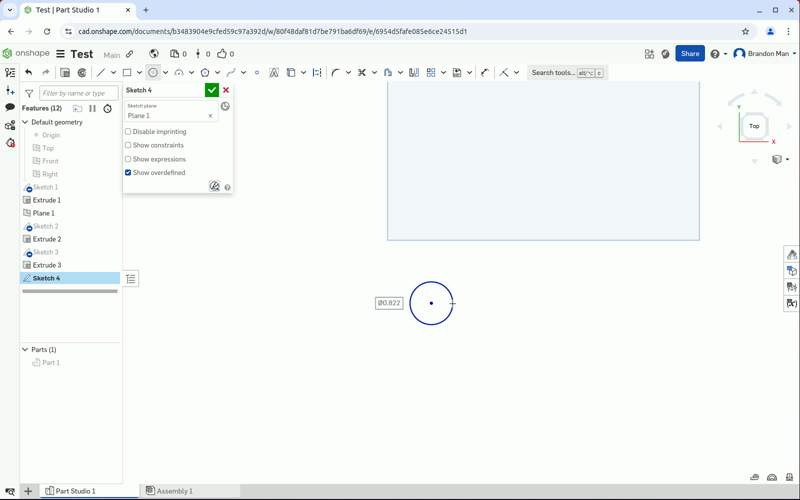
scroll(-6)
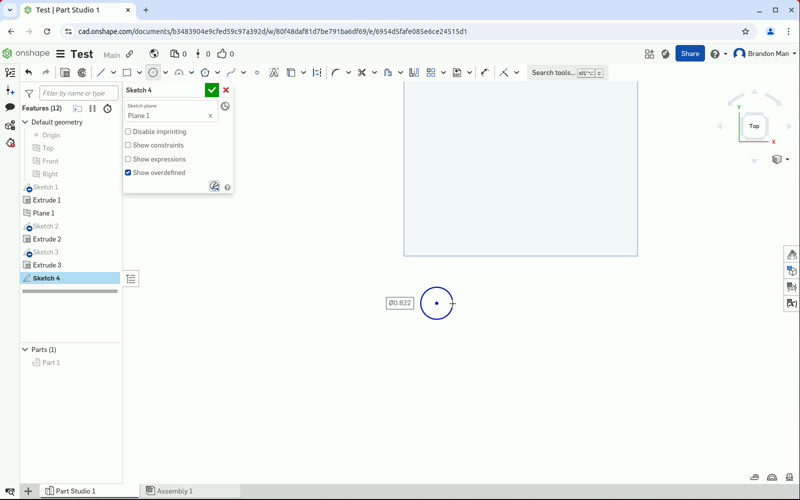
scroll(-6)
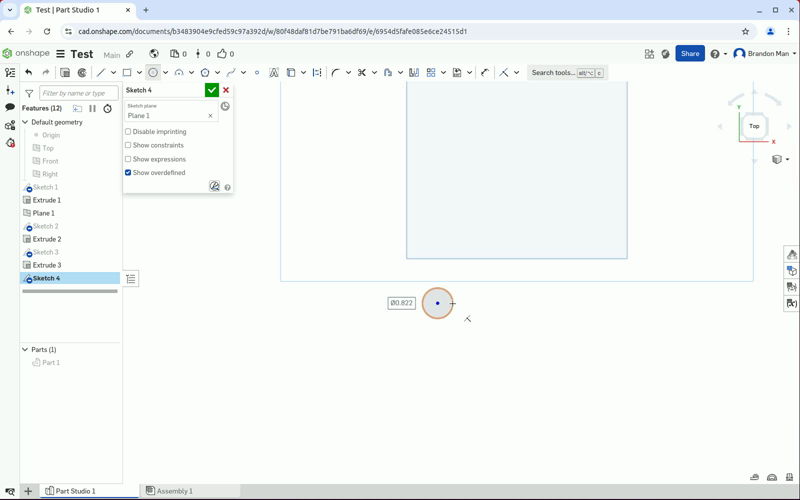
scroll(-6)
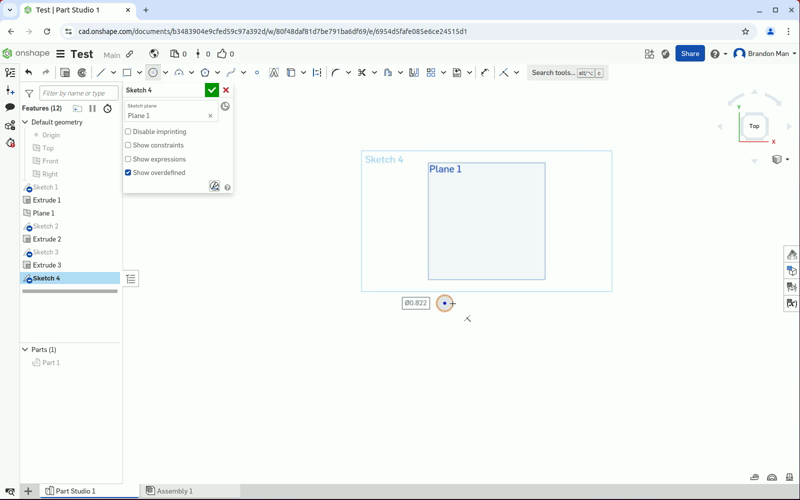
scroll(-6)
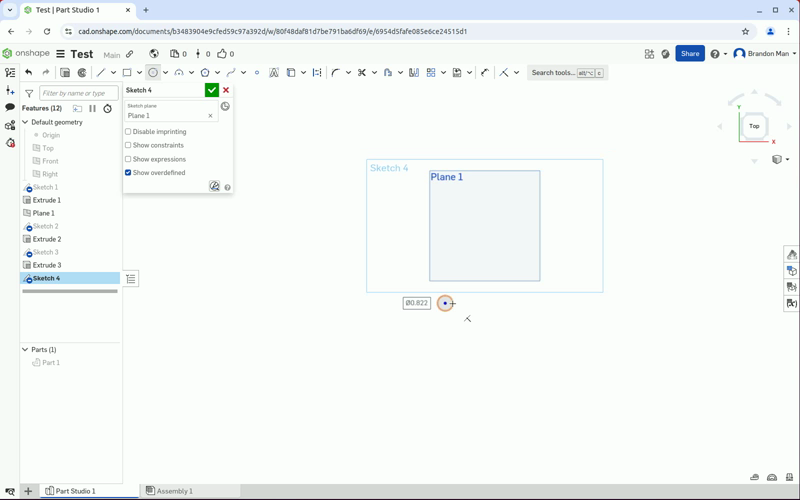
scroll(-6)
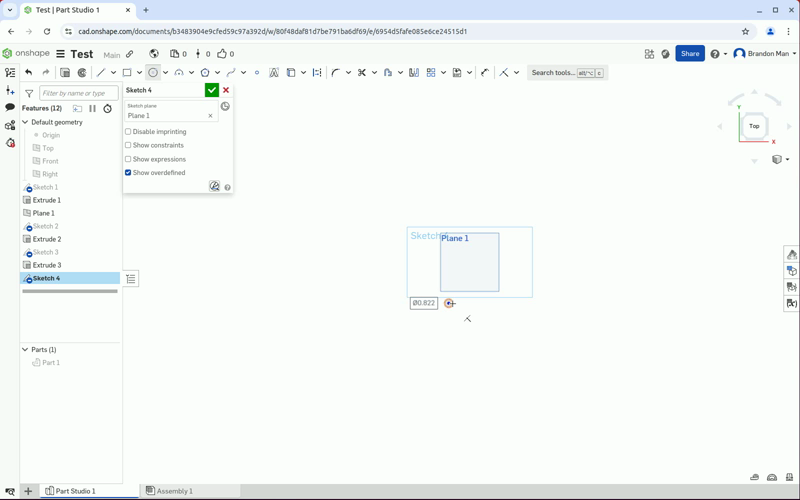
scroll(-6)
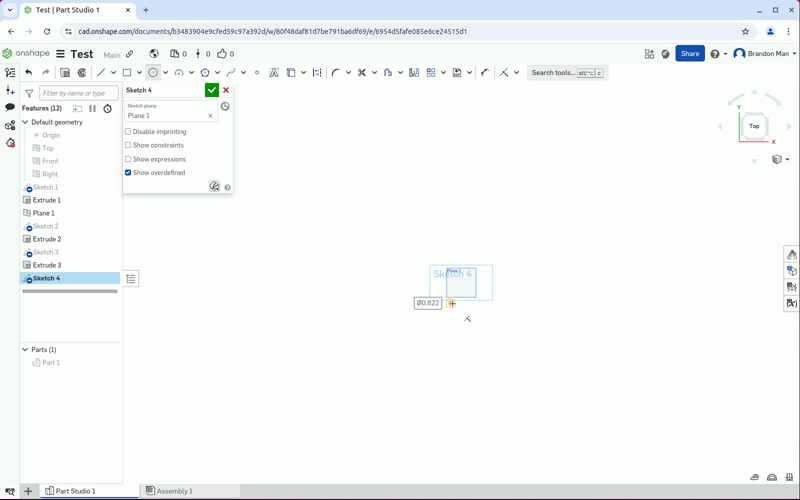
key(esc)
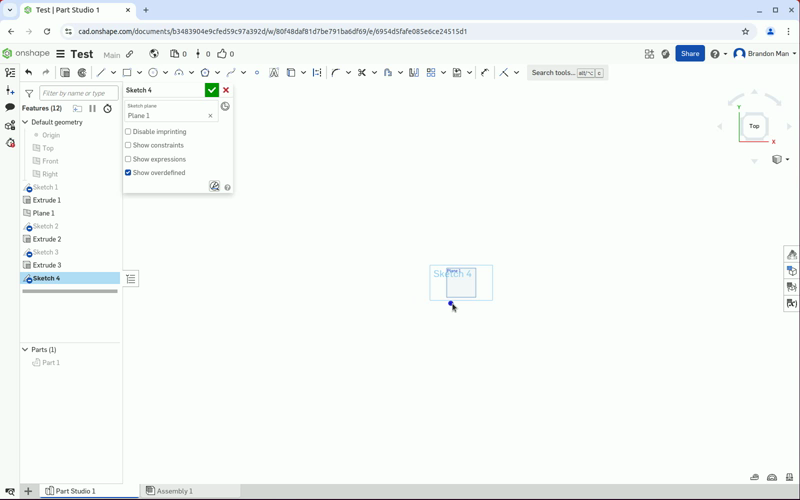
mouse_move(452, 302)
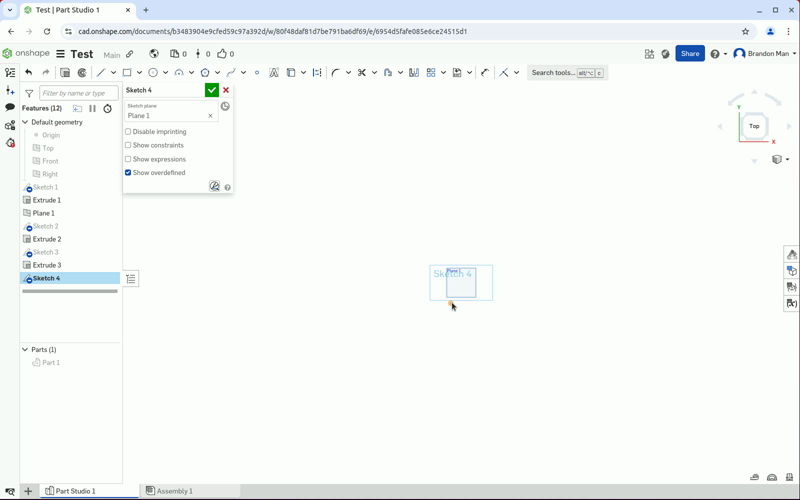
scroll(6)
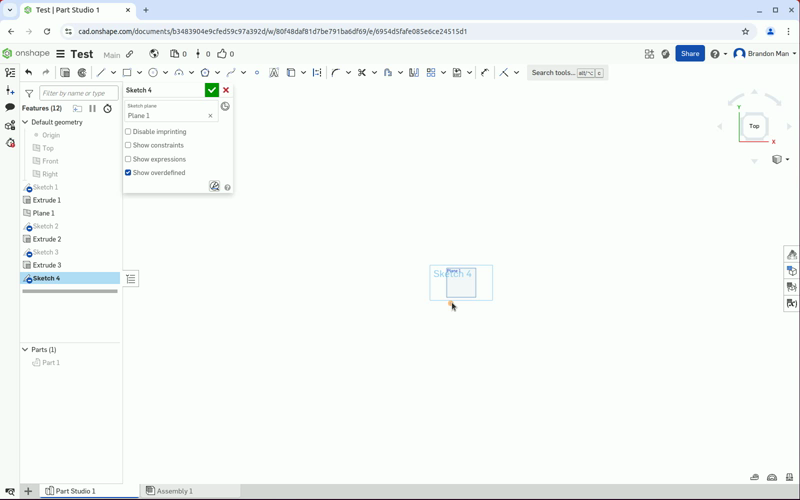
scroll(6)
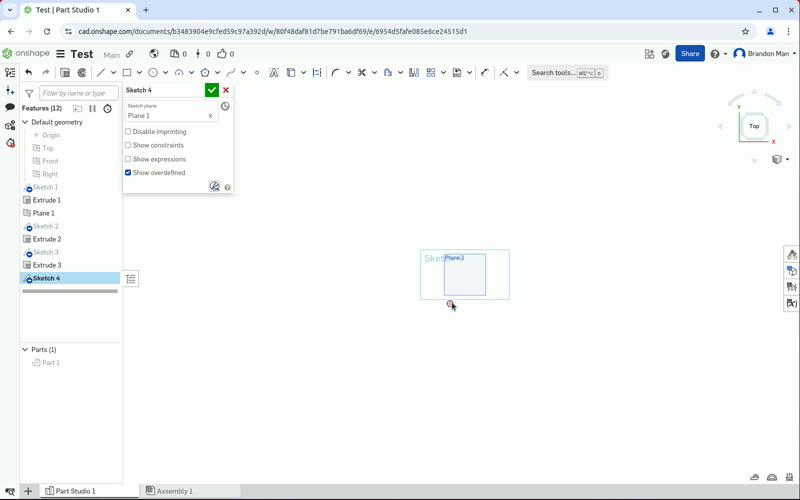
scroll(6)
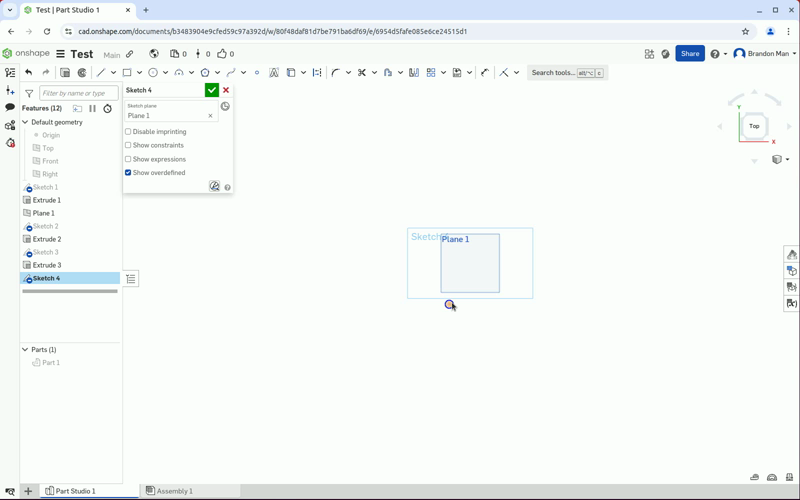
scroll(6)
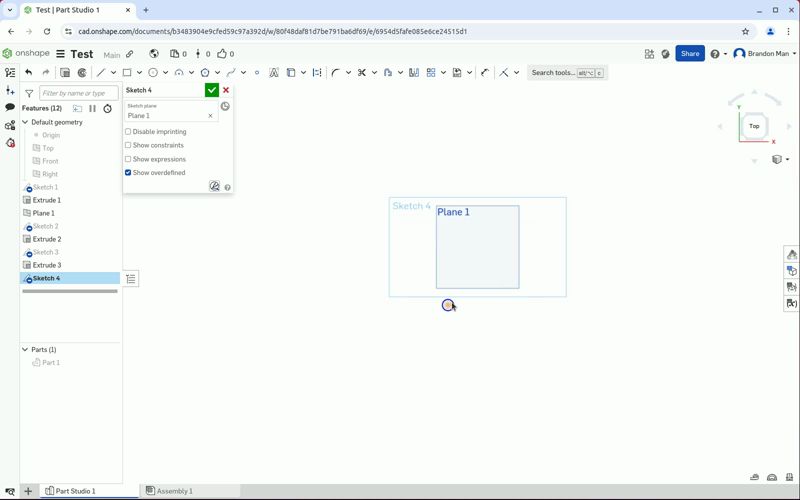
scroll(6)
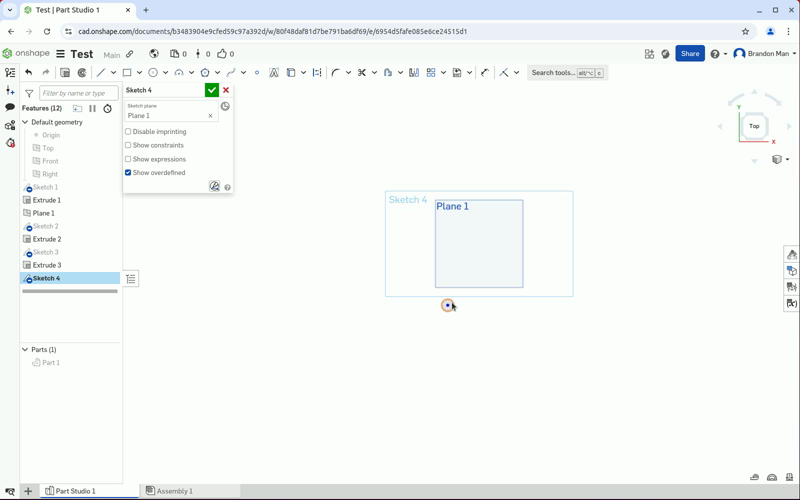
scroll(6)
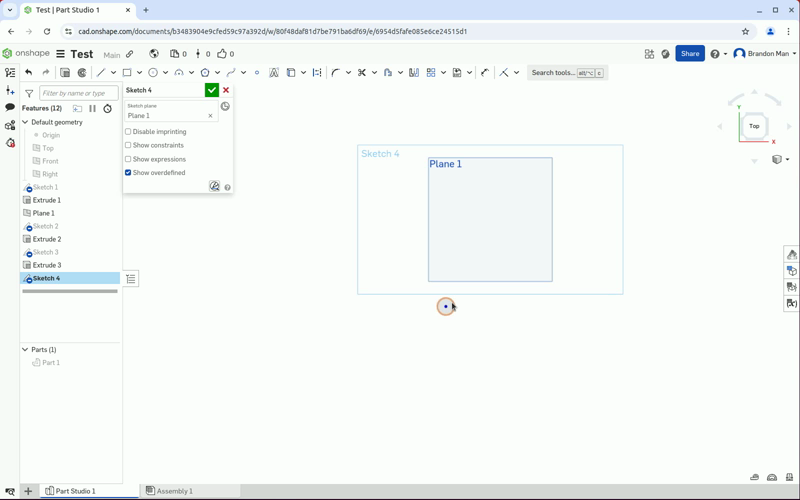
scroll(6)
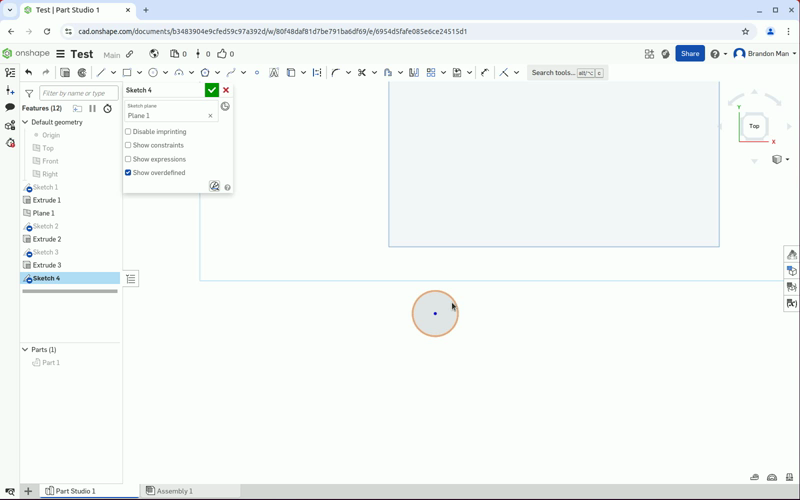
click(452, 302)
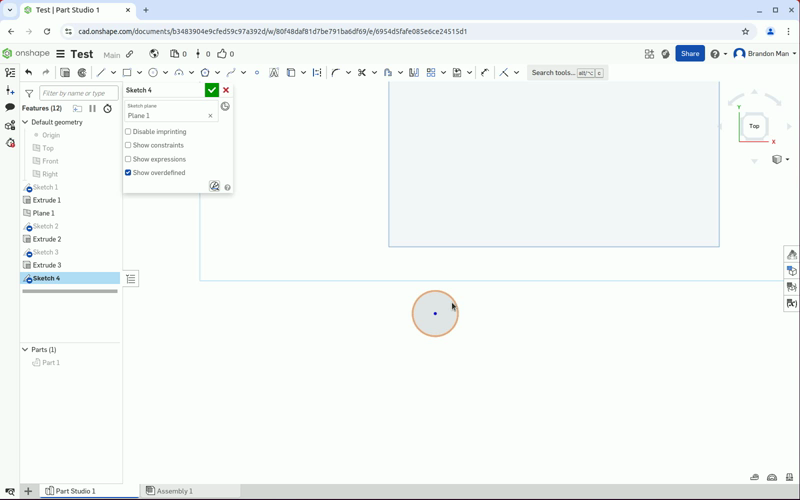
scroll(-6)
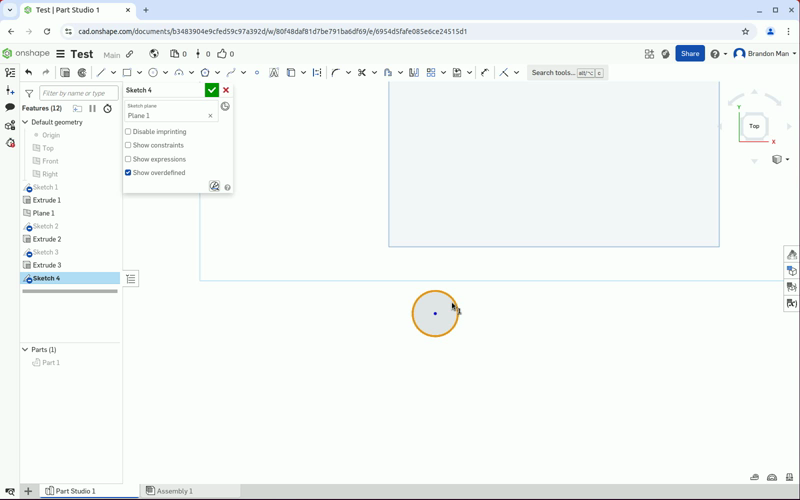
scroll(-6)
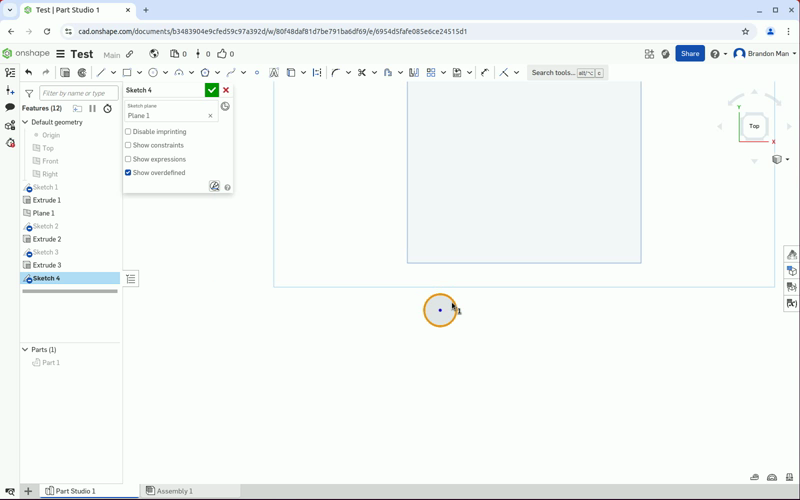
scroll(-6)
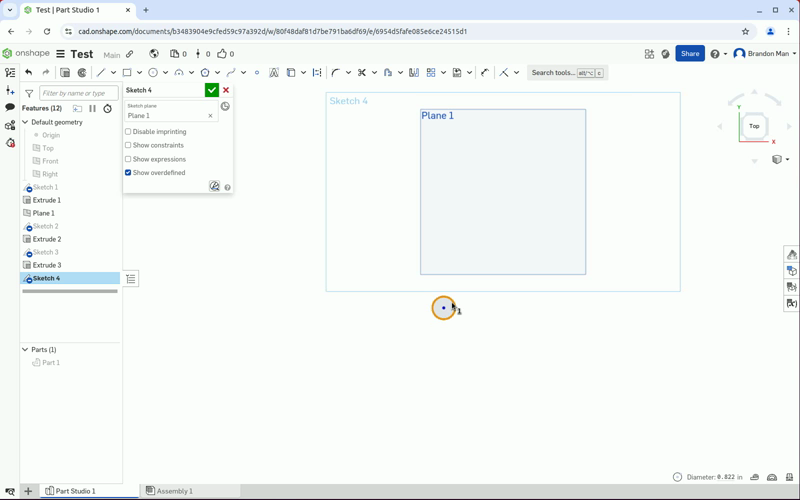
scroll(-6)
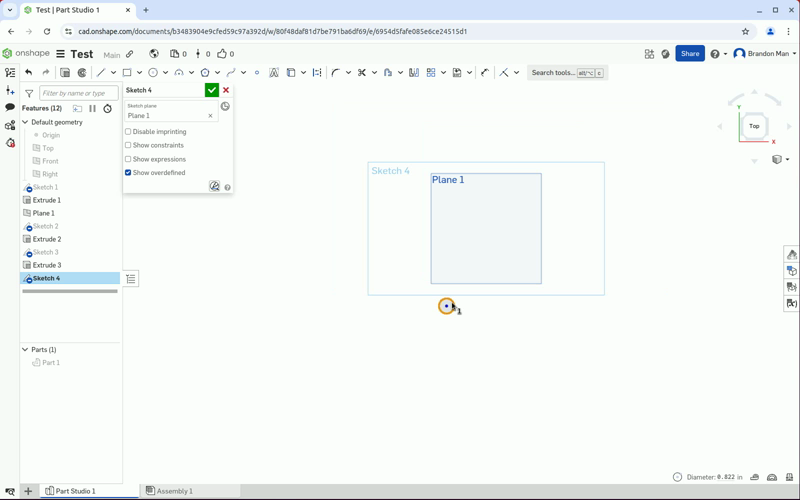
scroll(-6)
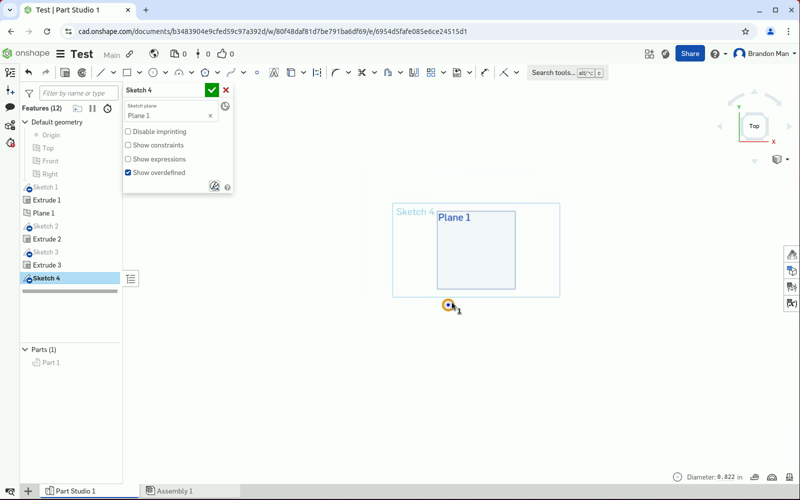
scroll(-6)
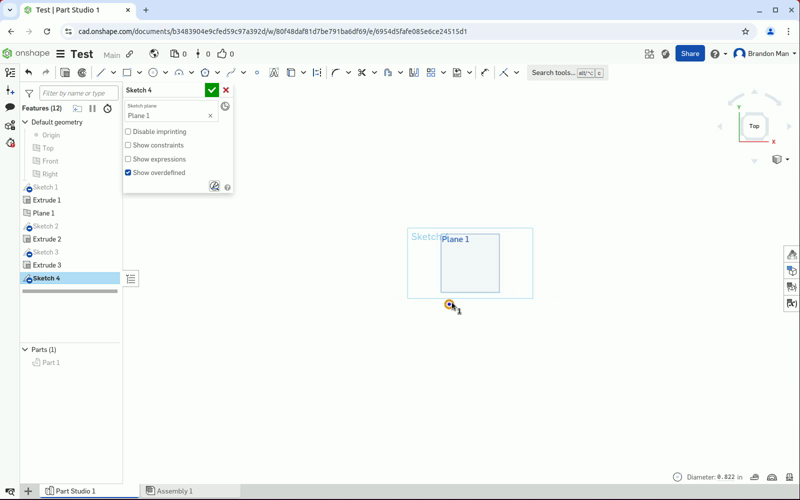
scroll(-6)
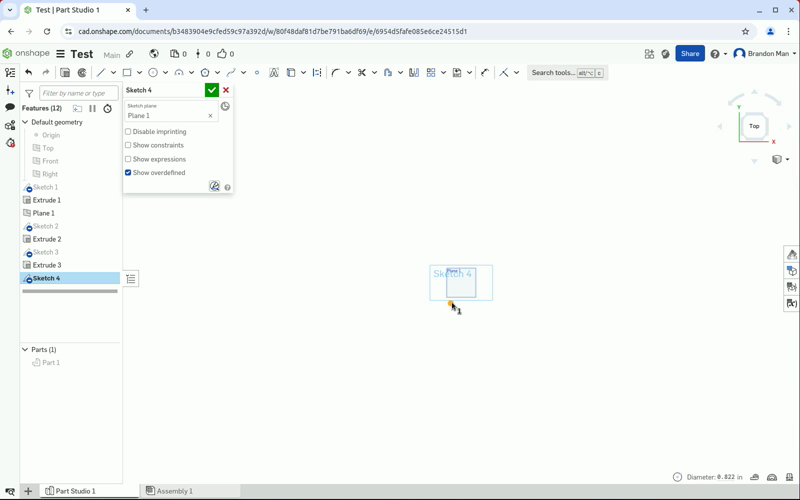
mouse_move(73, 352)
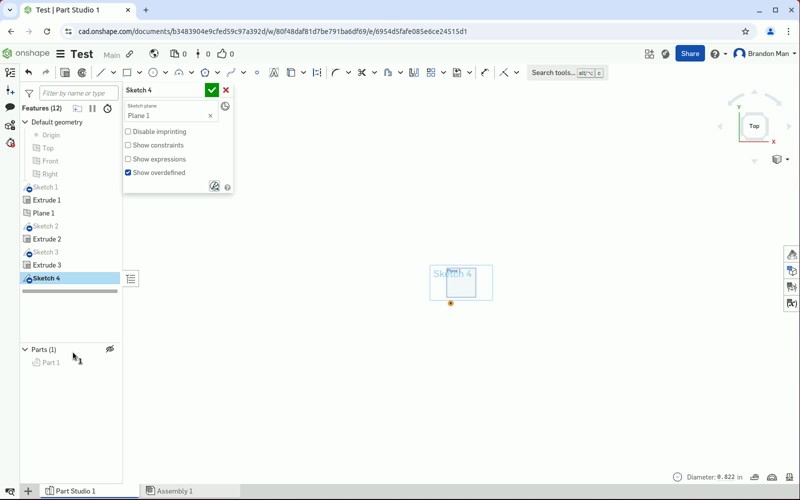
key(shift+y)
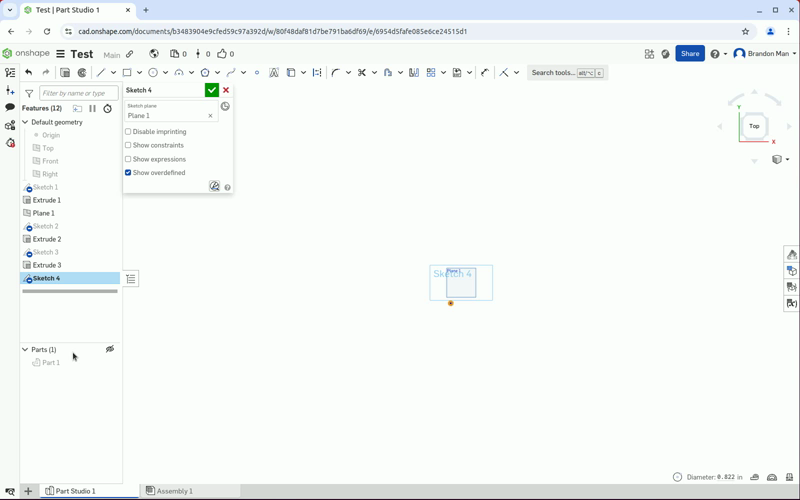
key(shift+e)
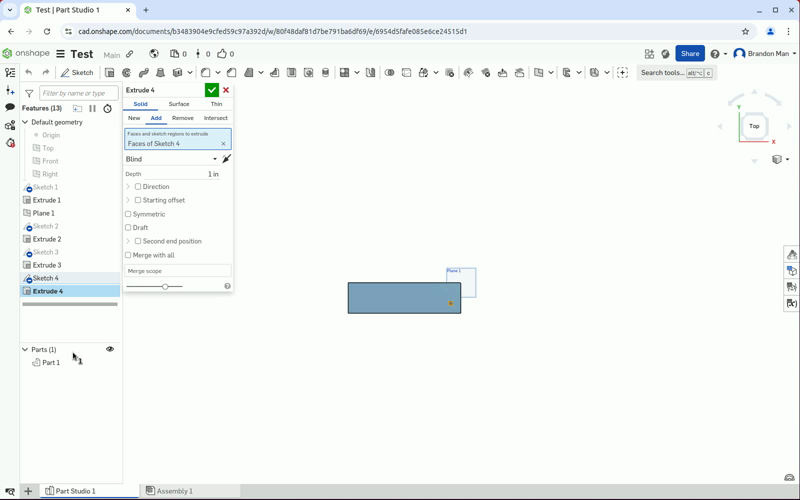
mouse_move(143, 106)
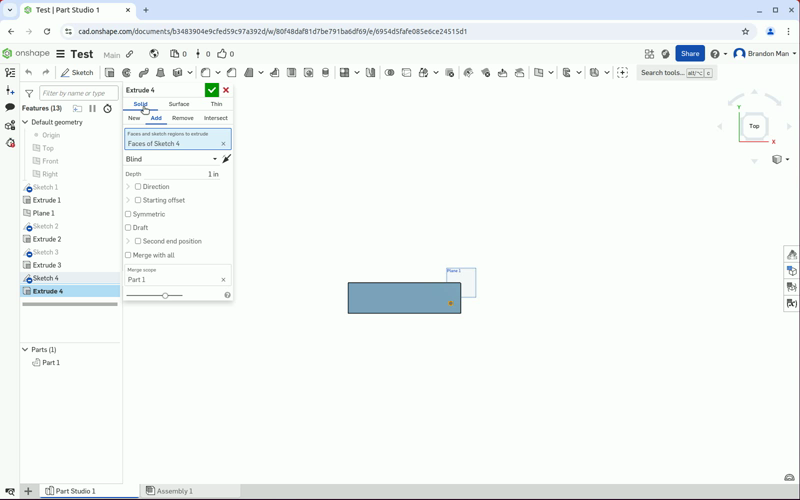
click(143, 106)
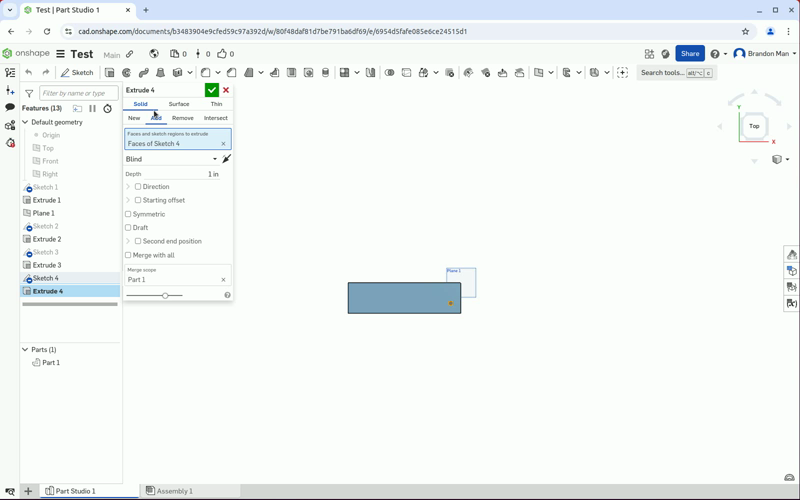
mouse_move(186, 120)
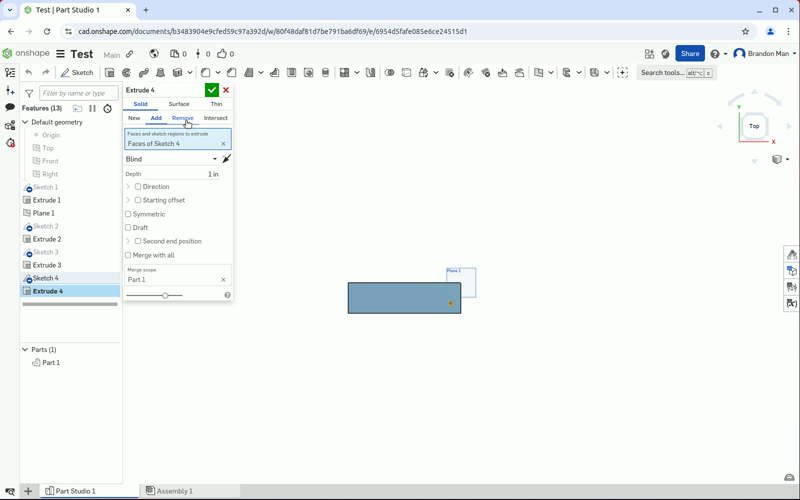
click(186, 120)
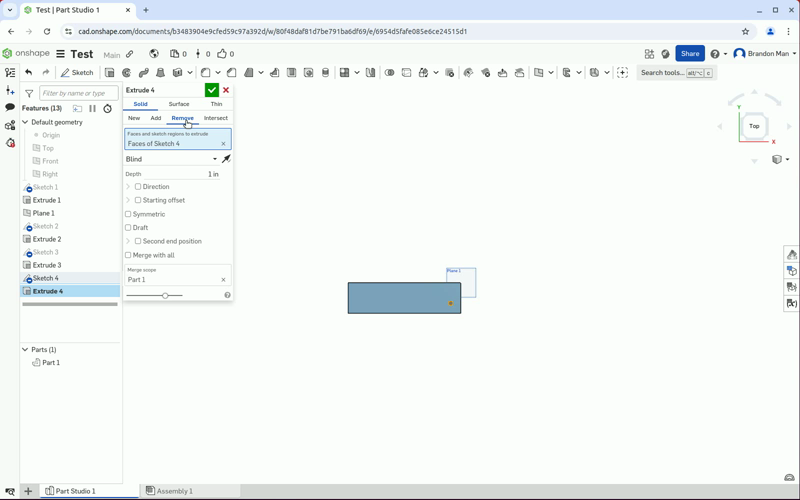
key(tab, 4)
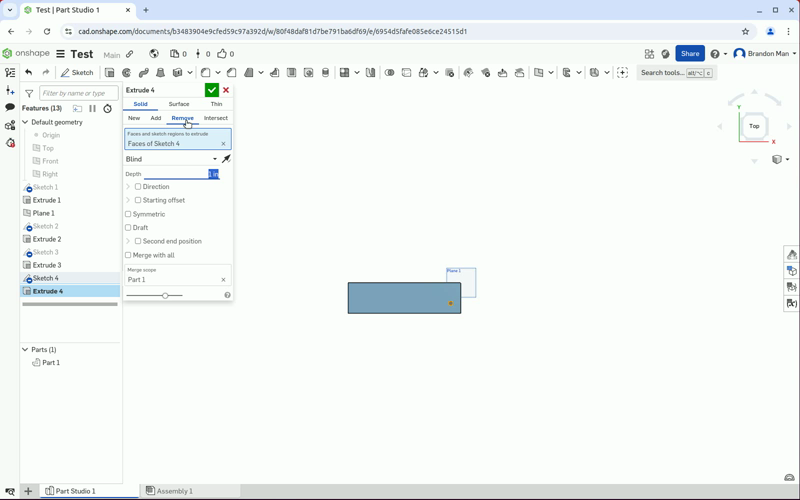
text(2.166)
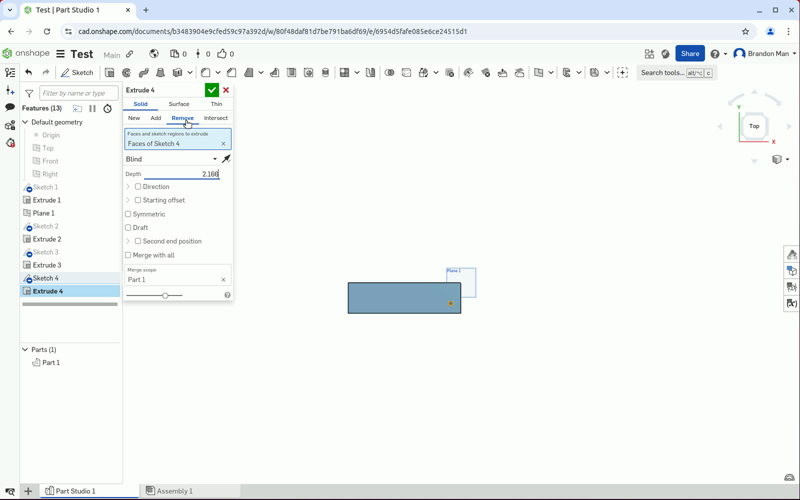
key(tab, 6)
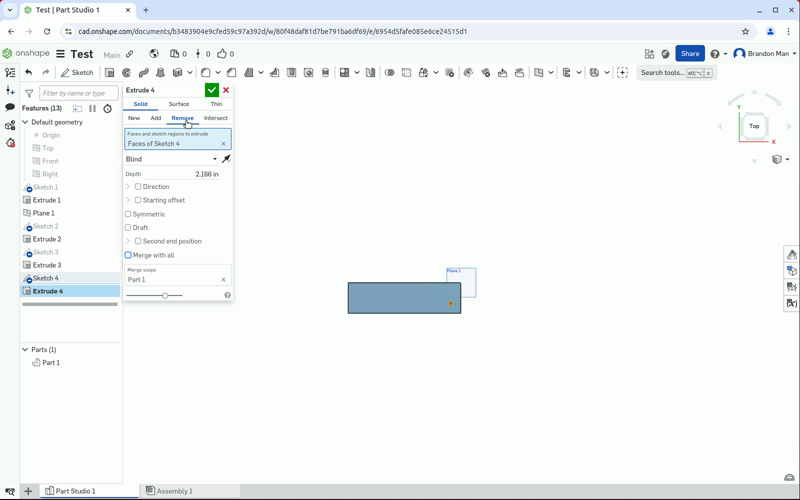
key(space)
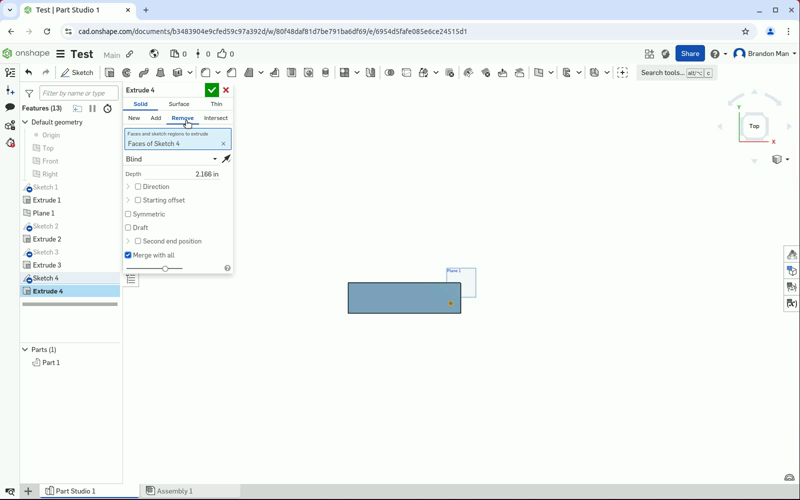
key(enter)
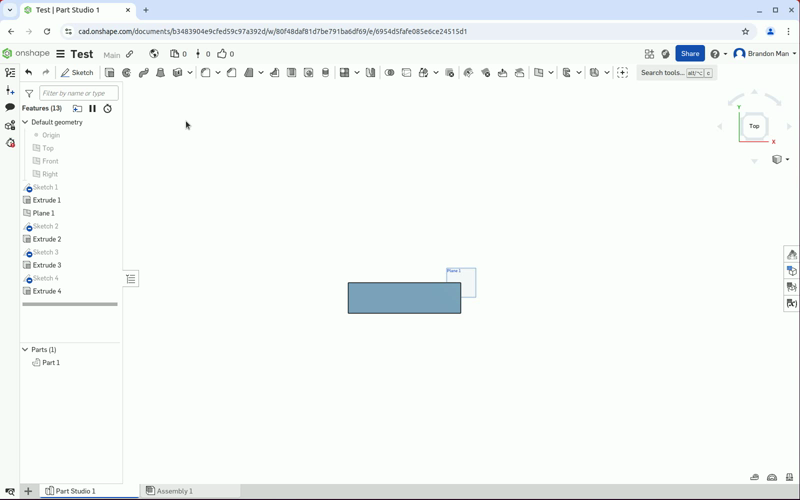
key(shift+h)
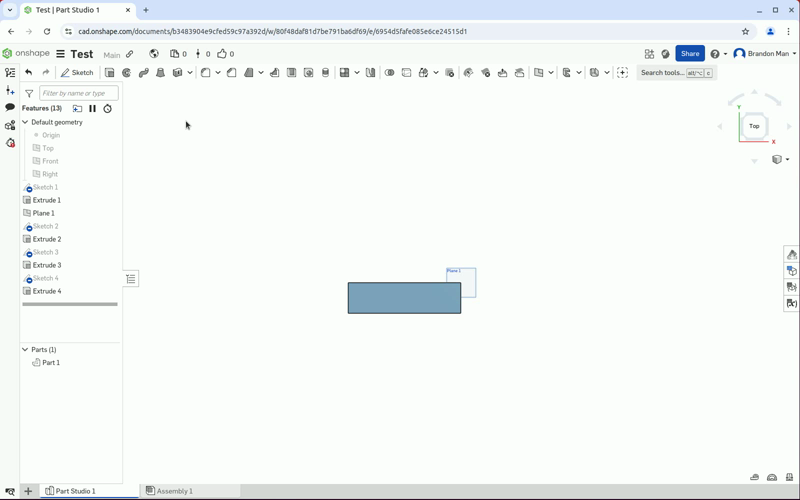
key(shift+h)
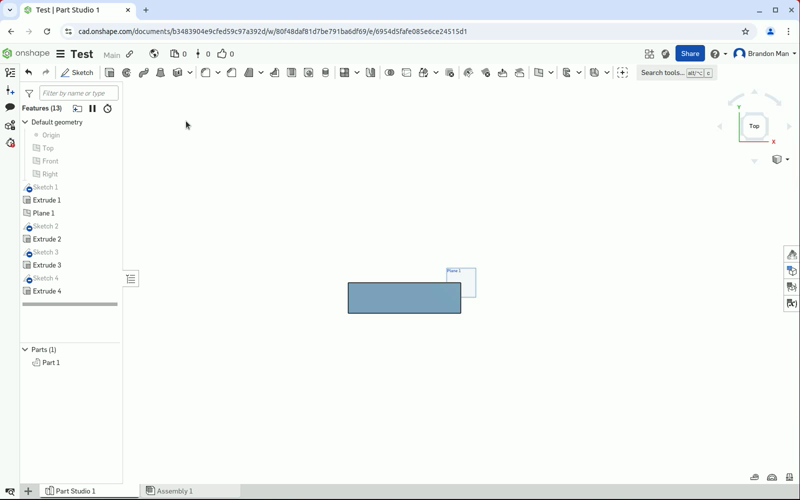
mouse_move(73, 189)
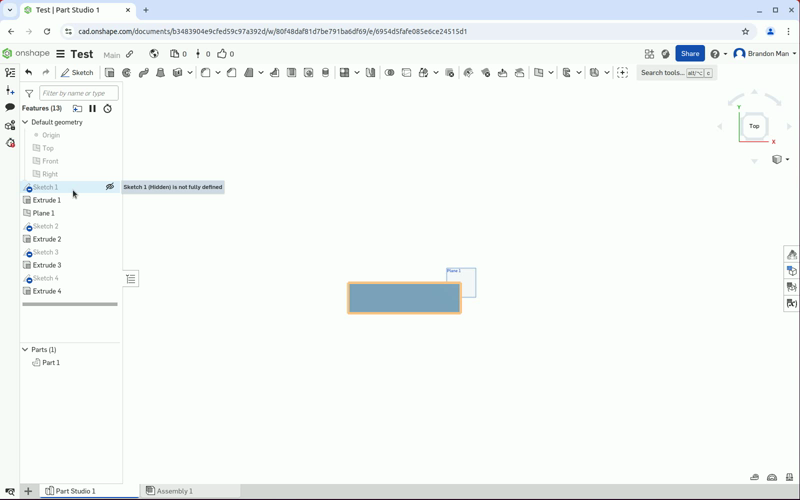
click(73, 189)
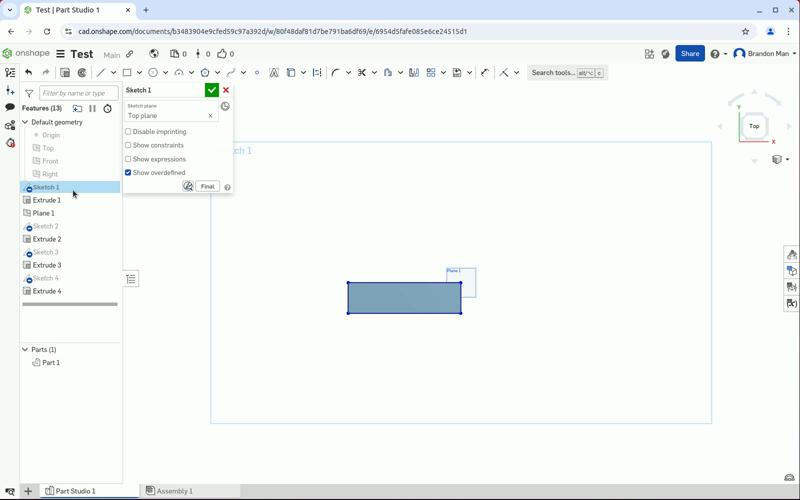
mouse_move(229, 92)
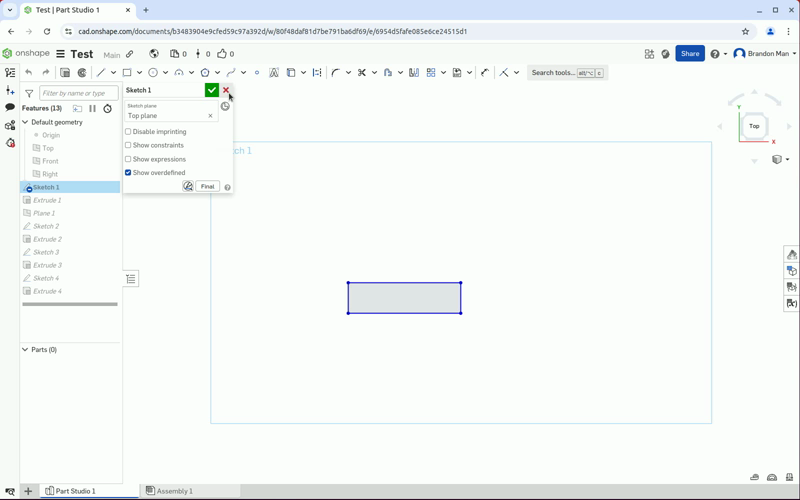
click(229, 92)
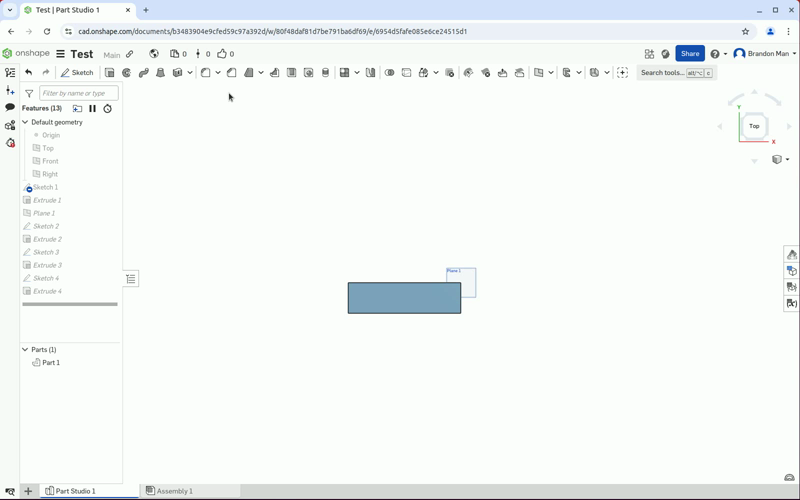
key(shift+s)
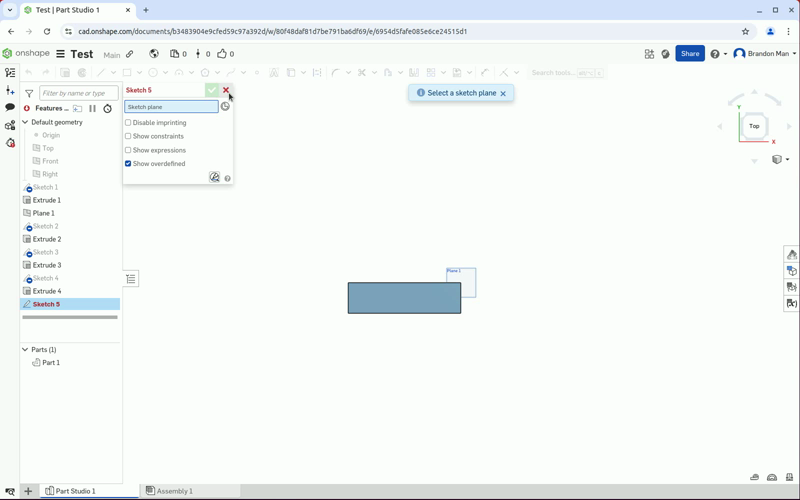
mouse_move(73, 215)
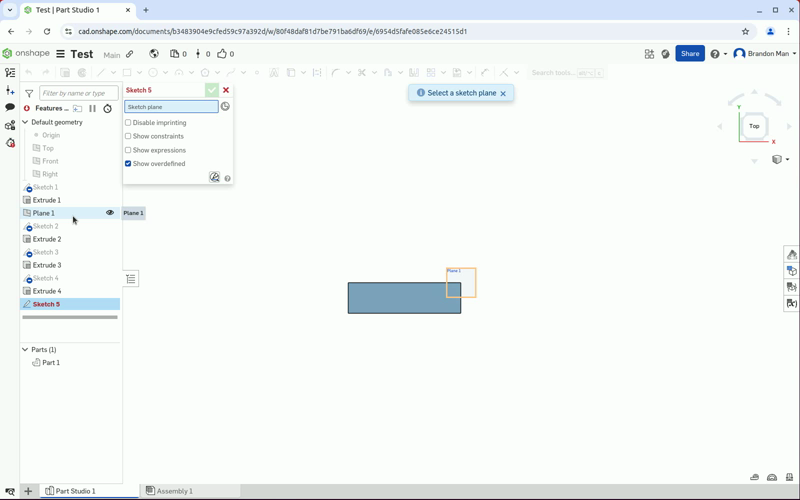
click(73, 215)
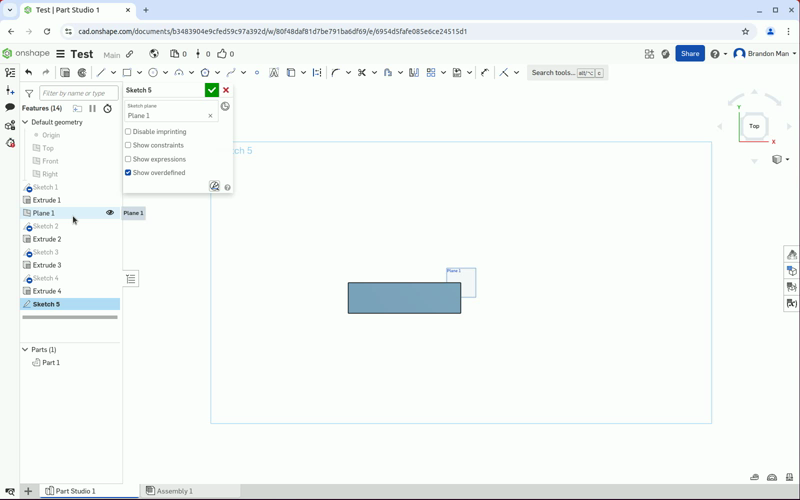
mouse_move(73, 352)
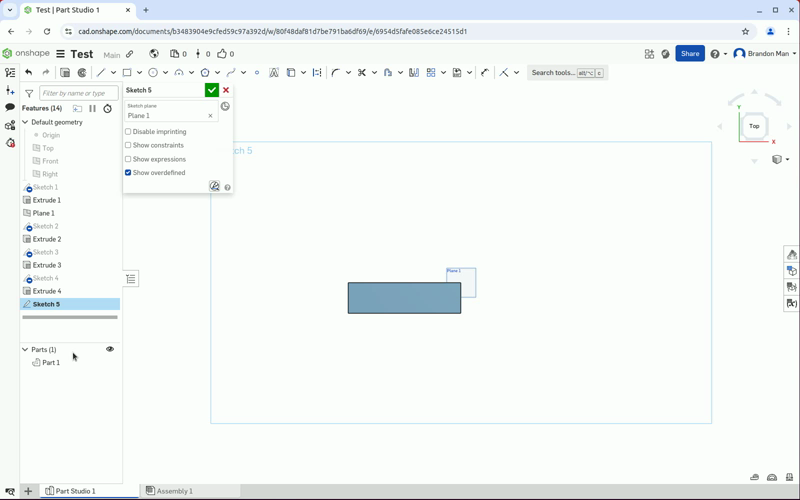
key(y)
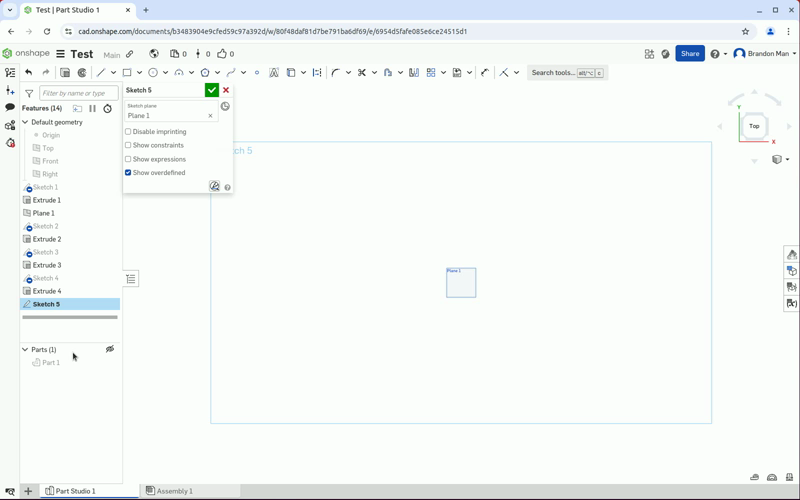
key(c)
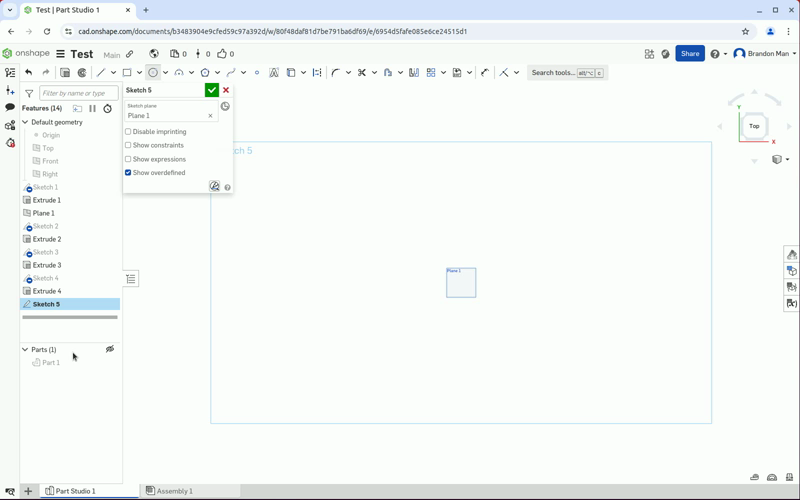
key_down(shift)
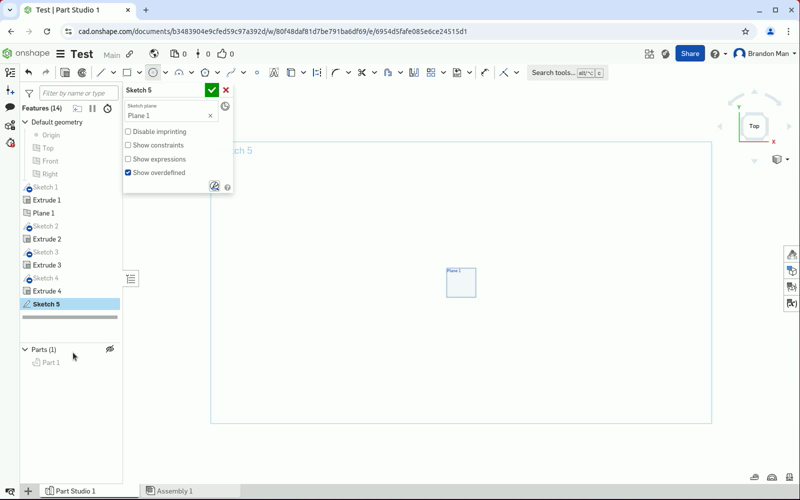
mouse_move(450, 293)
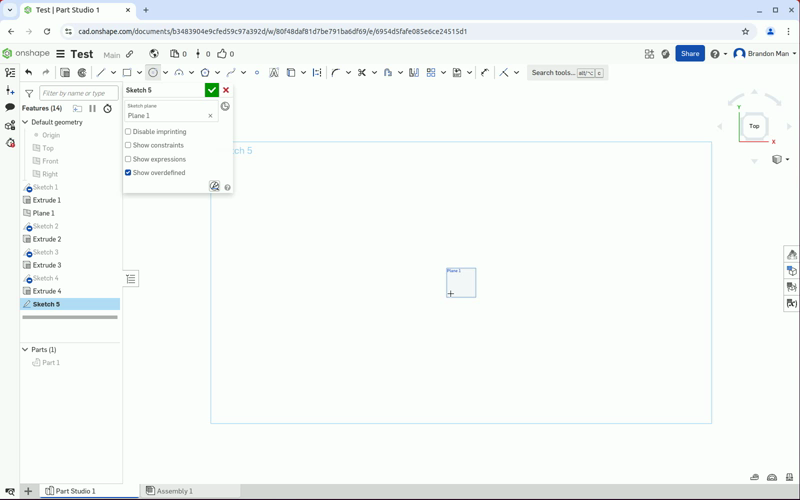
click(450, 293)
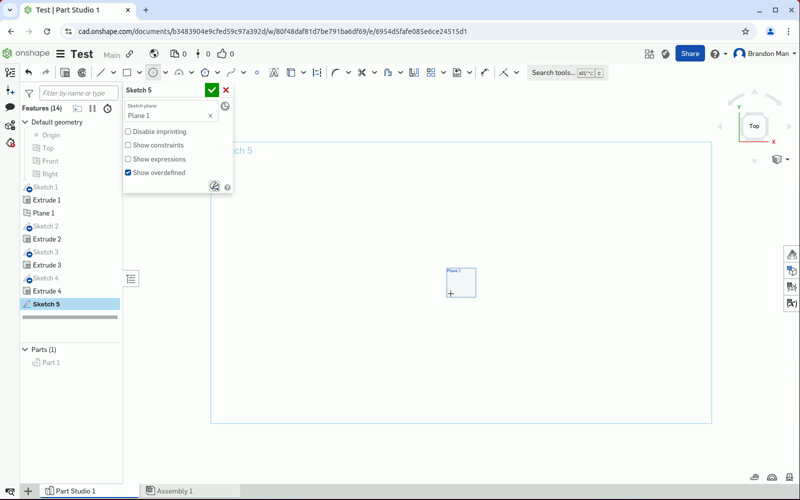
key_up(shift)
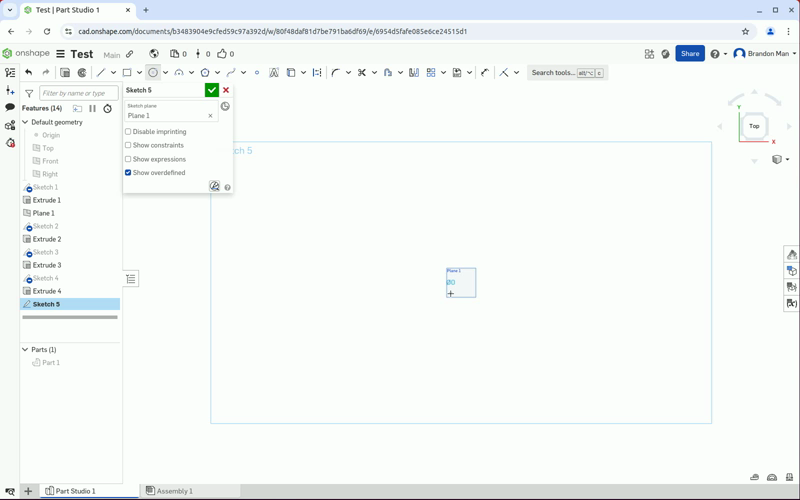
mouse_move(452, 293)
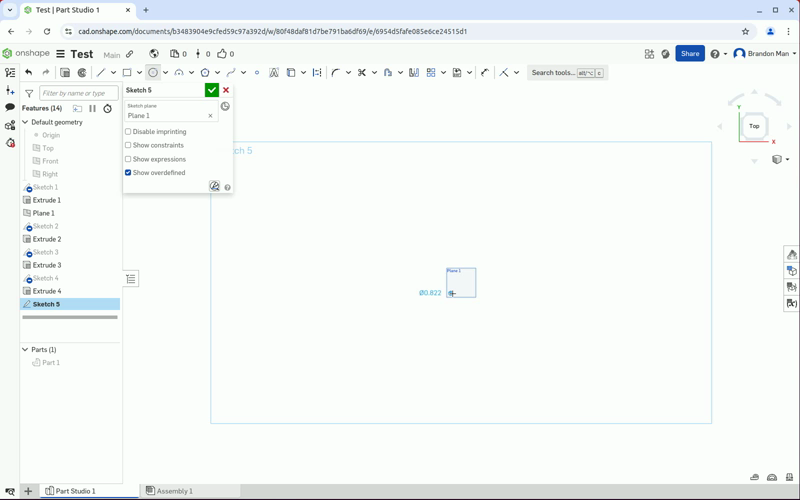
scroll(6)
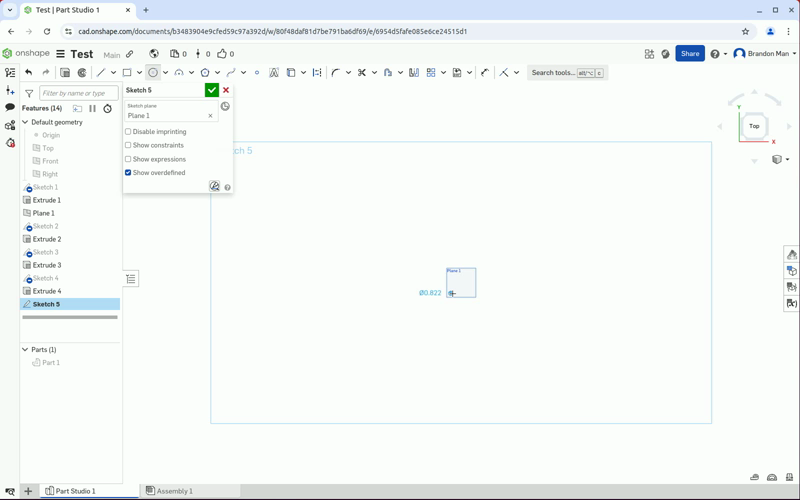
scroll(6)
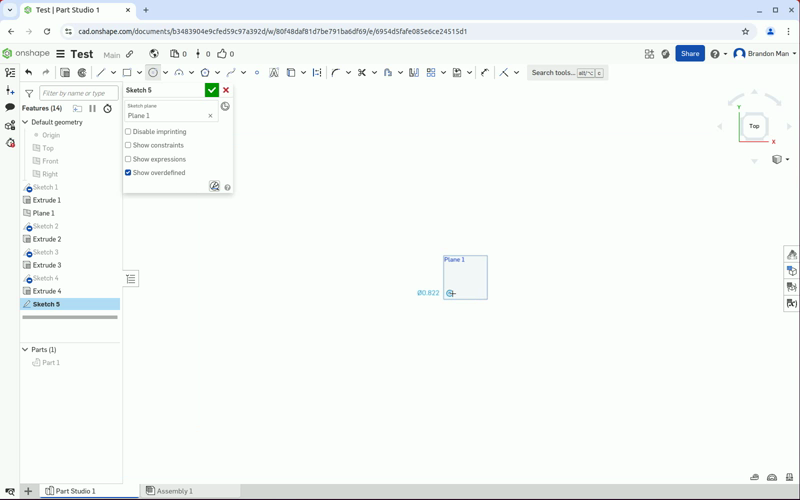
scroll(6)
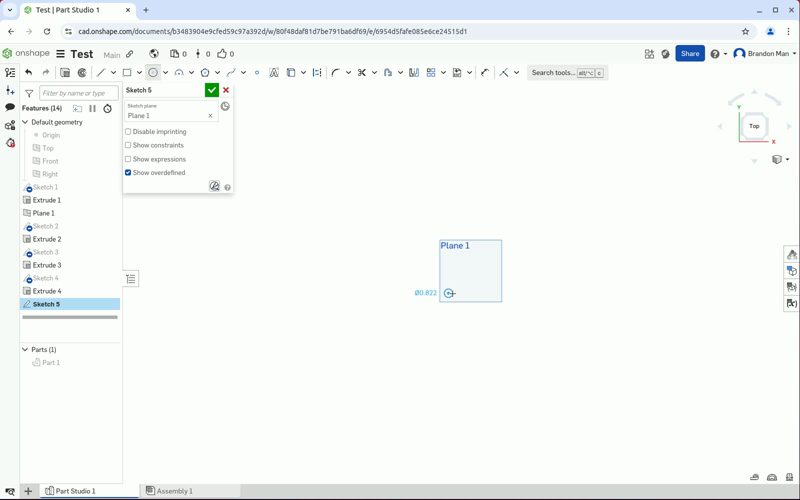
scroll(6)
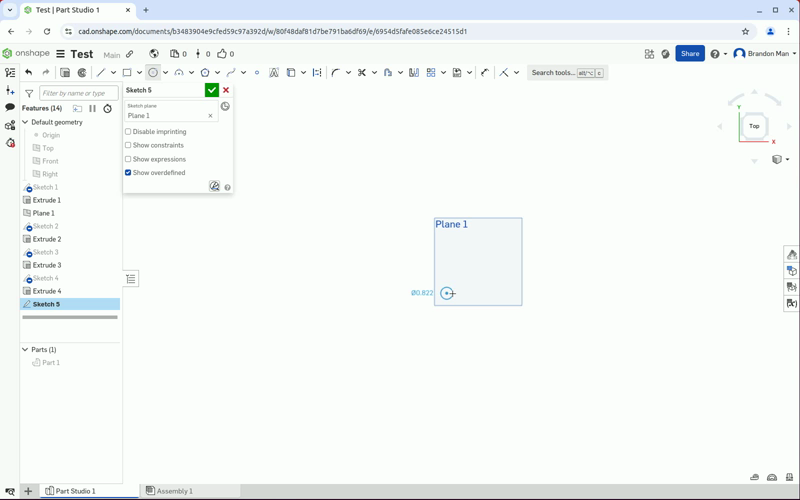
scroll(6)
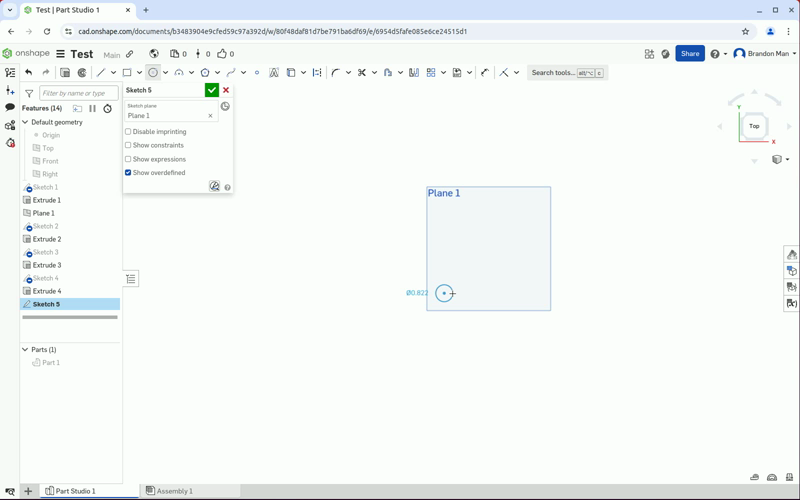
scroll(6)
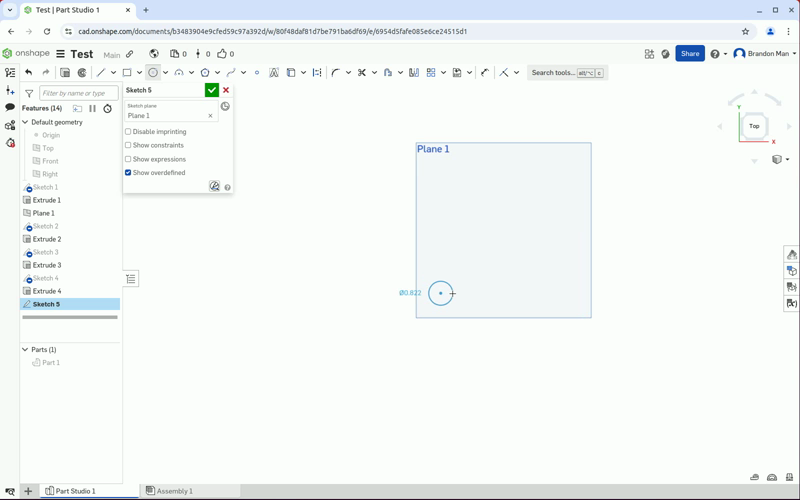
scroll(6)
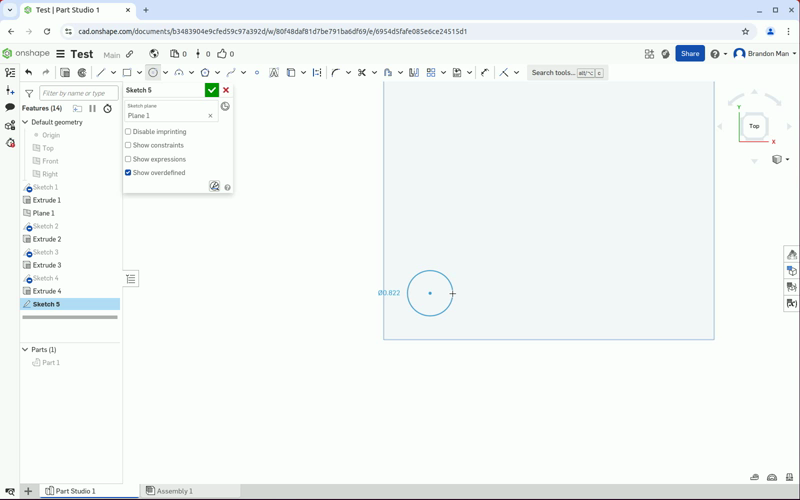
click(452, 293)
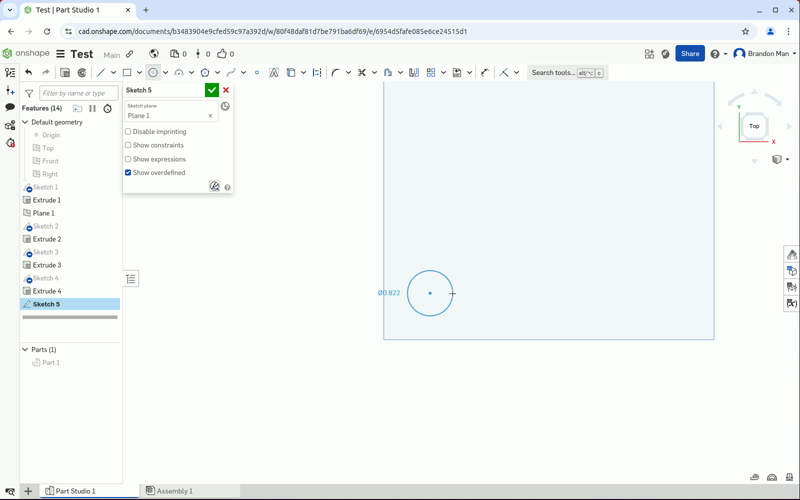
scroll(-6)
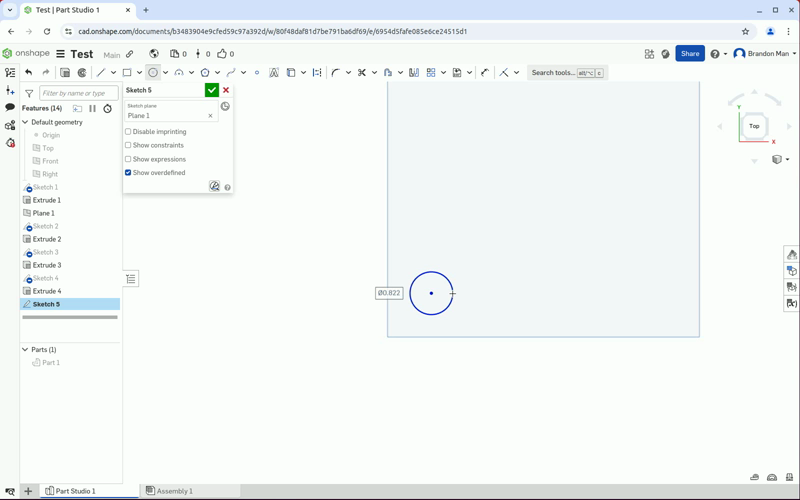
scroll(-6)
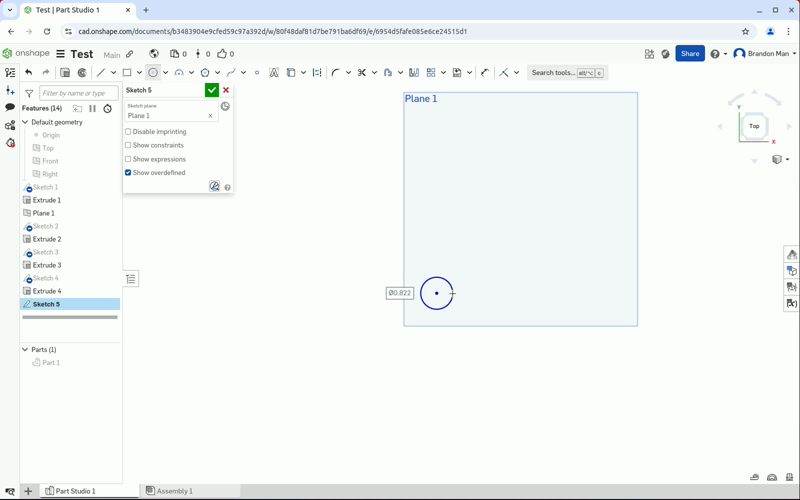
scroll(-6)
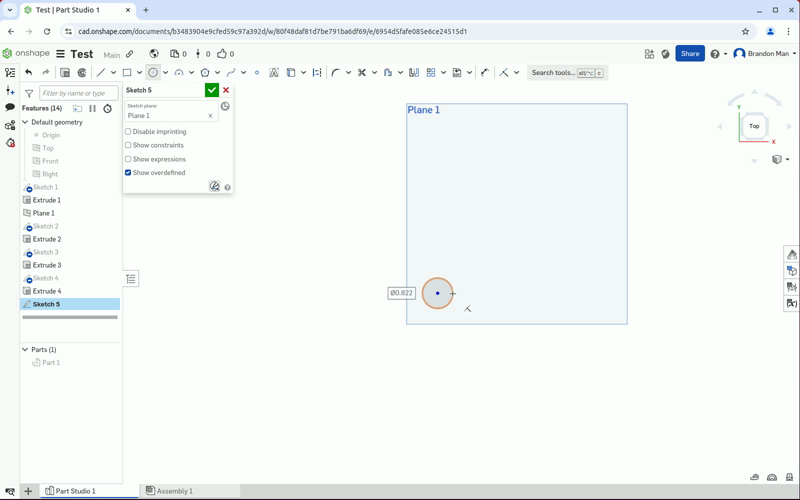
scroll(-6)
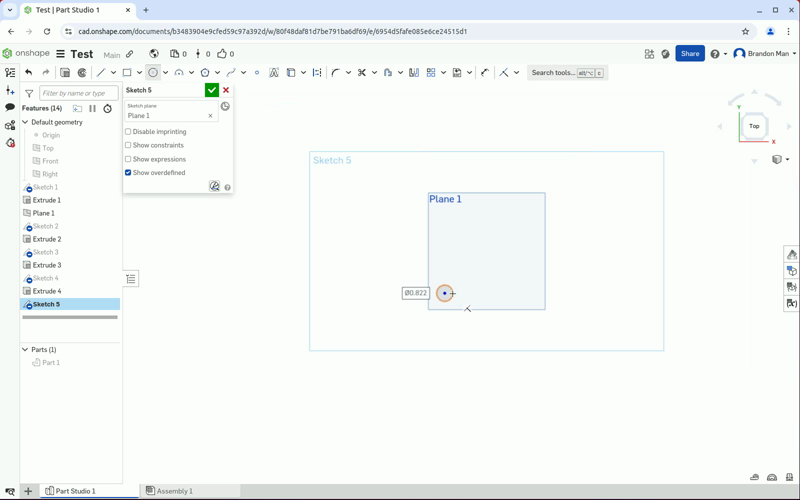
scroll(-6)
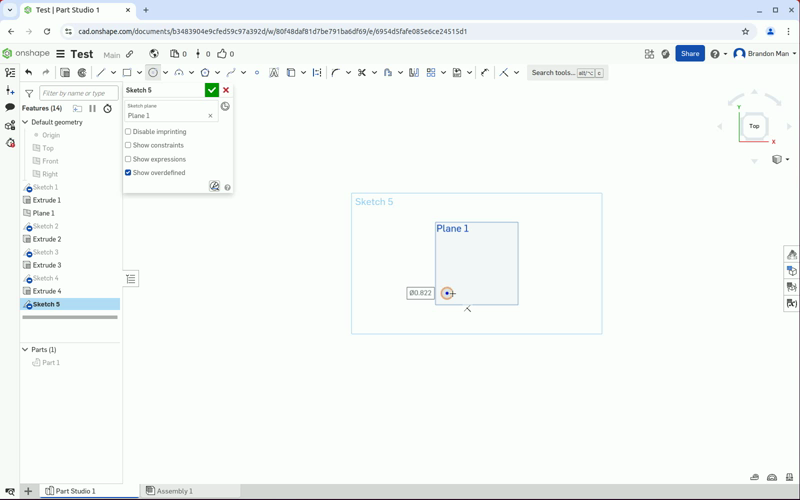
scroll(-6)
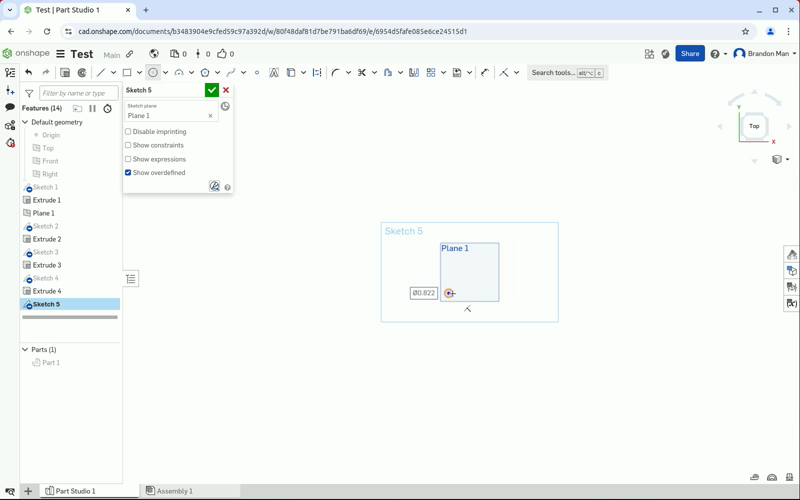
scroll(-6)
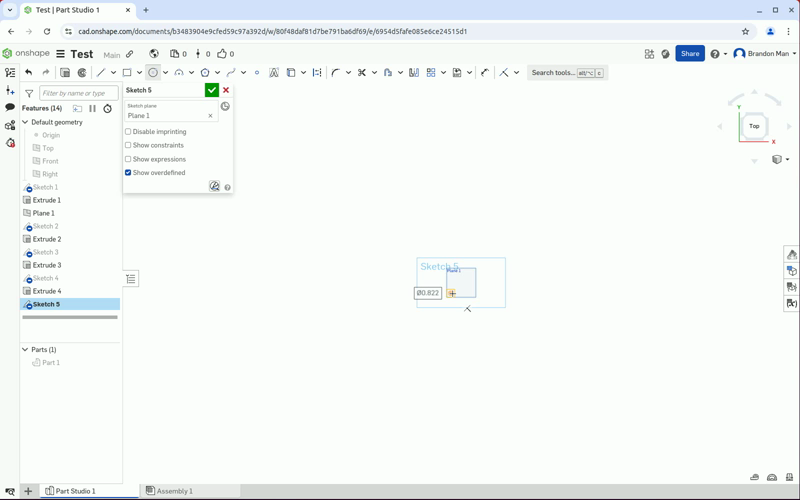
key(esc)
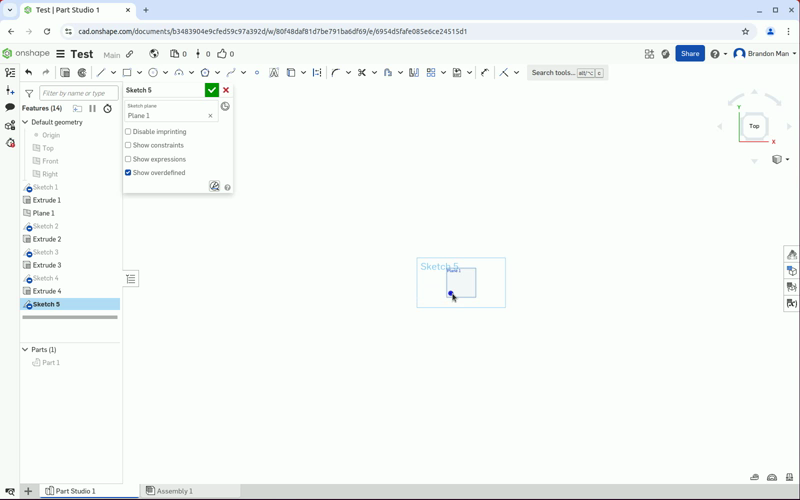
mouse_move(450, 292)
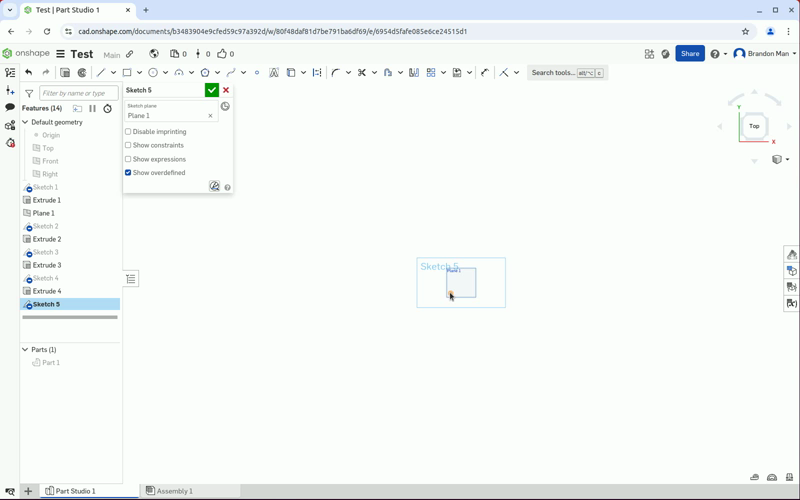
scroll(6)
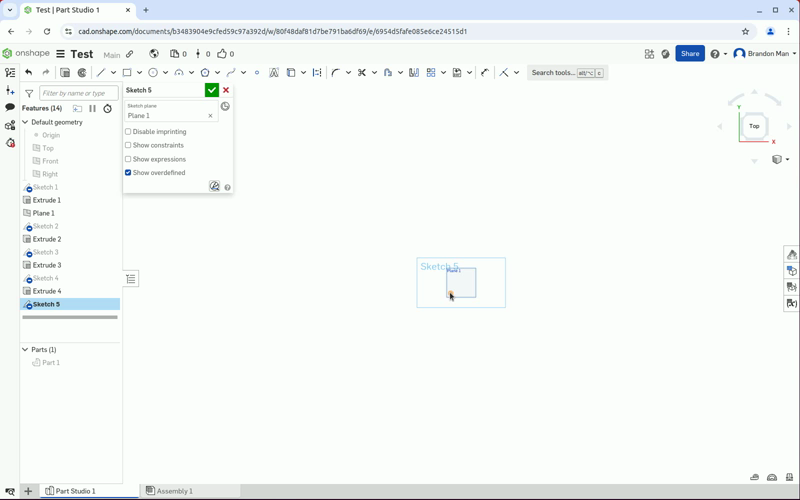
scroll(6)
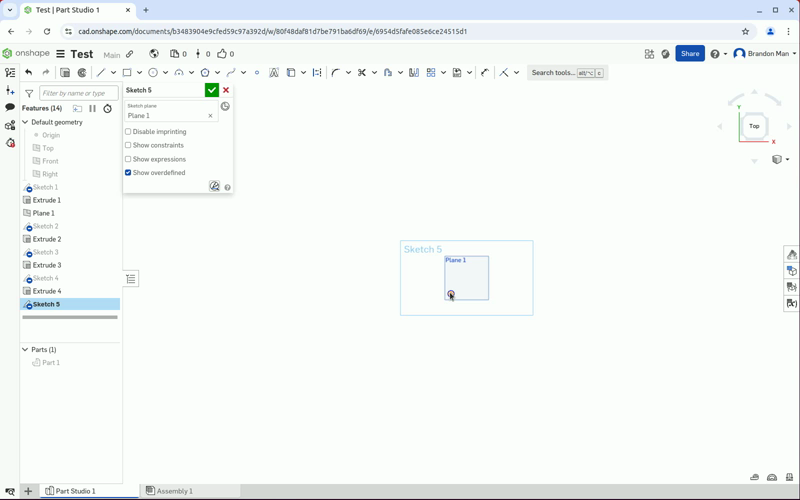
scroll(6)
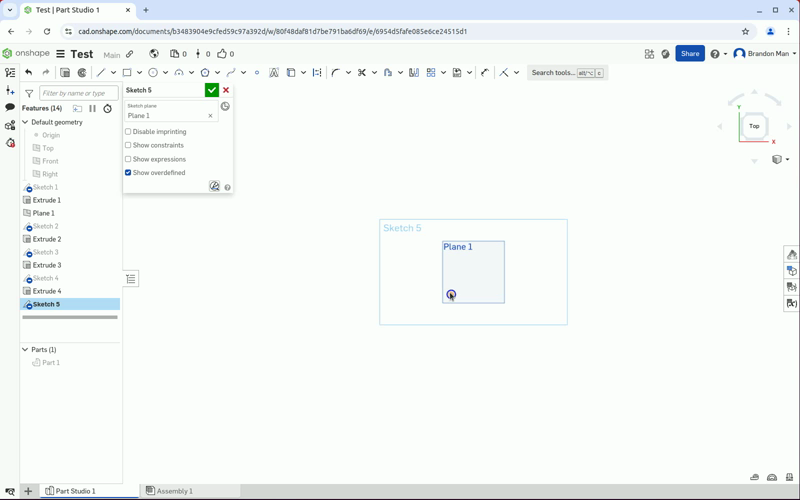
scroll(6)
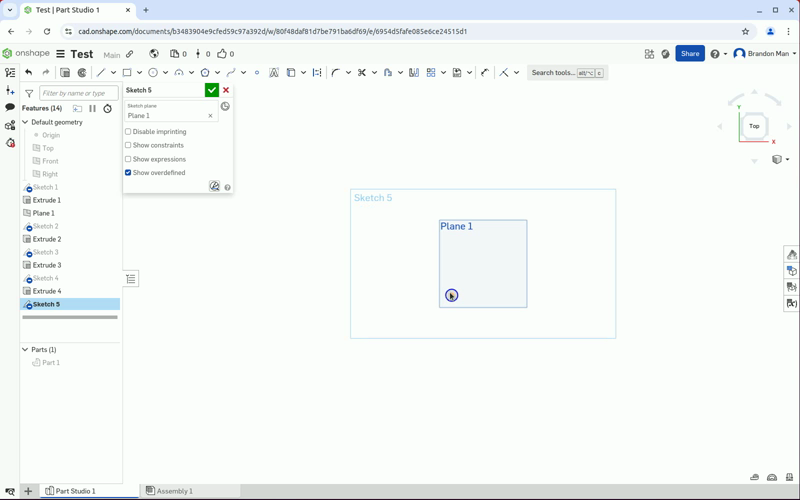
scroll(6)
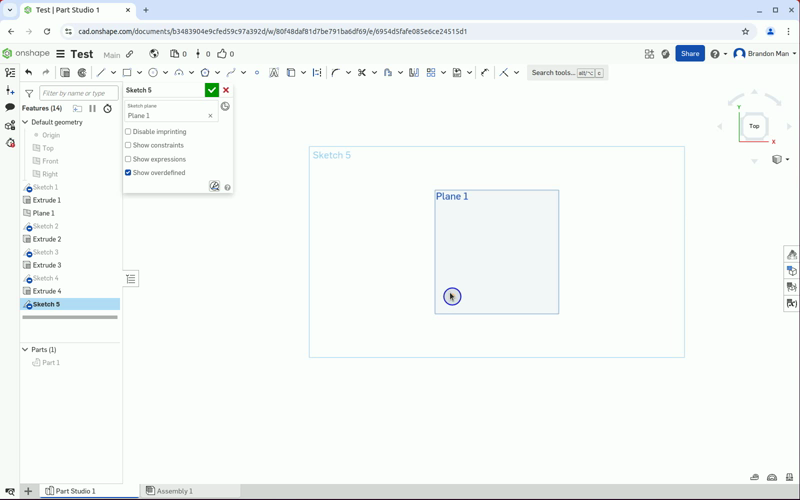
scroll(6)
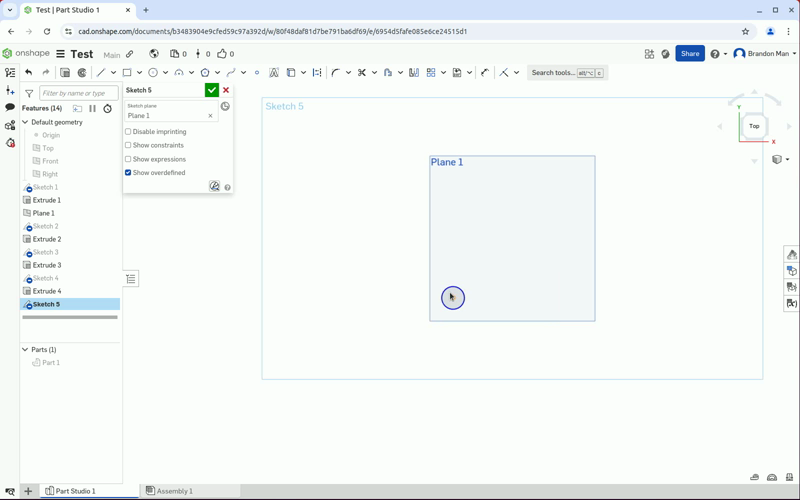
scroll(6)
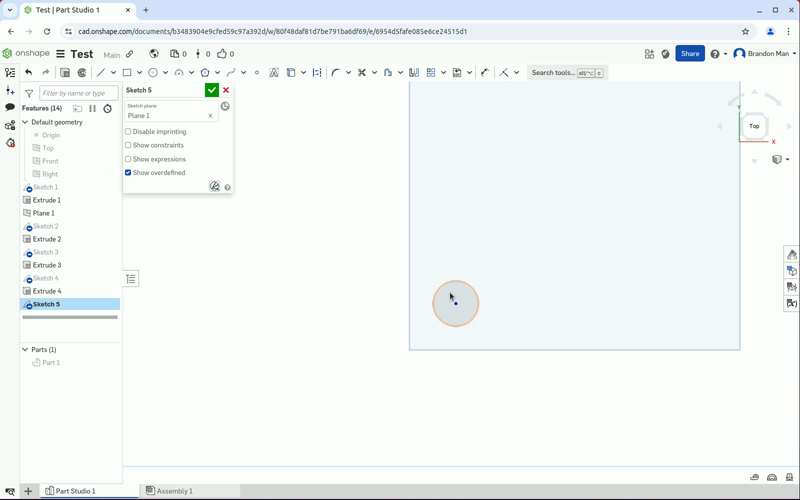
click(450, 292)
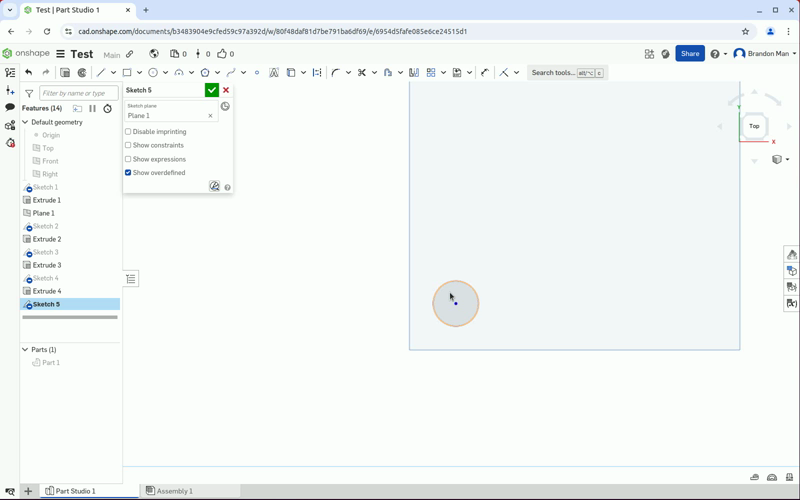
scroll(-6)
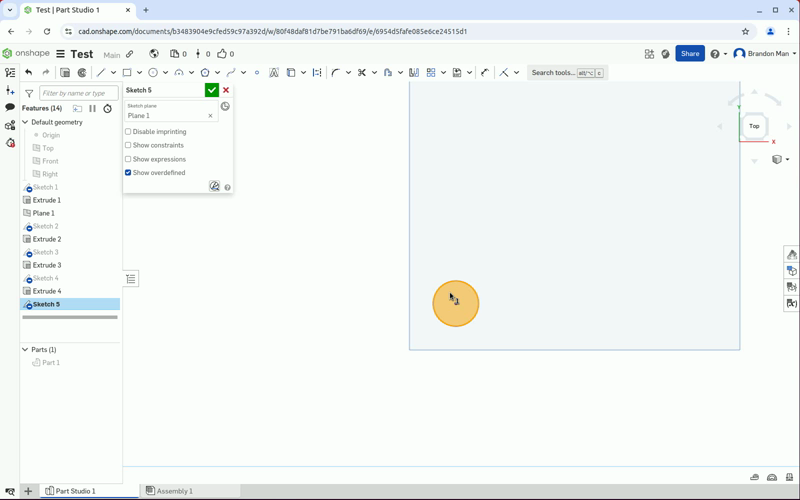
scroll(-6)
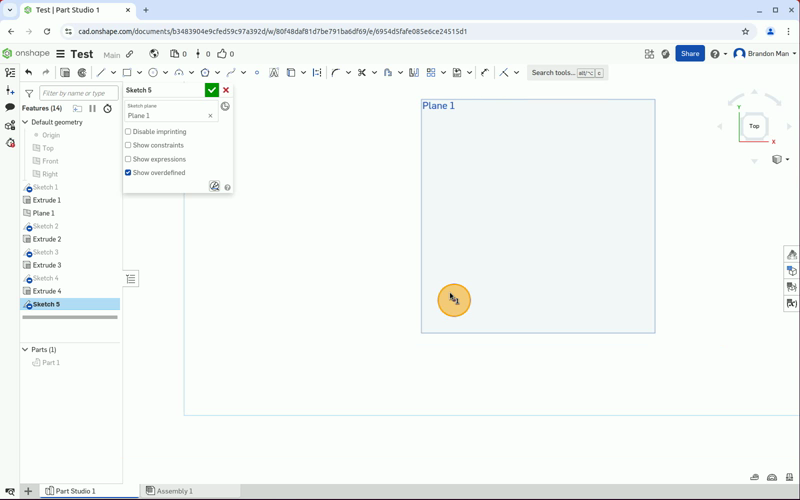
scroll(-6)
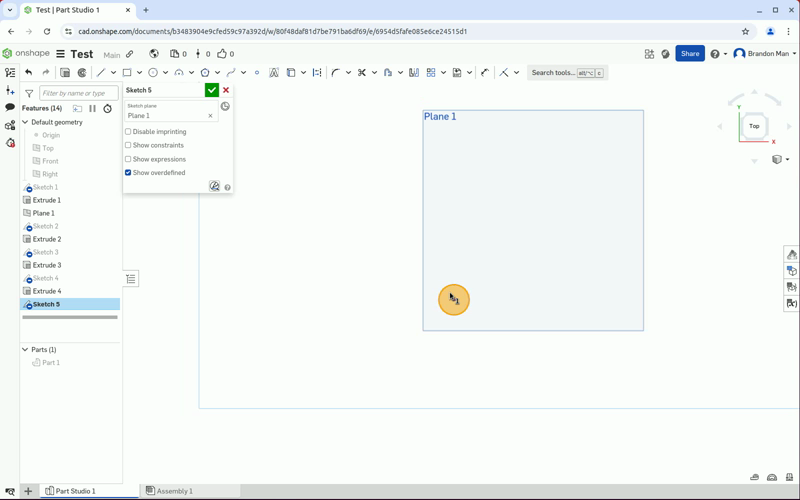
scroll(-6)
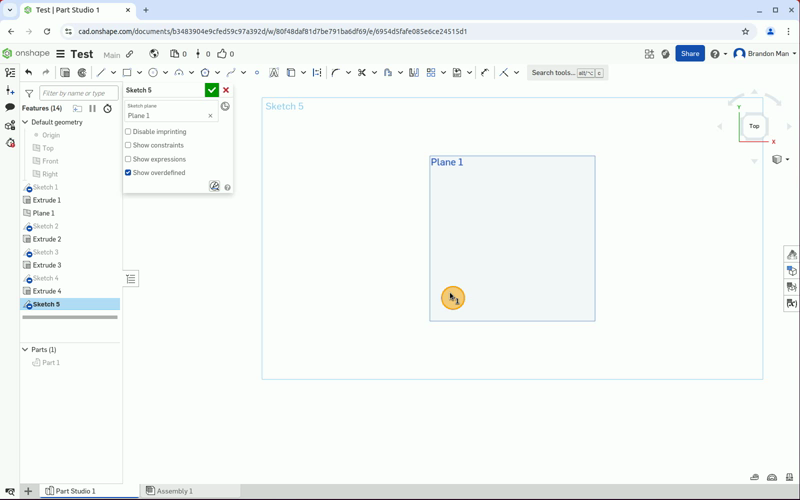
scroll(-6)
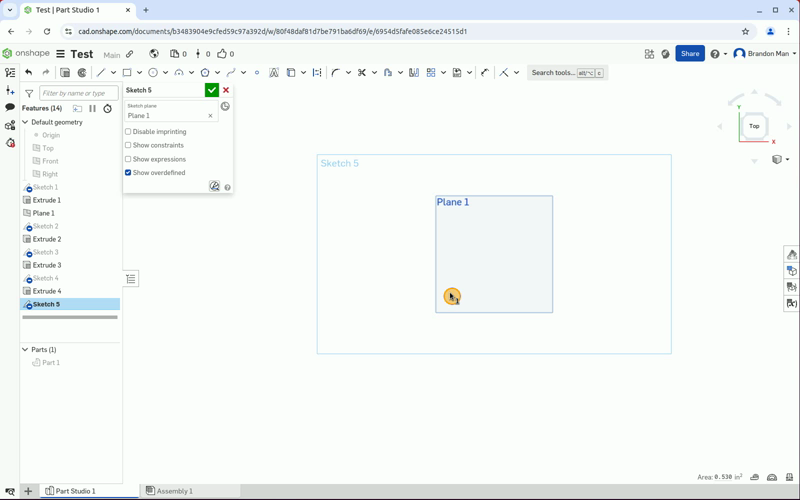
scroll(-6)
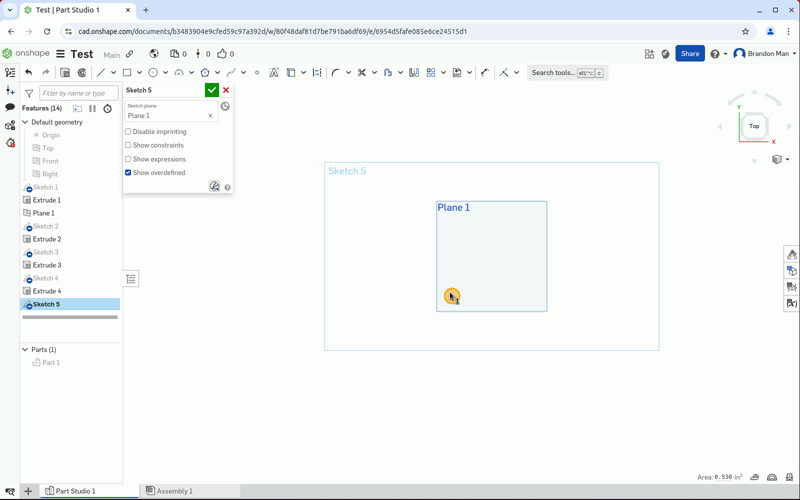
scroll(-6)
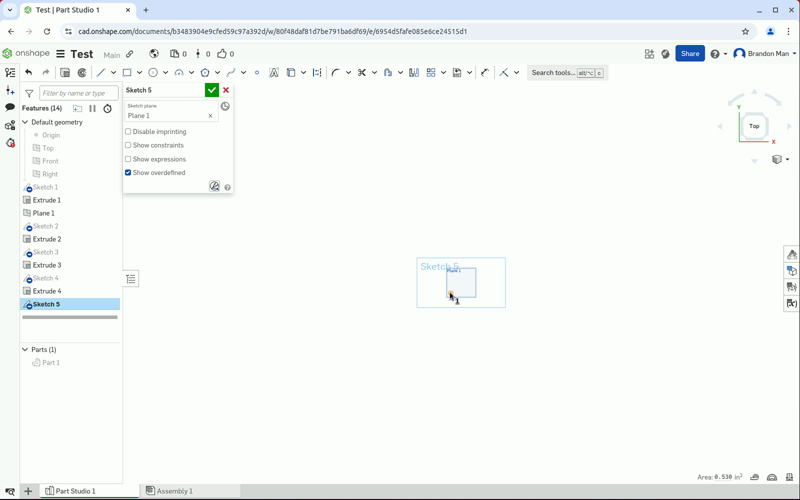
mouse_move(73, 352)
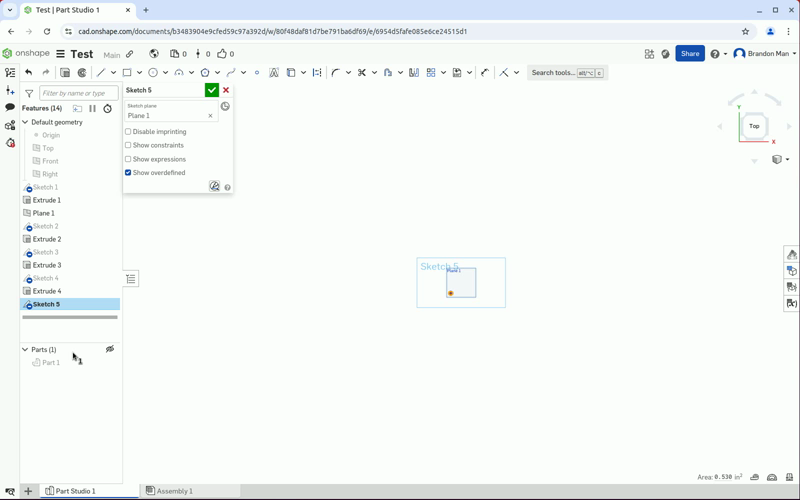
key(shift+y)
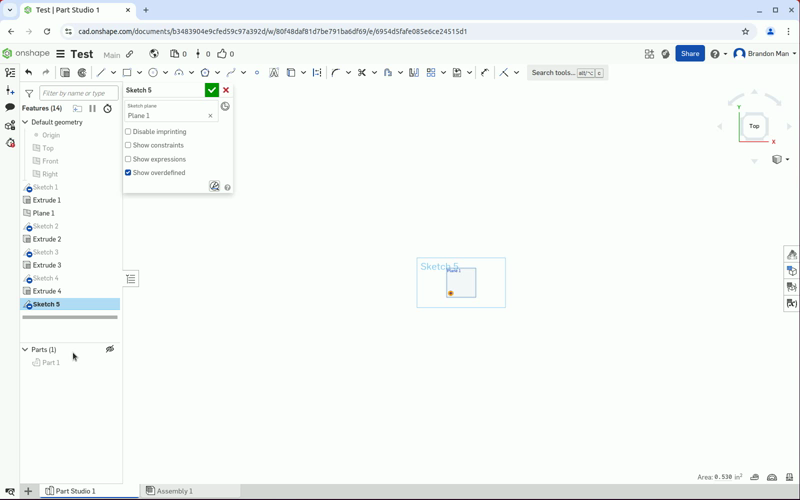
key(shift+e)
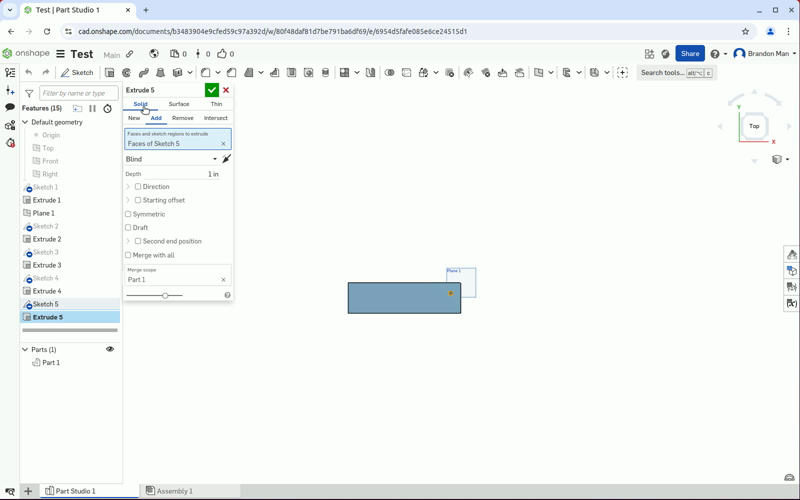
mouse_move(143, 106)
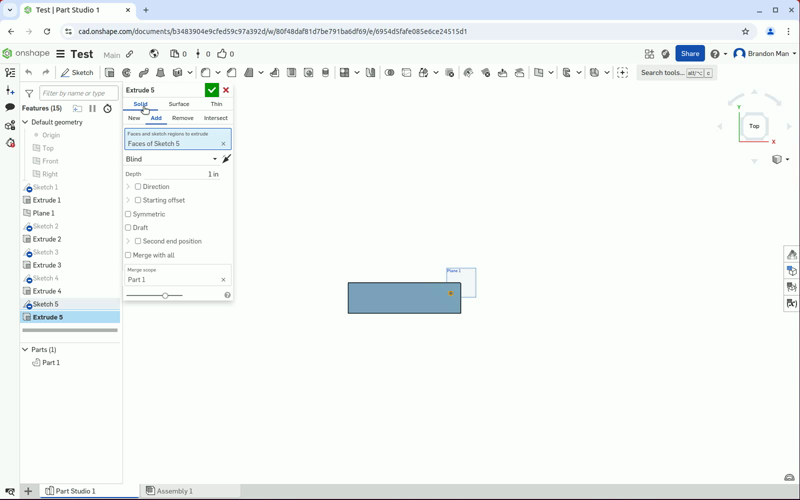
click(143, 106)
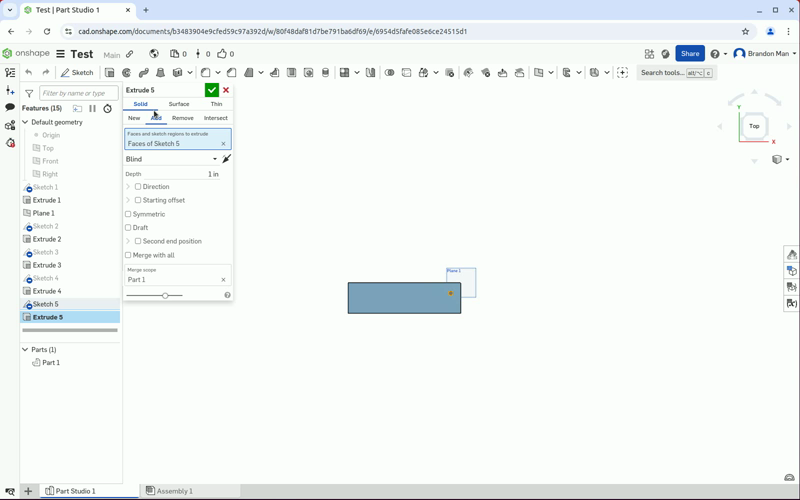
mouse_move(186, 120)
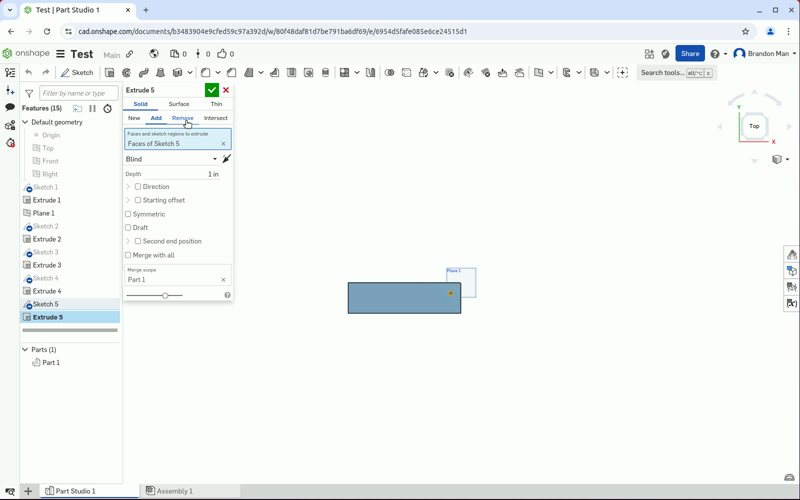
click(186, 120)
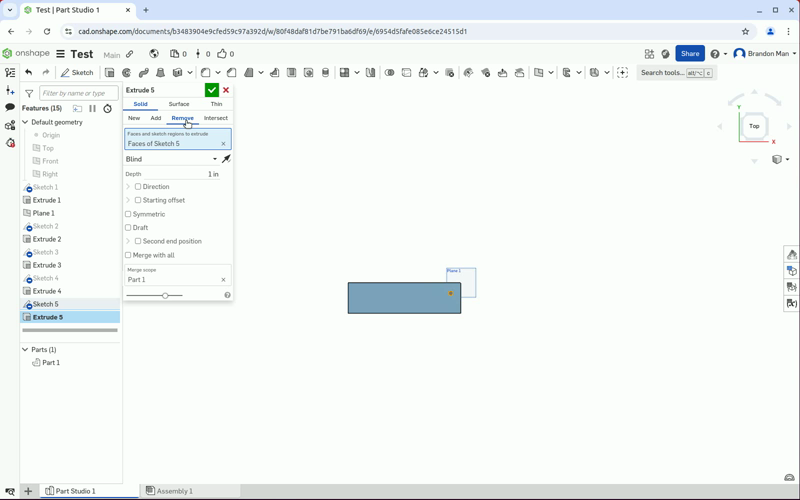
key(tab, 4)
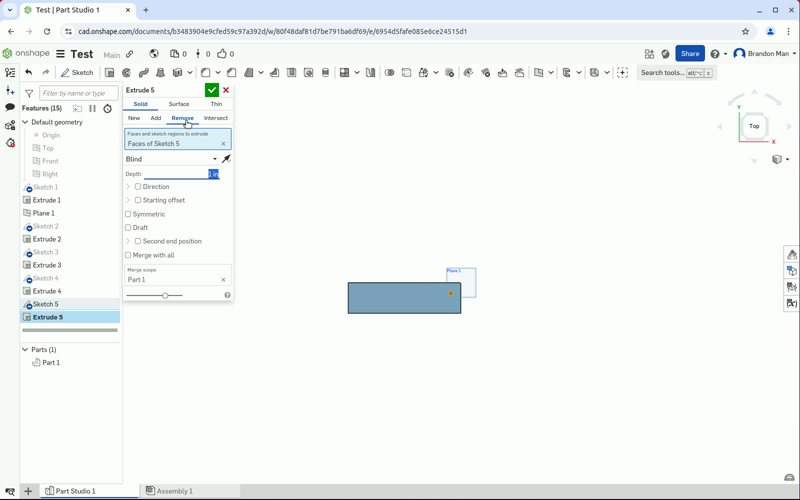
text(2.166)
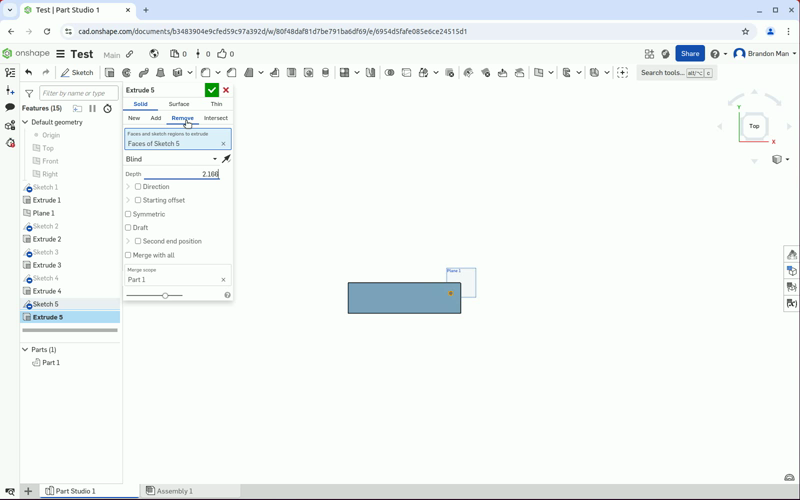
key(tab, 6)
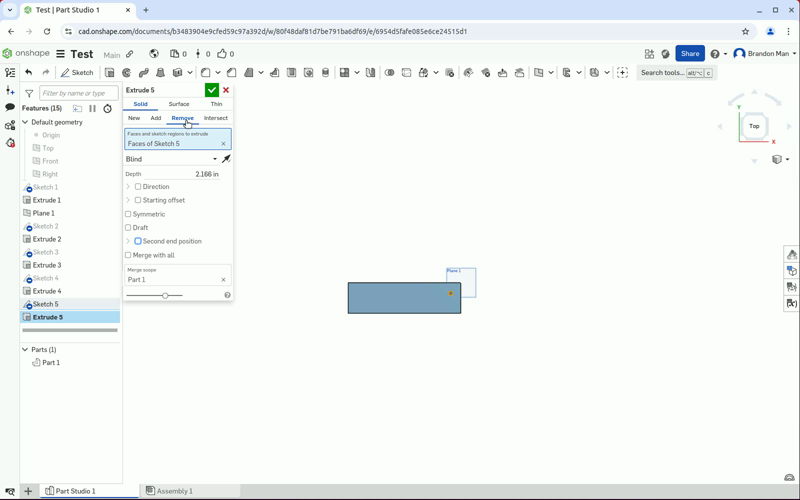
key(space)
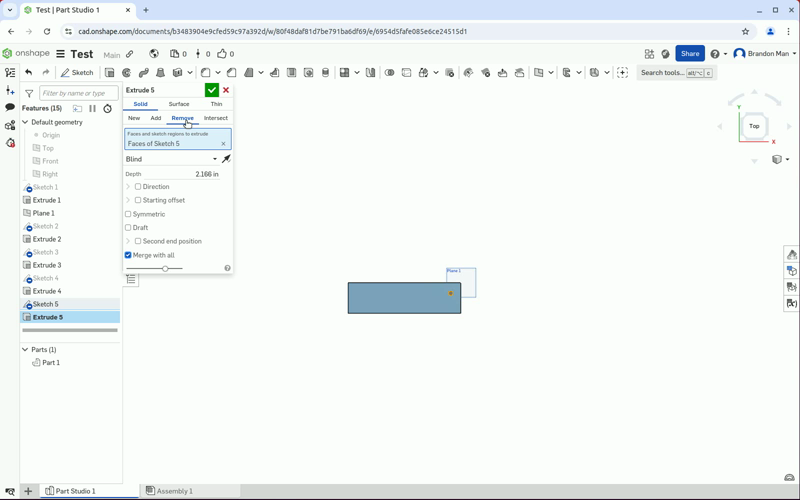
key(enter)
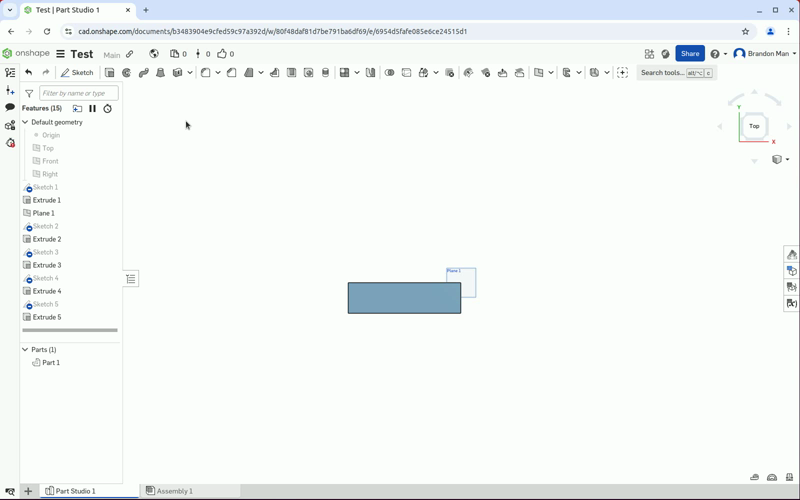
key(shift+h)
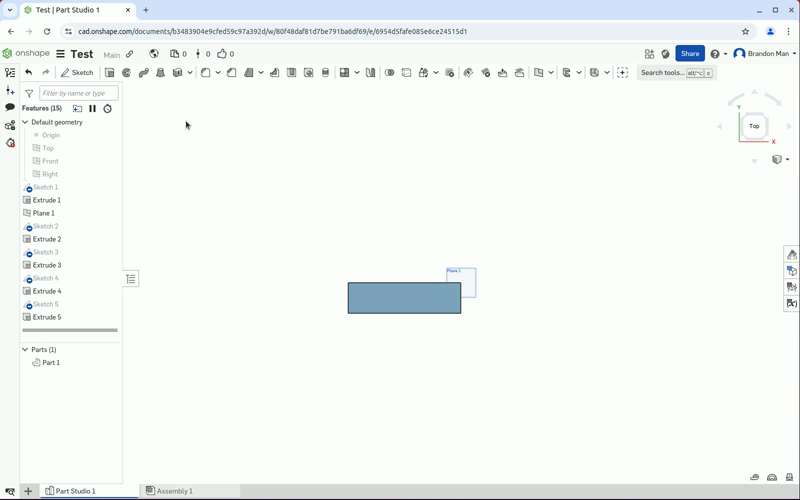
key(shift+h)
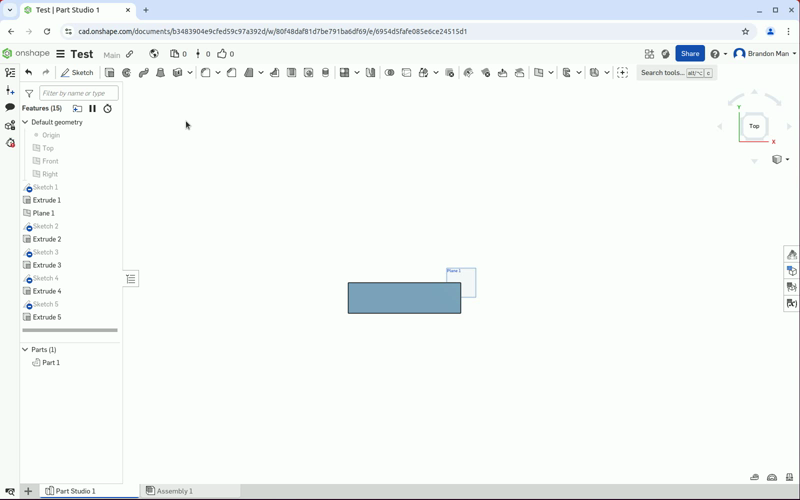
mouse_move(73, 189)
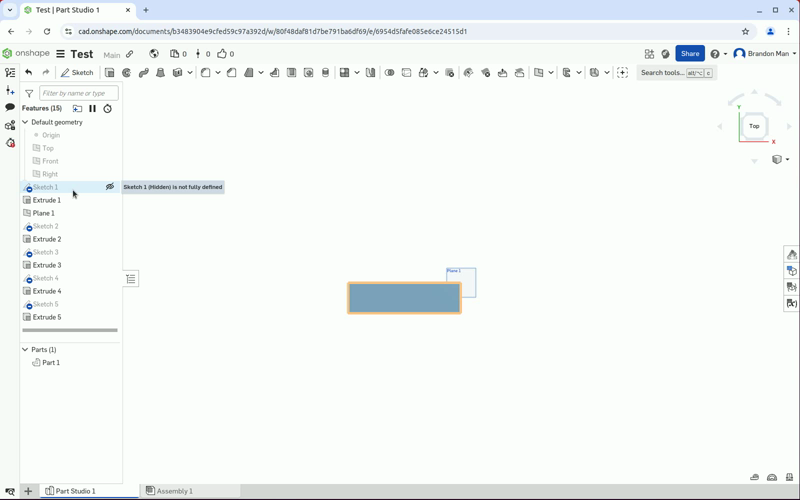
click(73, 189)
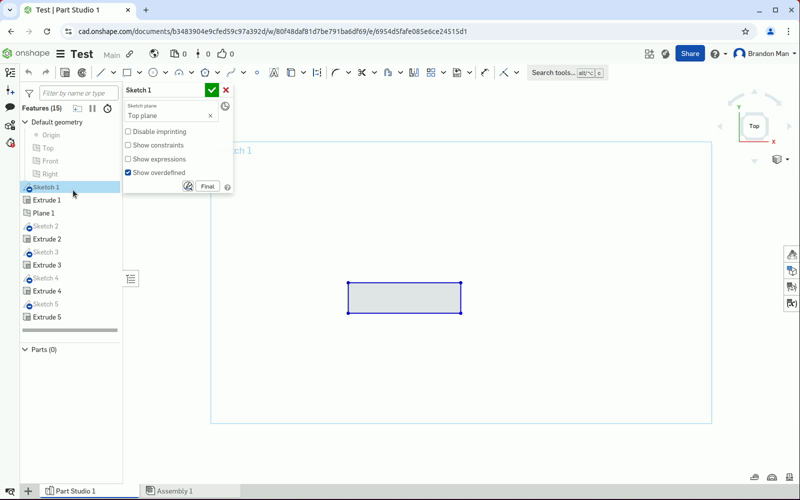
mouse_move(229, 92)
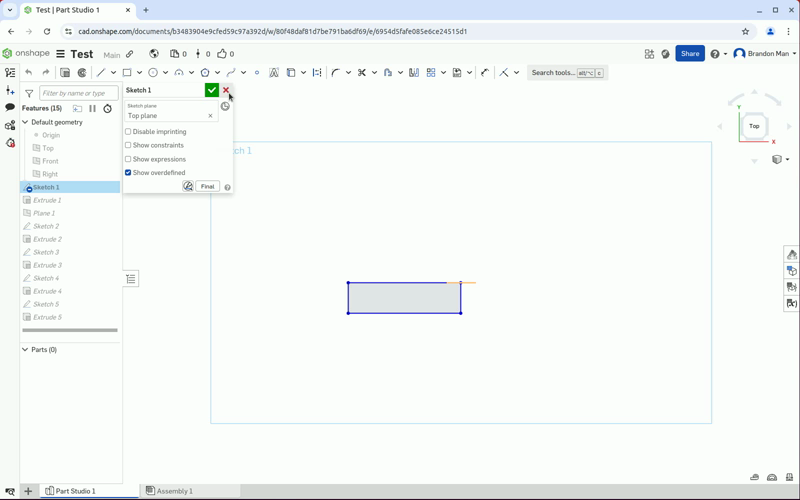
click(229, 92)
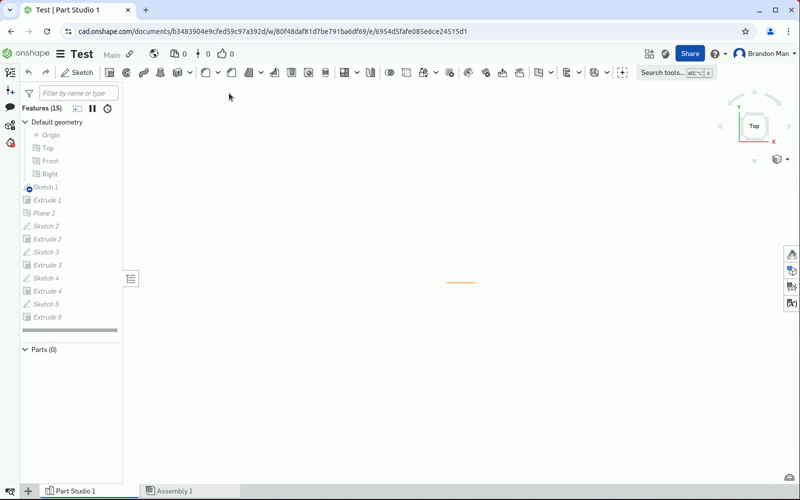
key(shift+s)
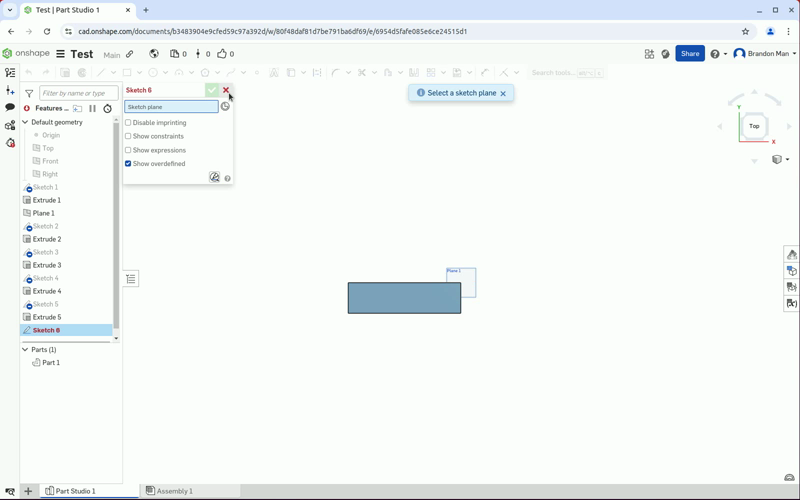
mouse_move(69, 215)
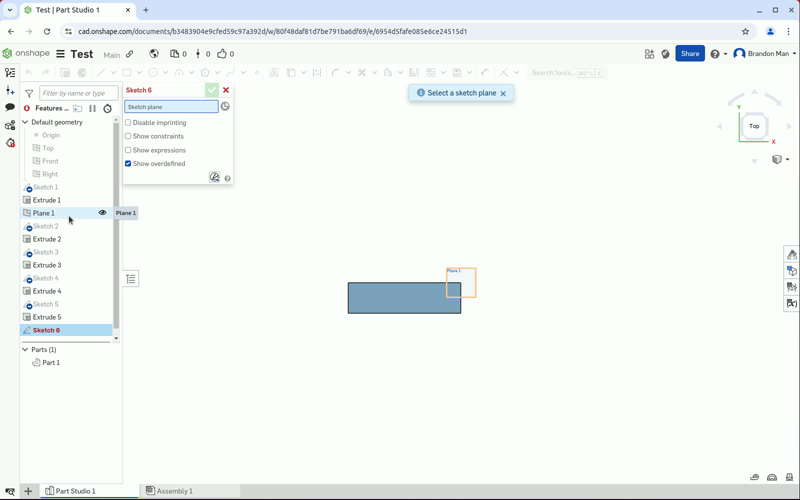
click(69, 215)
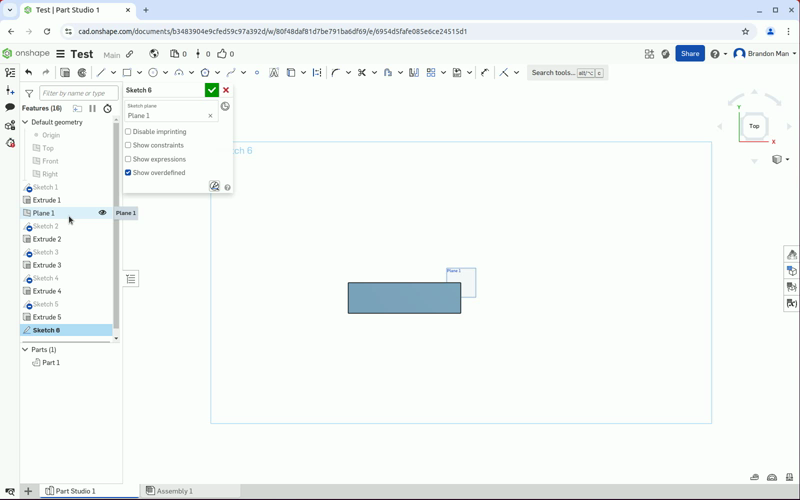
mouse_move(73, 352)
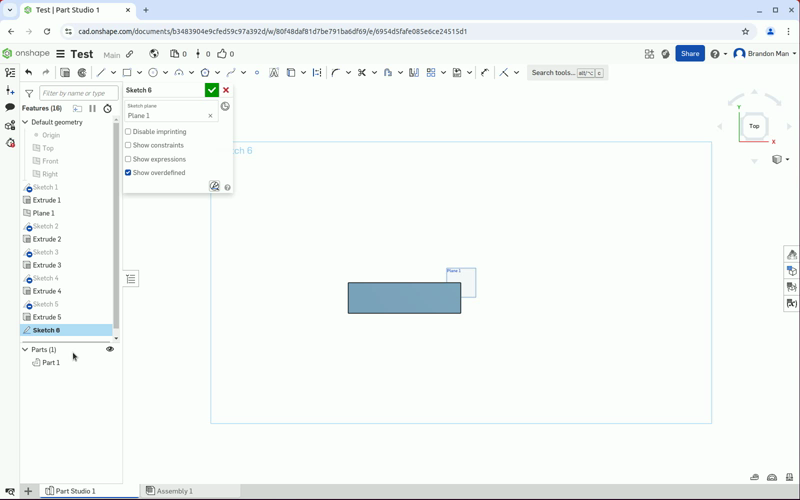
key(y)
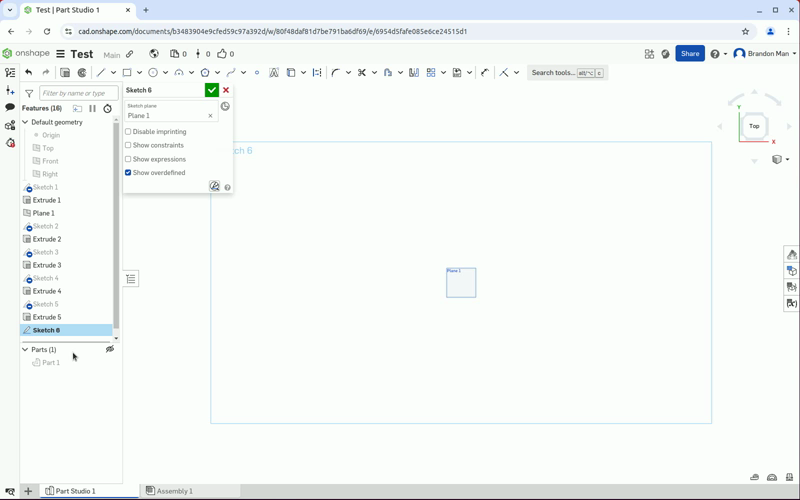
key(c)
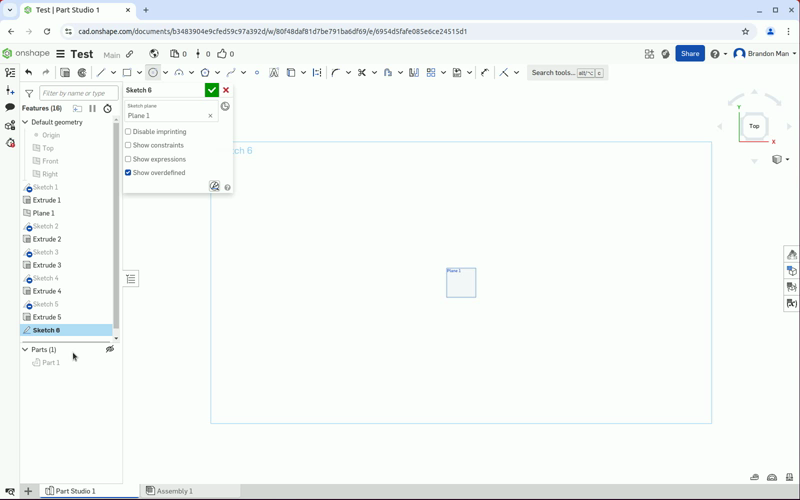
key_down(shift)
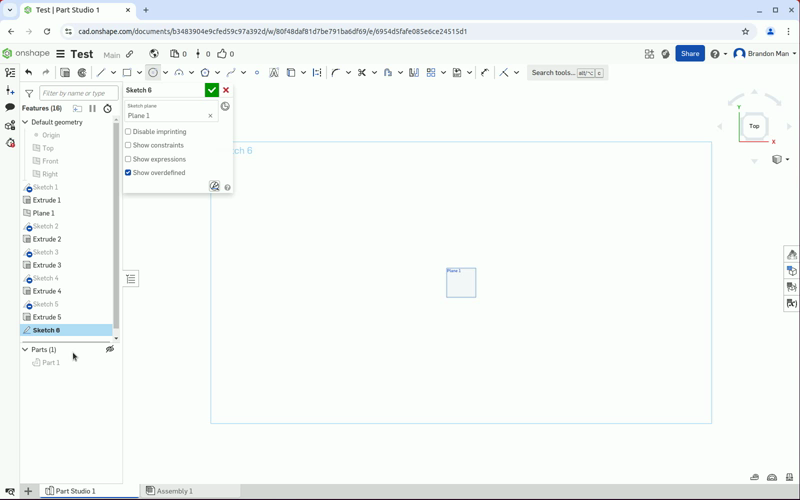
mouse_move(412, 303)
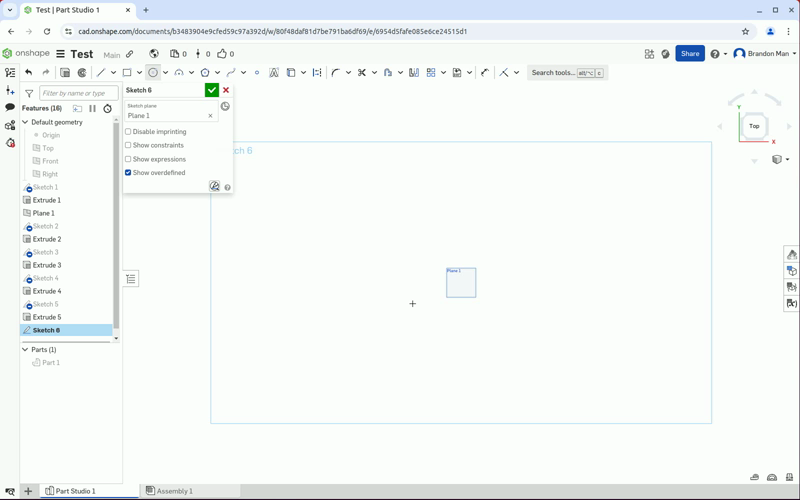
click(412, 303)
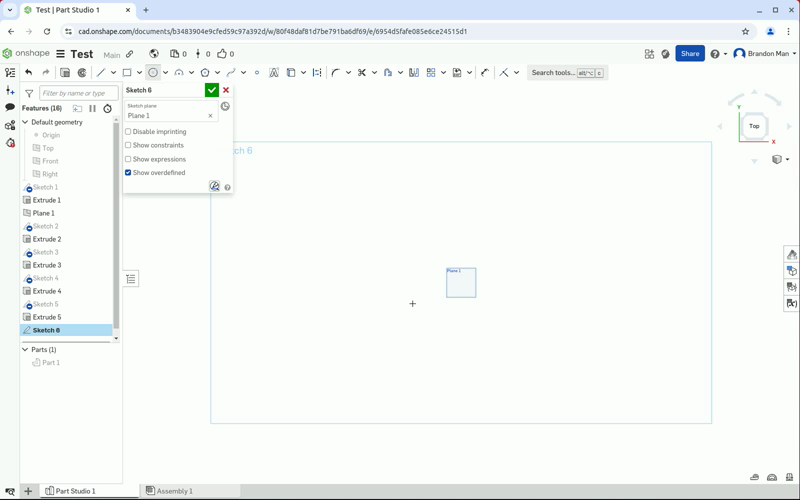
key_up(shift)
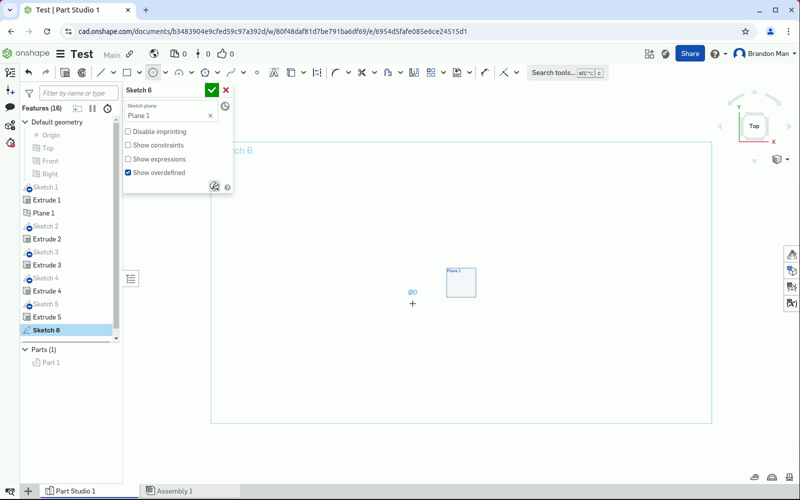
mouse_move(413, 303)
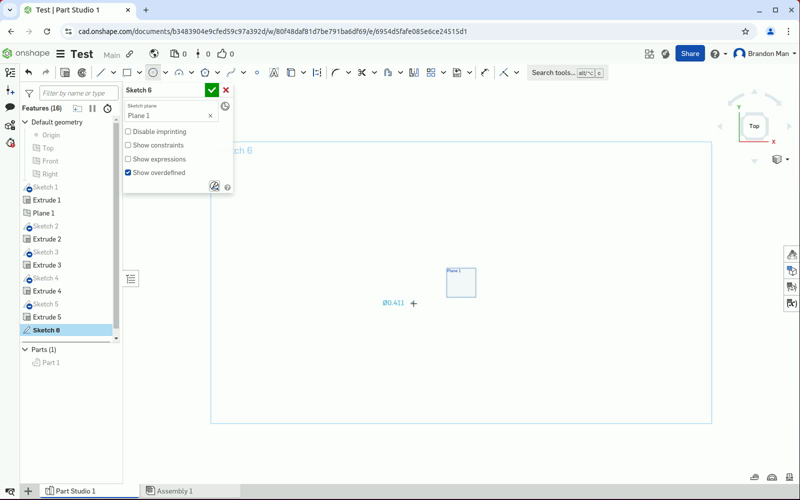
scroll(6)
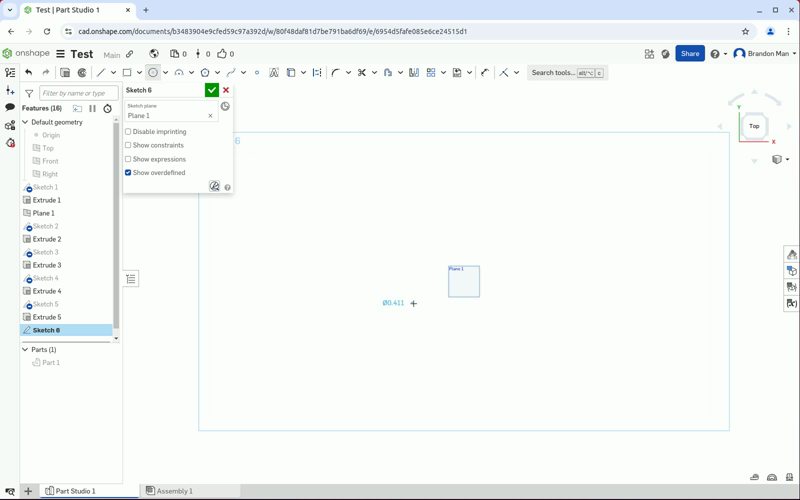
scroll(6)
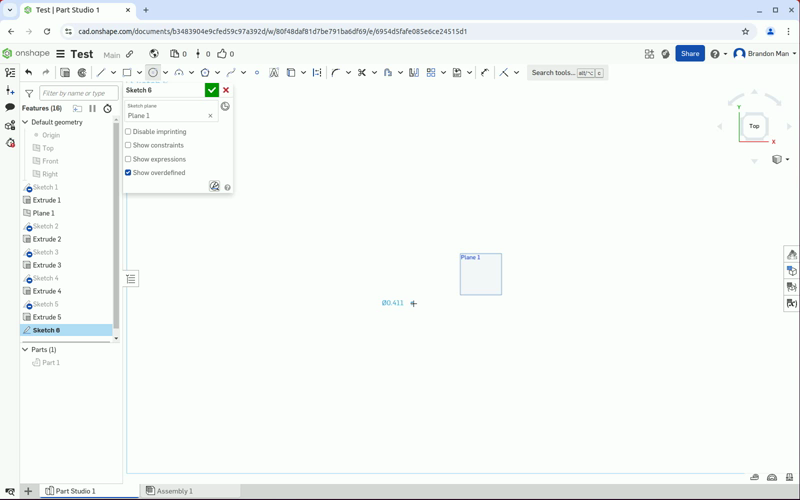
scroll(6)
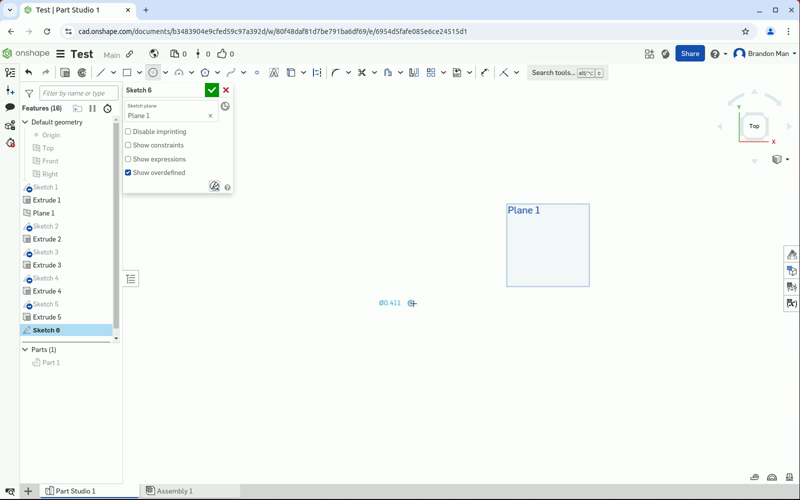
scroll(6)
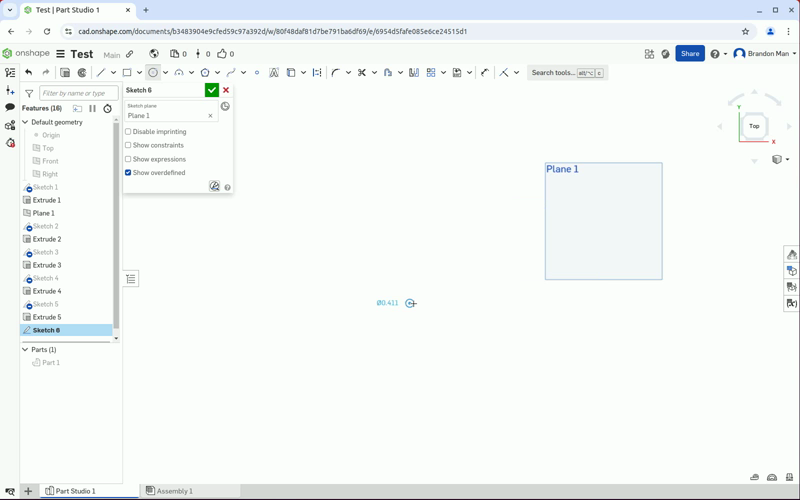
scroll(6)
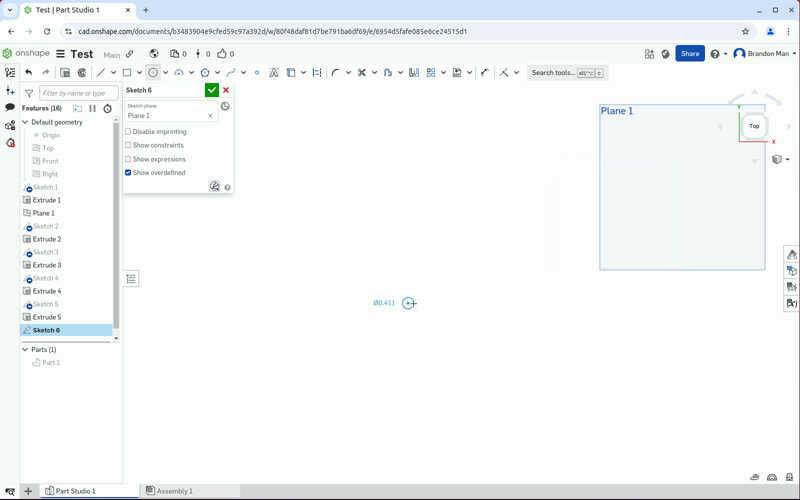
scroll(6)
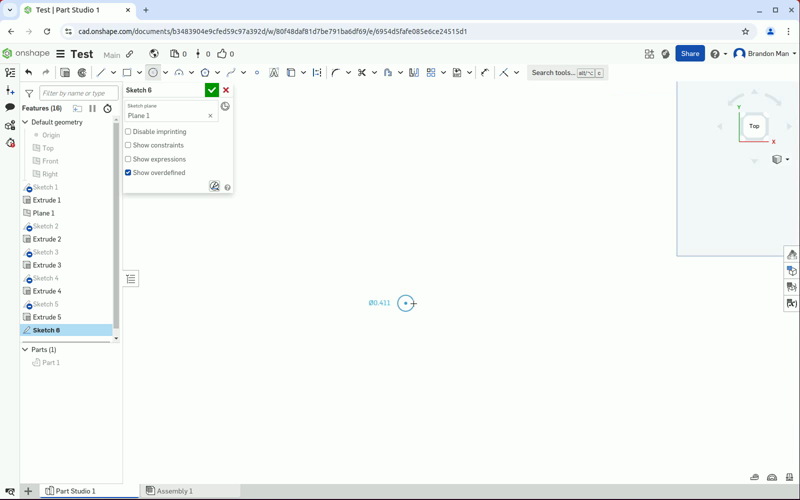
scroll(6)
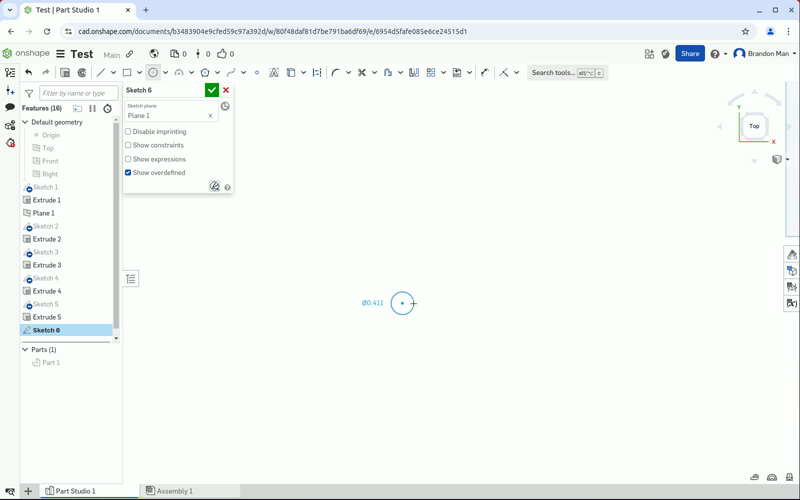
click(413, 303)
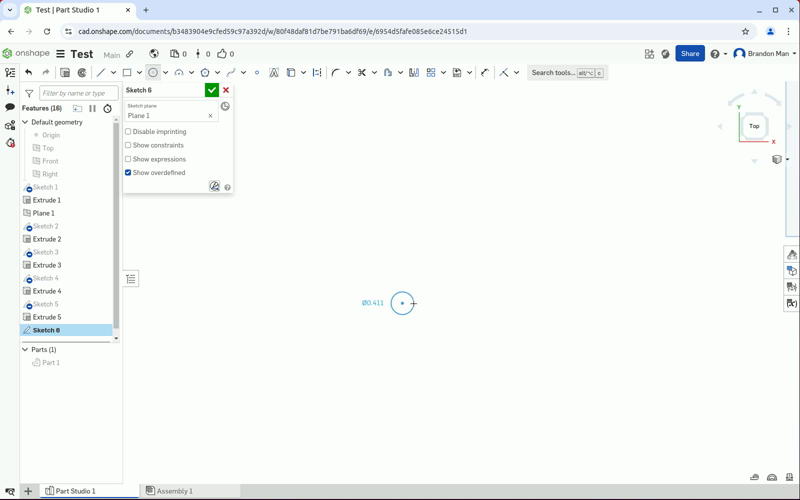
scroll(-6)
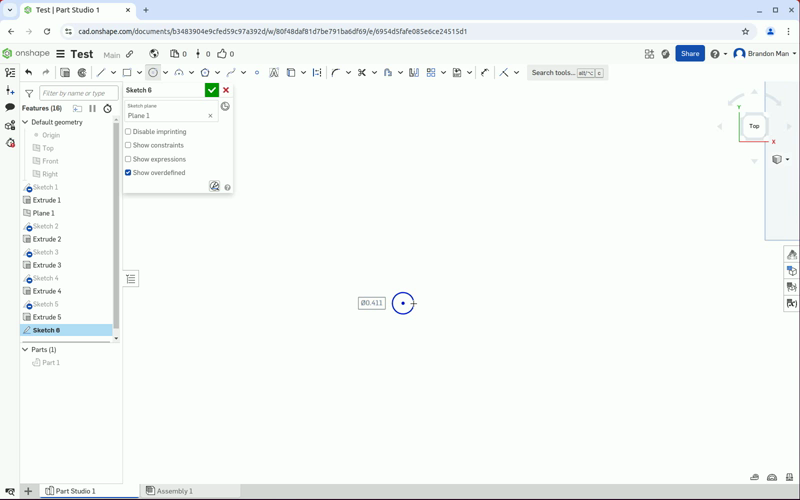
scroll(-6)
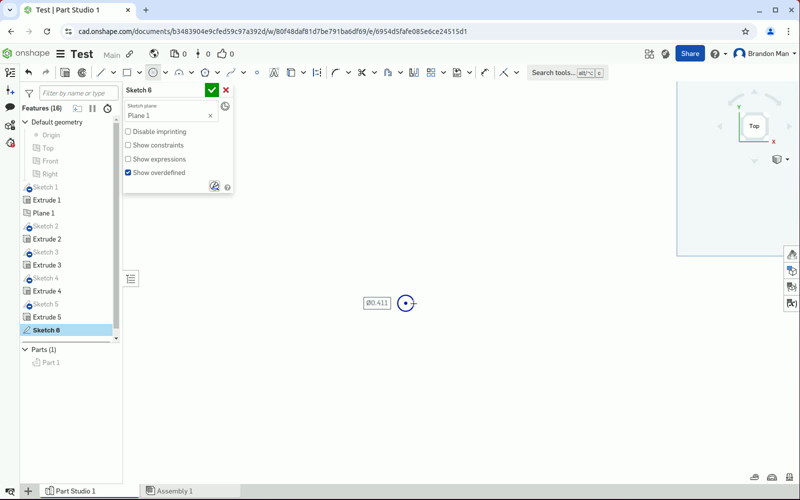
scroll(-6)
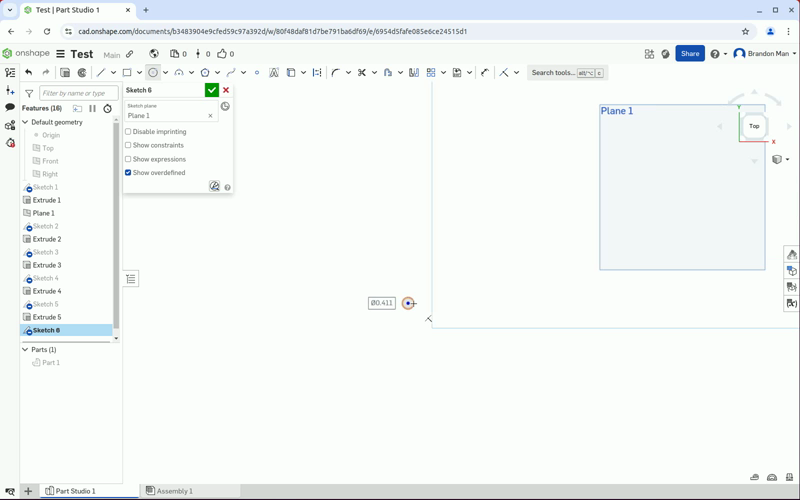
scroll(-6)
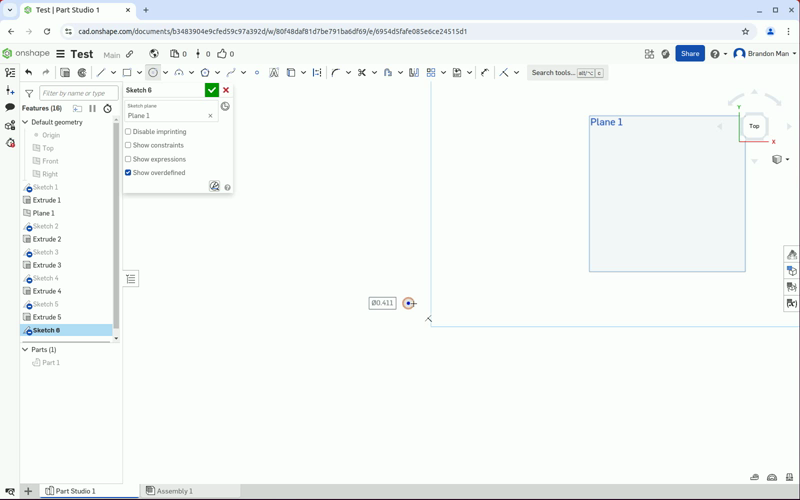
scroll(-6)
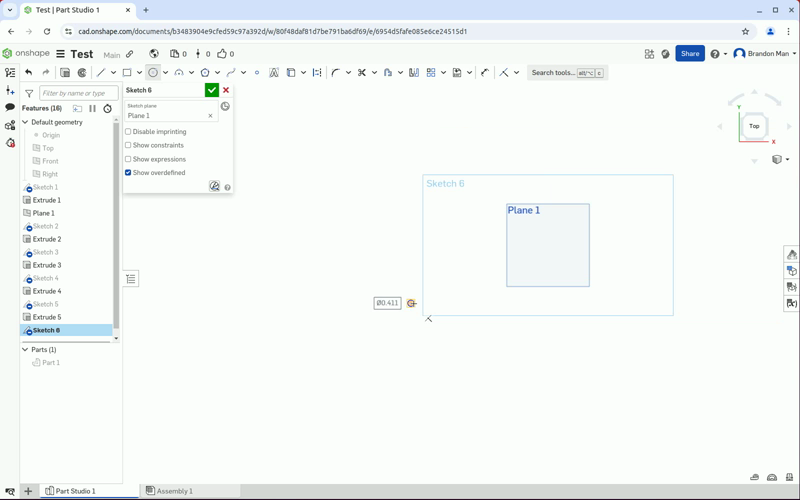
scroll(-6)
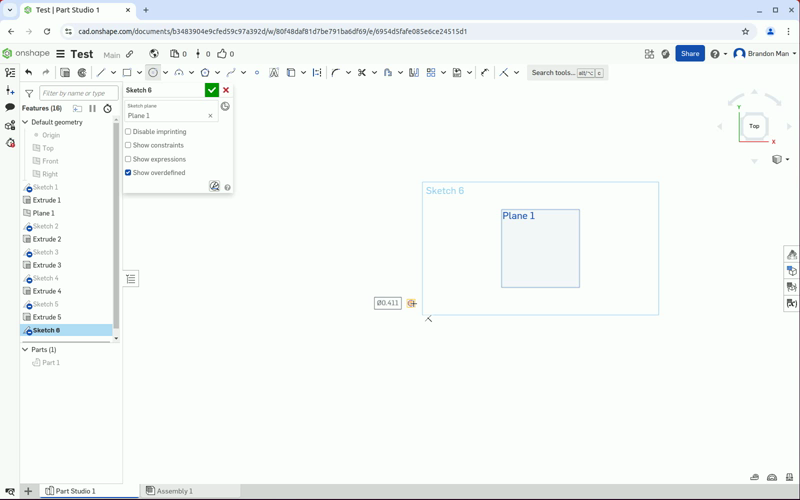
scroll(-6)
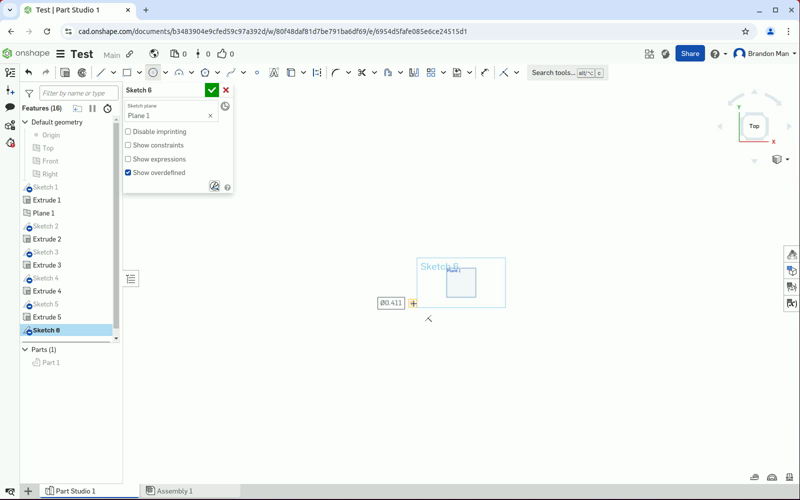
key(esc)
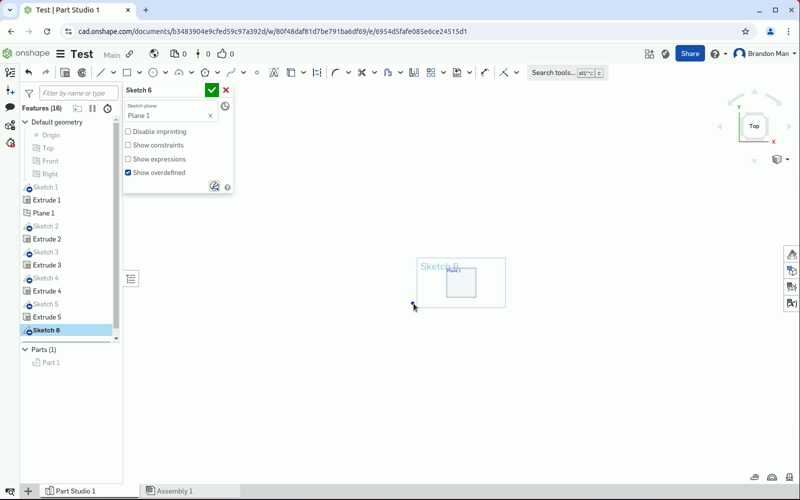
mouse_move(412, 303)
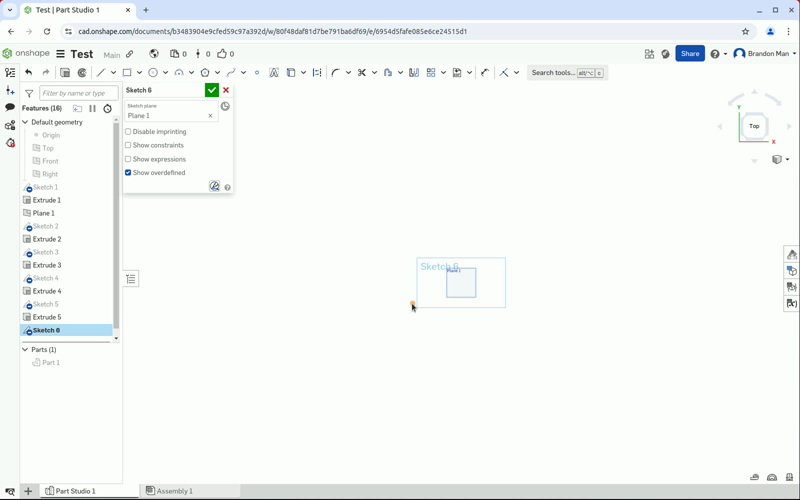
scroll(6)
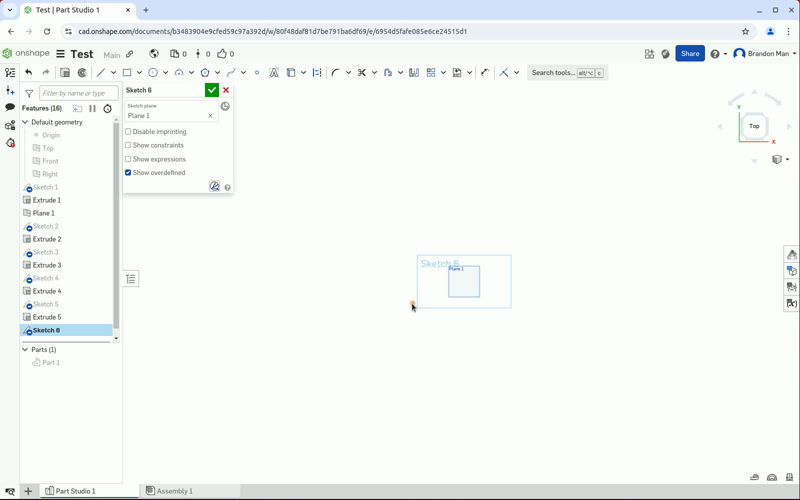
scroll(6)
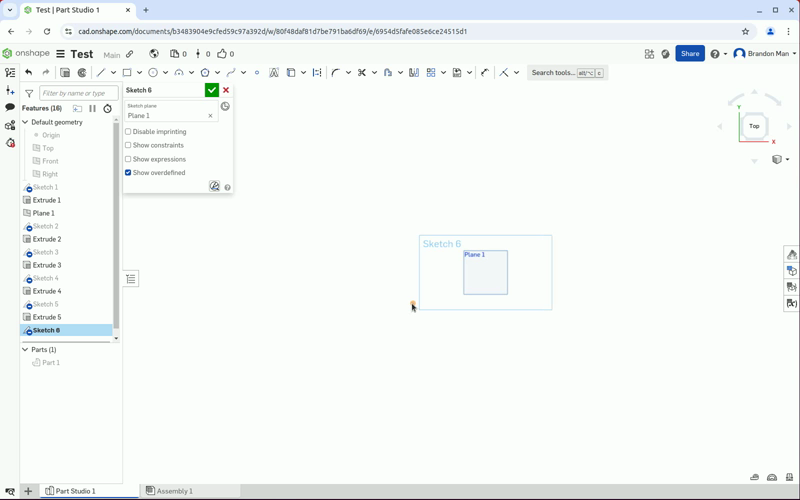
scroll(6)
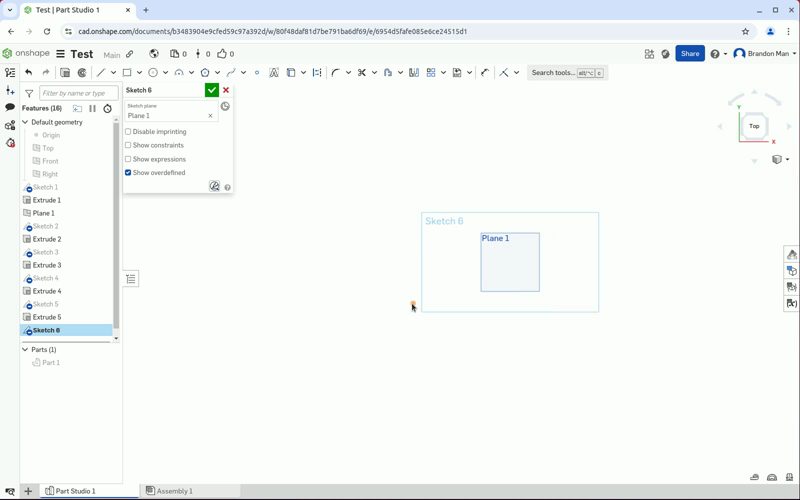
scroll(6)
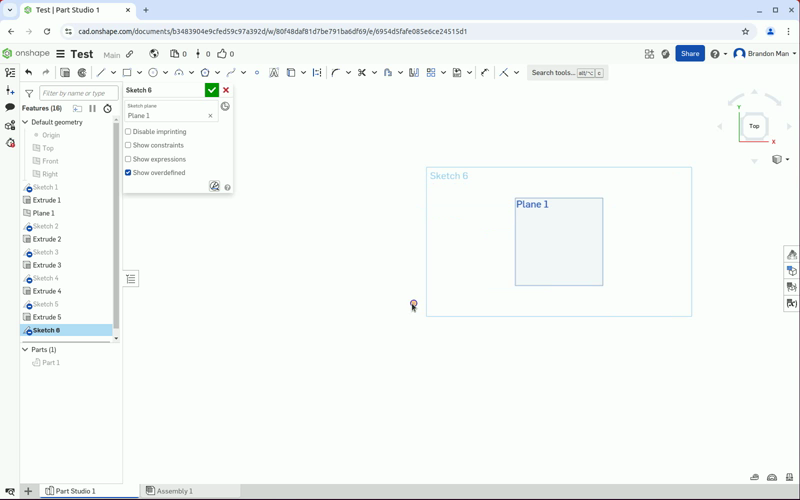
scroll(6)
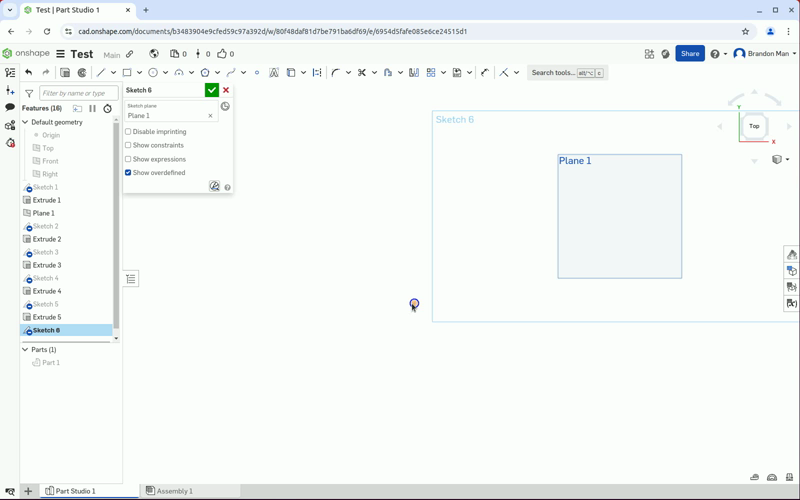
scroll(6)
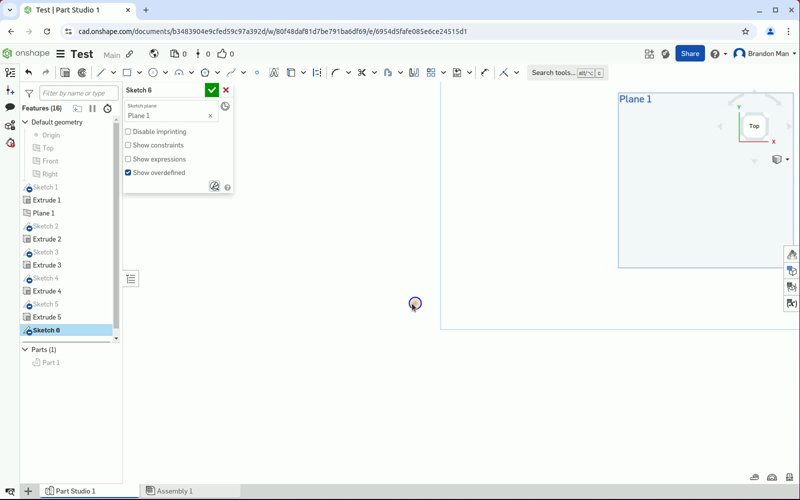
scroll(6)
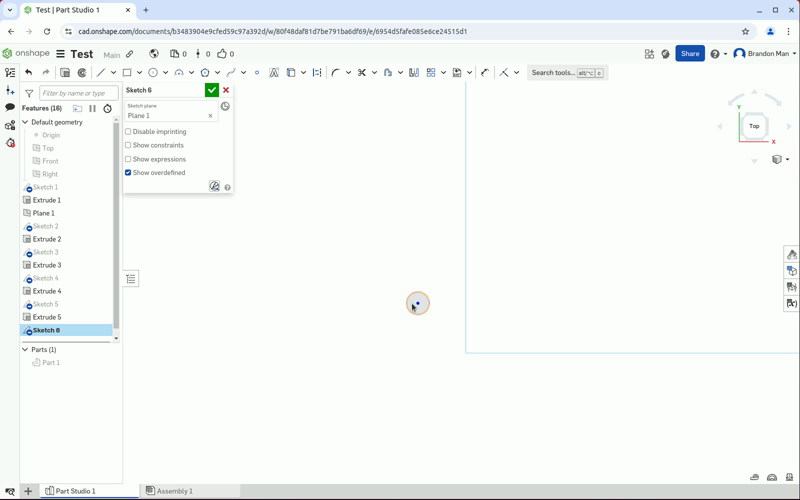
click(412, 303)
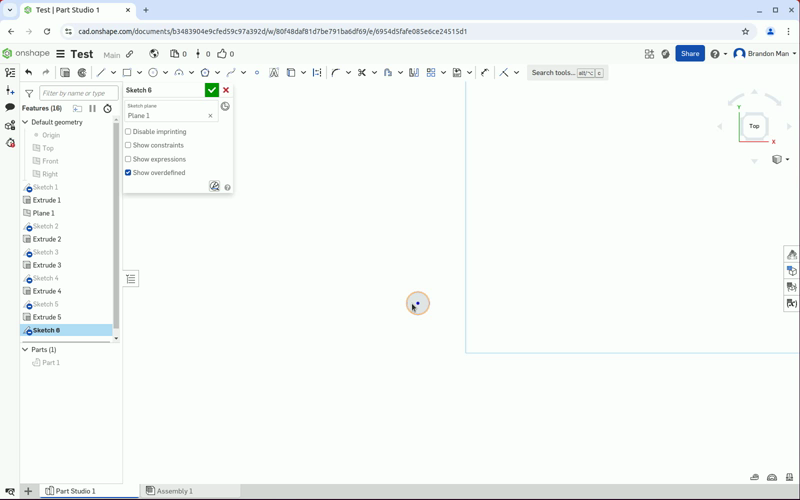
scroll(-6)
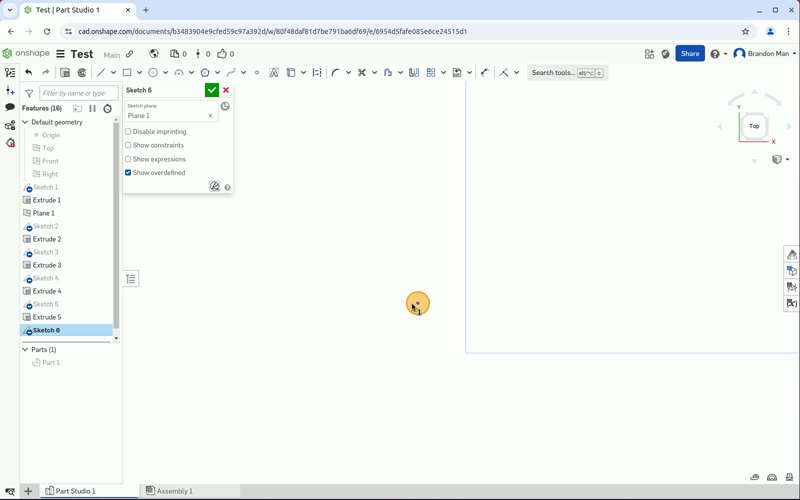
scroll(-6)
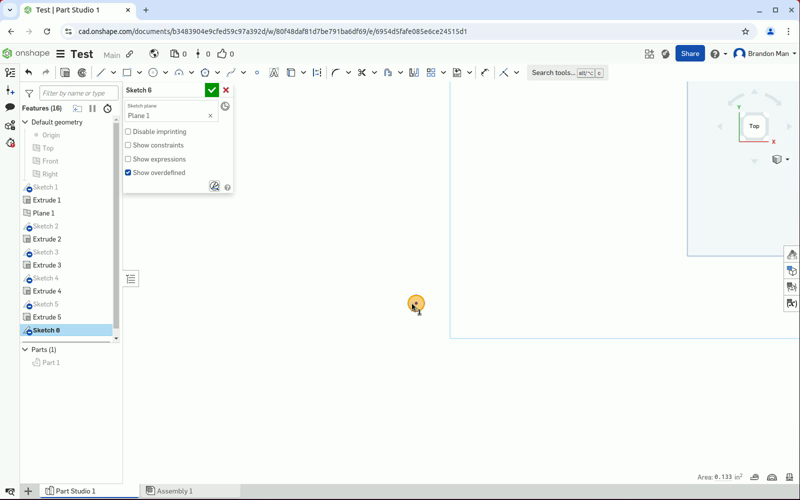
scroll(-6)
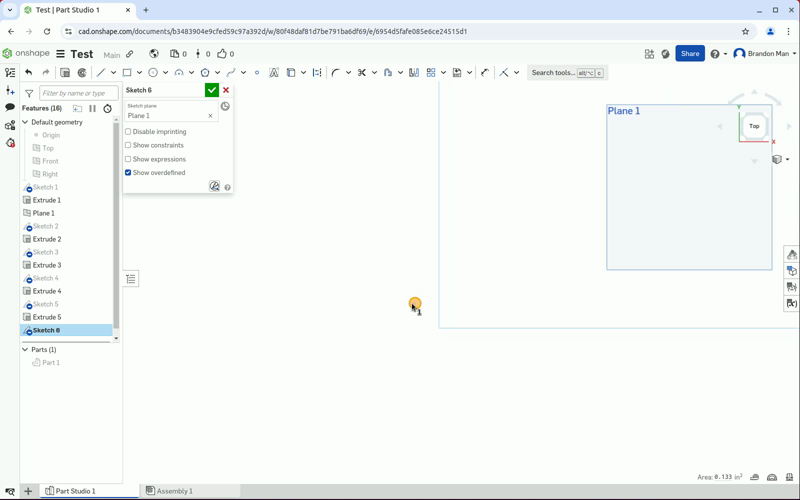
scroll(-6)
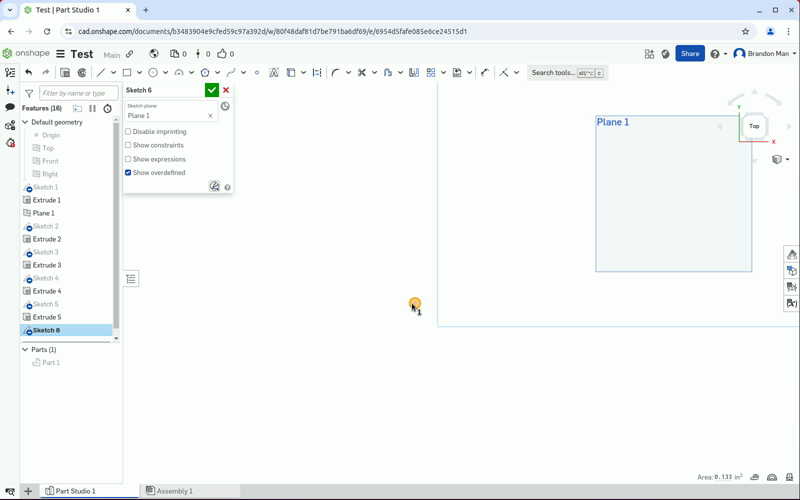
scroll(-6)
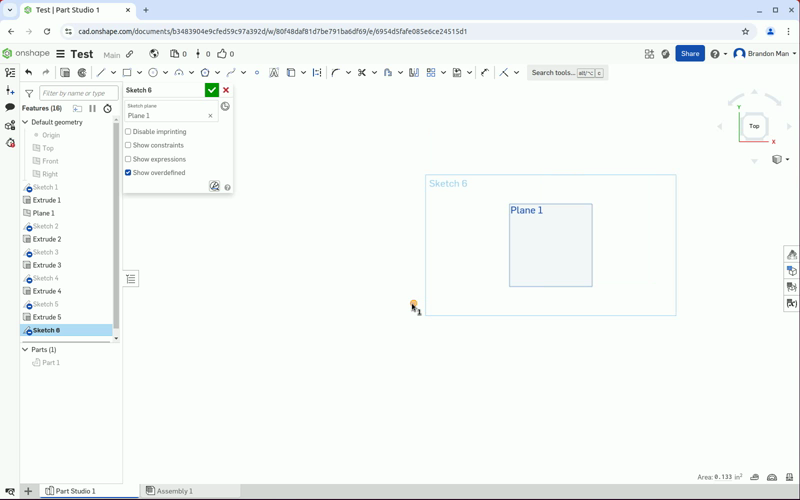
scroll(-6)
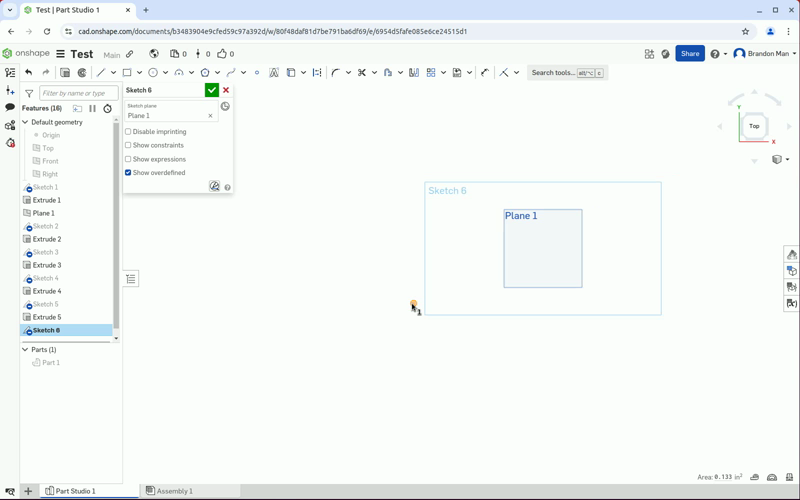
scroll(-6)
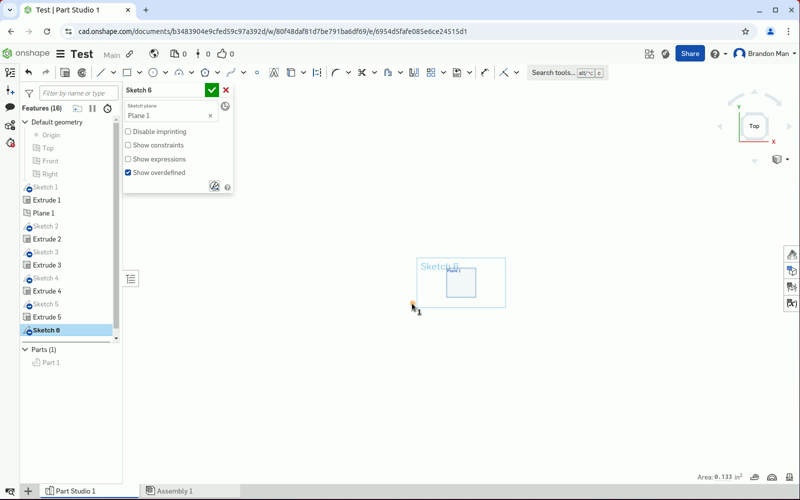
mouse_move(73, 352)
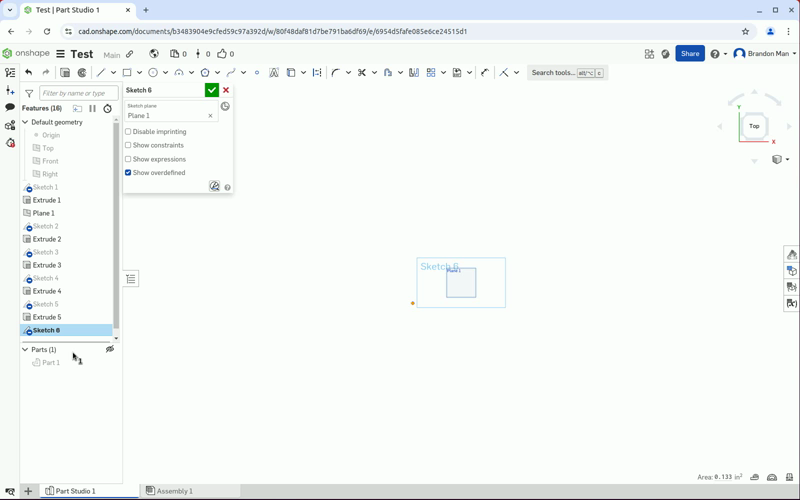
key(shift+y)
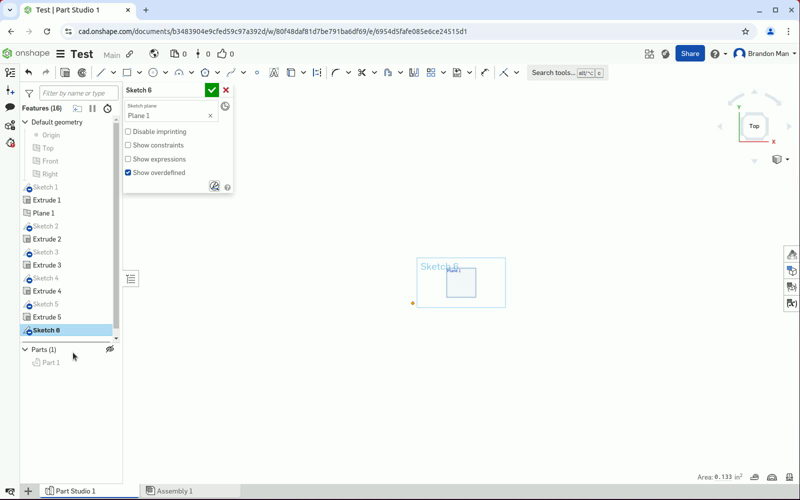
key(shift+e)
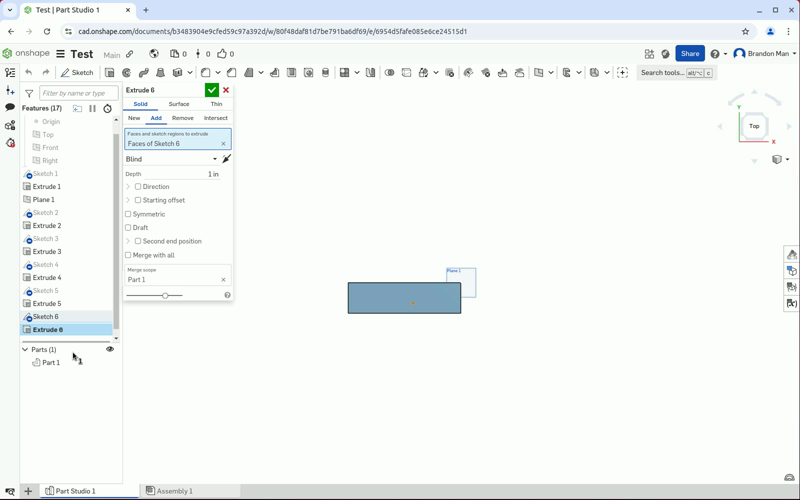
mouse_move(143, 106)
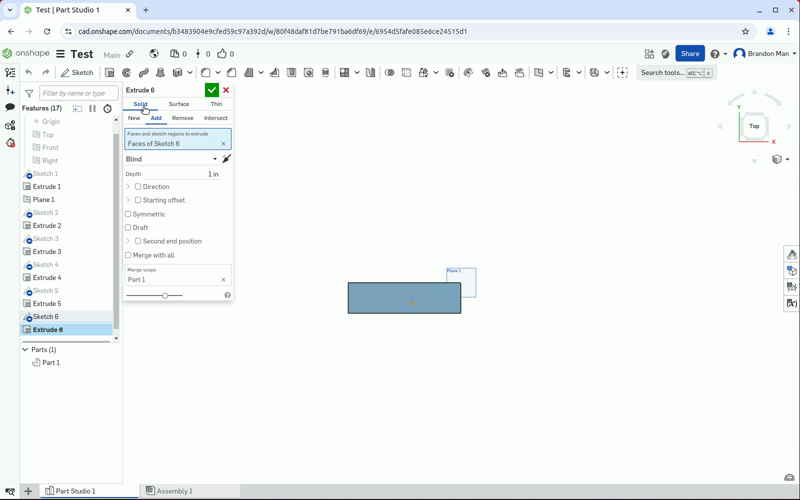
click(143, 106)
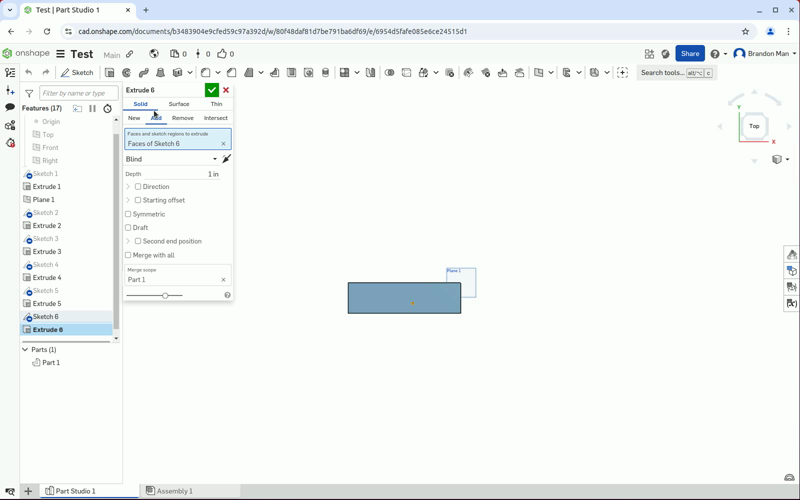
mouse_move(186, 120)
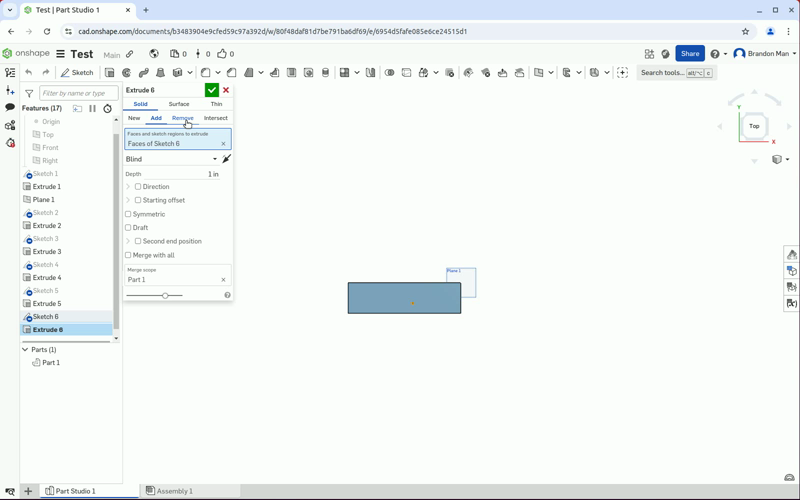
click(186, 120)
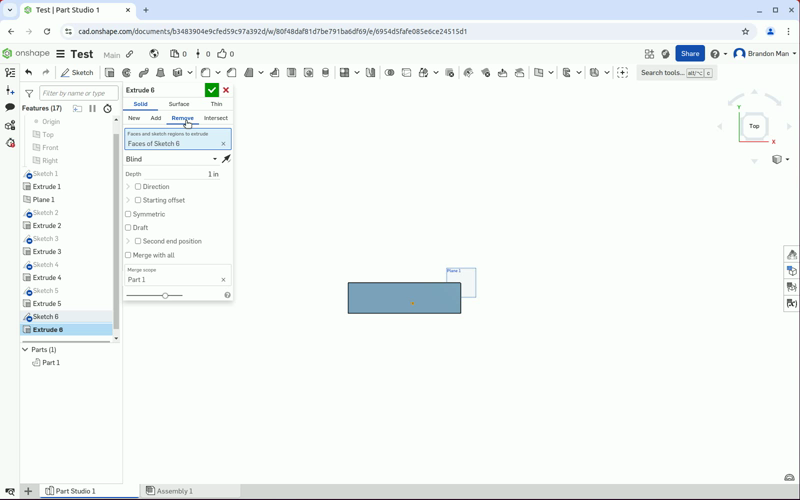
key(tab, 4)
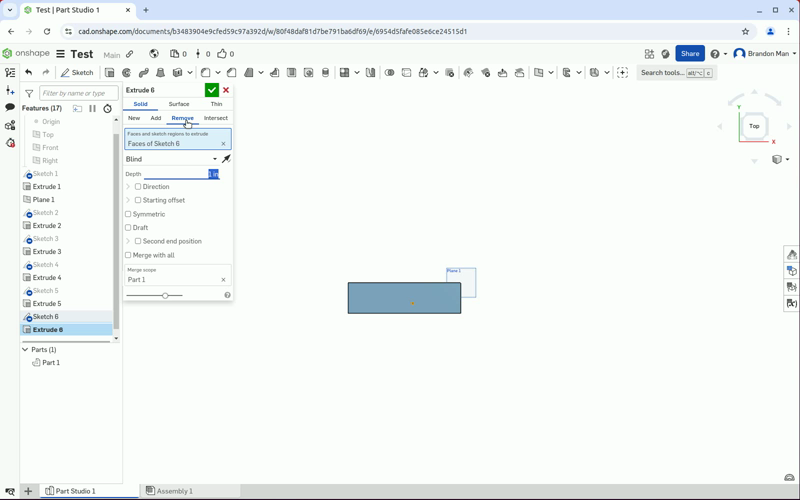
text(2.166)
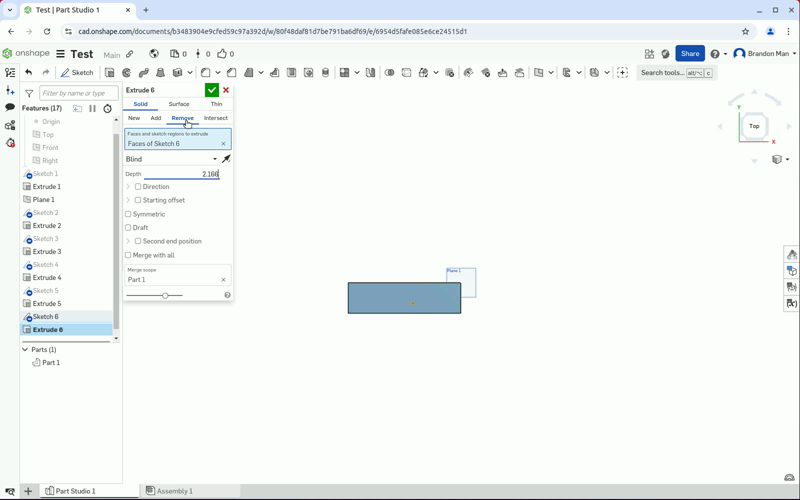
key(tab, 6)
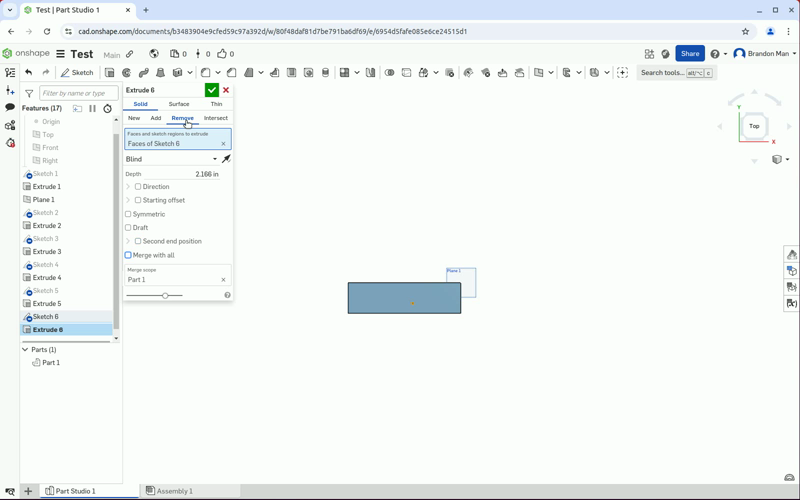
key(space)
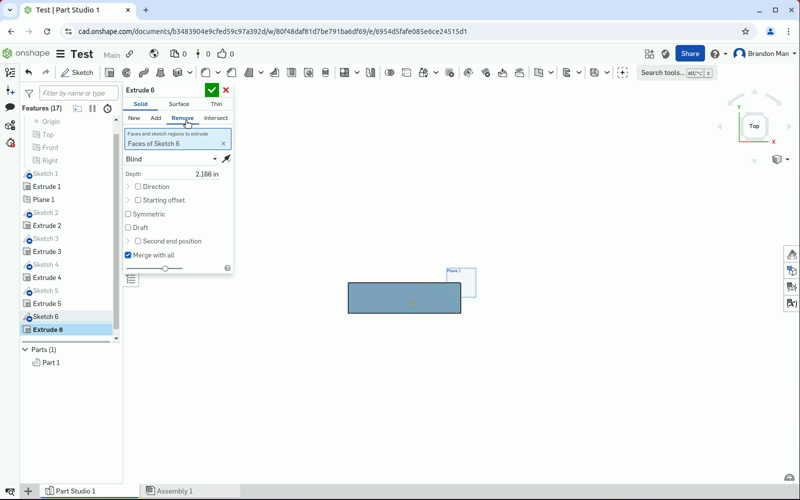
key(enter)
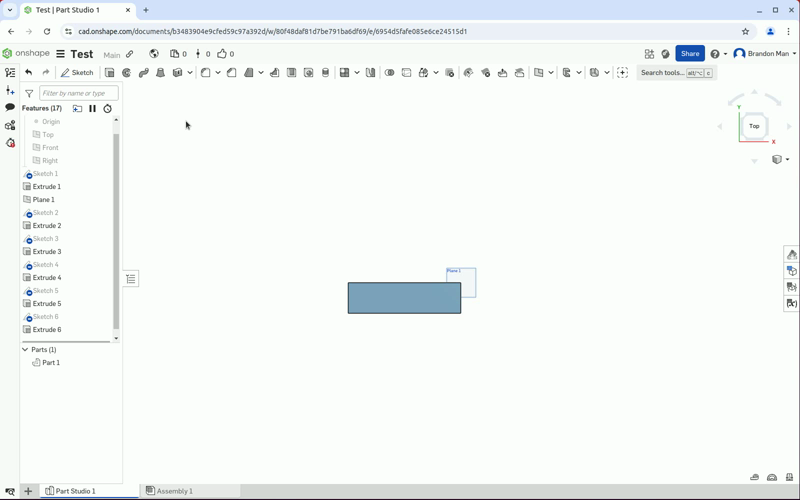
key(shift+h)
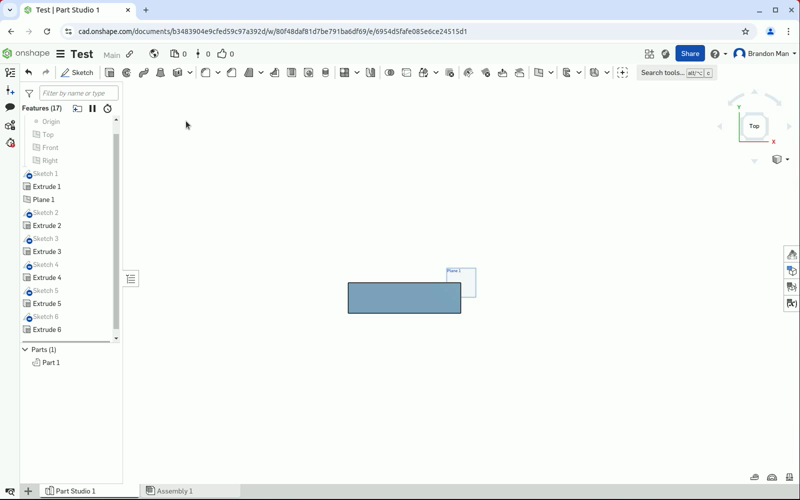
key(shift+h)
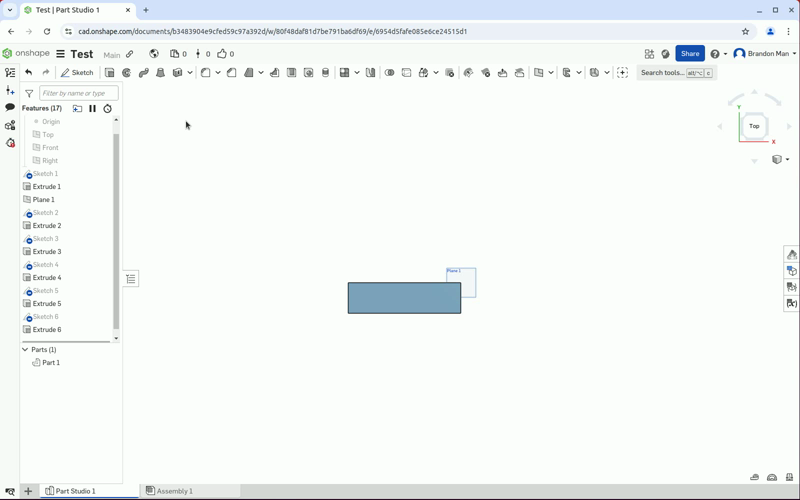
mouse_move(69, 176)
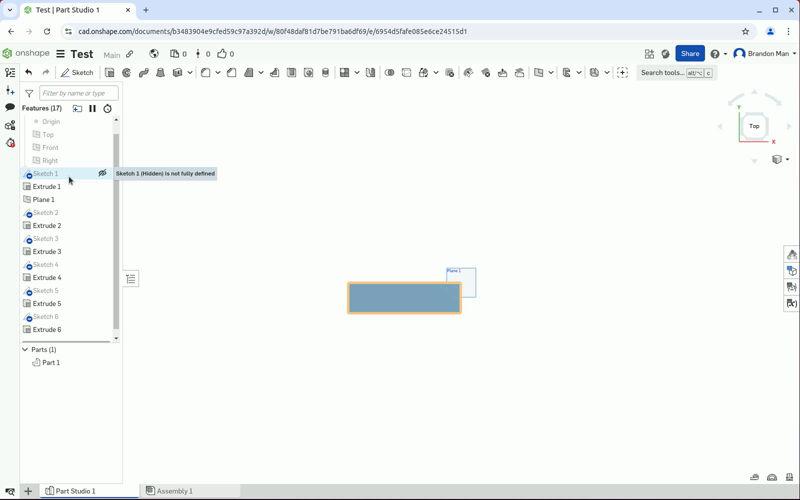
click(69, 176)
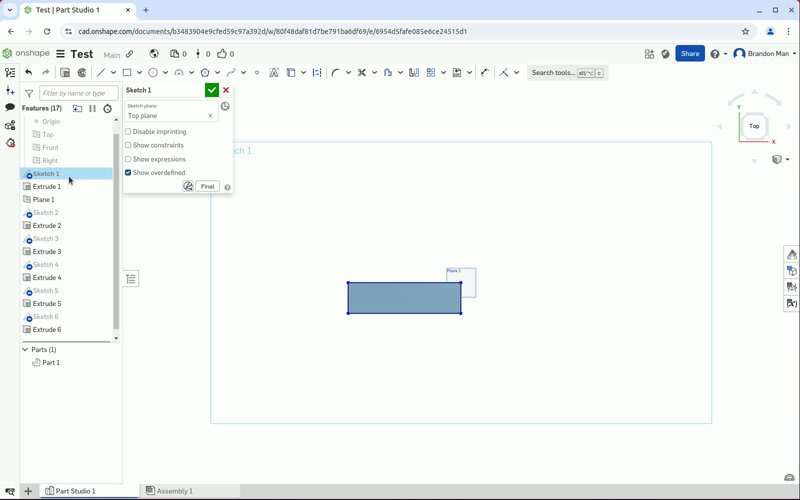
mouse_move(229, 92)
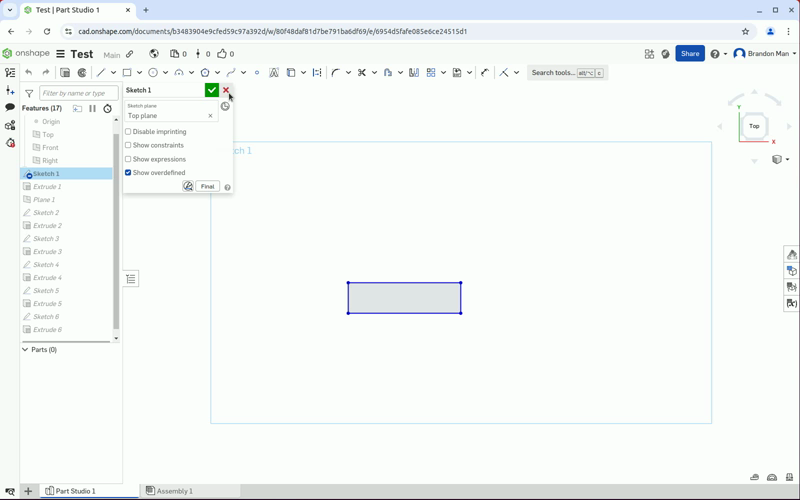
click(229, 92)
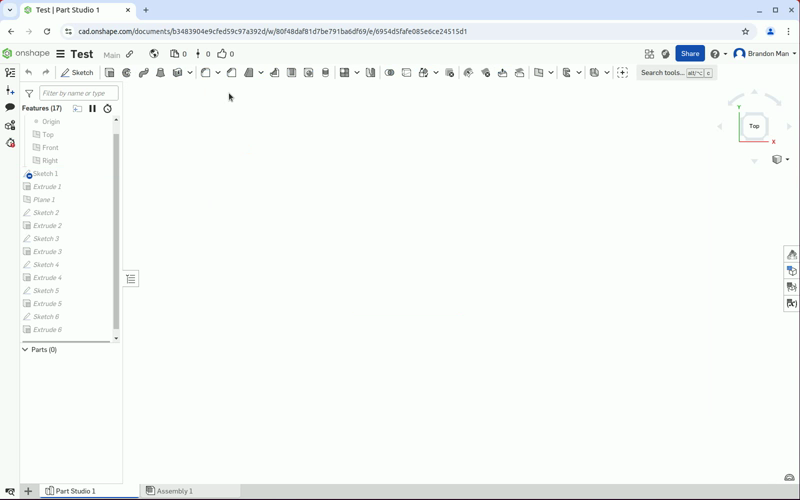
key(shift+s)
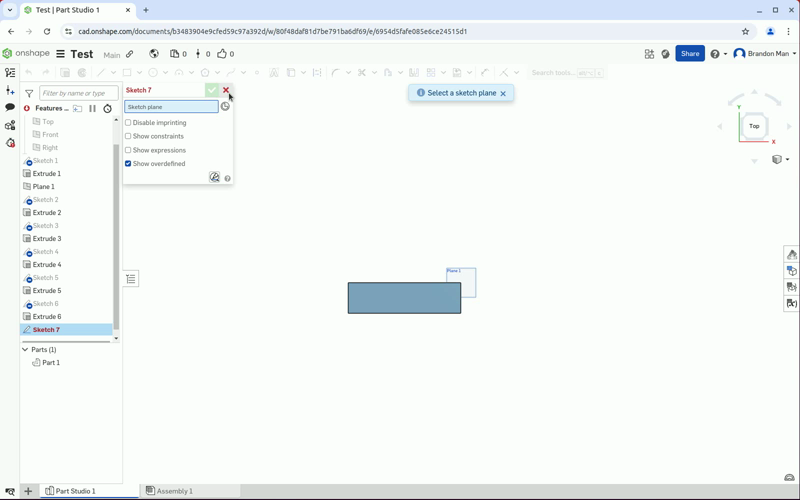
mouse_move(69, 189)
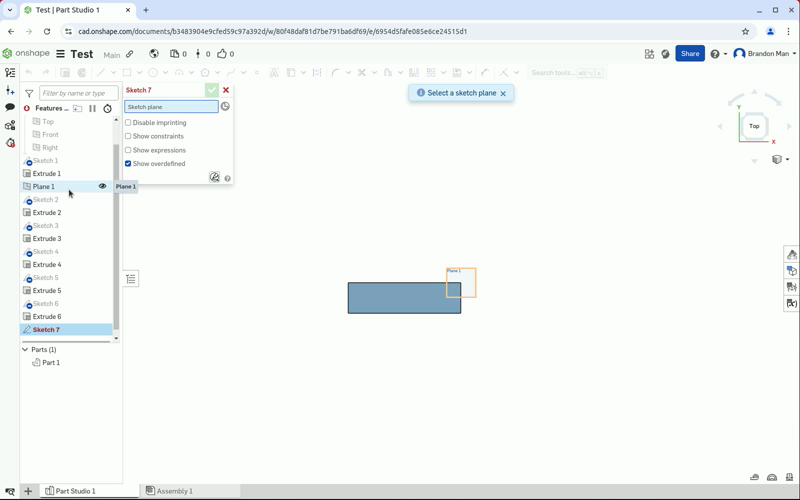
click(69, 189)
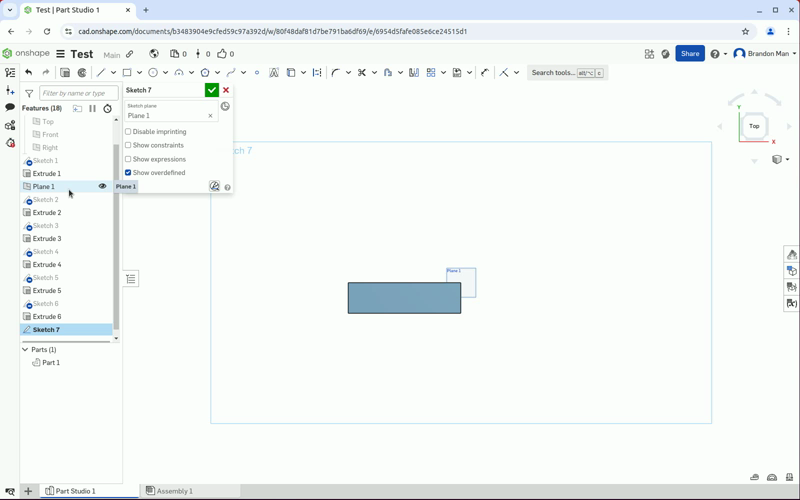
mouse_move(73, 352)
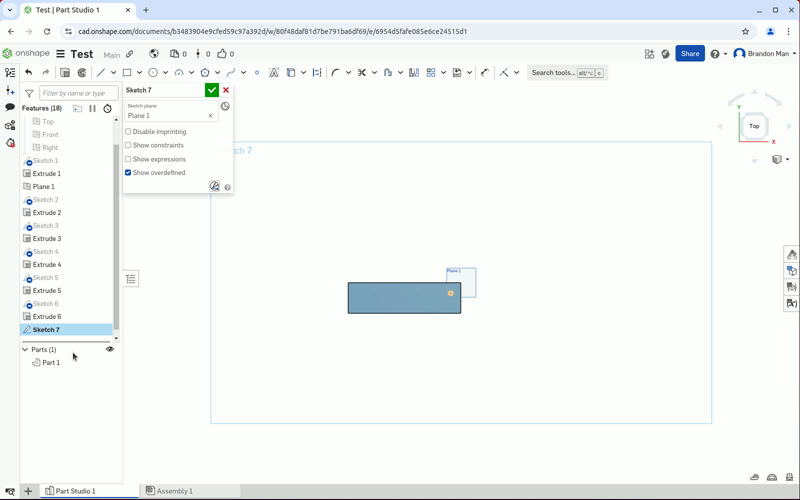
key(y)
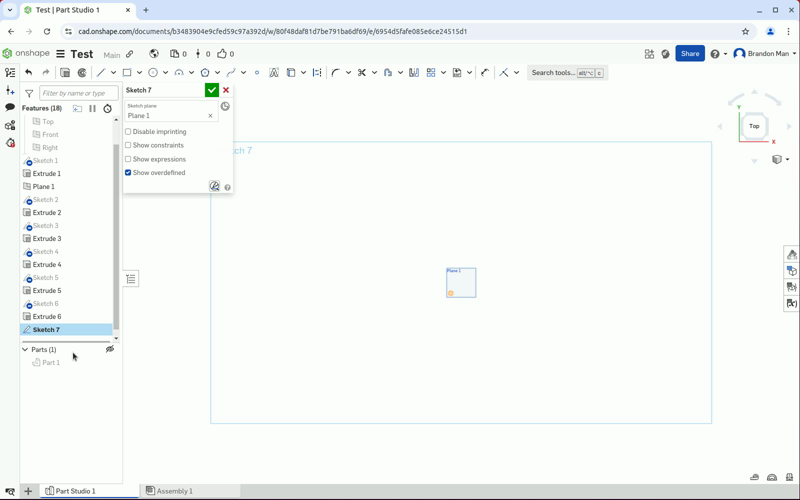
key(c)
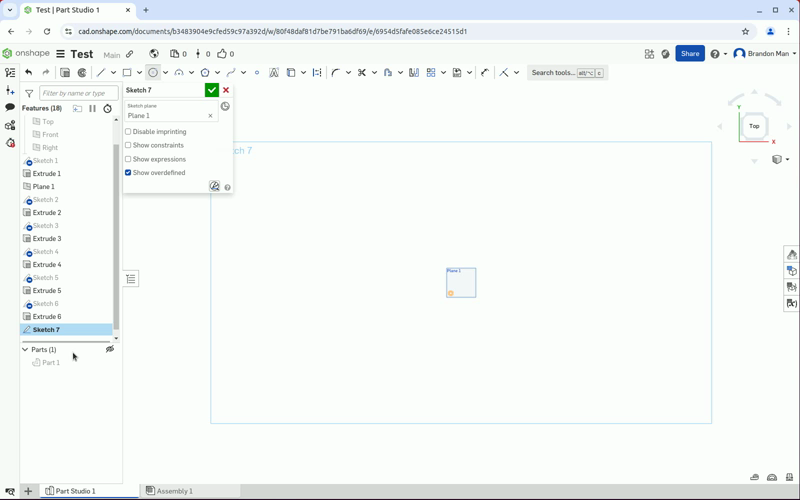
key_down(shift)
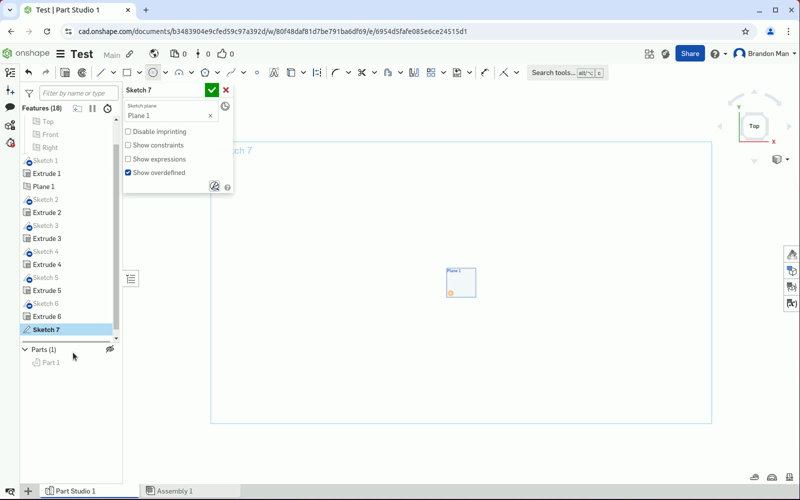
mouse_move(412, 293)
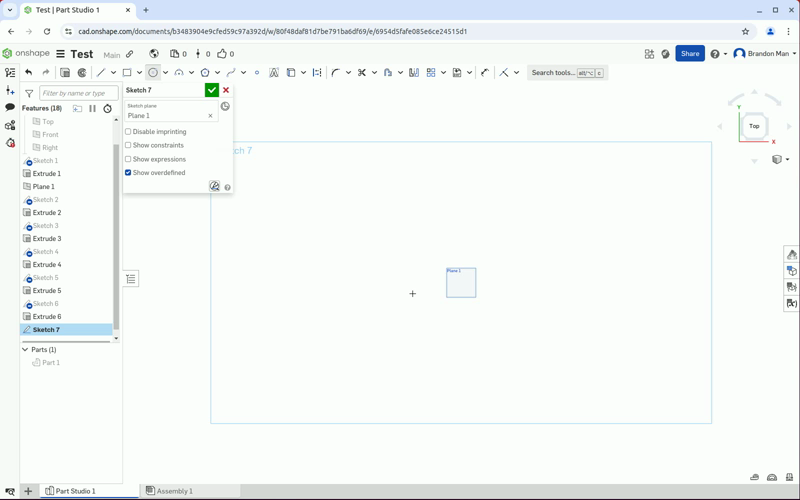
click(412, 293)
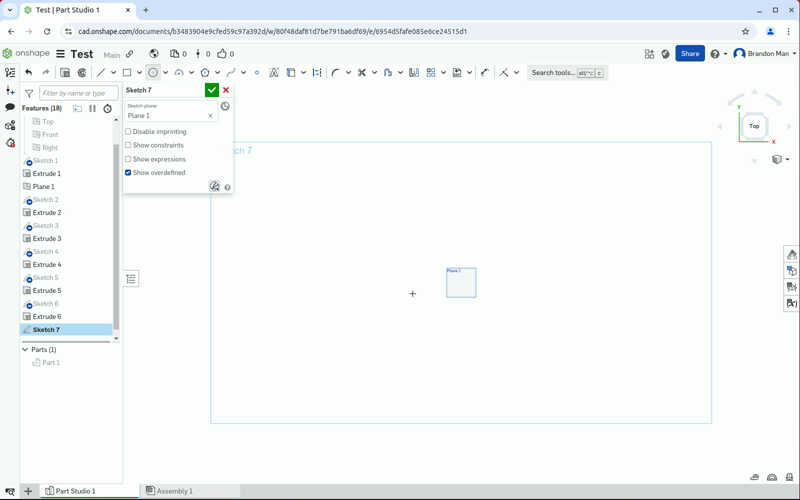
key_up(shift)
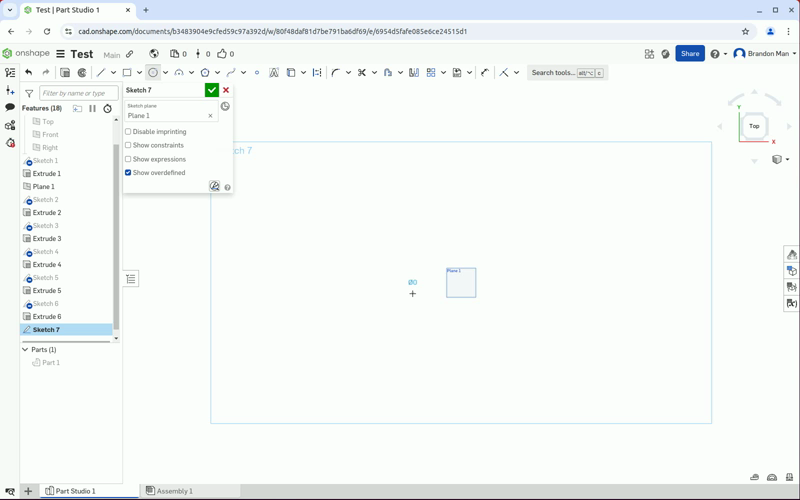
mouse_move(413, 293)
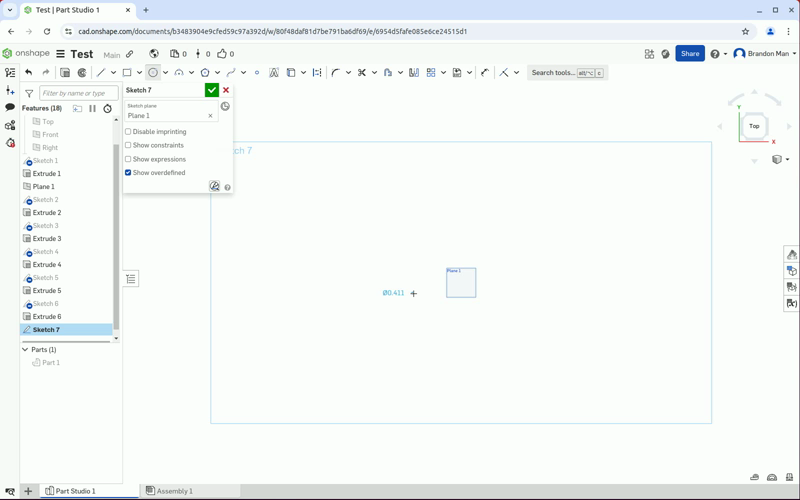
scroll(6)
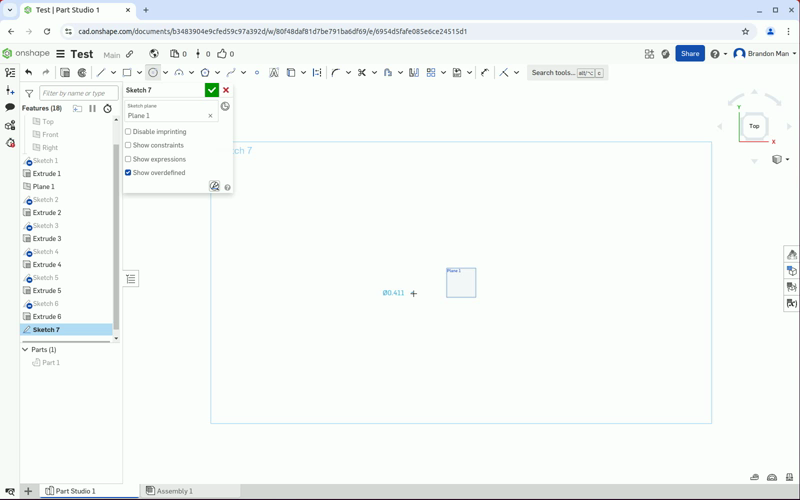
scroll(6)
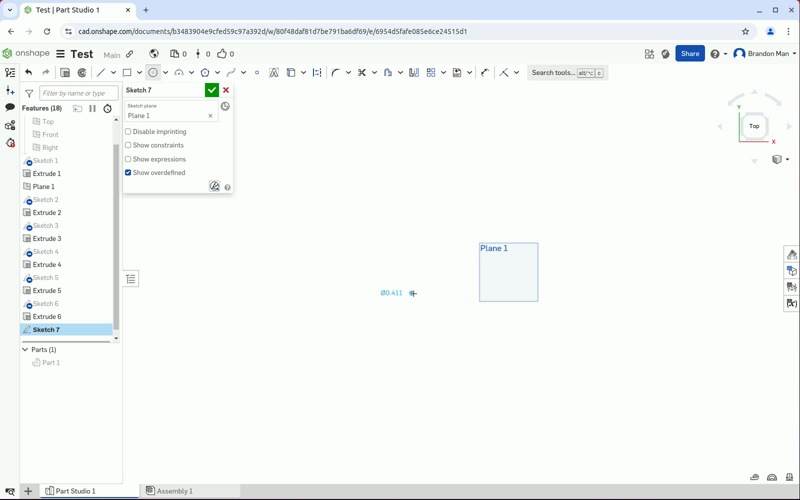
scroll(6)
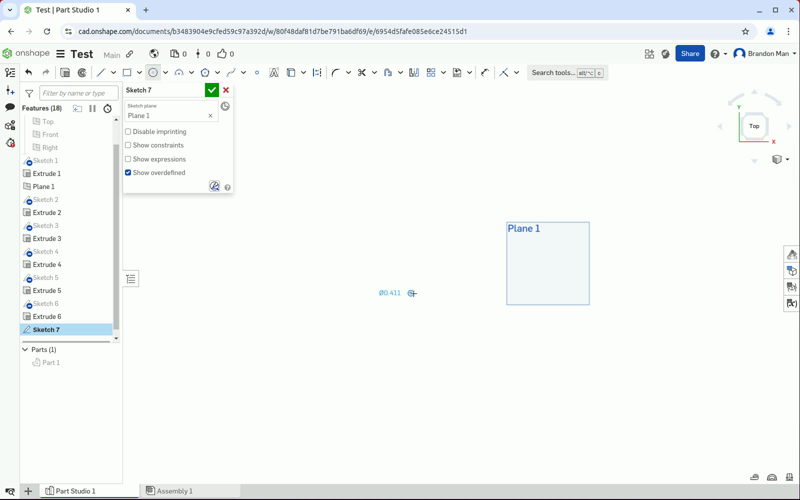
scroll(6)
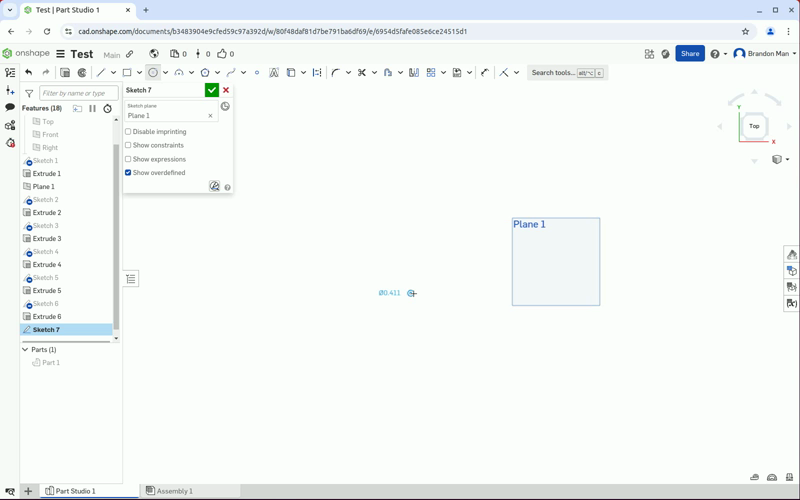
scroll(6)
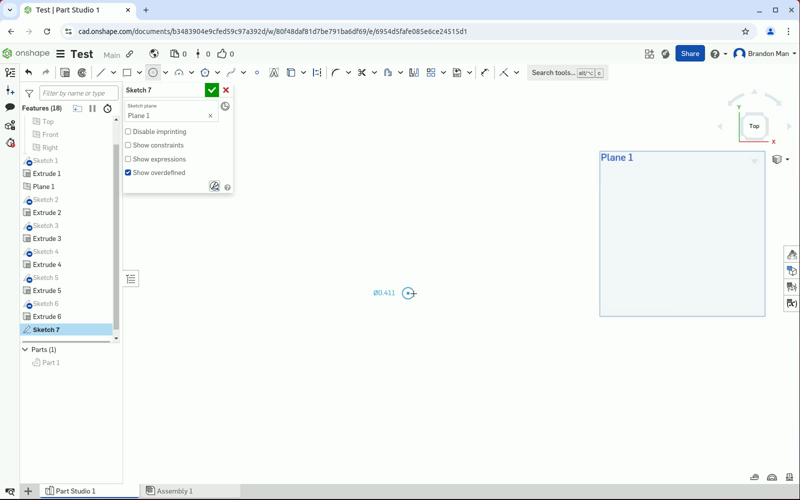
scroll(6)
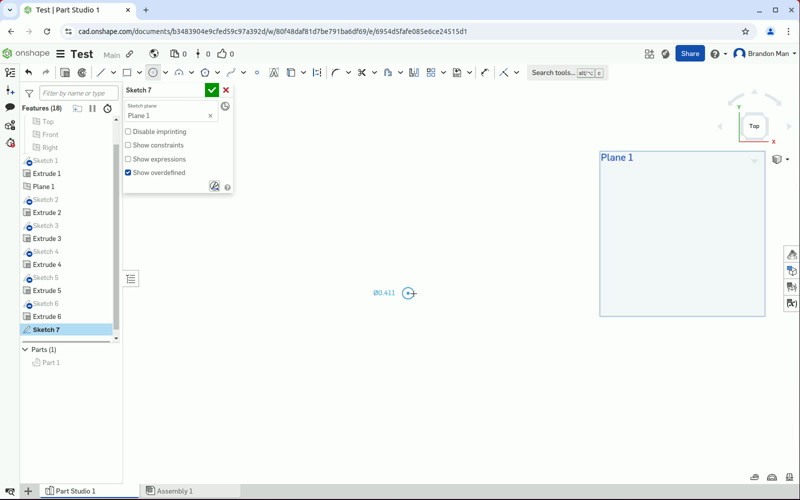
scroll(6)
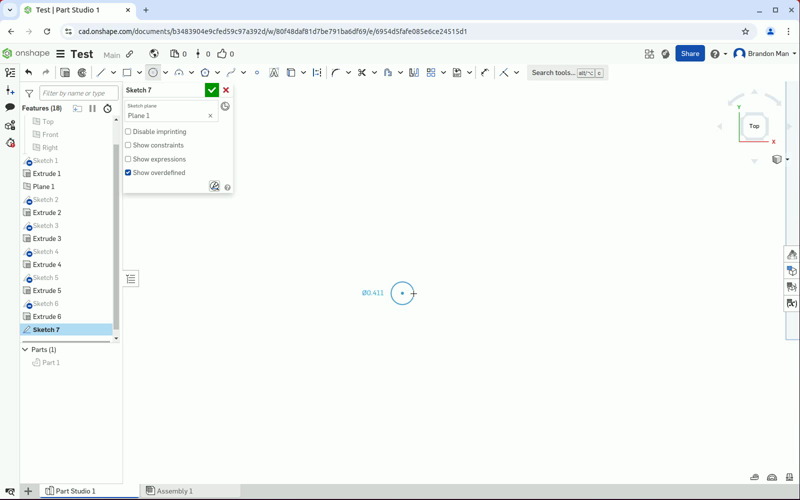
click(413, 293)
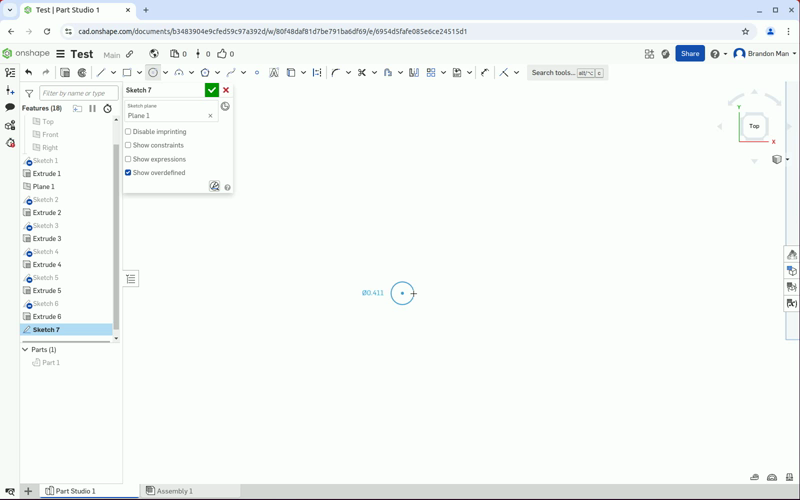
scroll(-6)
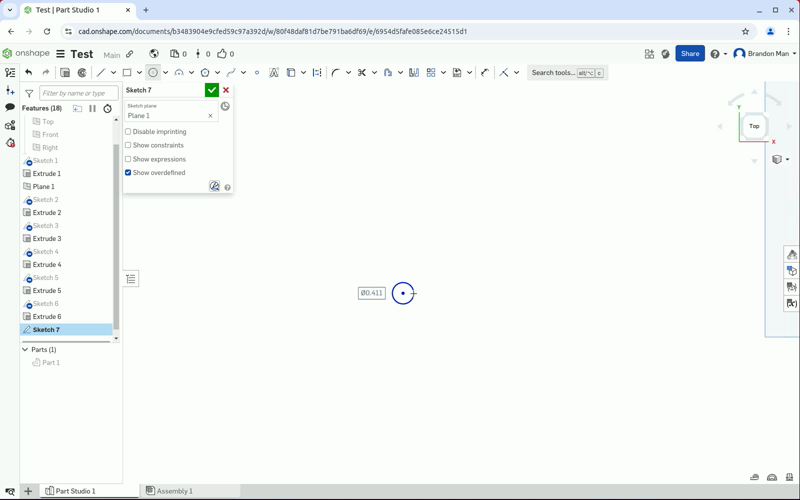
scroll(-6)
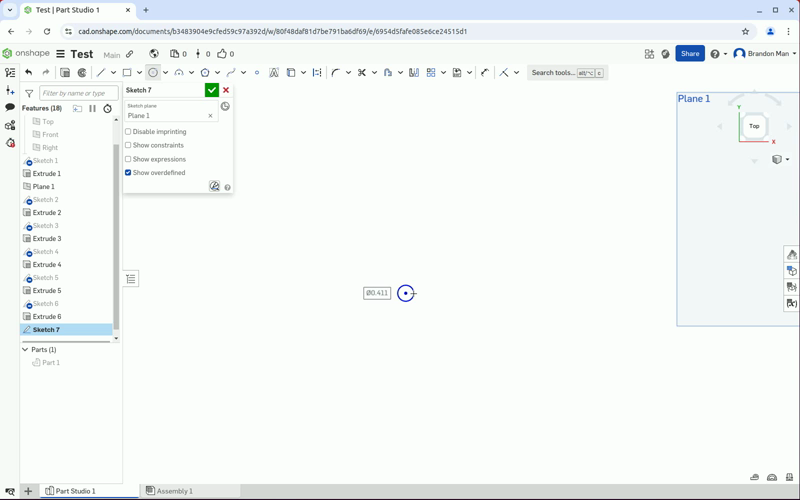
scroll(-6)
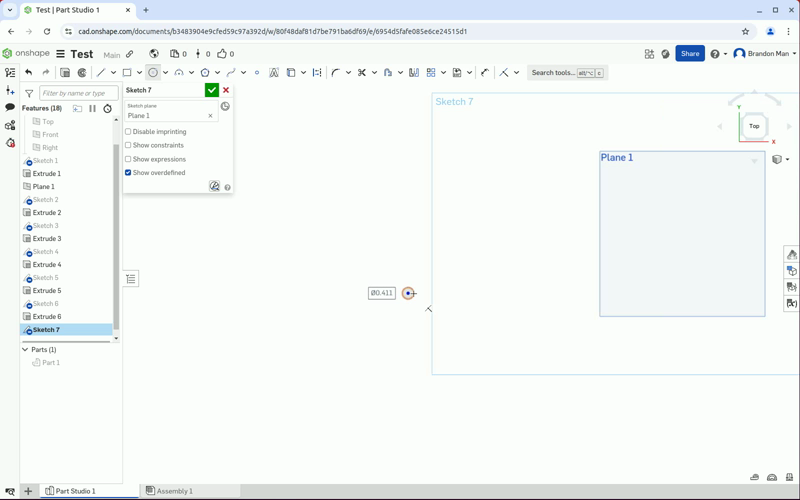
scroll(-6)
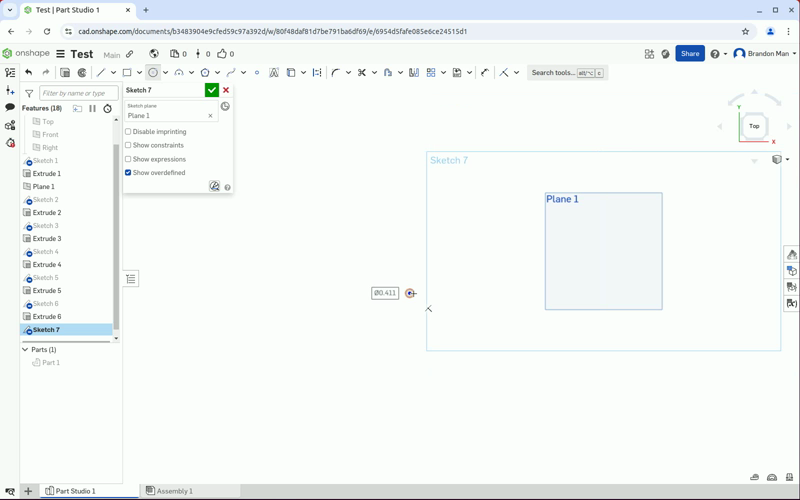
scroll(-6)
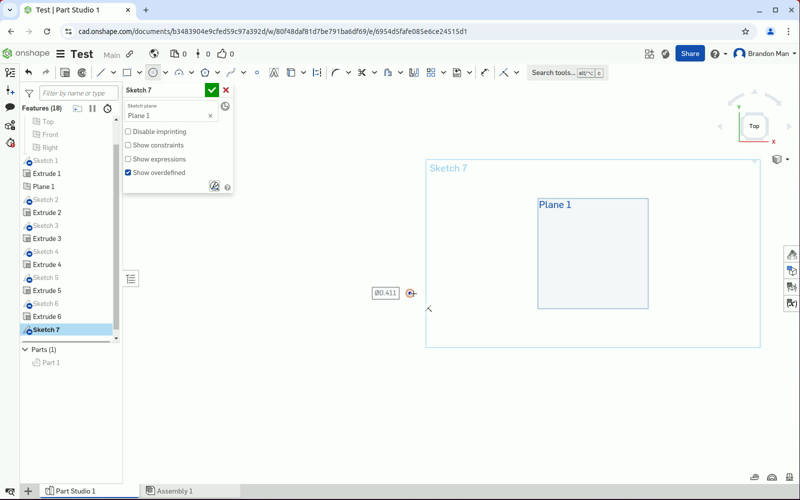
scroll(-6)
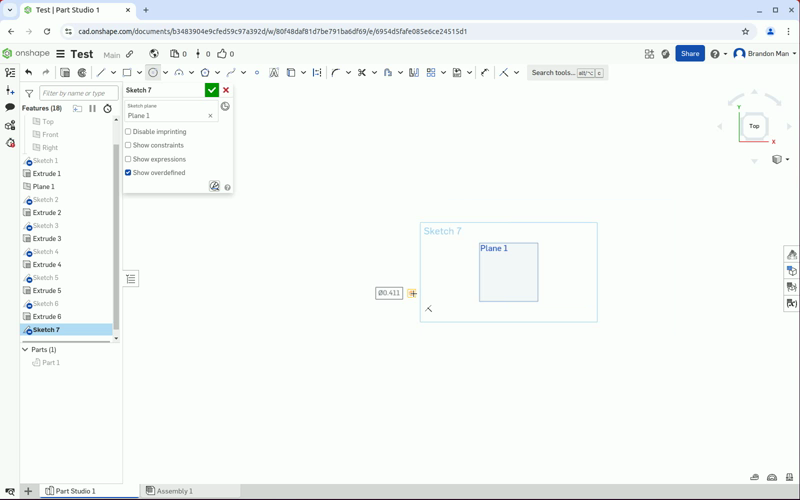
scroll(-6)
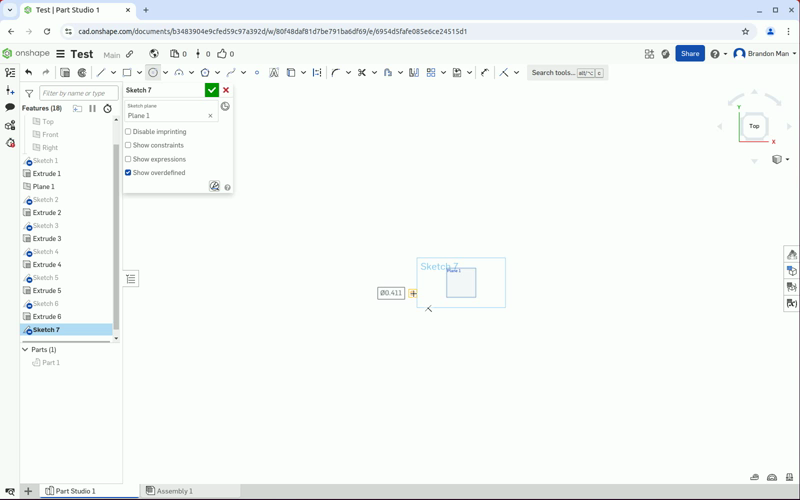
key(esc)
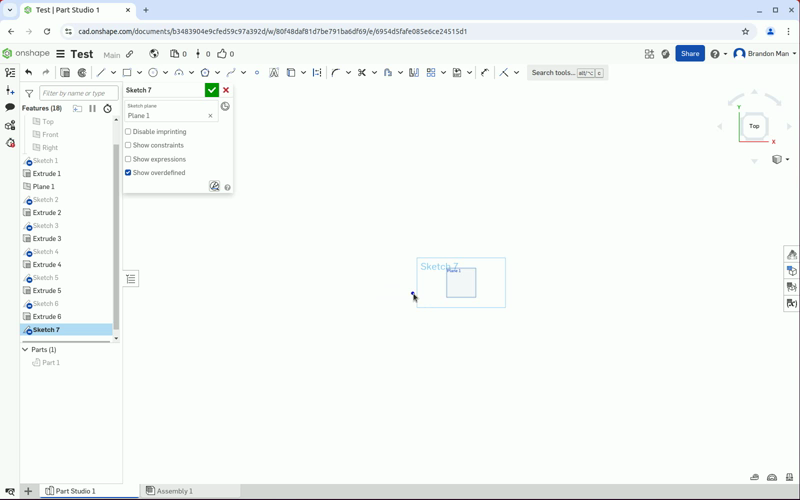
mouse_move(411, 292)
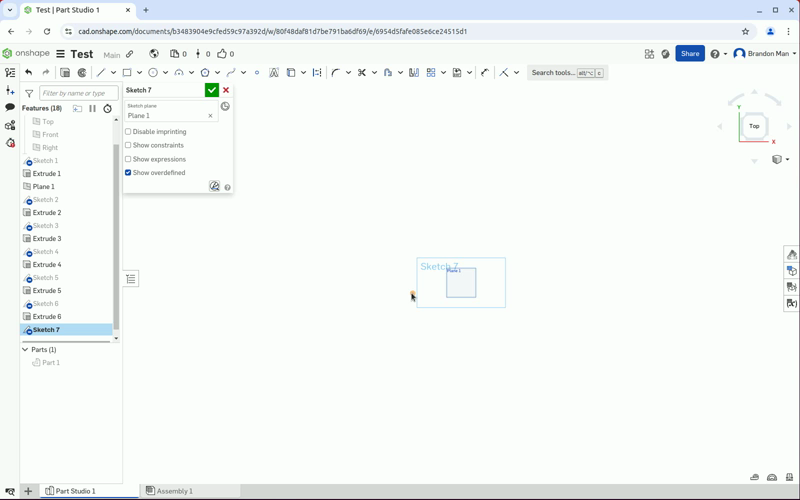
scroll(6)
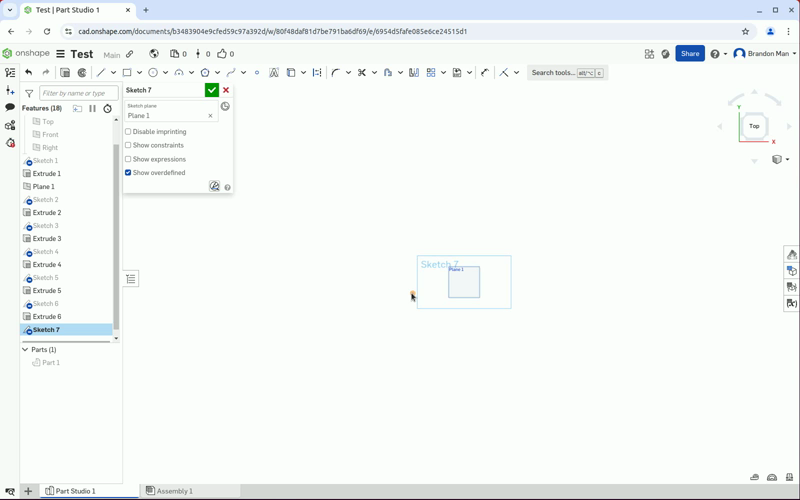
scroll(6)
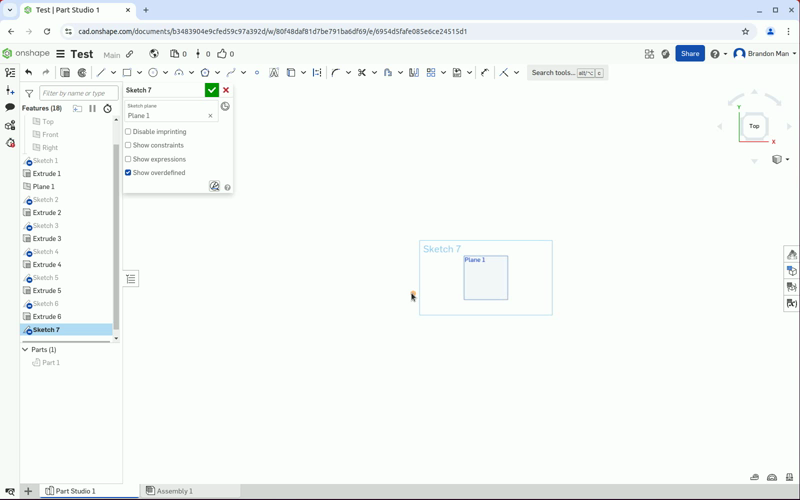
scroll(6)
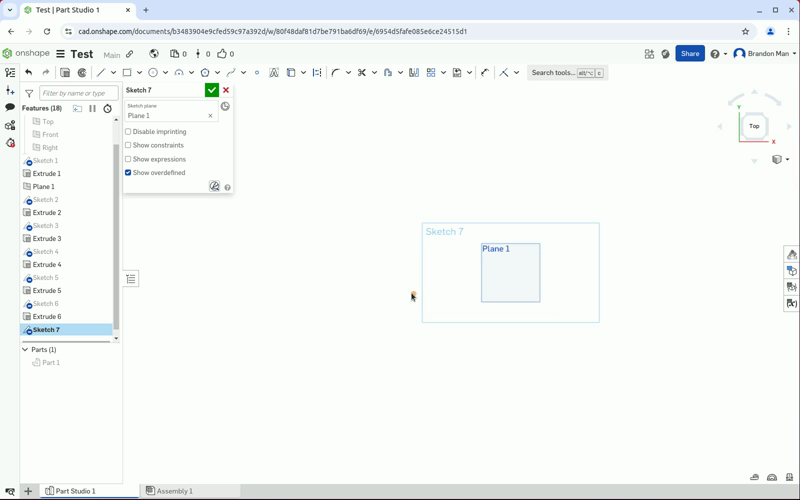
scroll(6)
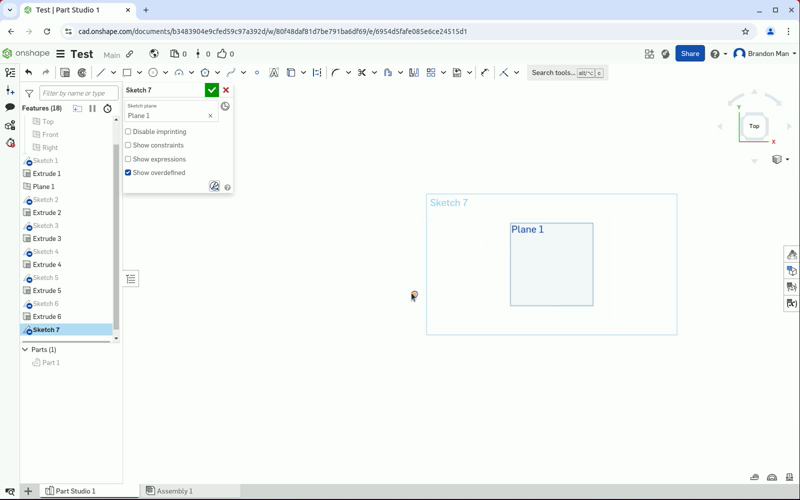
scroll(6)
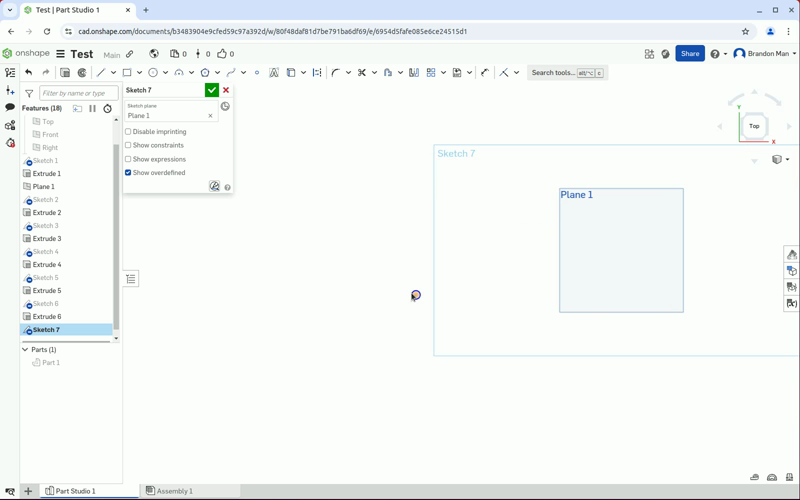
scroll(6)
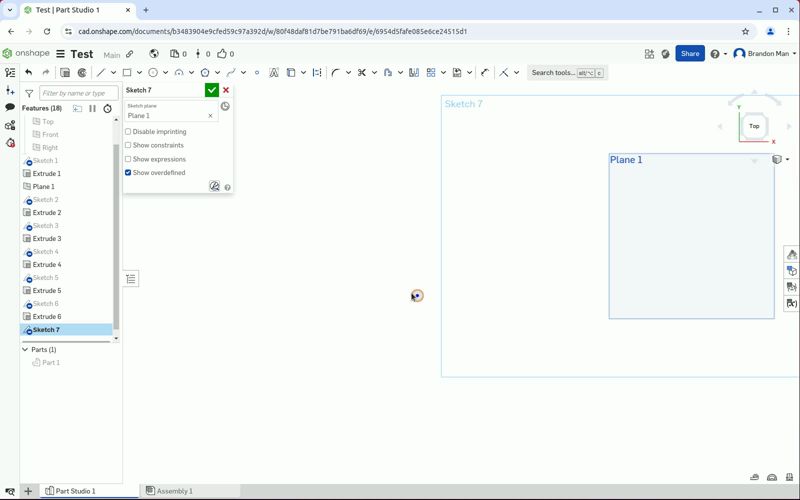
scroll(6)
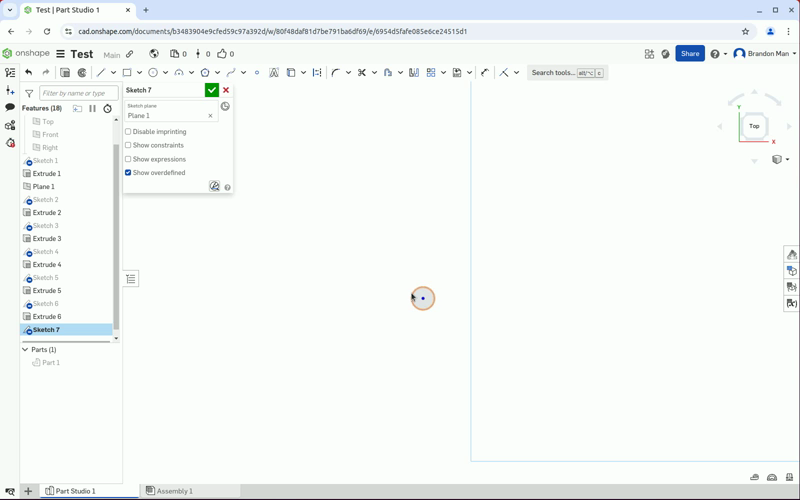
click(411, 292)
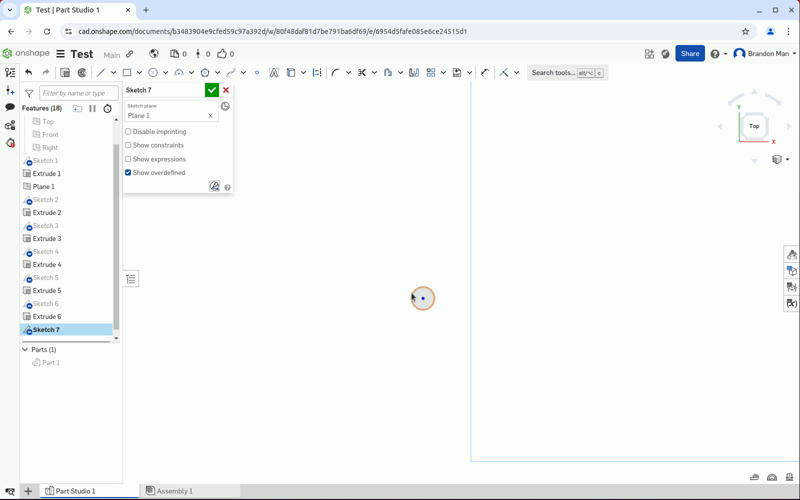
scroll(-6)
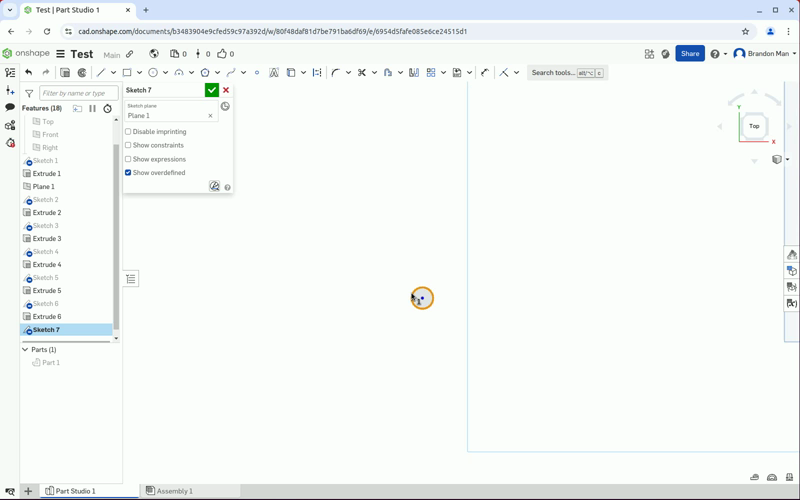
scroll(-6)
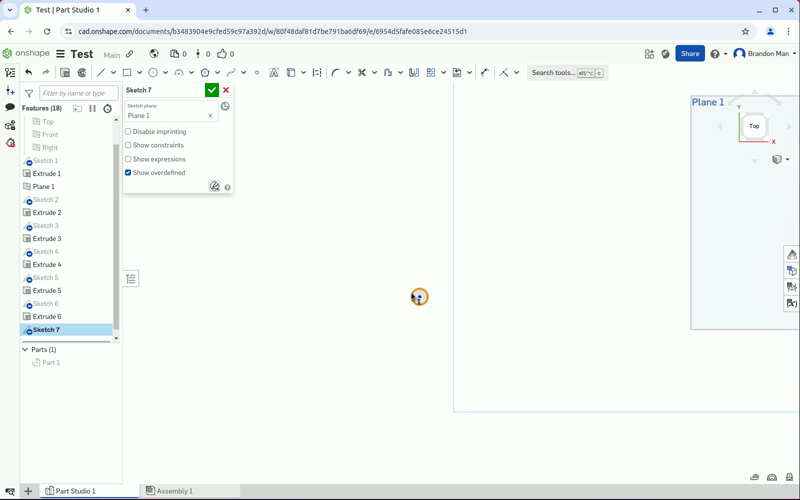
scroll(-6)
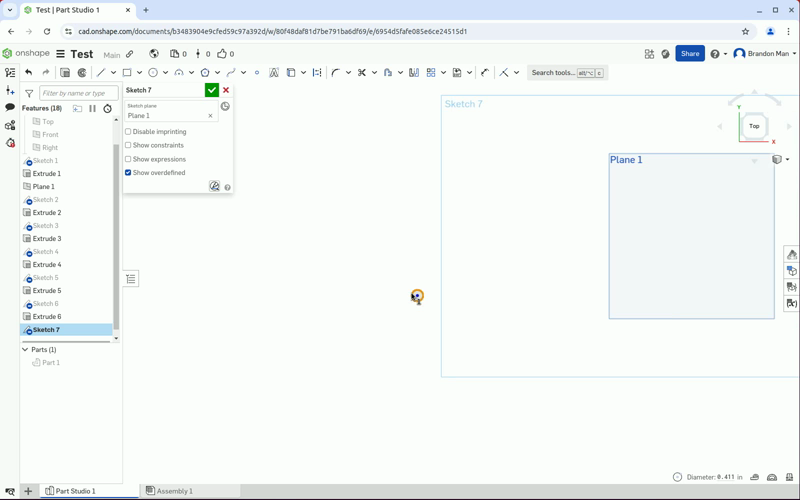
scroll(-6)
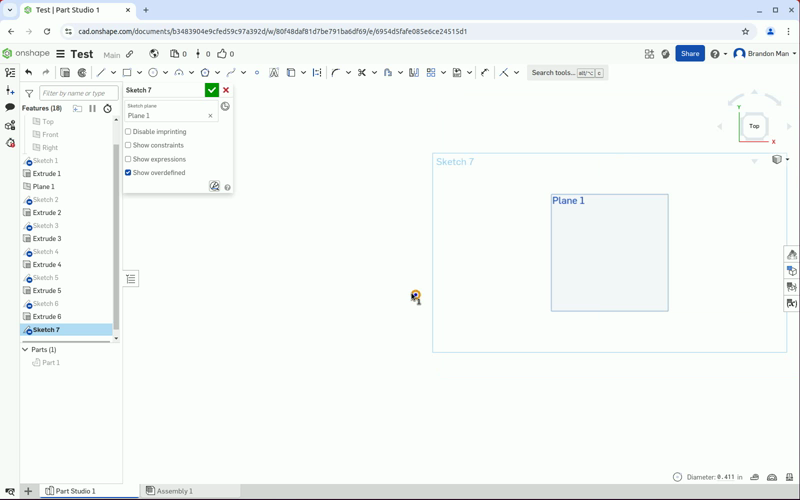
scroll(-6)
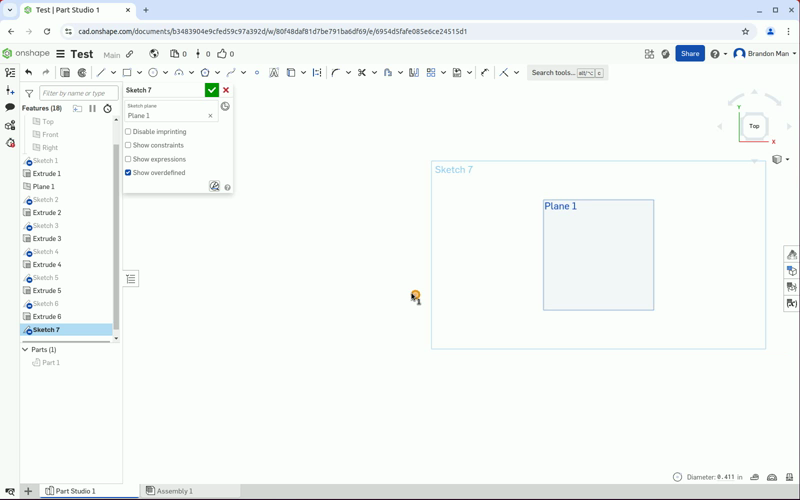
scroll(-6)
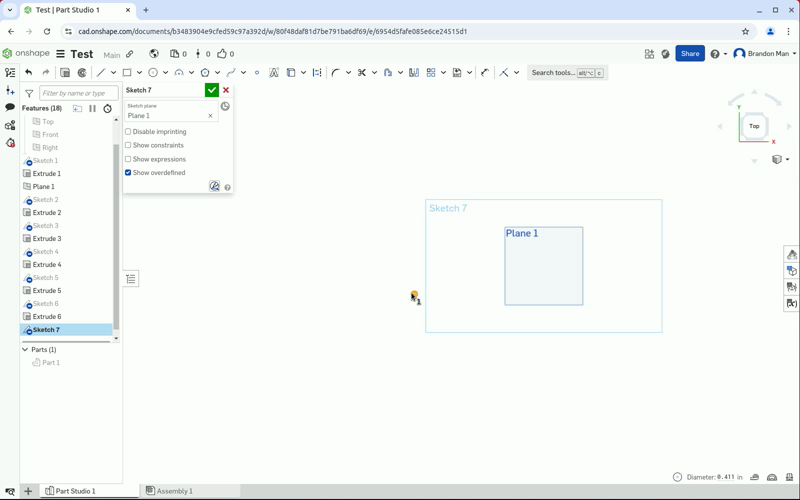
scroll(-6)
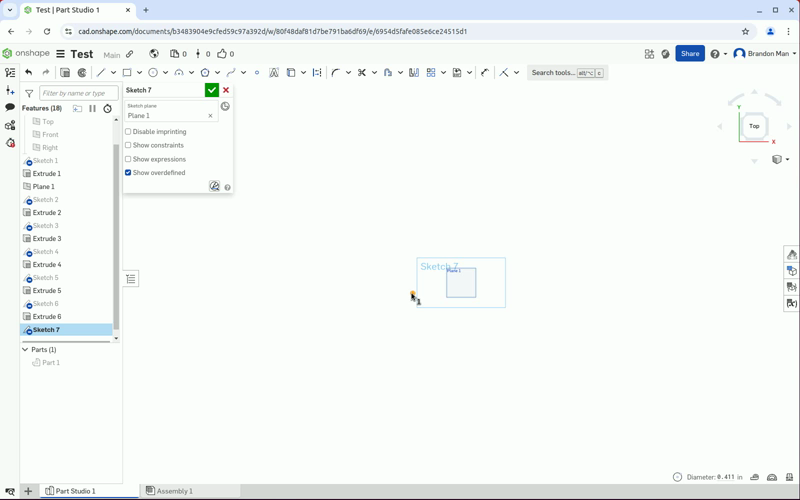
mouse_move(73, 352)
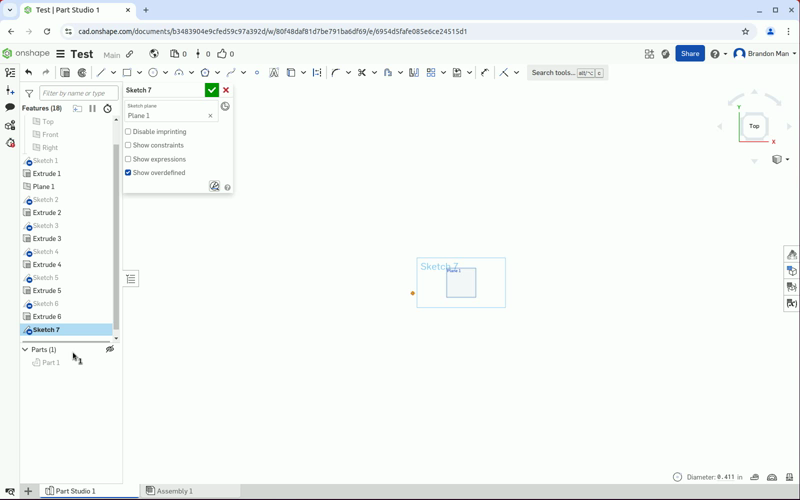
key(shift+y)
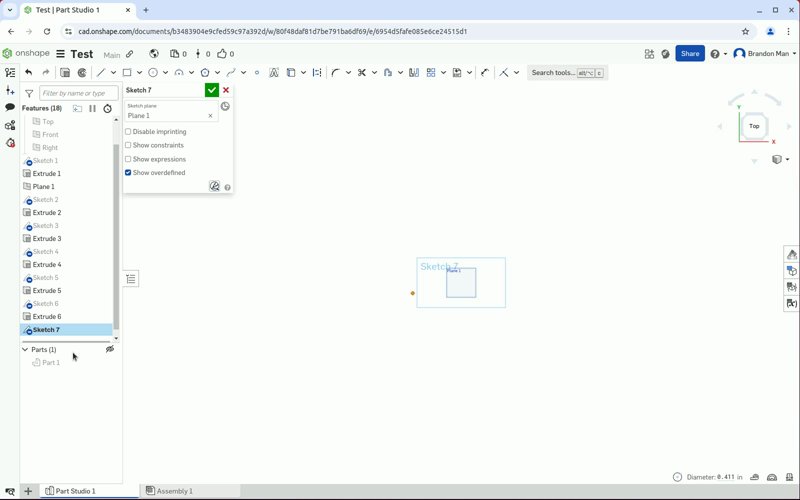
key(shift+e)
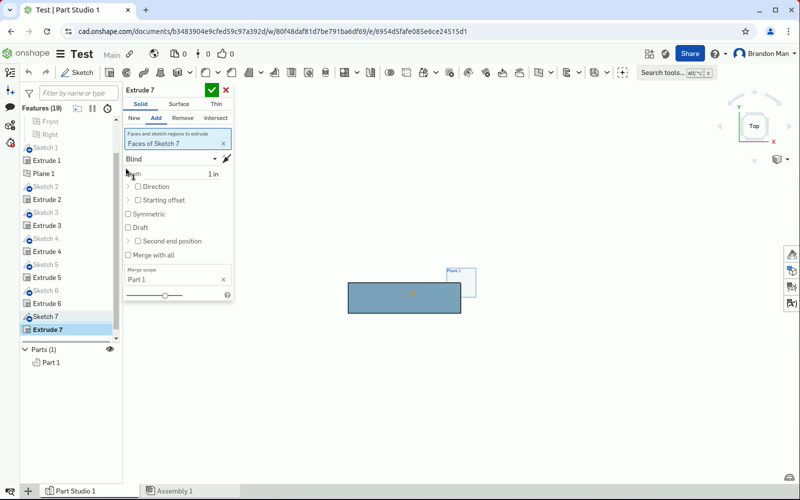
mouse_move(143, 106)
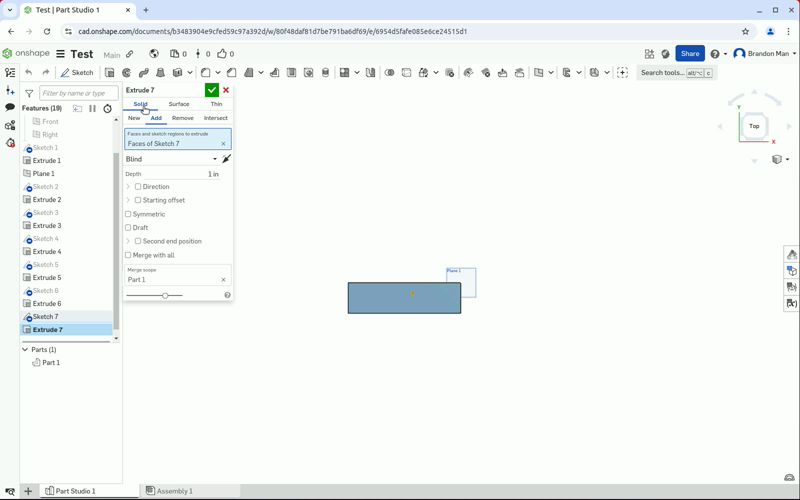
click(143, 106)
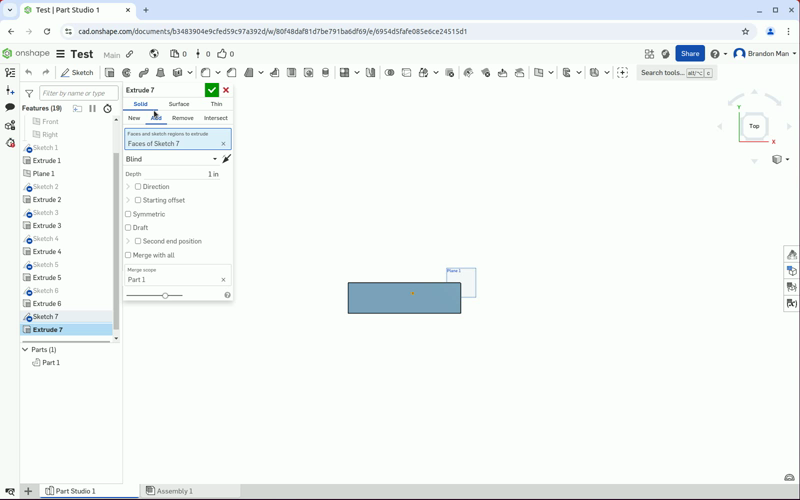
mouse_move(186, 120)
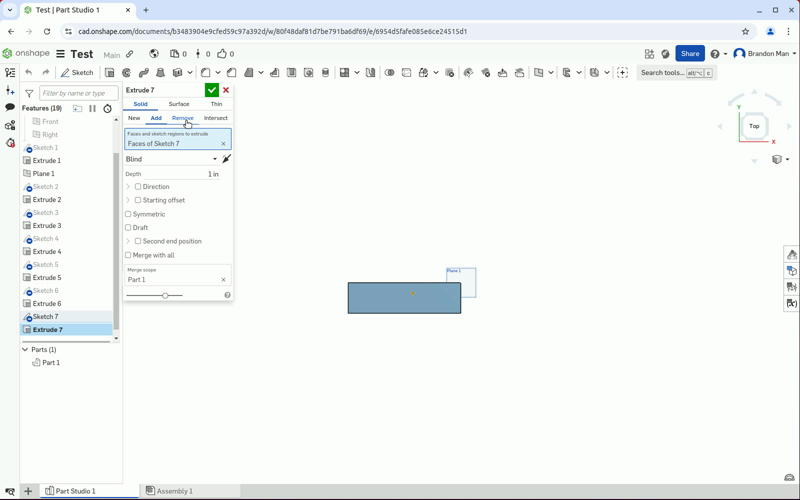
click(186, 120)
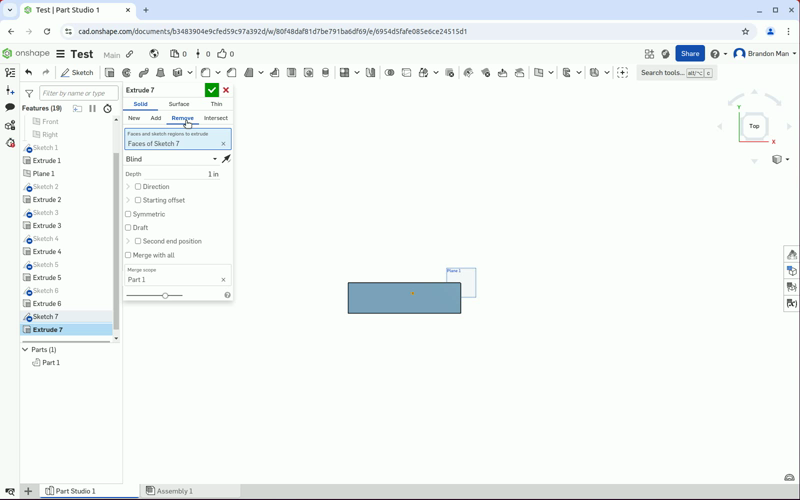
key(tab, 4)
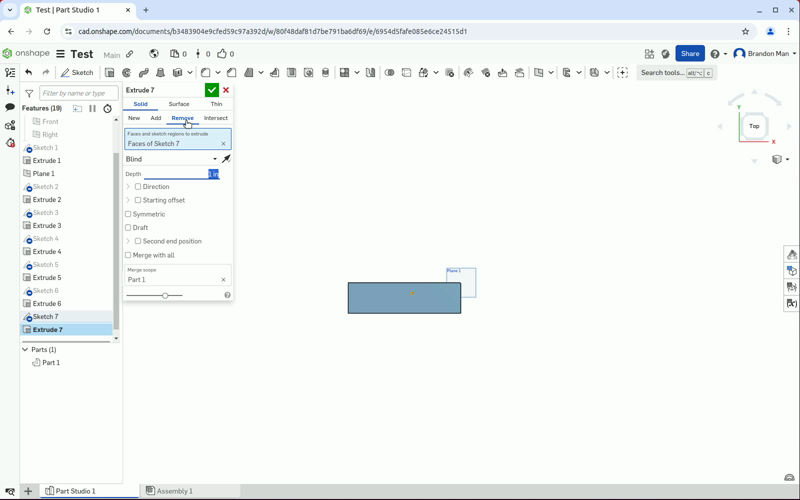
text(2.166)
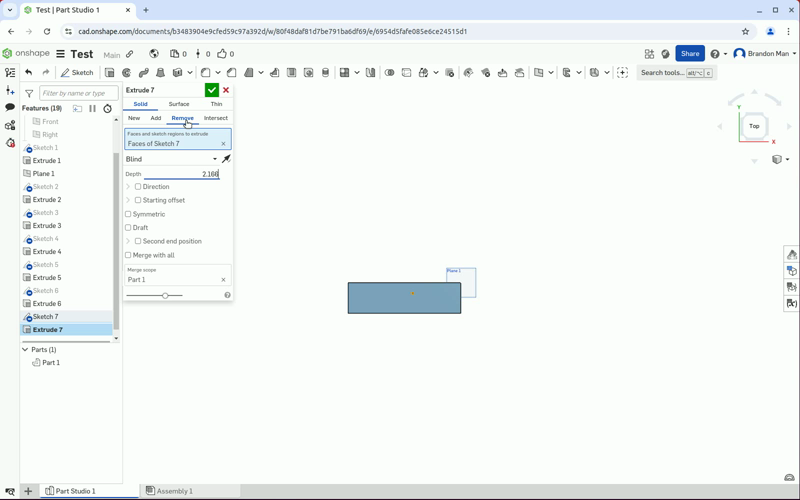
key(tab, 6)
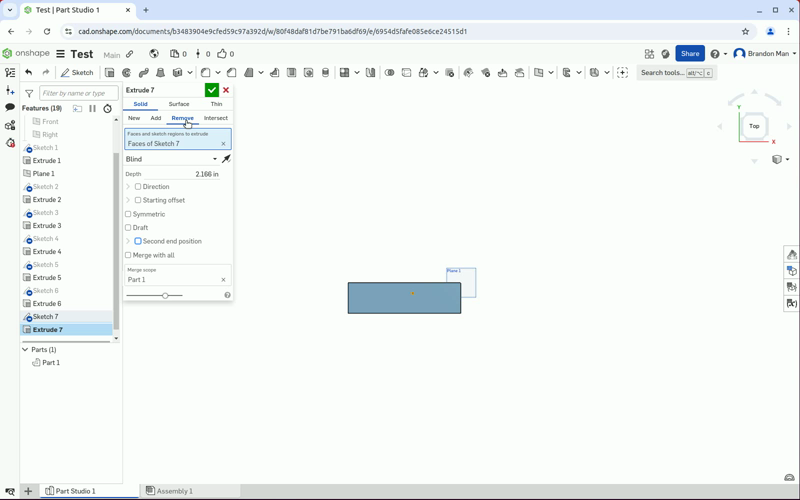
key(space)
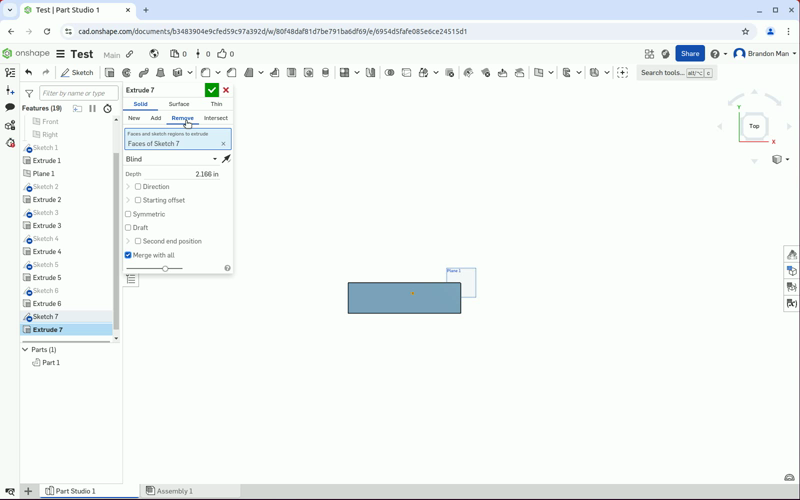
key(enter)
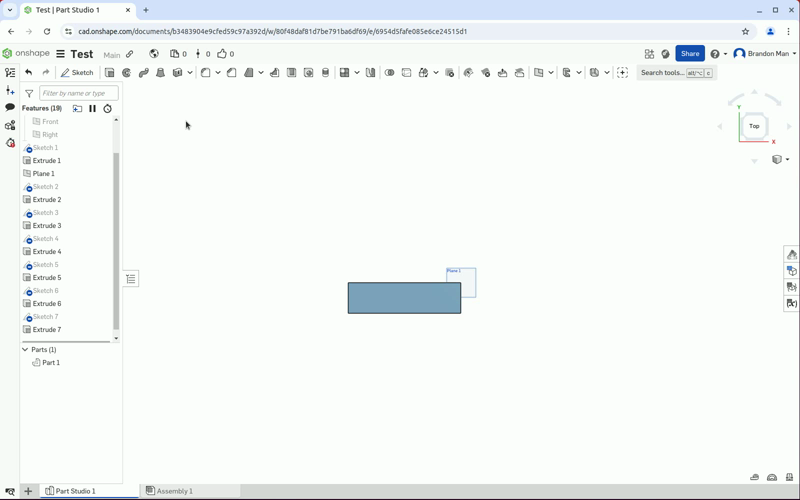
key(shift+h)
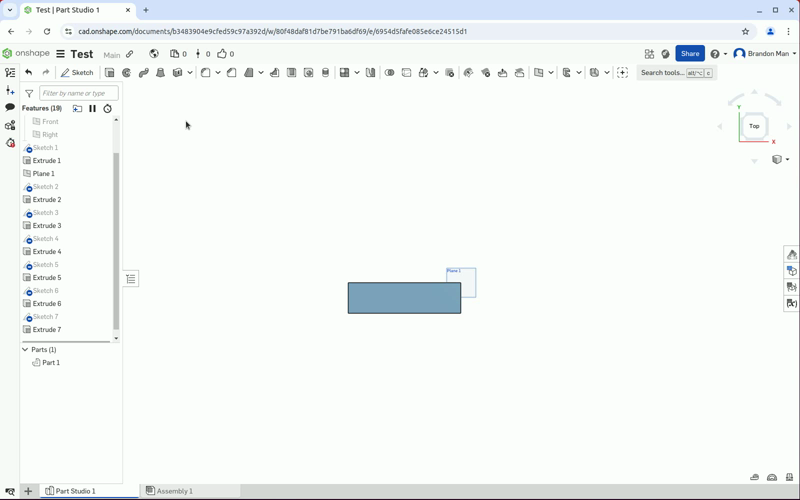
key(shift+h)
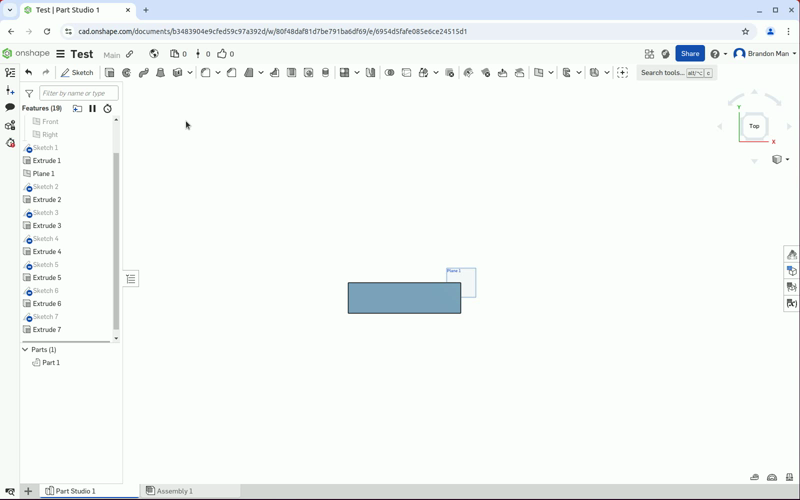
mouse_move(69, 150)
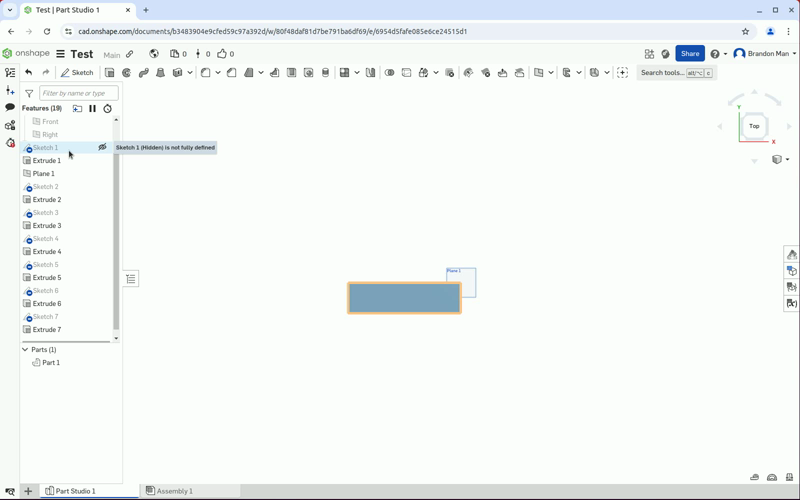
click(69, 150)
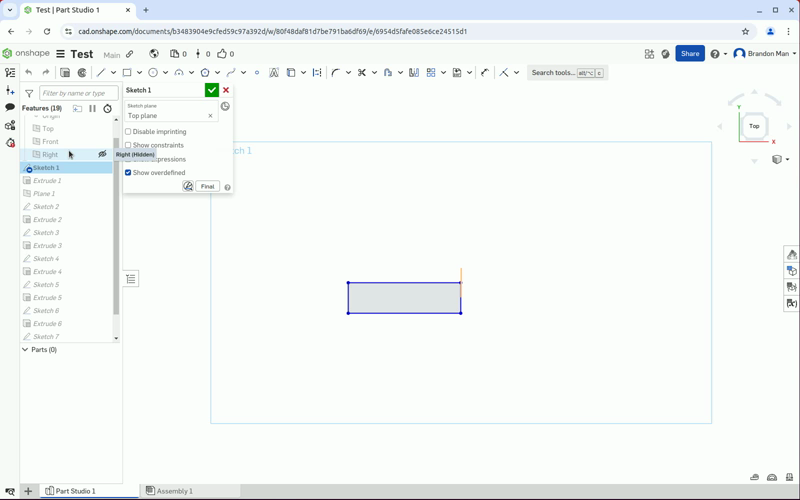
mouse_move(229, 92)
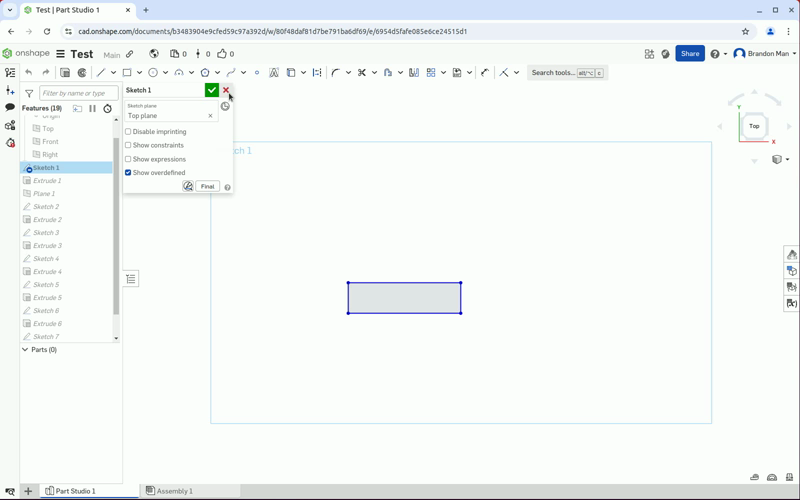
click(229, 92)
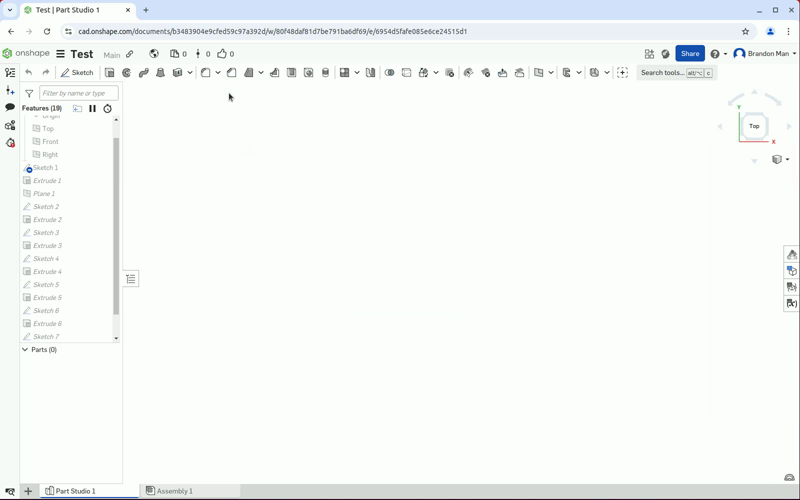
key(shift+s)
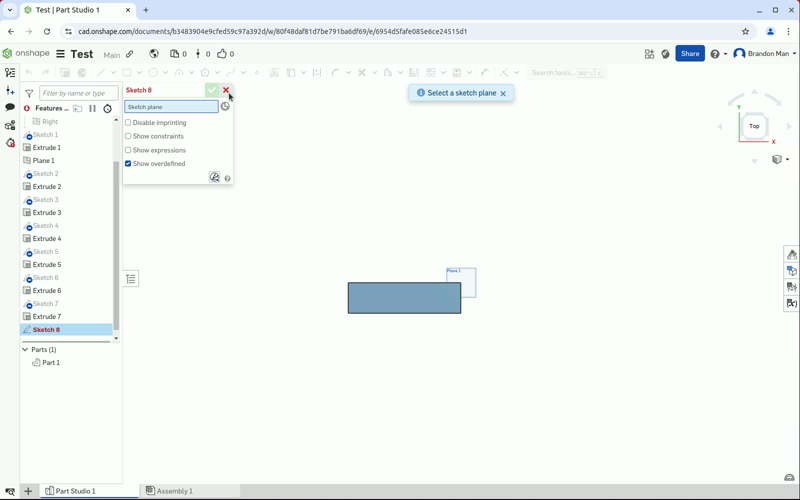
mouse_move(69, 163)
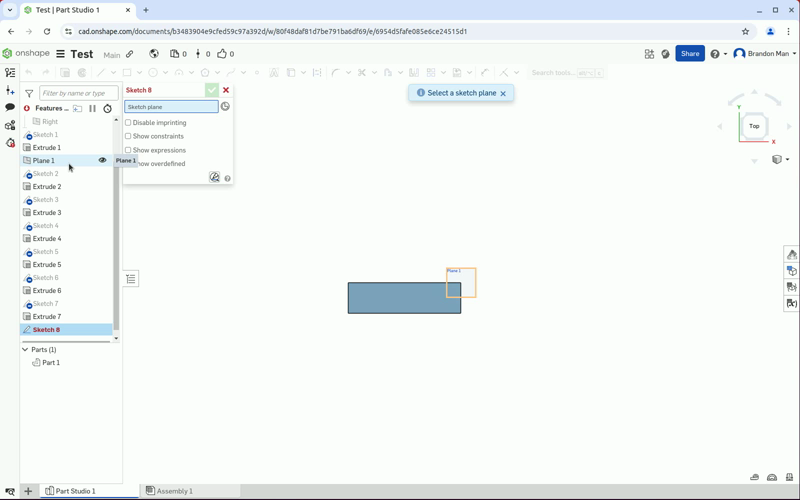
click(69, 163)
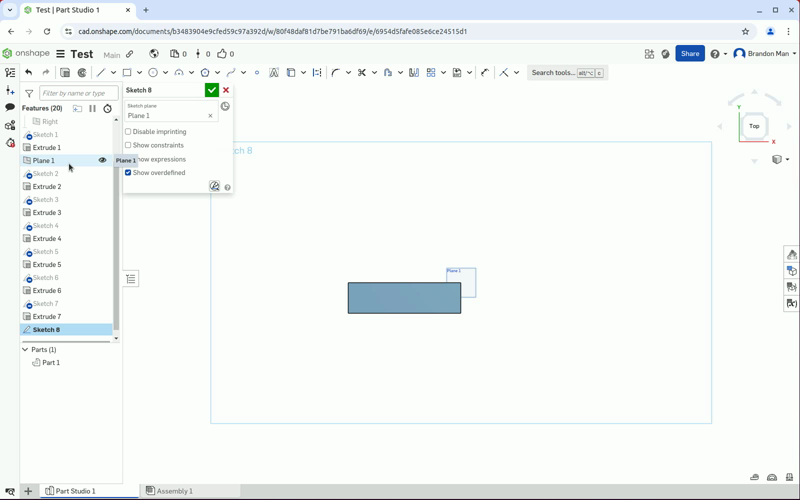
mouse_move(73, 352)
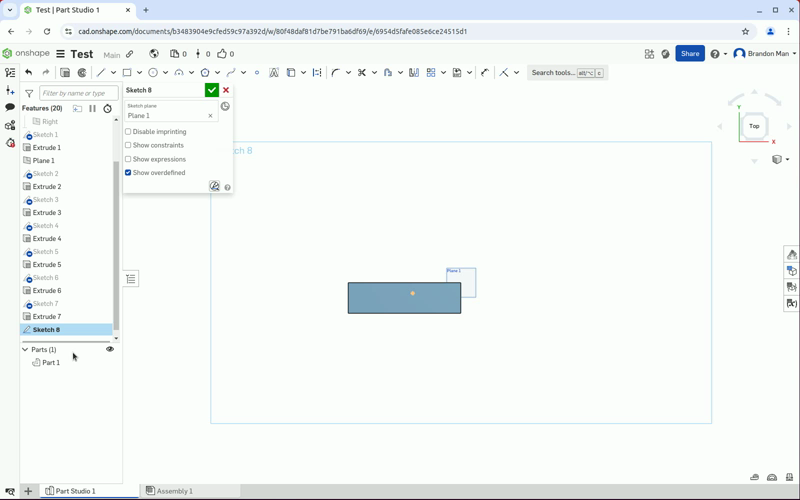
key(y)
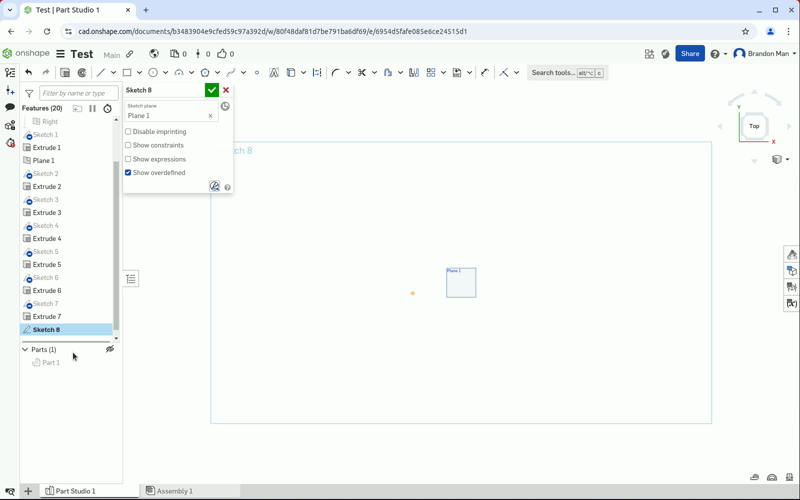
key(c)
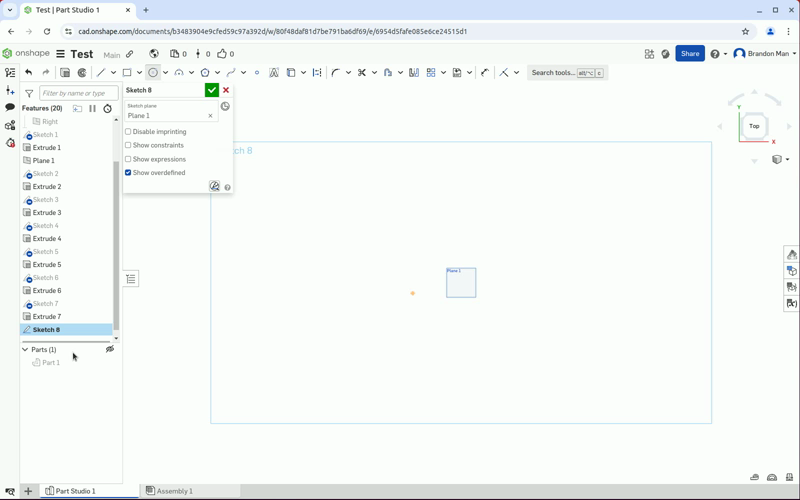
key_down(shift)
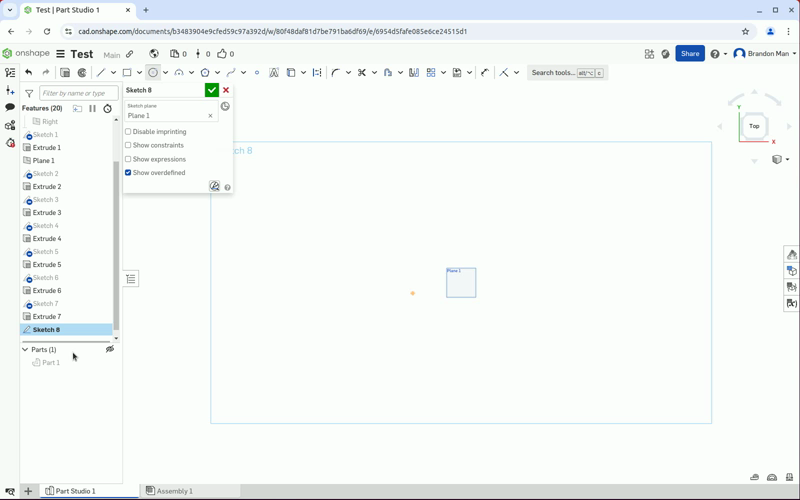
mouse_move(386, 303)
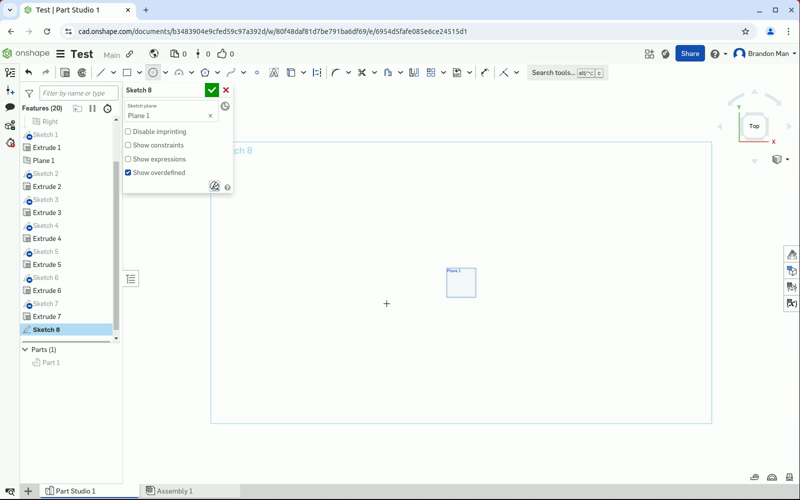
click(386, 303)
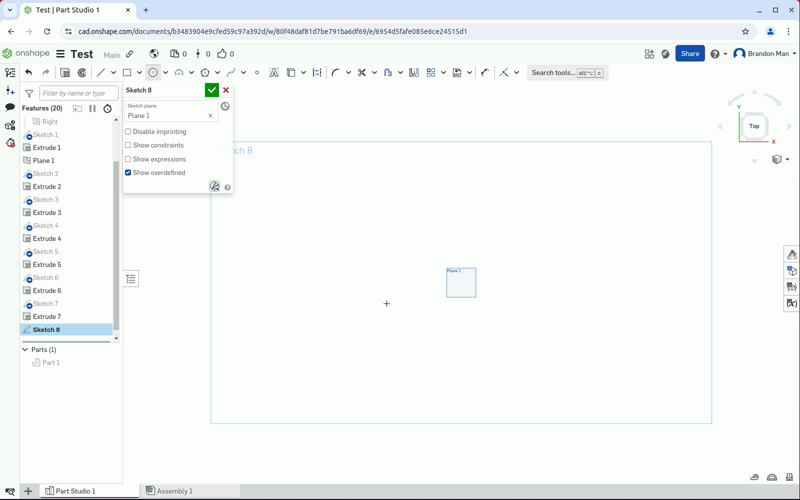
key_up(shift)
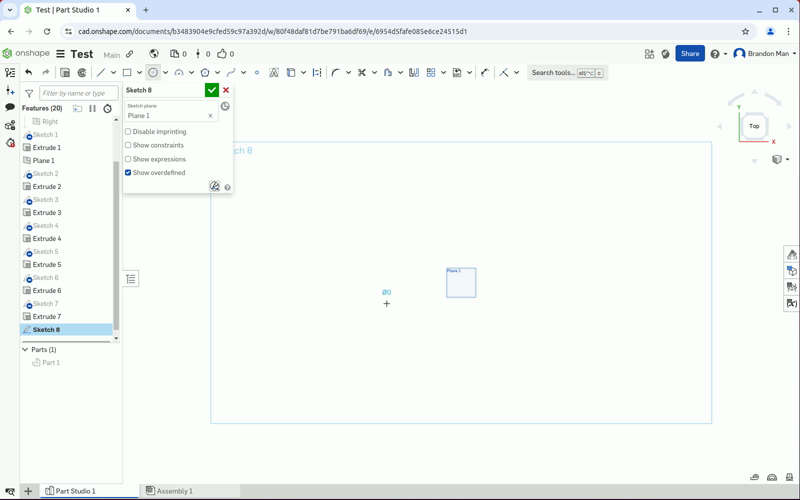
mouse_move(388, 303)
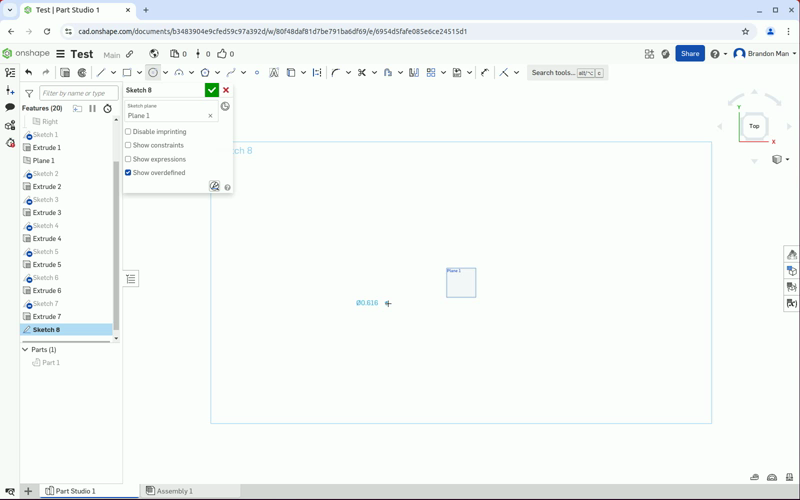
scroll(6)
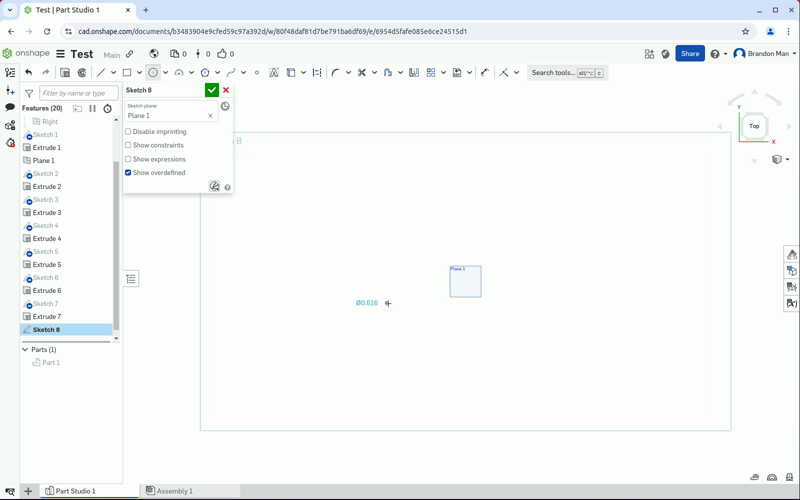
scroll(6)
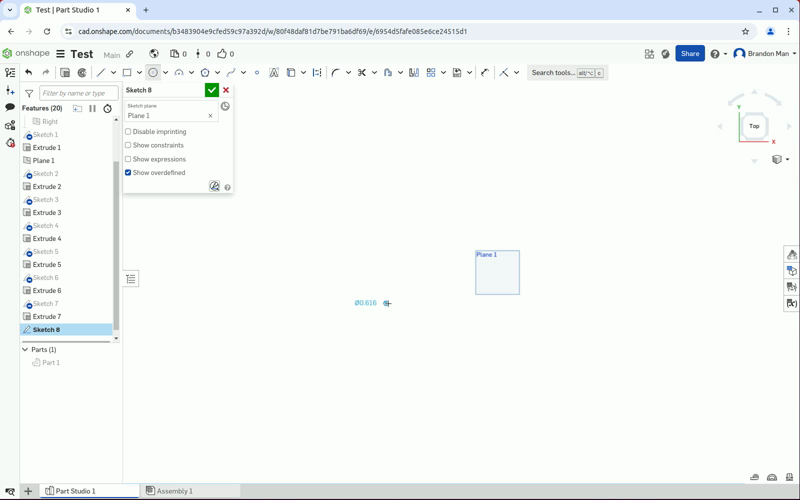
scroll(6)
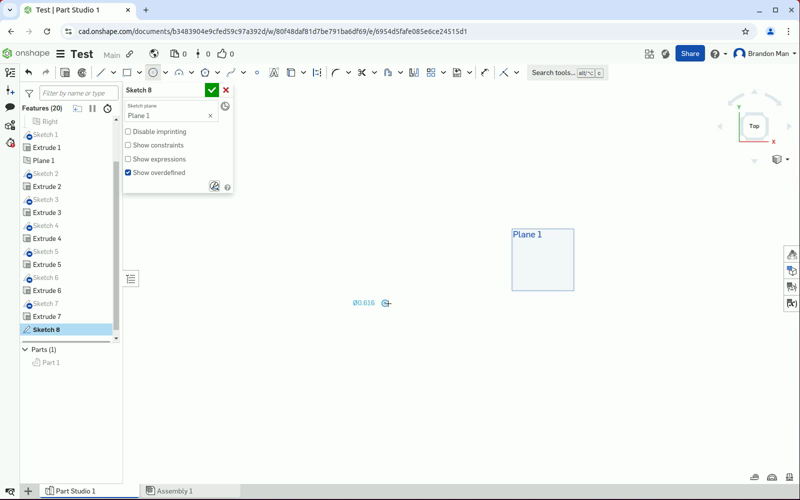
scroll(6)
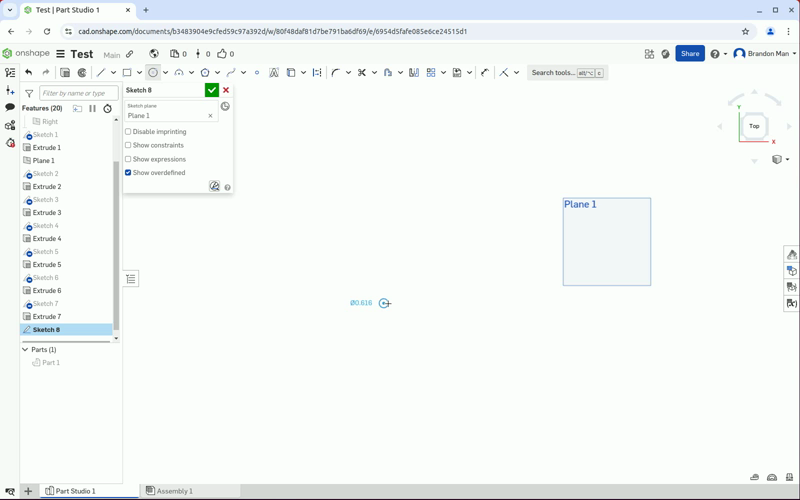
scroll(6)
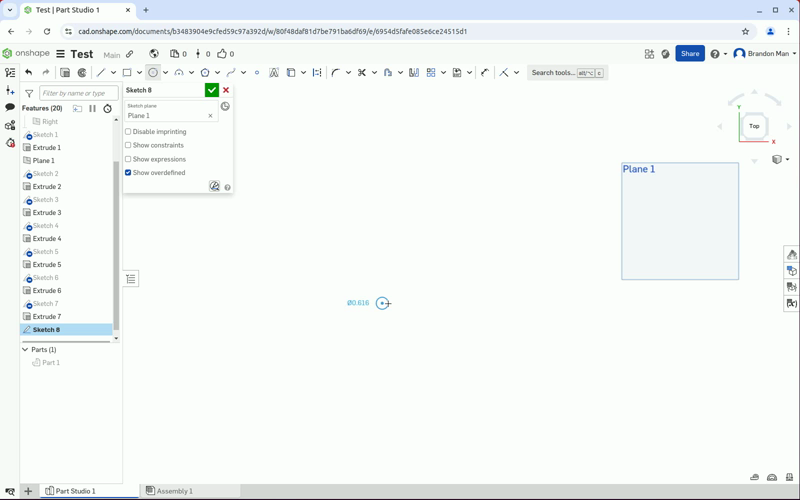
scroll(6)
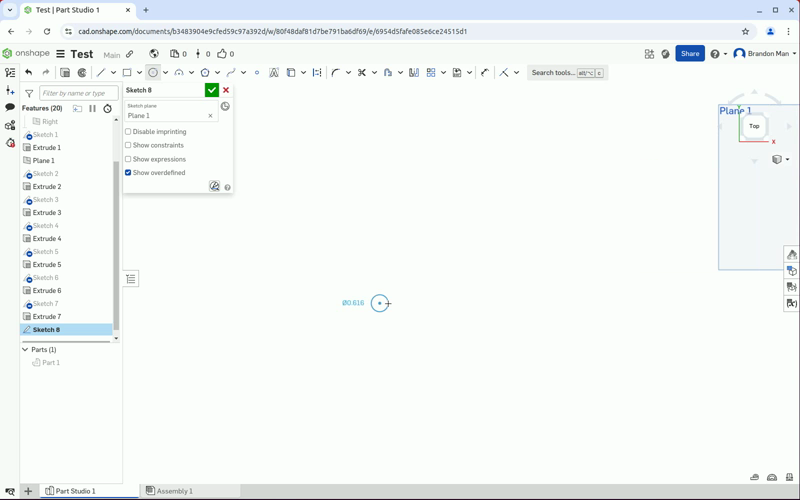
scroll(6)
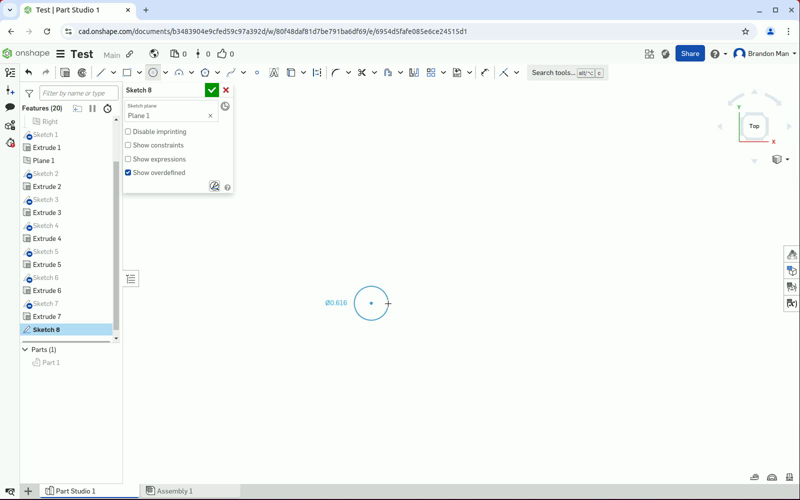
click(388, 303)
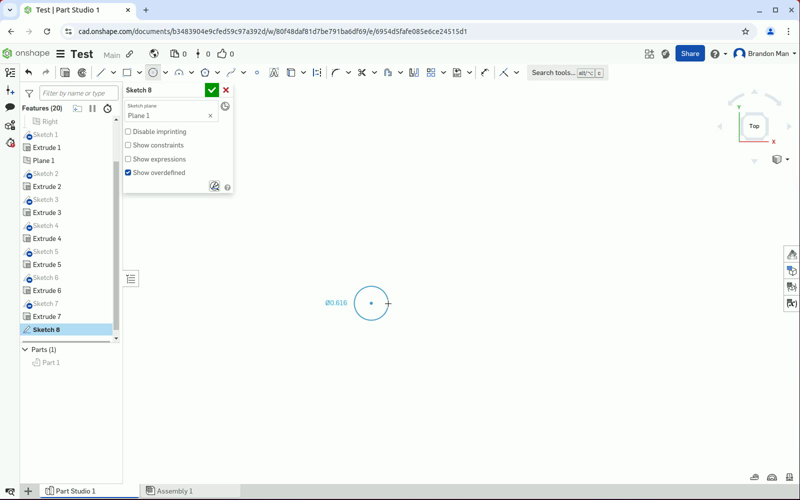
scroll(-6)
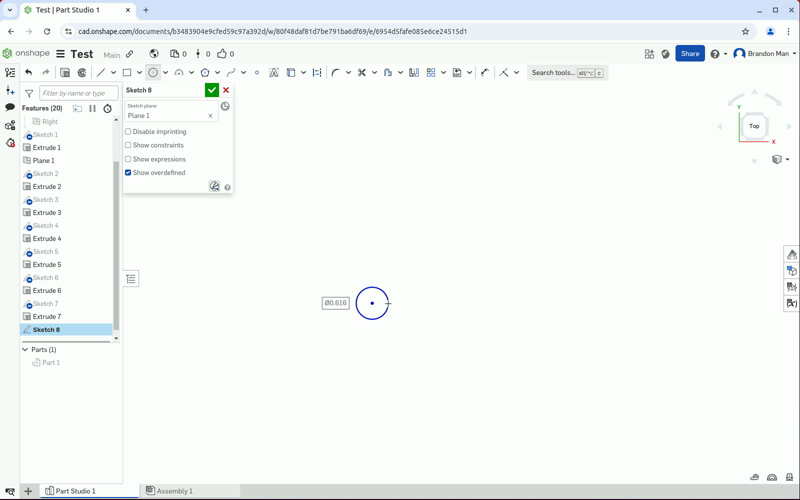
scroll(-6)
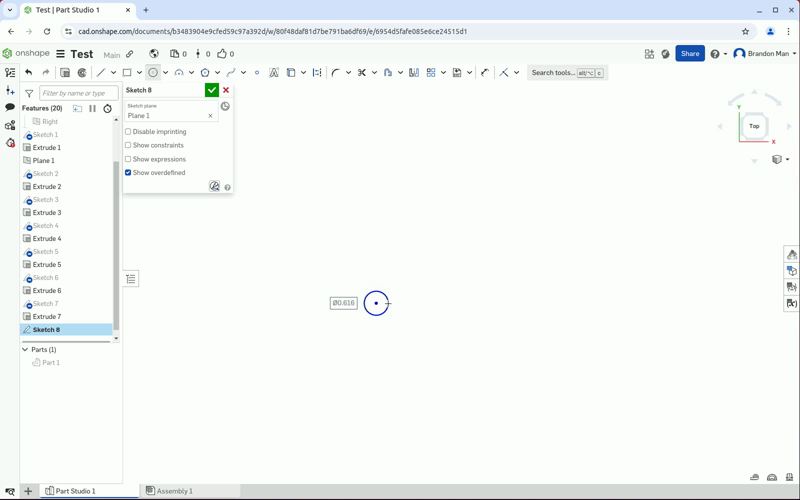
scroll(-6)
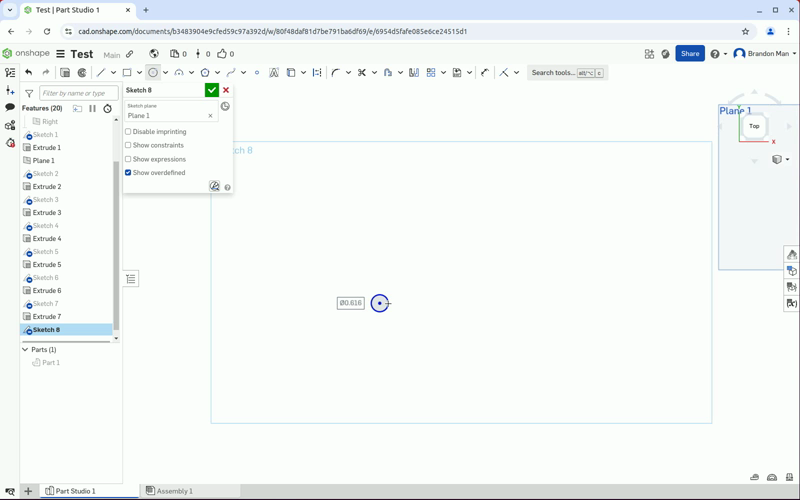
scroll(-6)
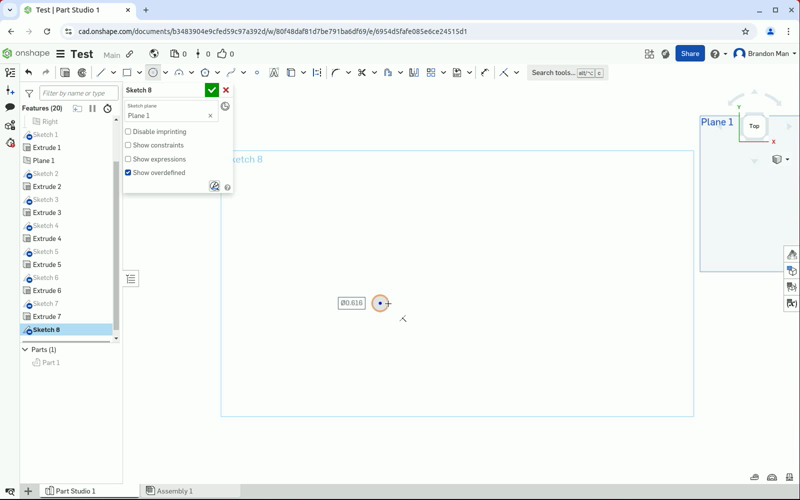
scroll(-6)
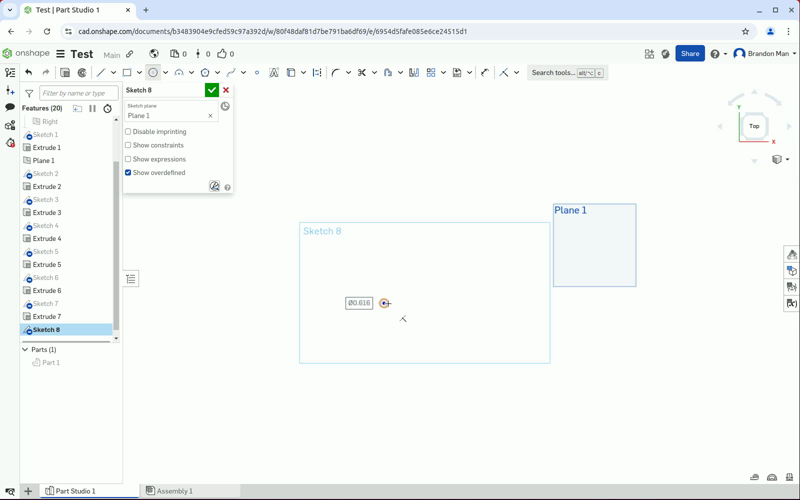
scroll(-6)
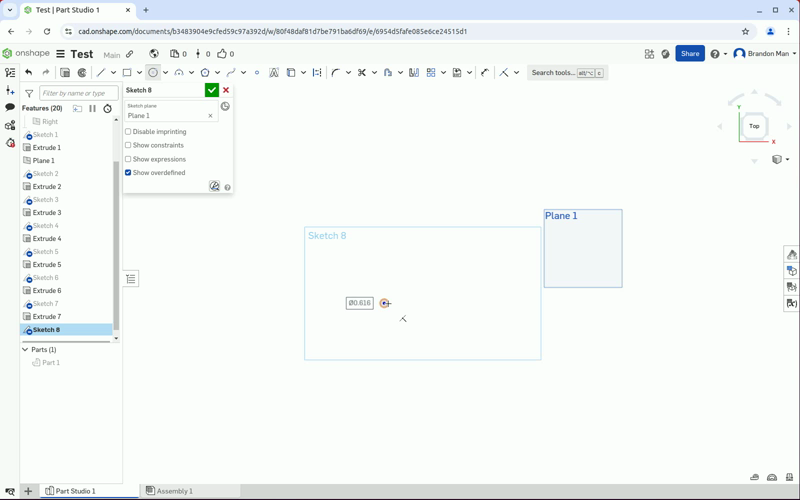
scroll(-6)
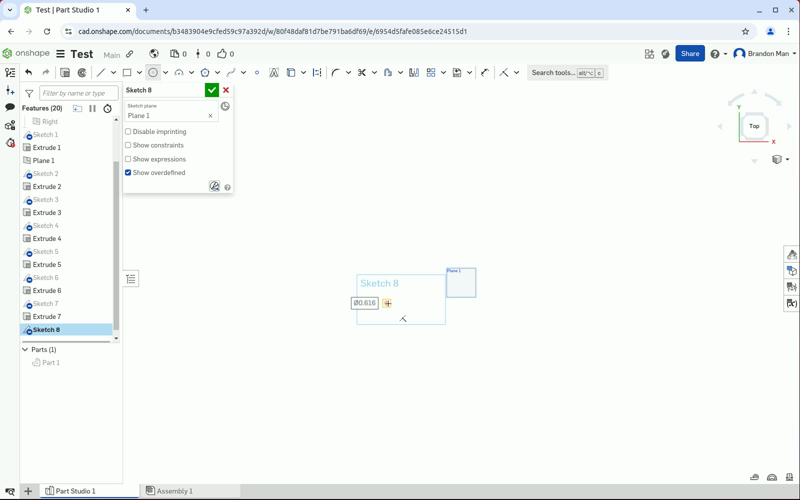
key(esc)
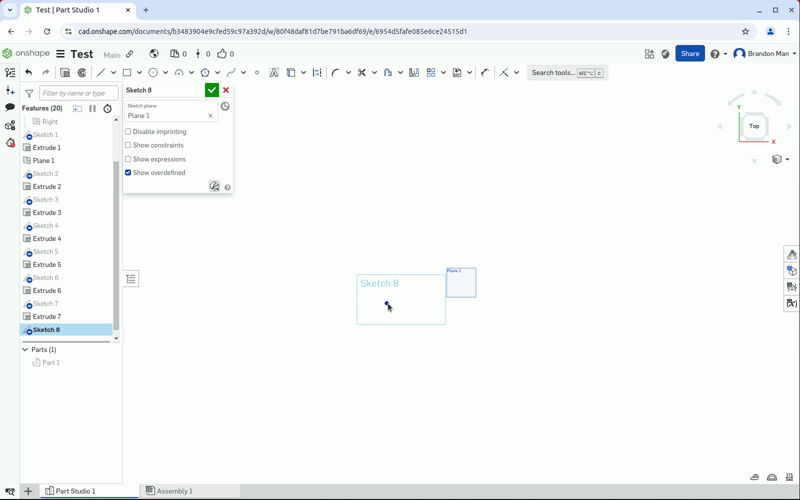
mouse_move(387, 303)
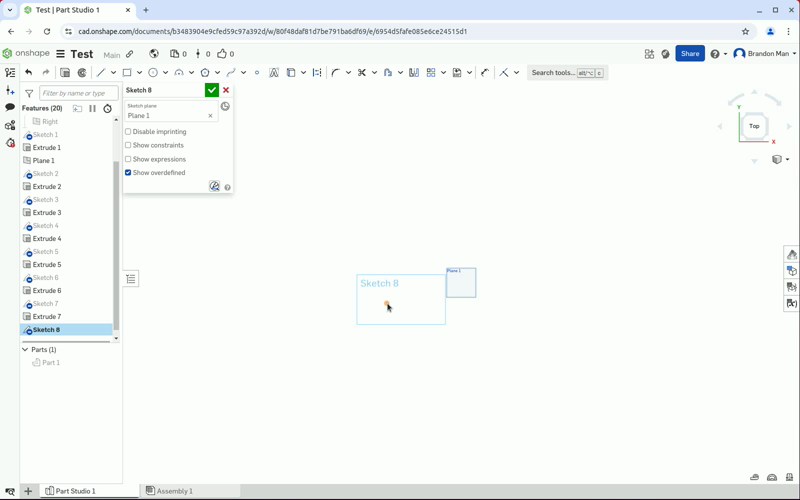
scroll(6)
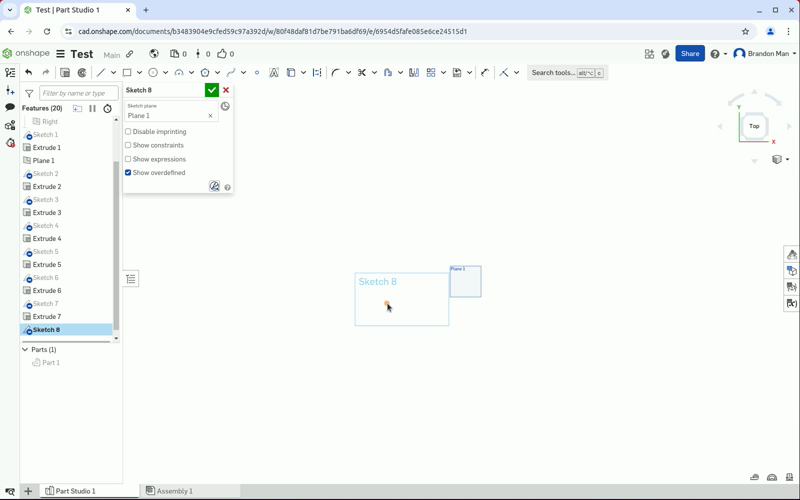
scroll(6)
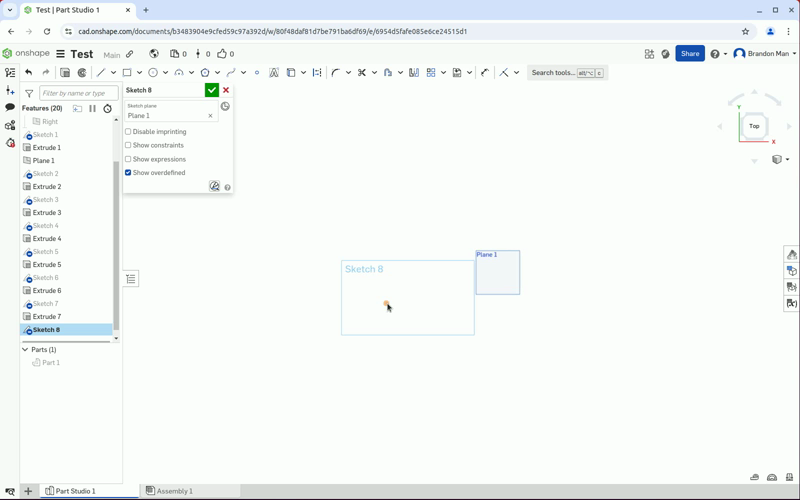
scroll(6)
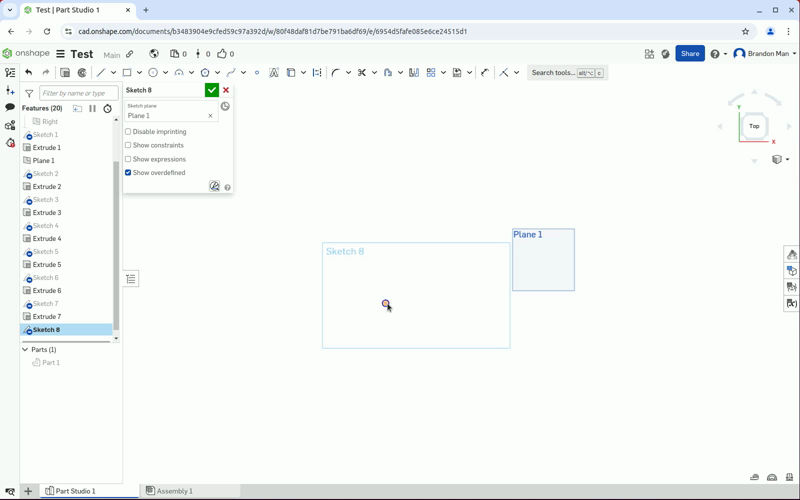
scroll(6)
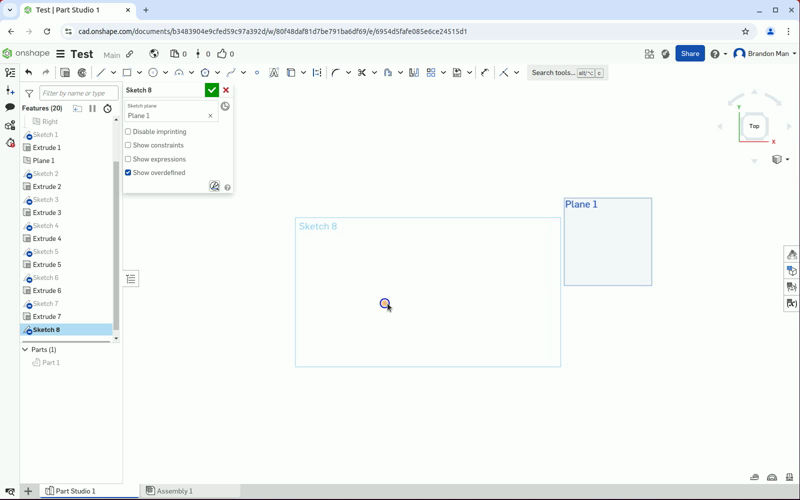
scroll(6)
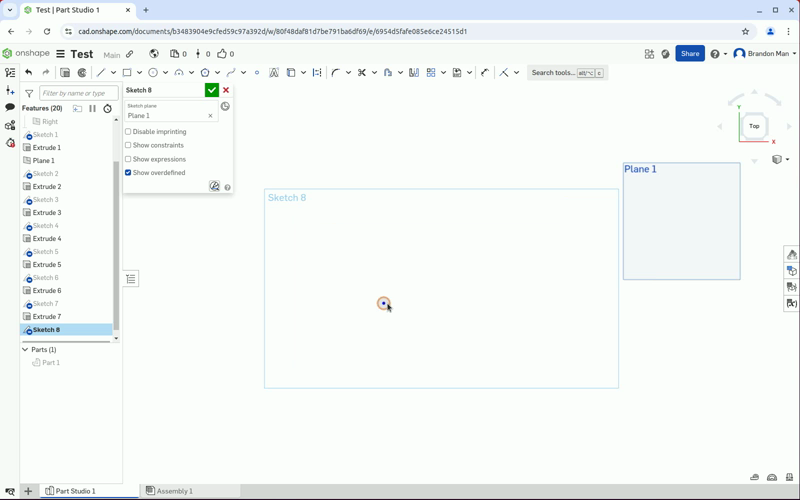
scroll(6)
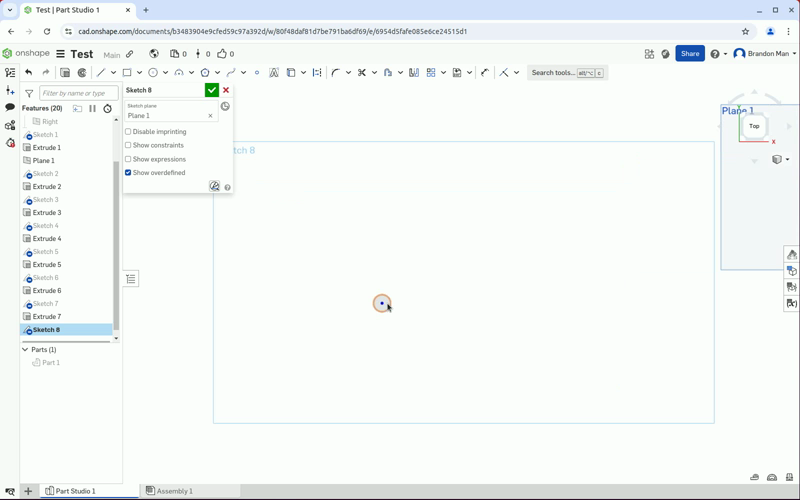
scroll(6)
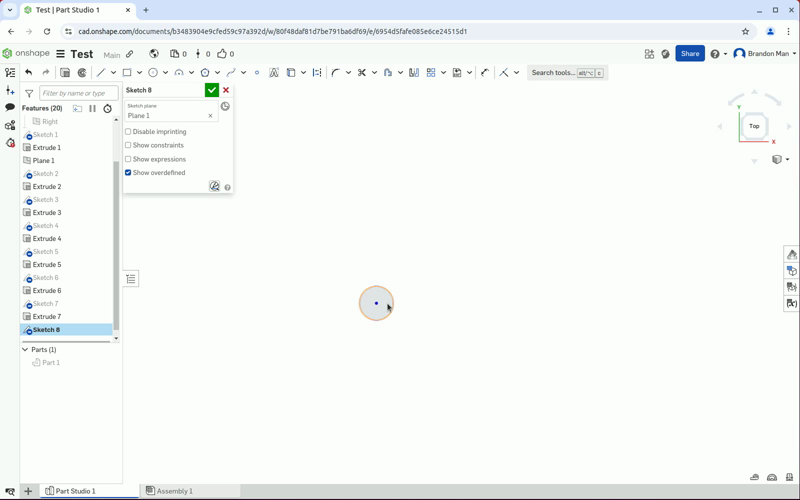
click(387, 303)
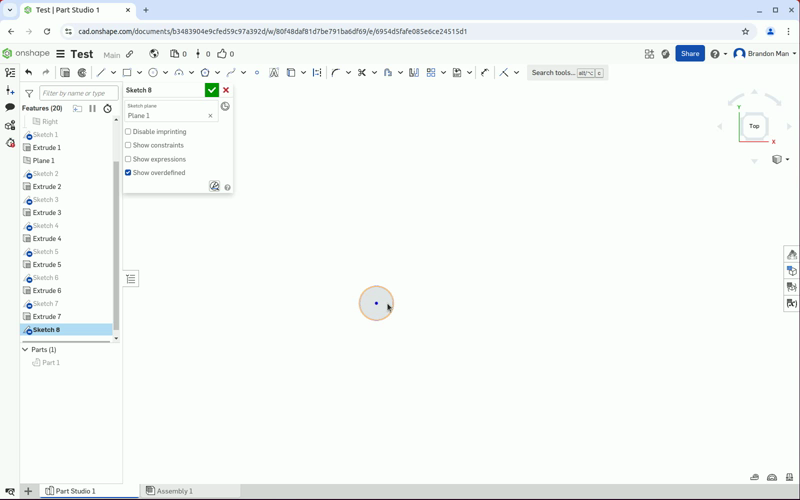
scroll(-6)
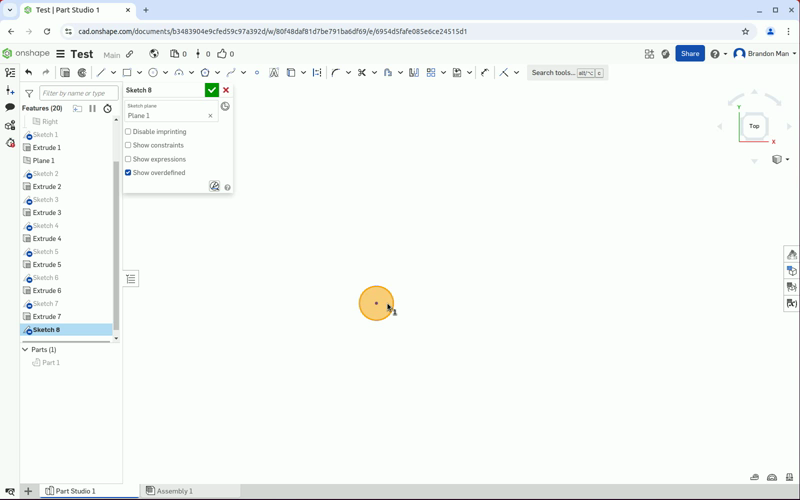
scroll(-6)
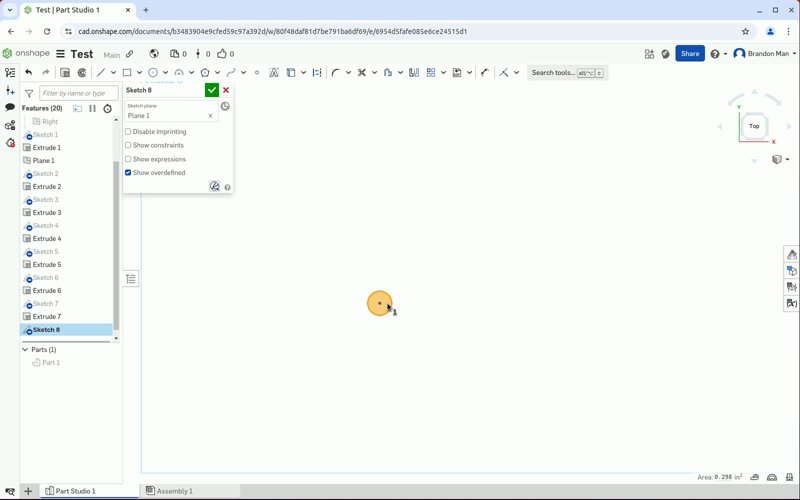
scroll(-6)
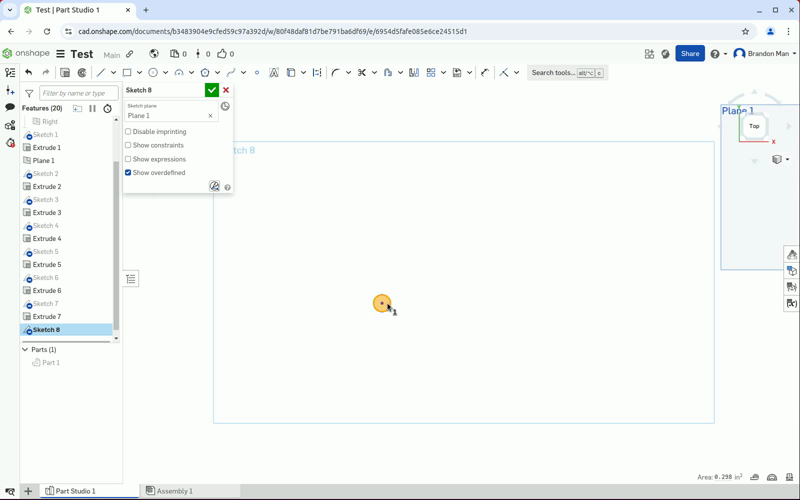
scroll(-6)
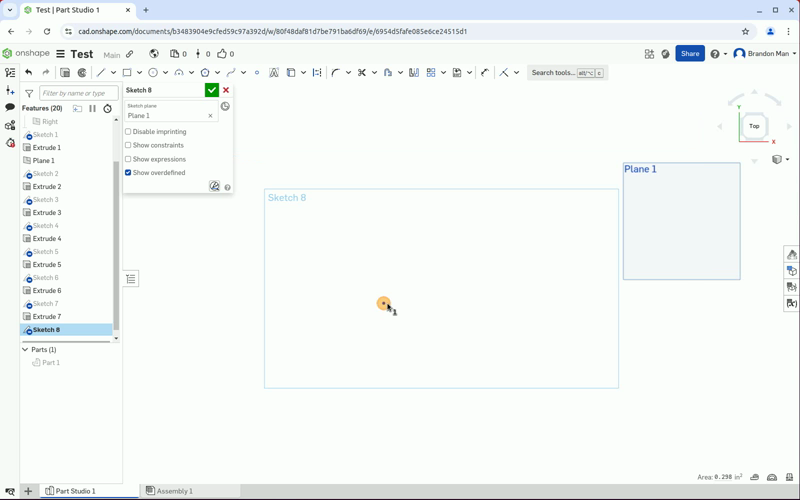
scroll(-6)
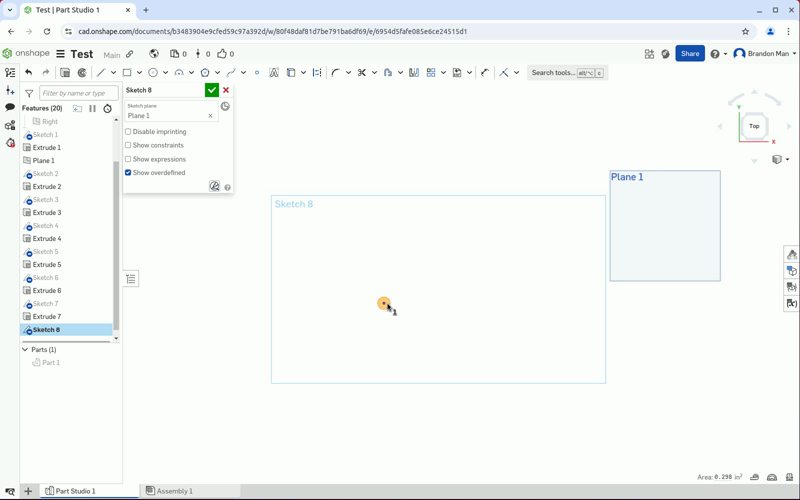
scroll(-6)
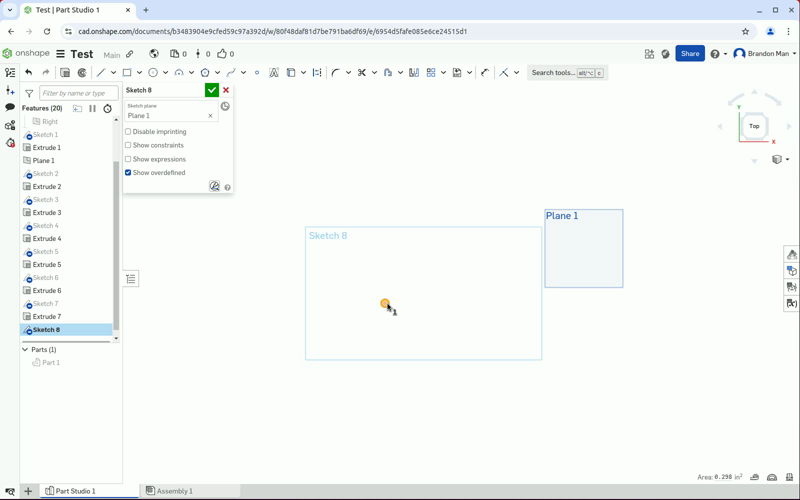
scroll(-6)
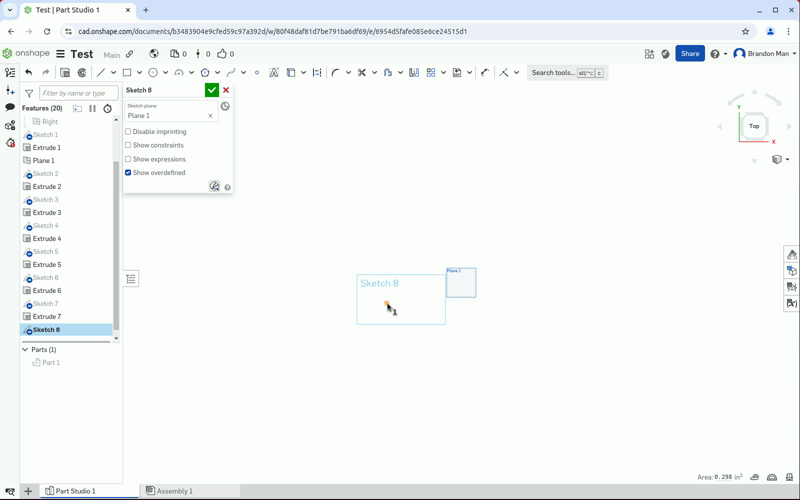
mouse_move(73, 352)
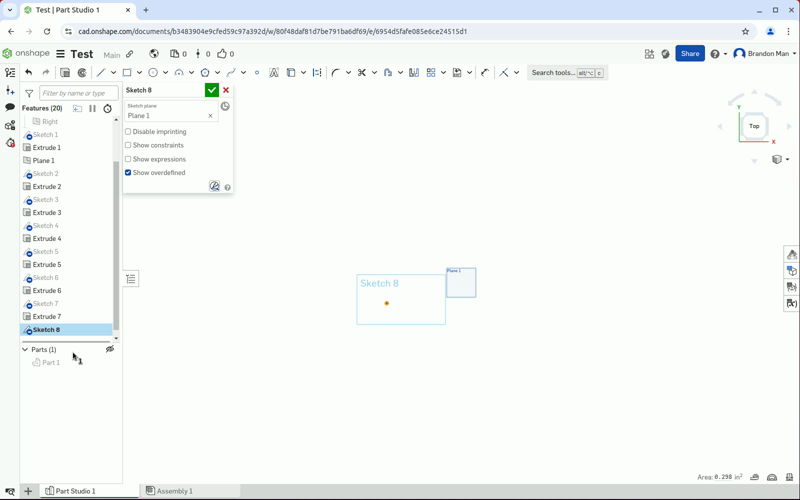
key(shift+y)
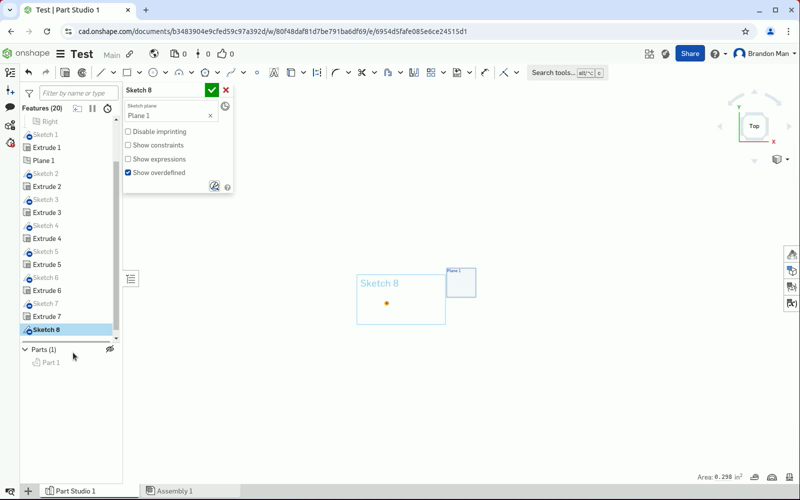
key(shift+e)
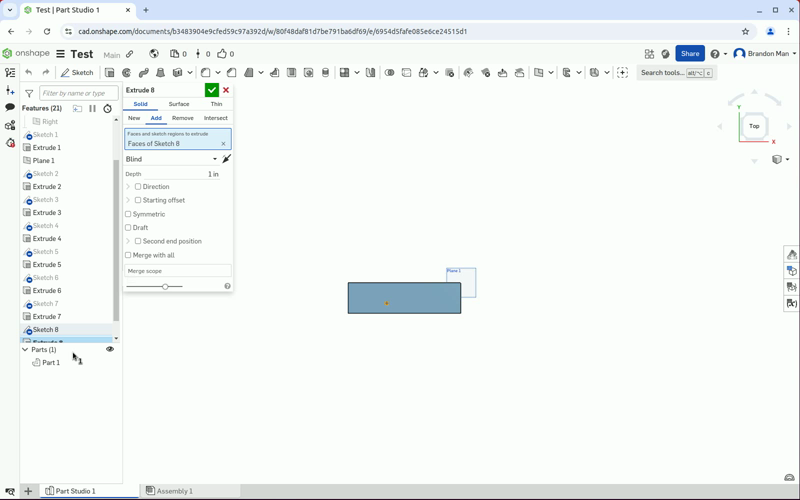
mouse_move(143, 106)
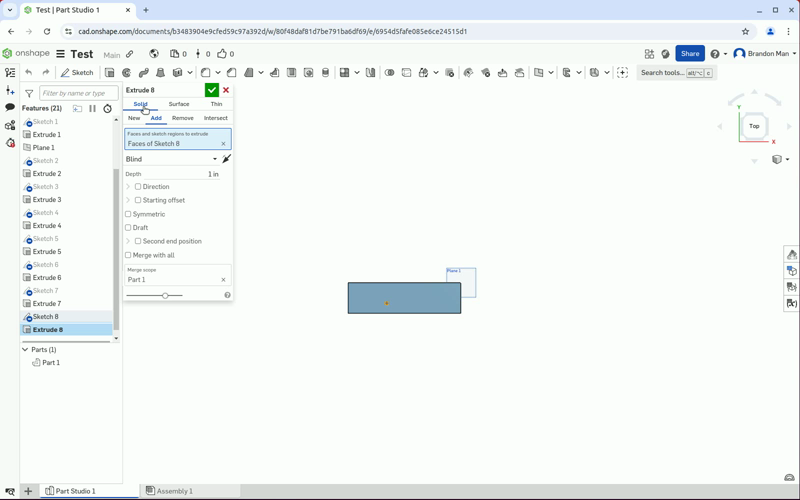
click(143, 106)
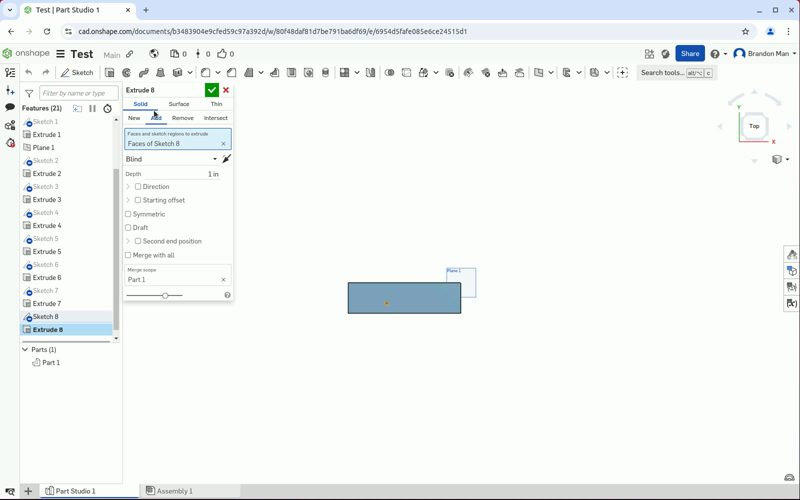
mouse_move(186, 120)
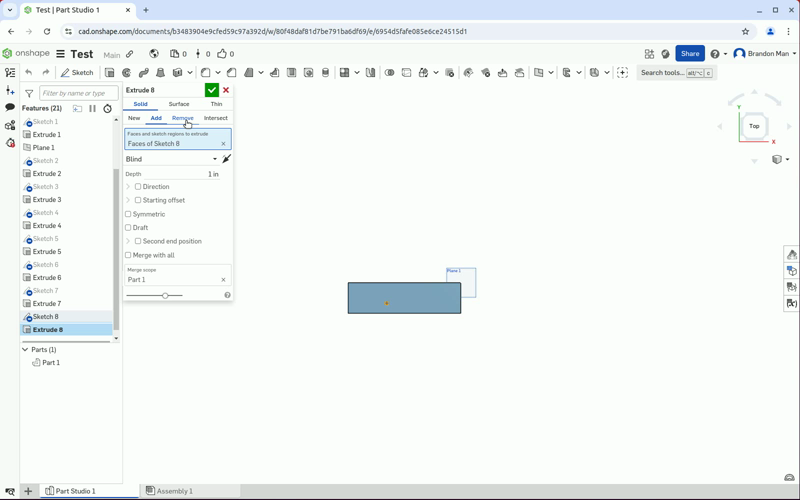
click(186, 120)
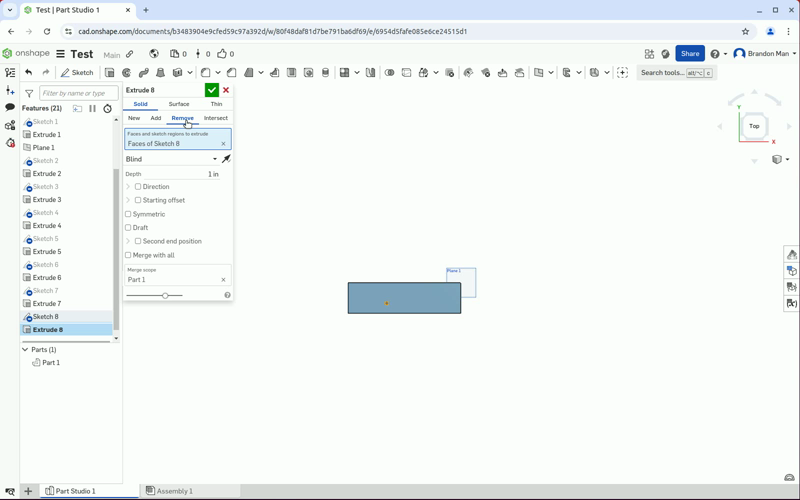
key(tab, 4)
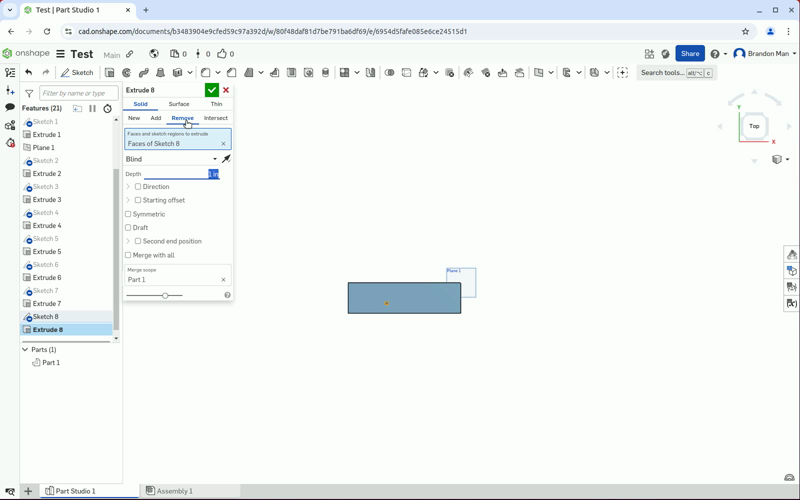
text(2.166)
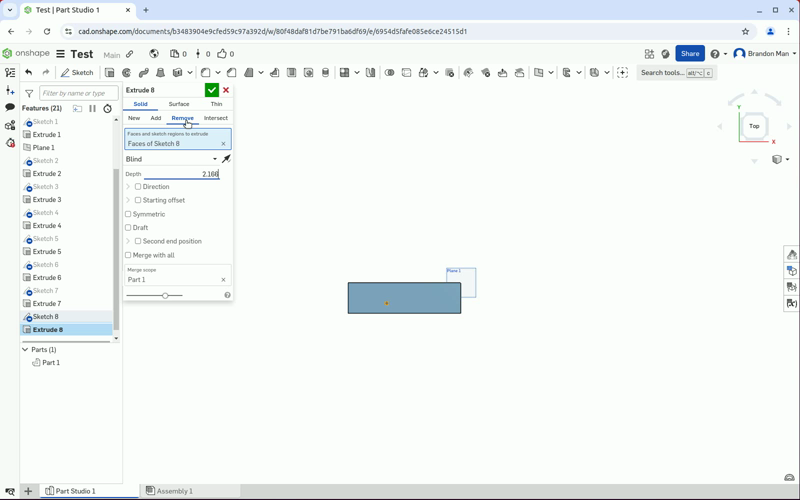
key(tab, 6)
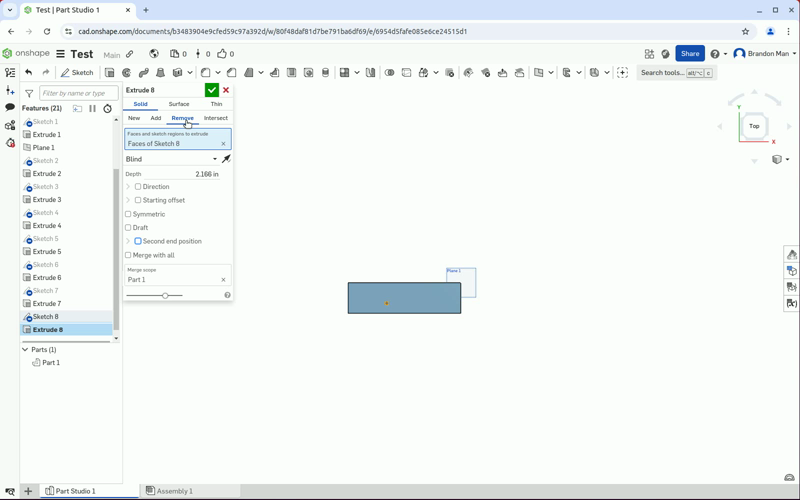
key(space)
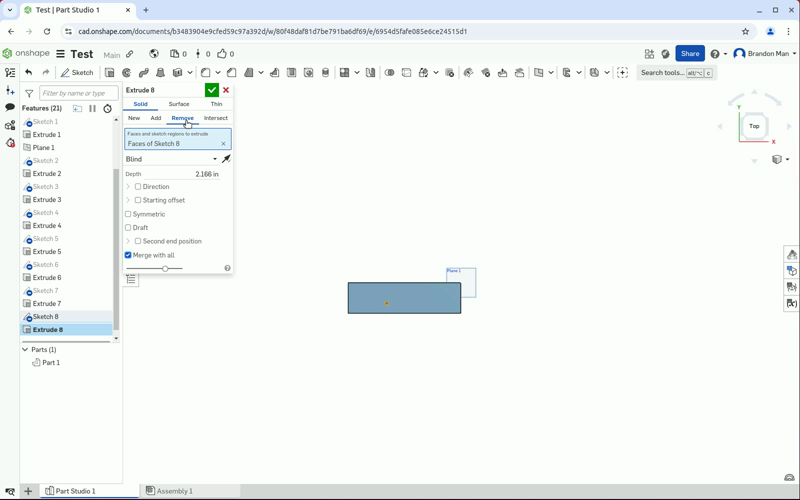
key(enter)
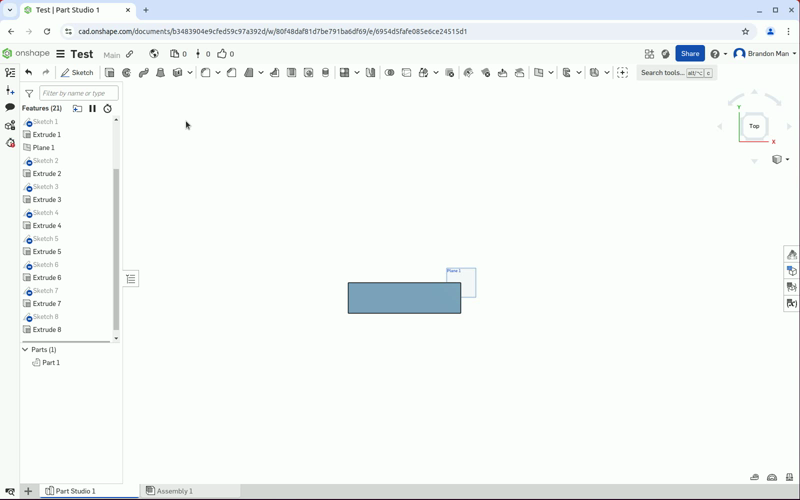
key(shift+h)
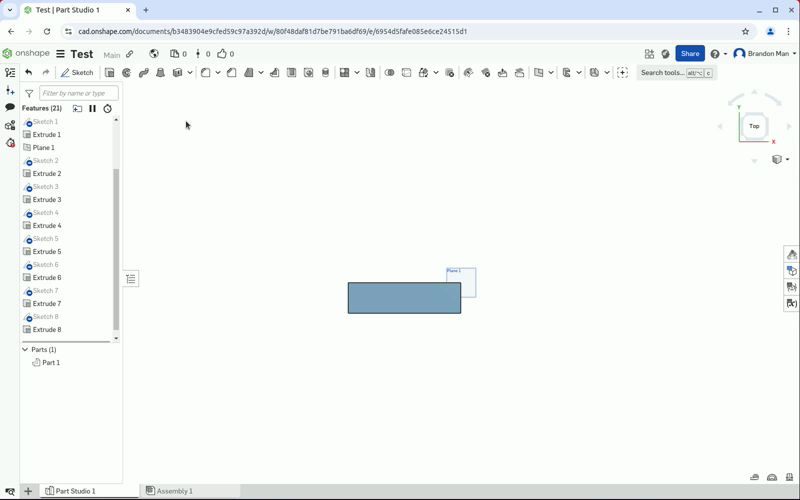
key(shift+h)
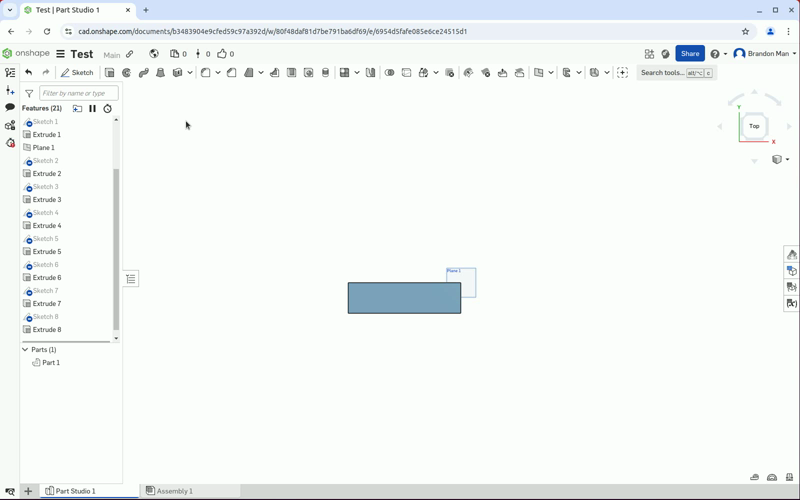
mouse_move(69, 124)
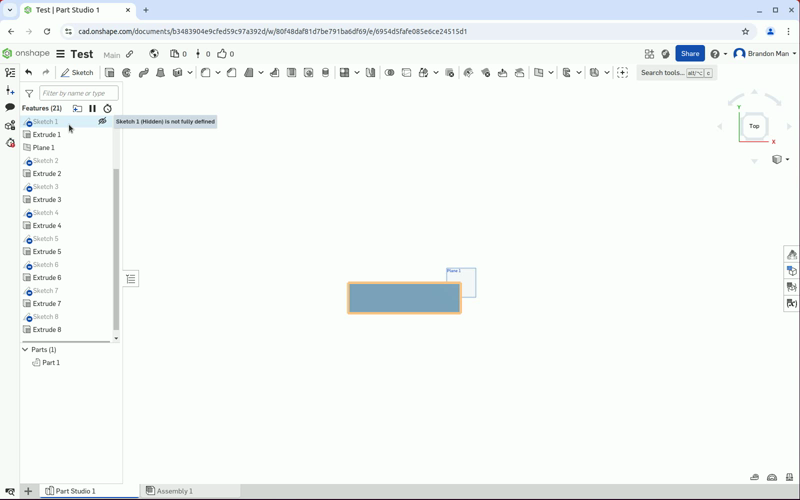
click(69, 124)
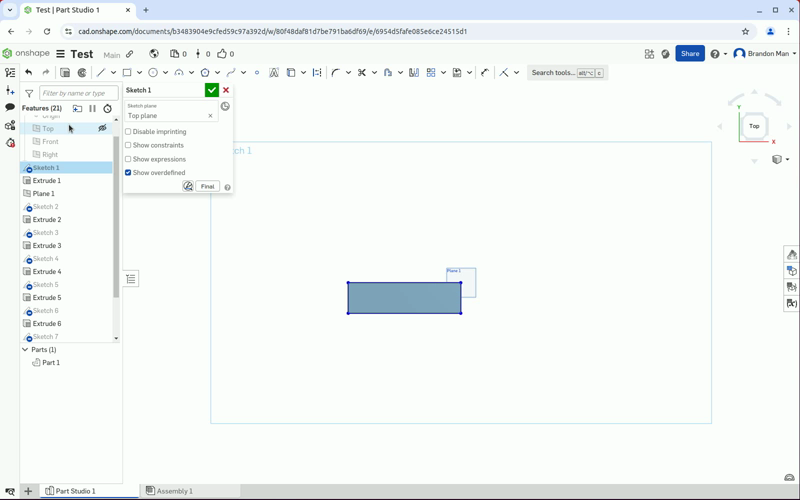
mouse_move(229, 92)
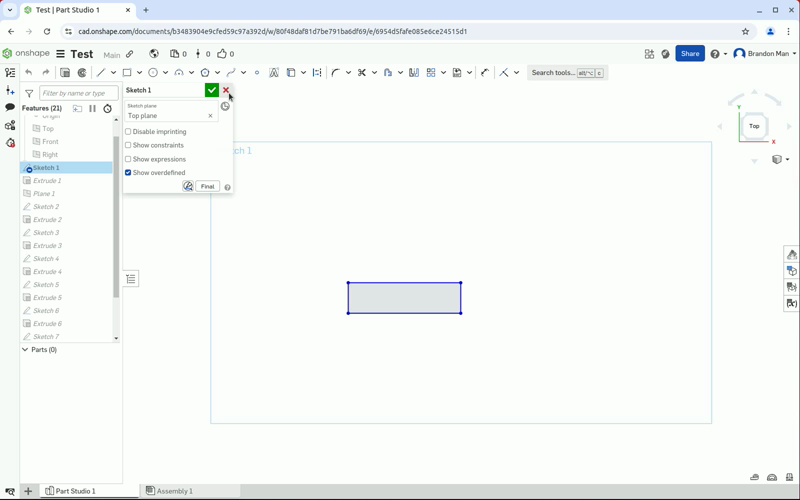
click(229, 92)
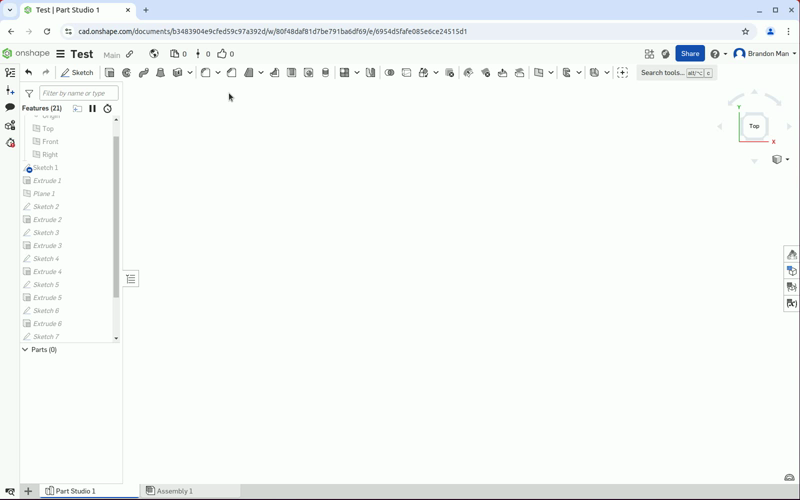
key(shift+s)
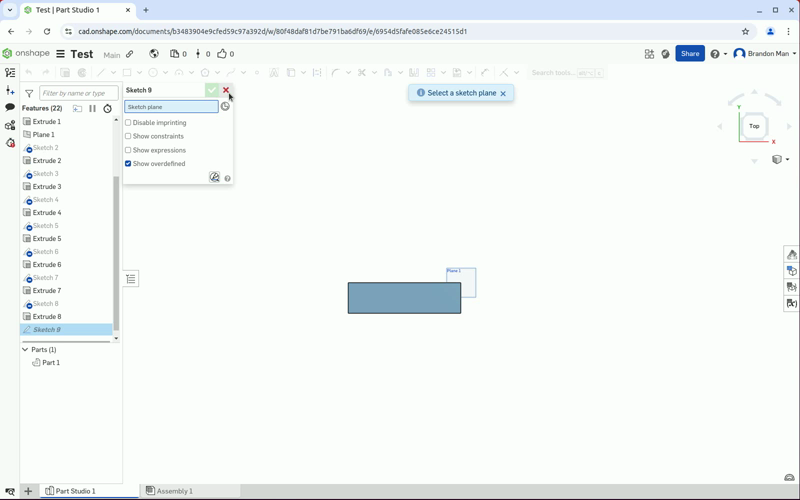
mouse_move(69, 137)
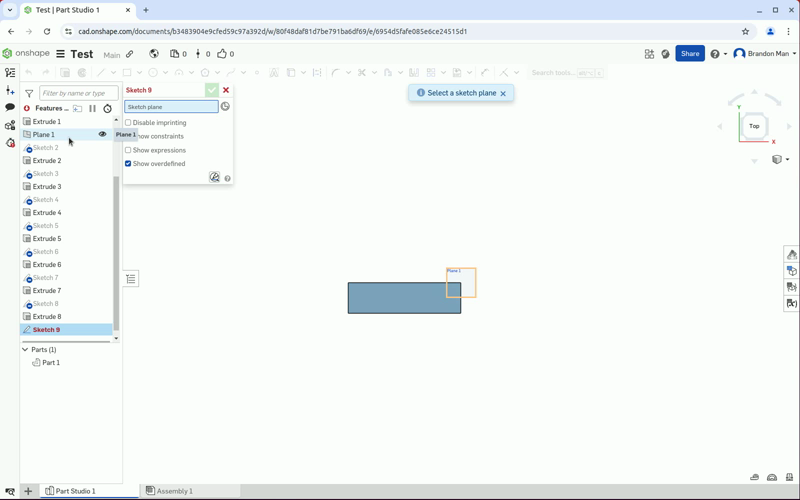
click(69, 137)
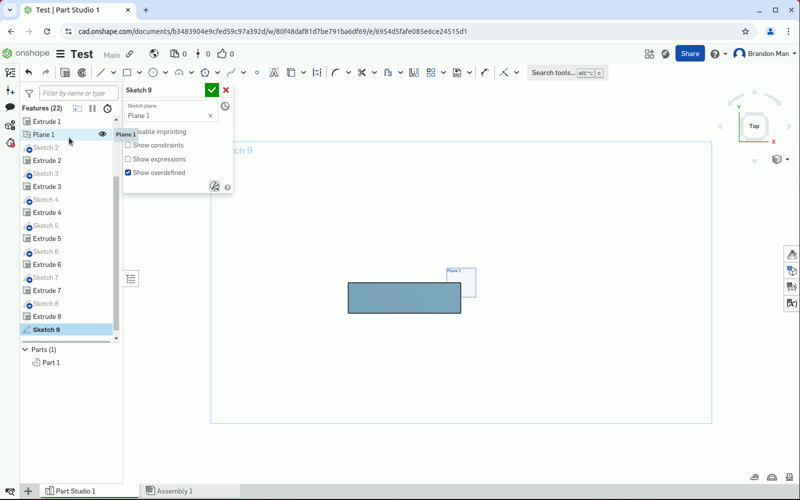
mouse_move(73, 352)
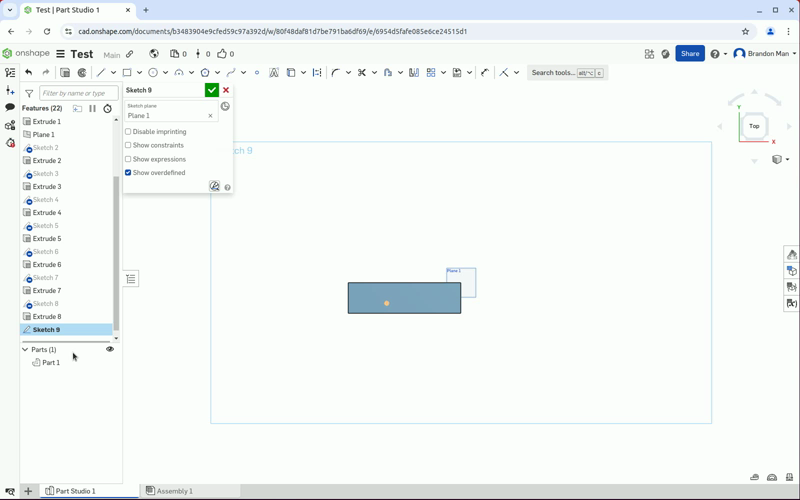
key(y)
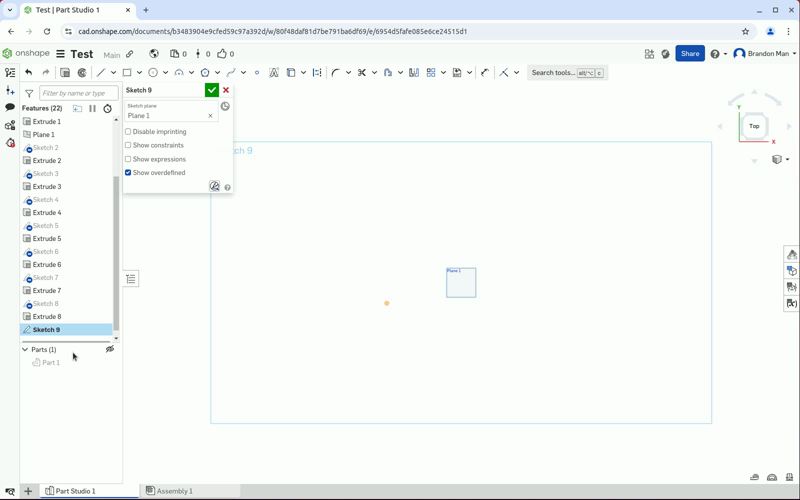
key(c)
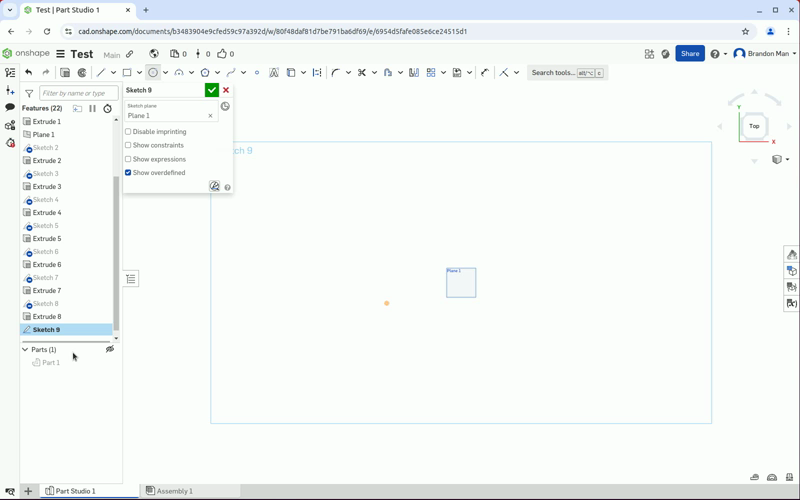
key_down(shift)
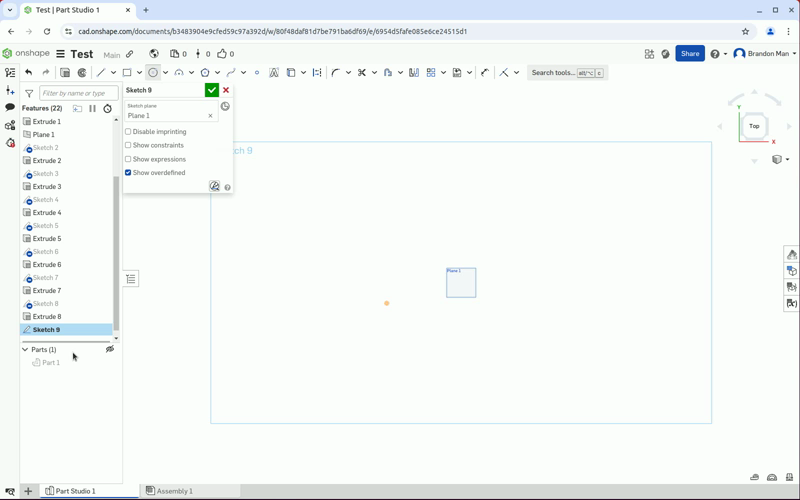
mouse_move(386, 293)
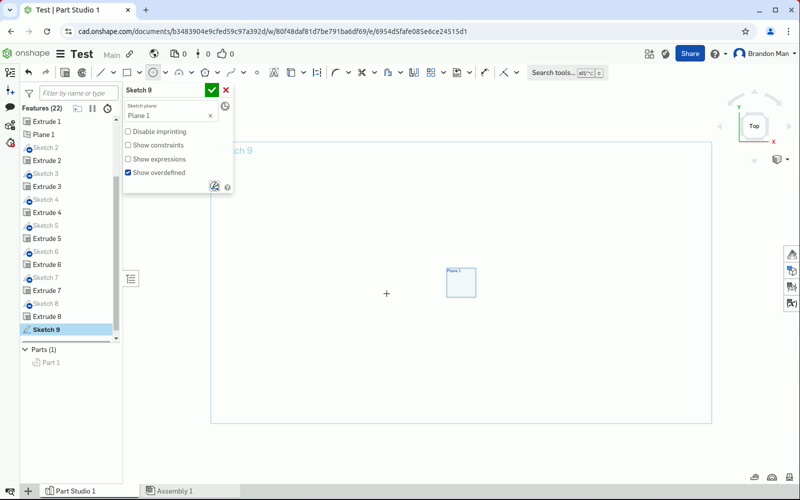
click(386, 293)
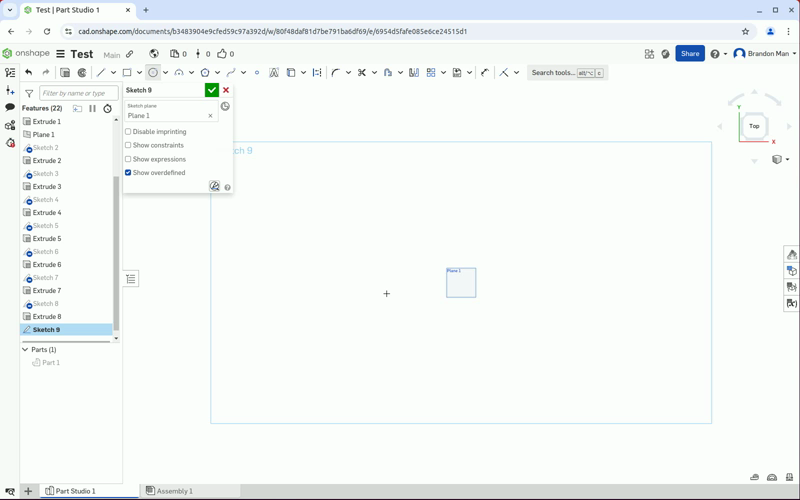
key_up(shift)
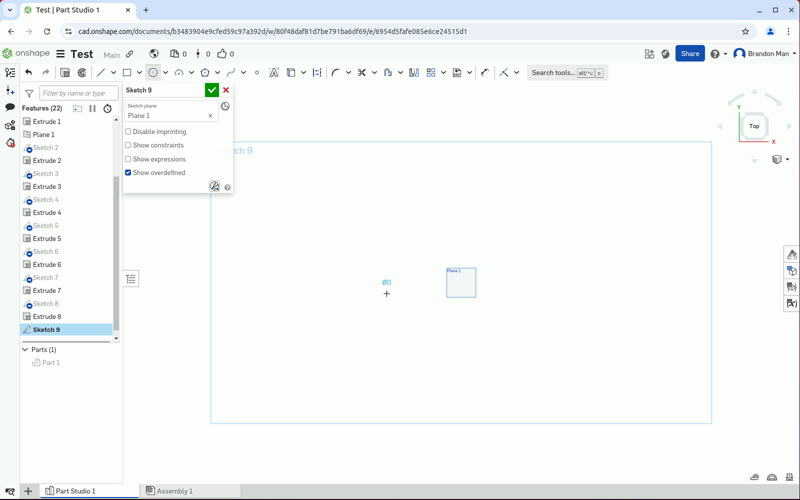
mouse_move(388, 293)
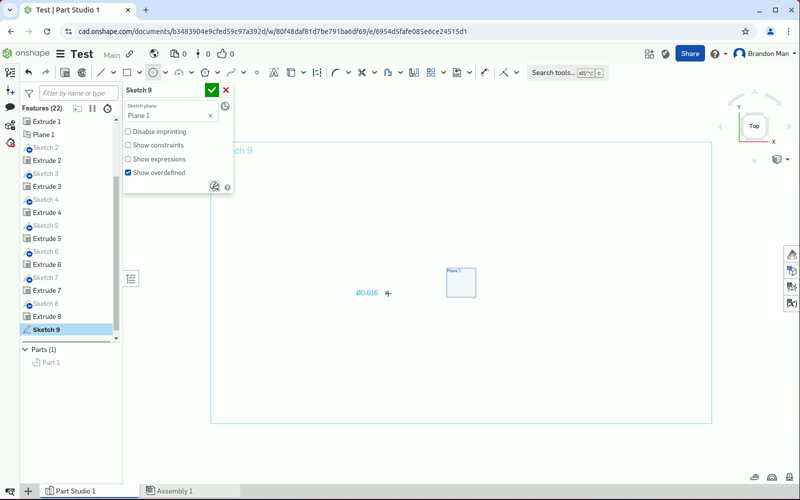
scroll(6)
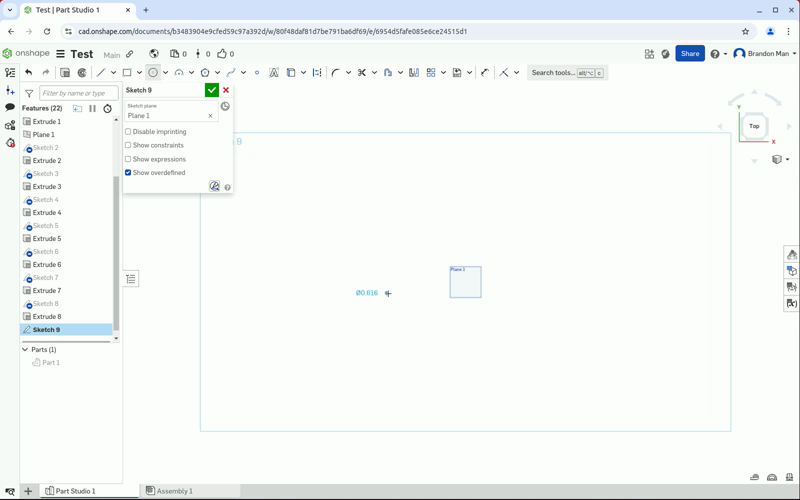
scroll(6)
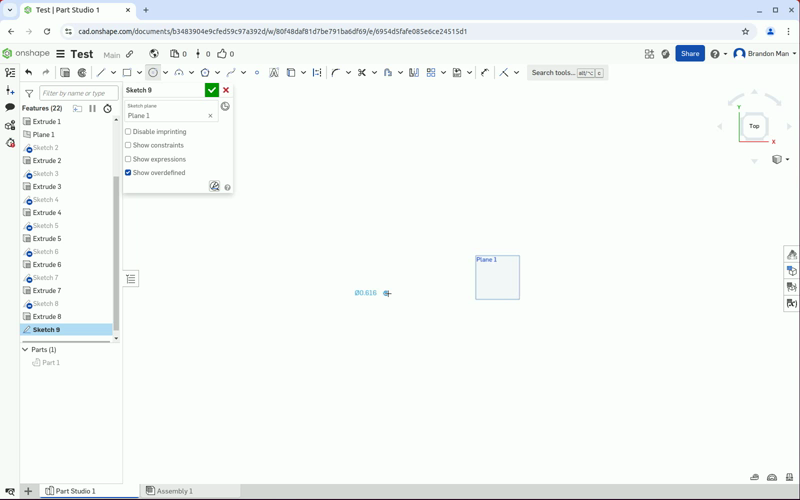
scroll(6)
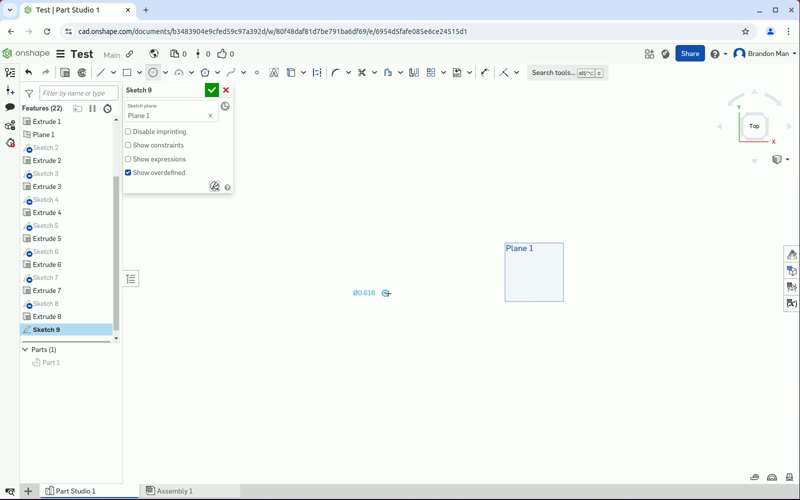
scroll(6)
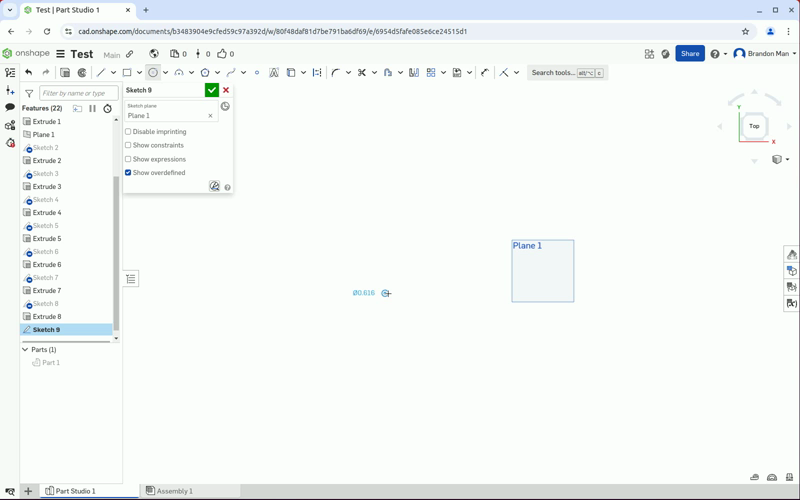
scroll(6)
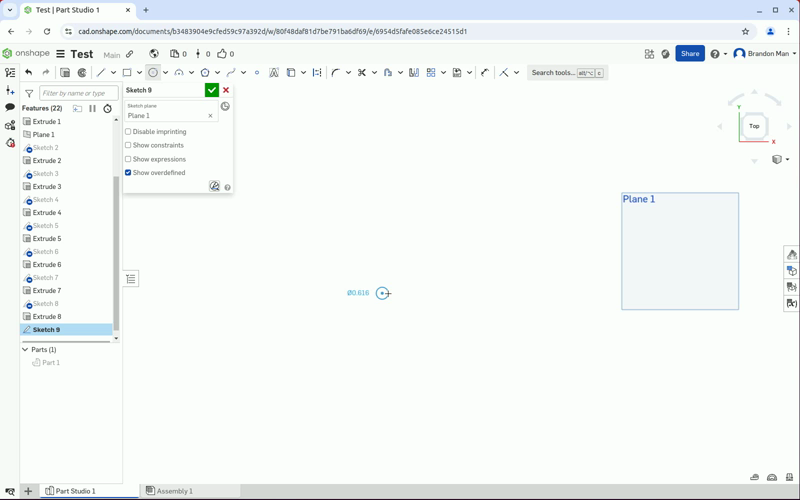
scroll(6)
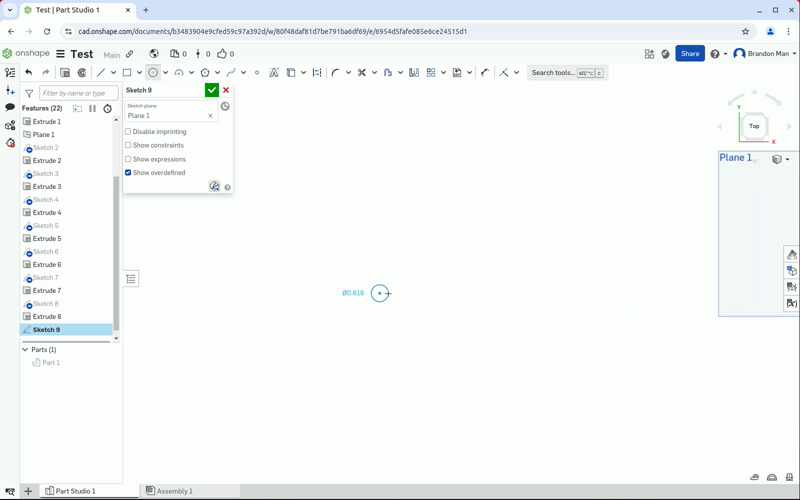
scroll(6)
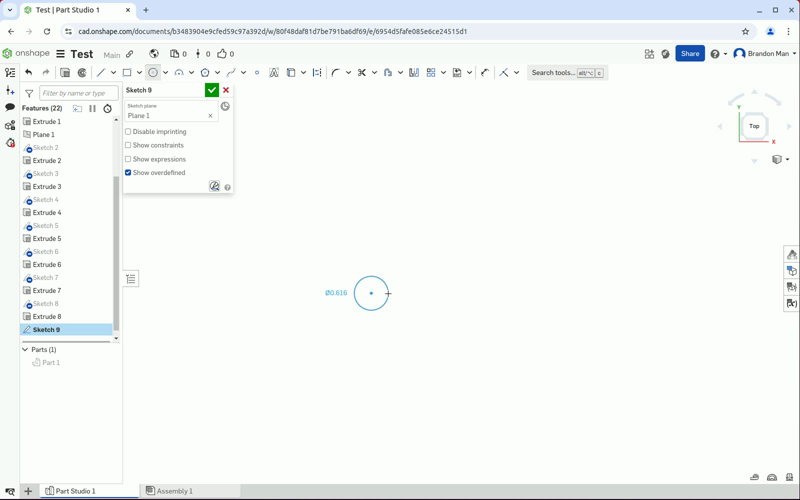
click(388, 293)
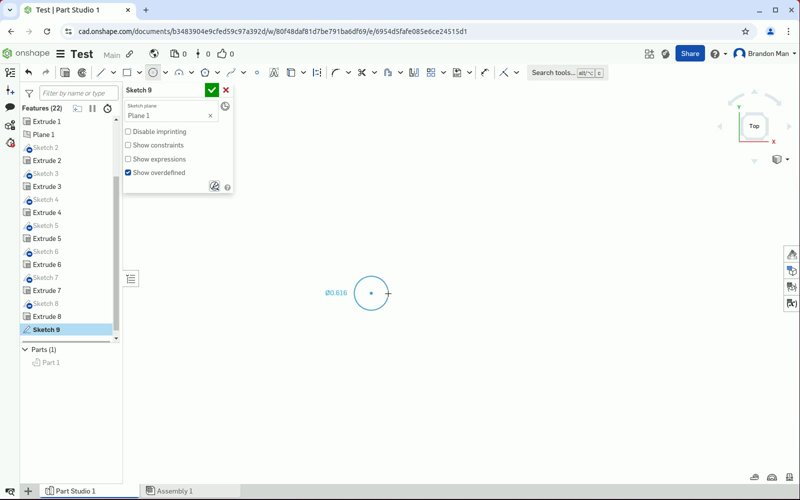
scroll(-6)
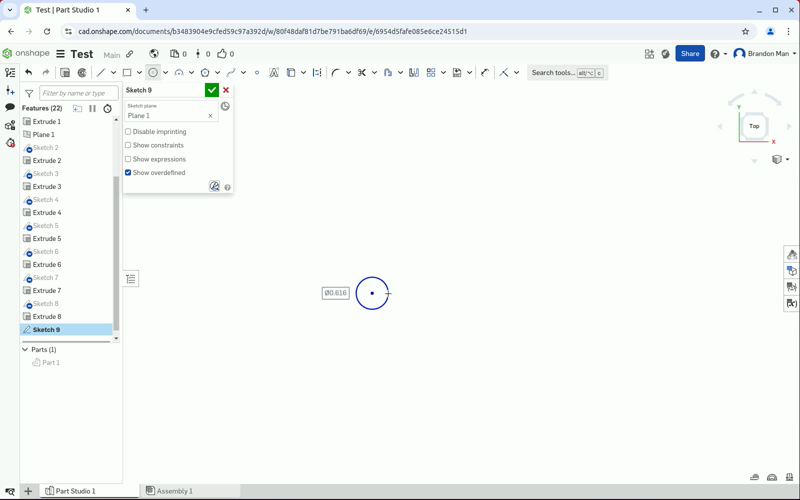
scroll(-6)
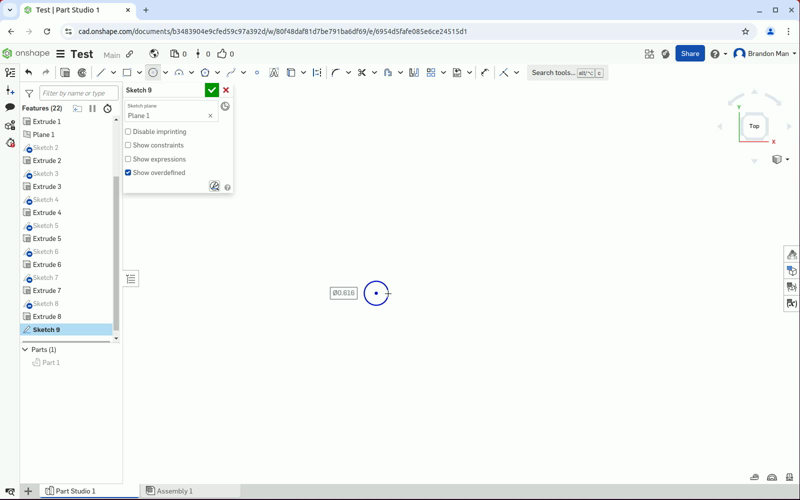
scroll(-6)
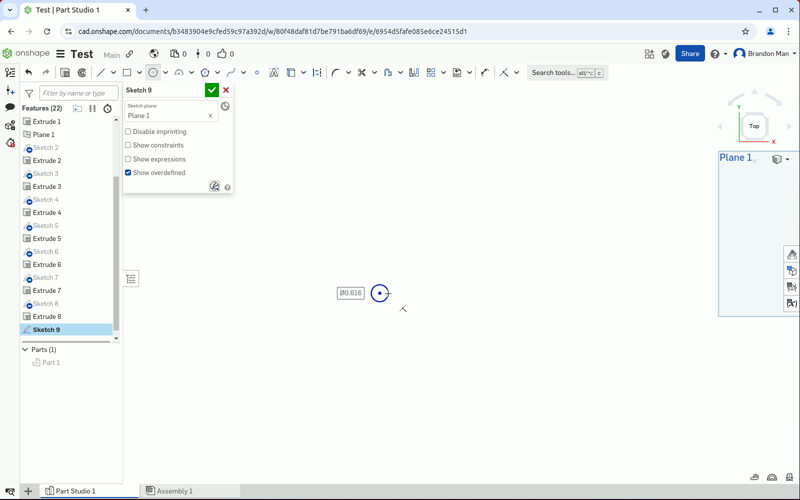
scroll(-6)
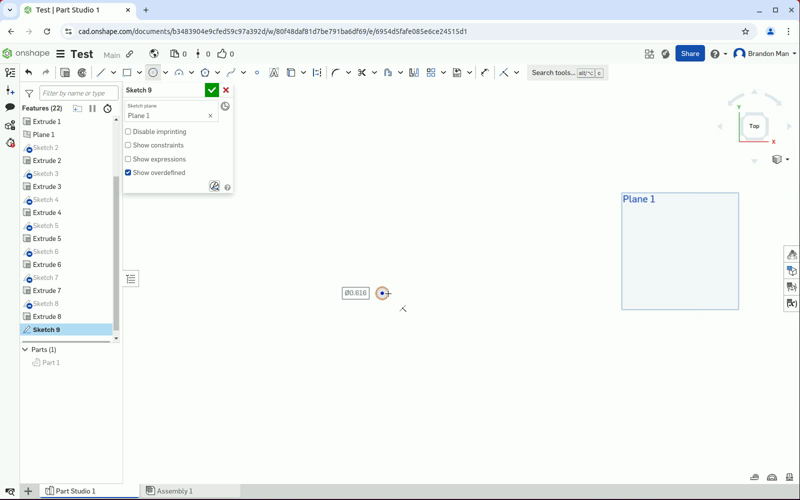
scroll(-6)
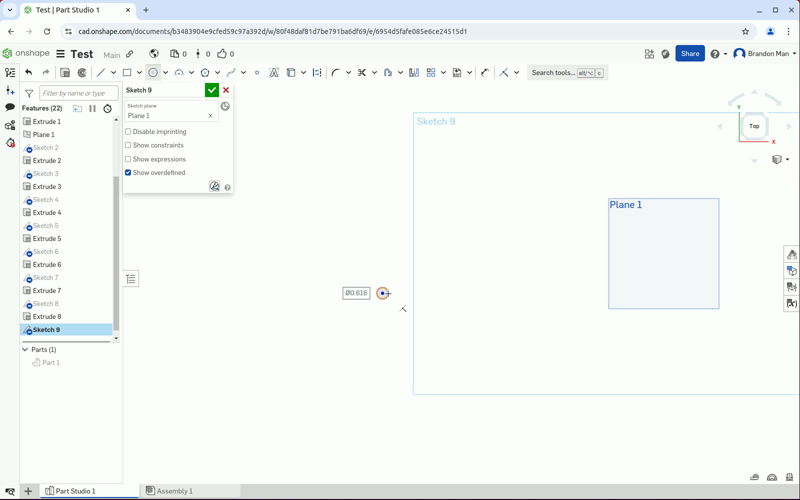
scroll(-6)
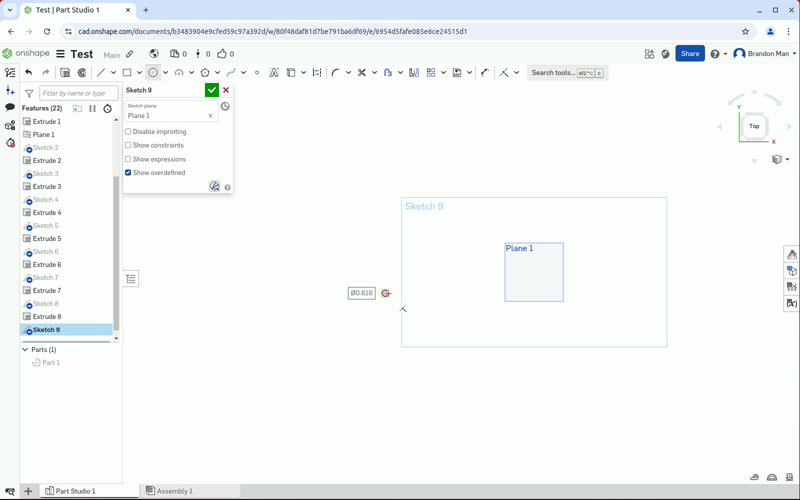
scroll(-6)
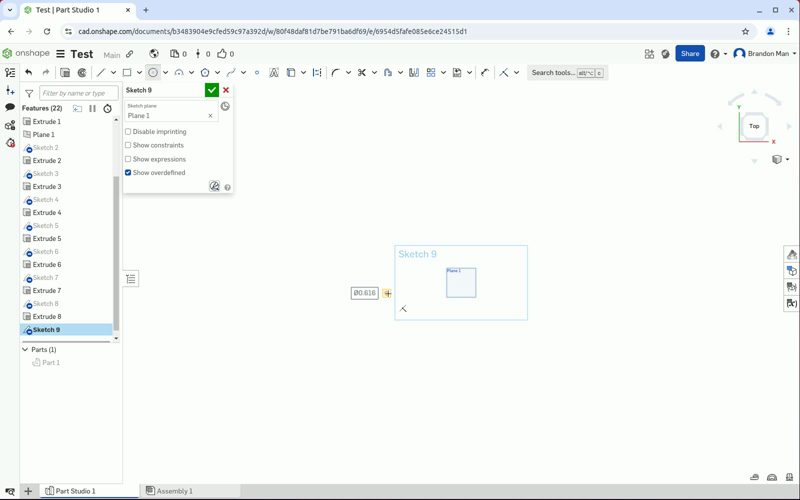
key(esc)
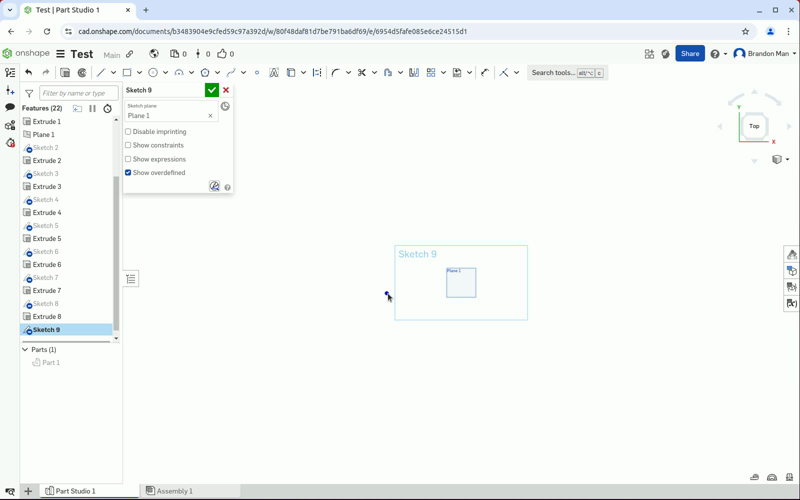
mouse_move(388, 293)
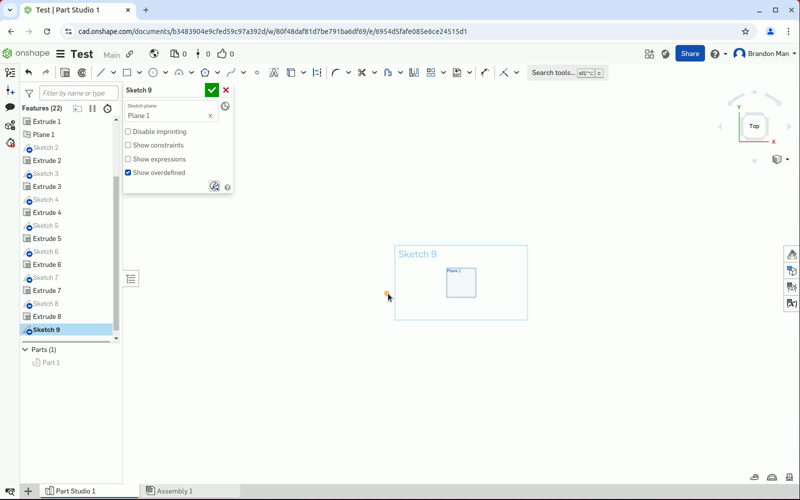
scroll(6)
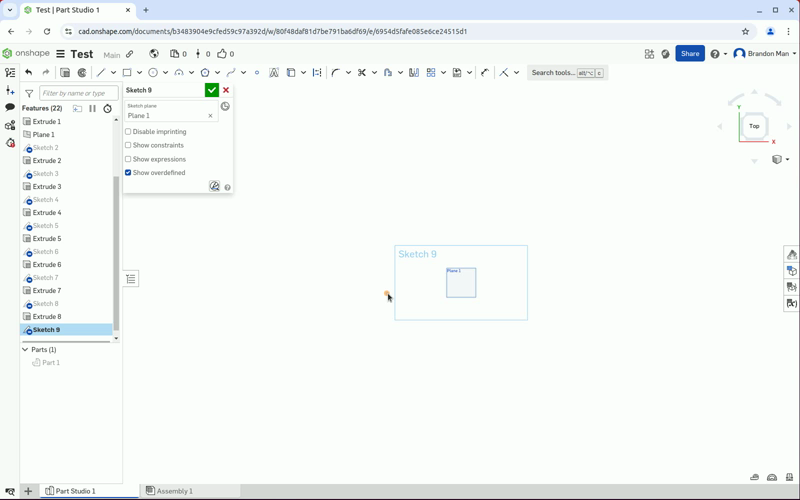
scroll(6)
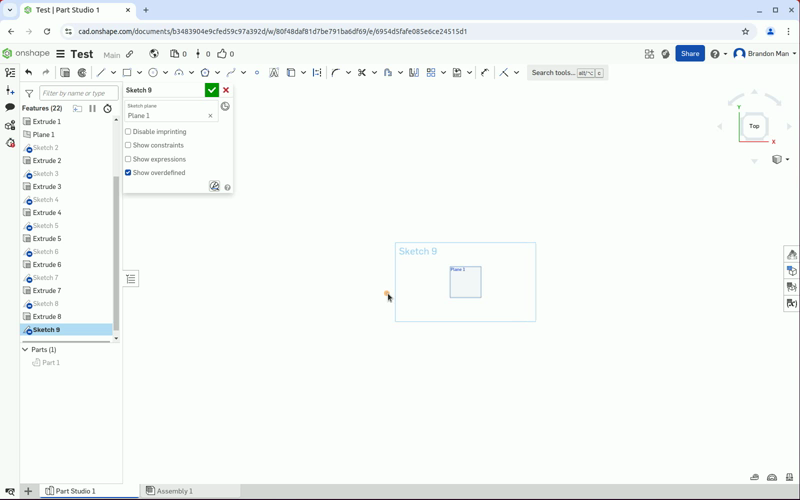
scroll(6)
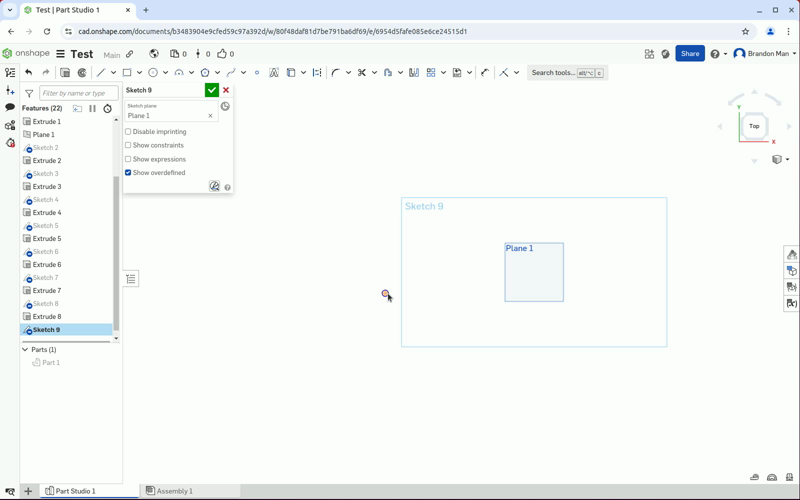
scroll(6)
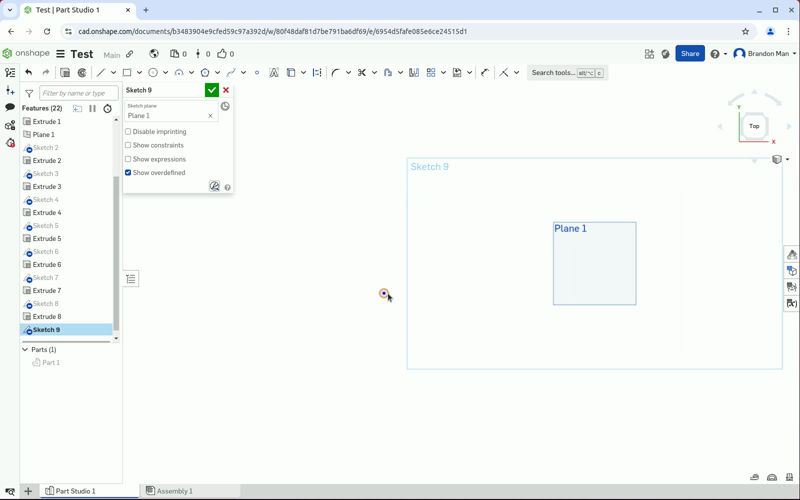
scroll(6)
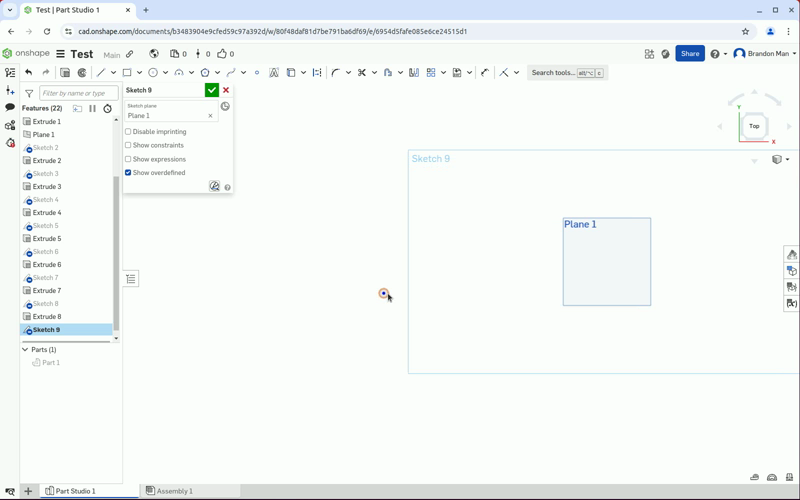
scroll(6)
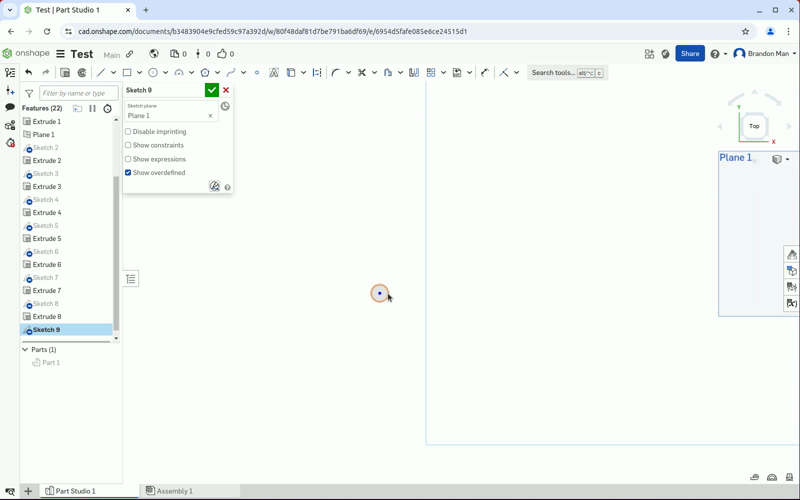
scroll(6)
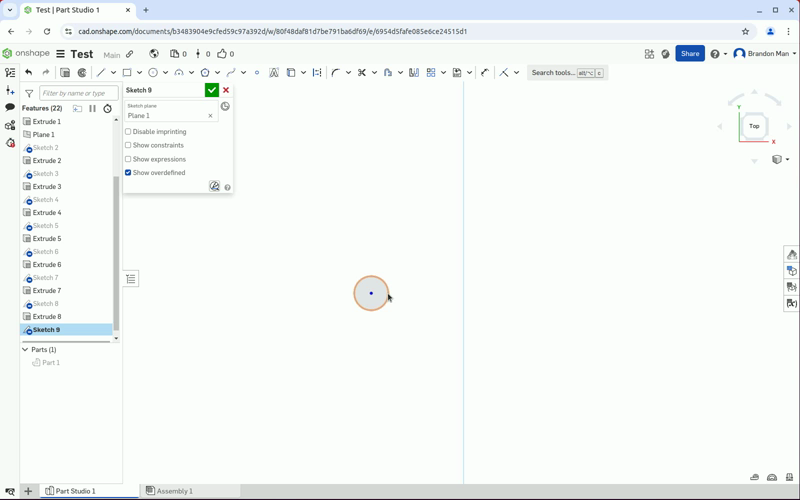
click(388, 293)
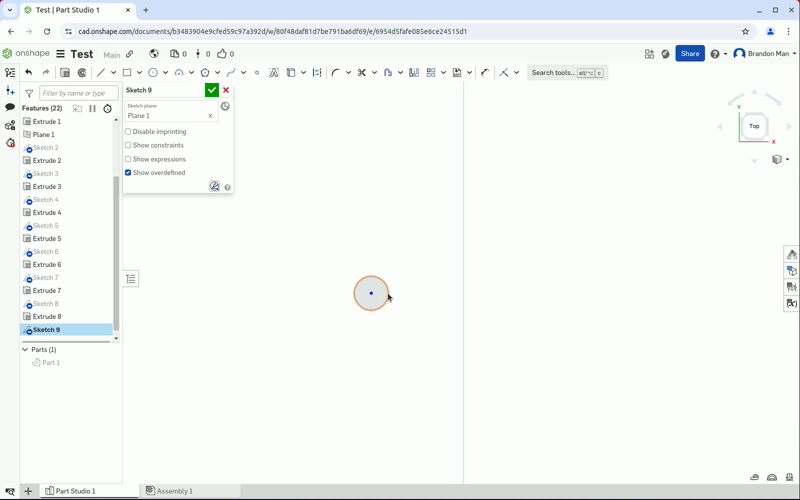
scroll(-6)
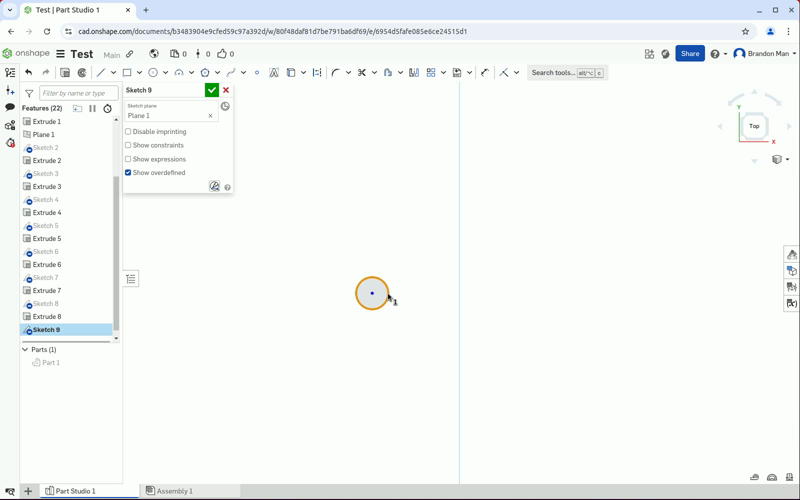
scroll(-6)
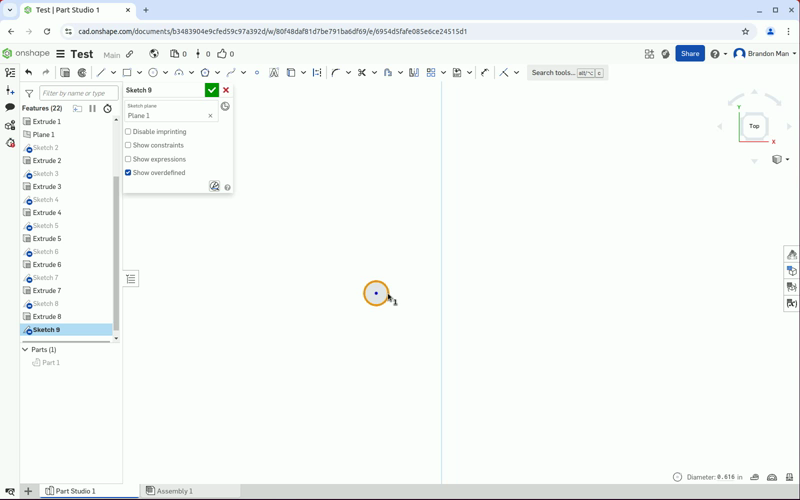
scroll(-6)
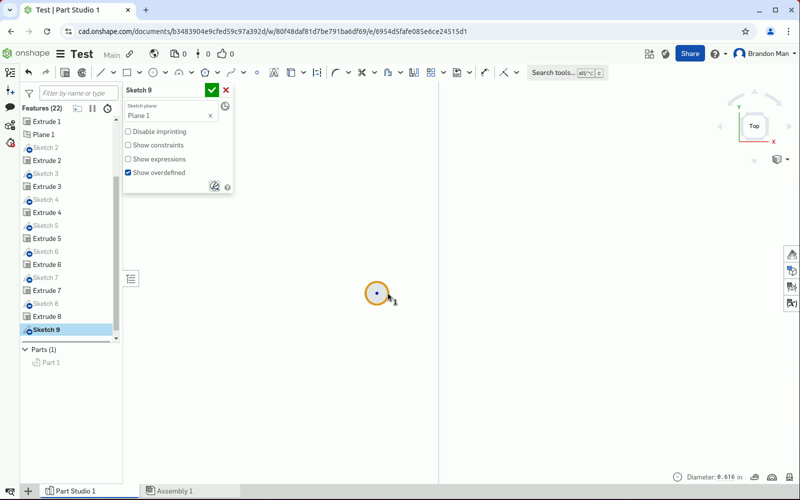
scroll(-6)
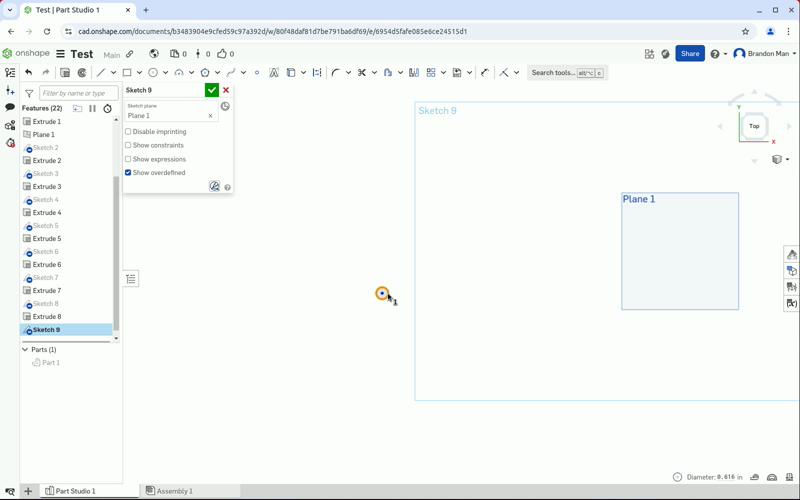
scroll(-6)
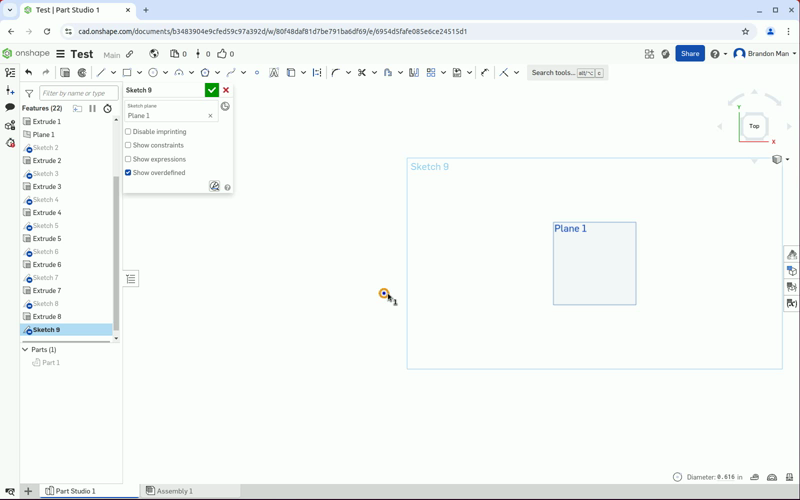
scroll(-6)
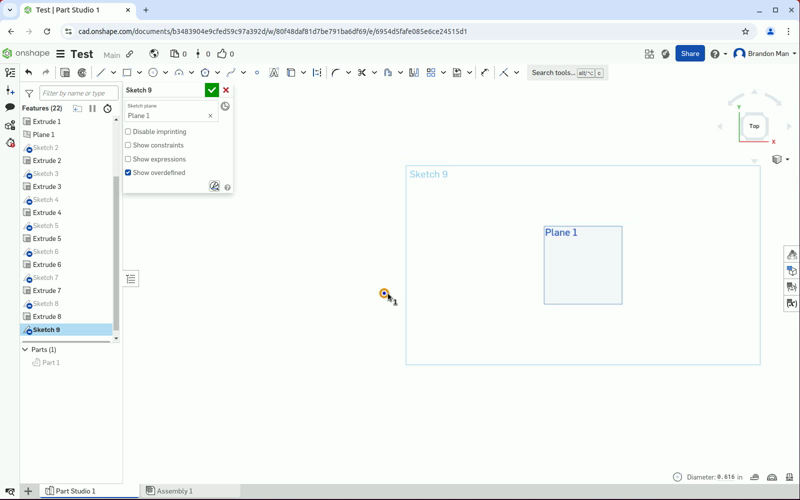
scroll(-6)
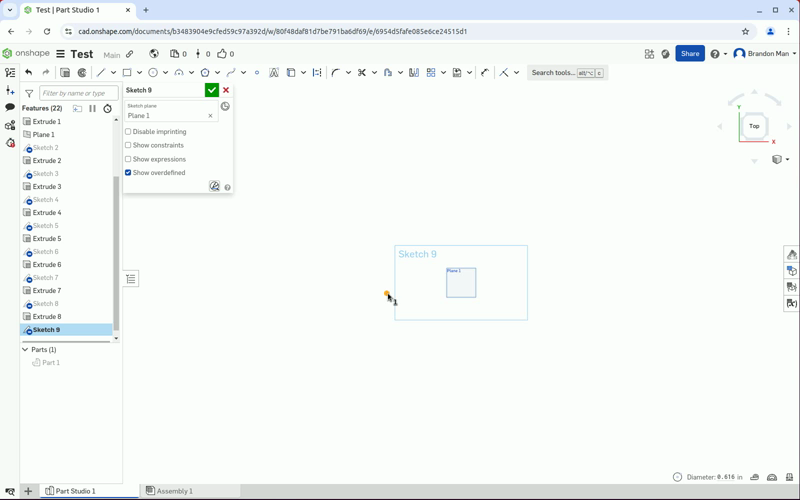
mouse_move(73, 352)
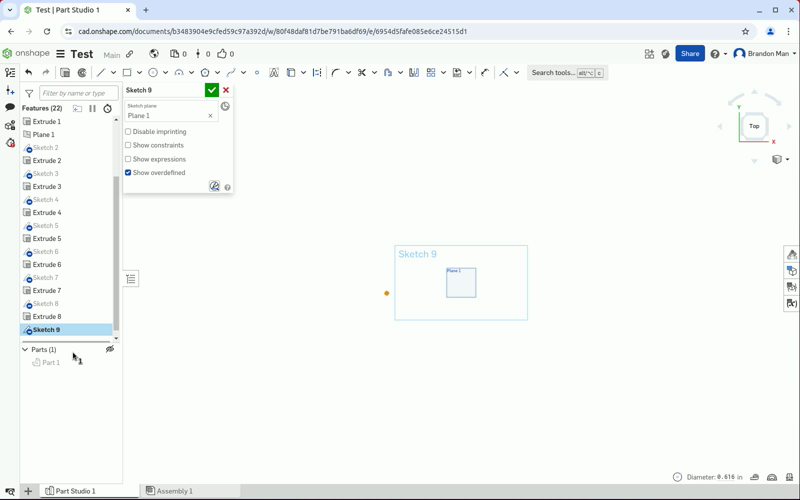
key(shift+y)
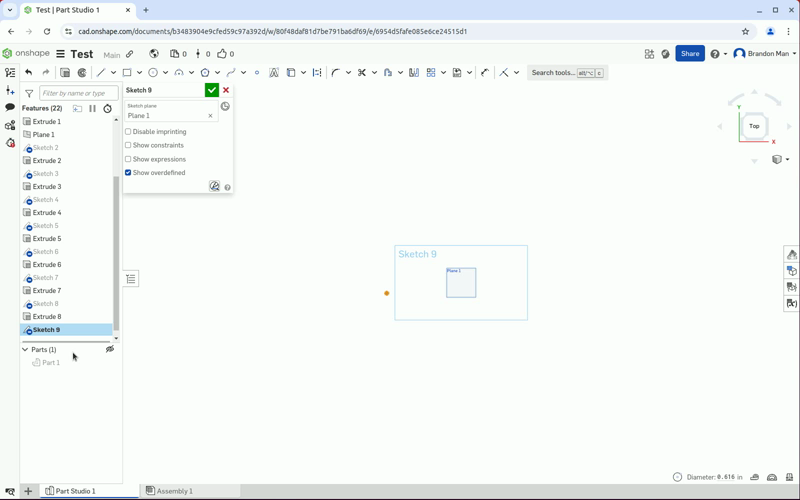
key(shift+e)
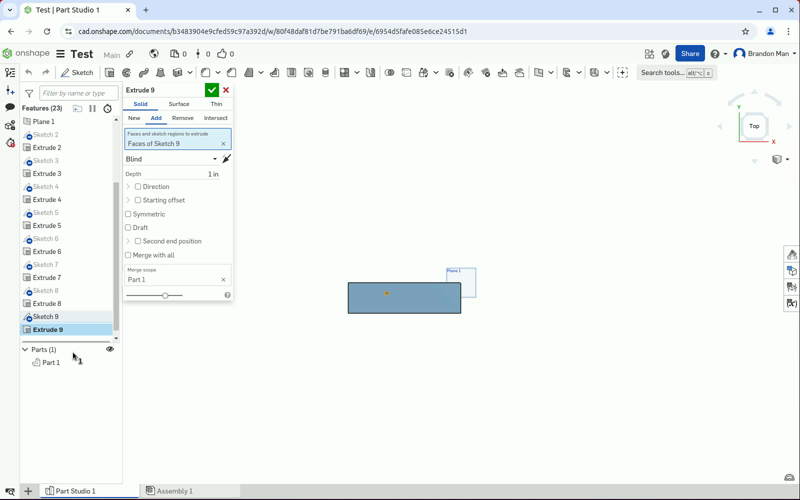
mouse_move(143, 106)
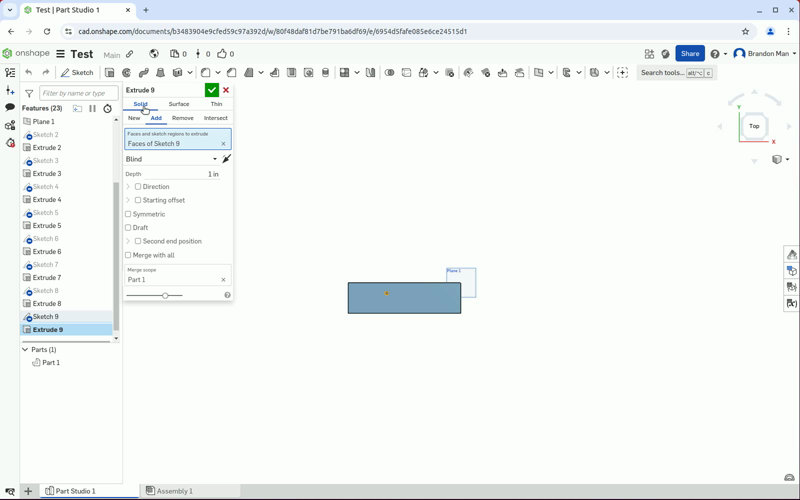
click(143, 106)
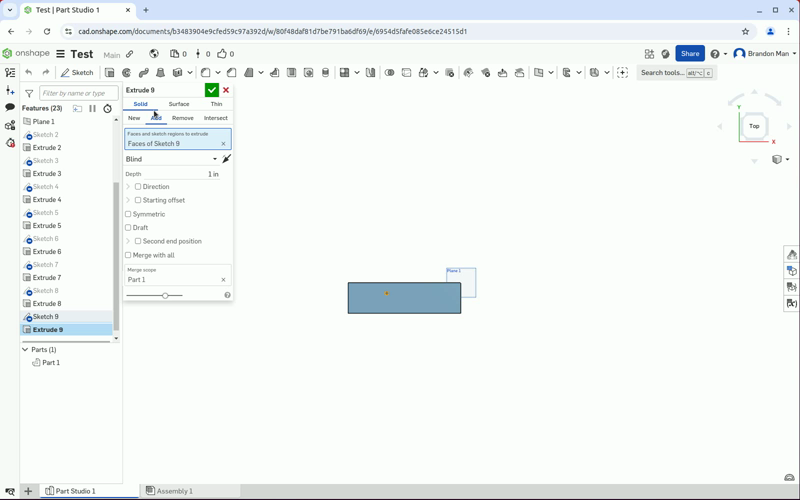
mouse_move(186, 120)
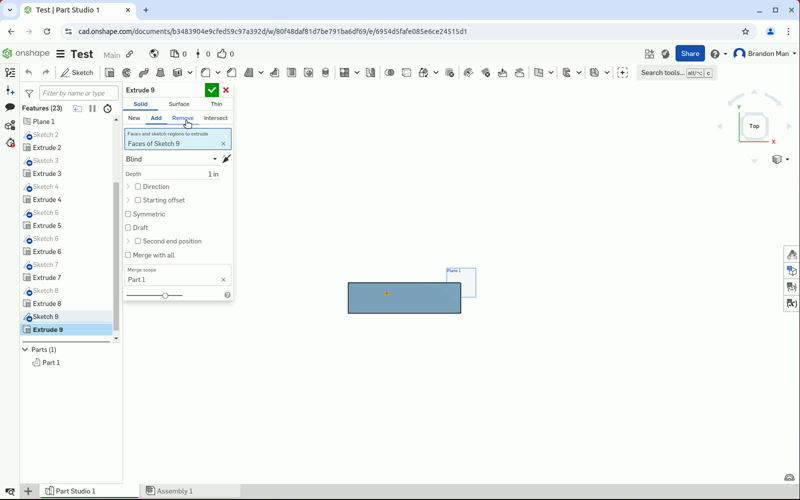
click(186, 120)
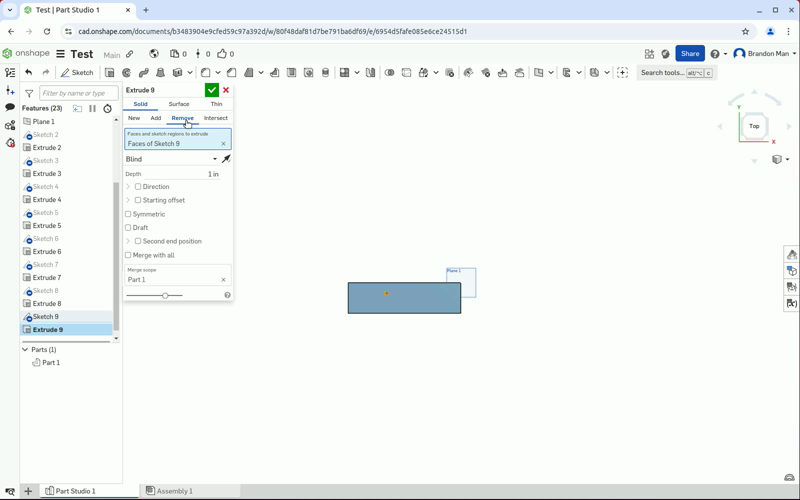
key(tab, 4)
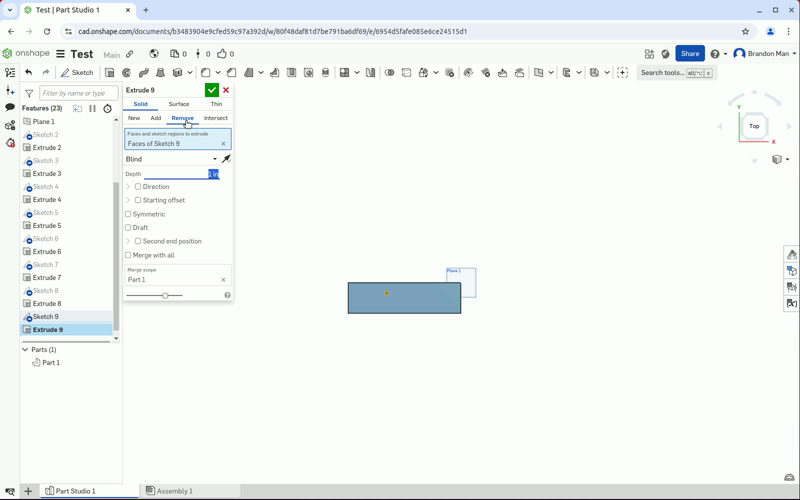
text(2.166)
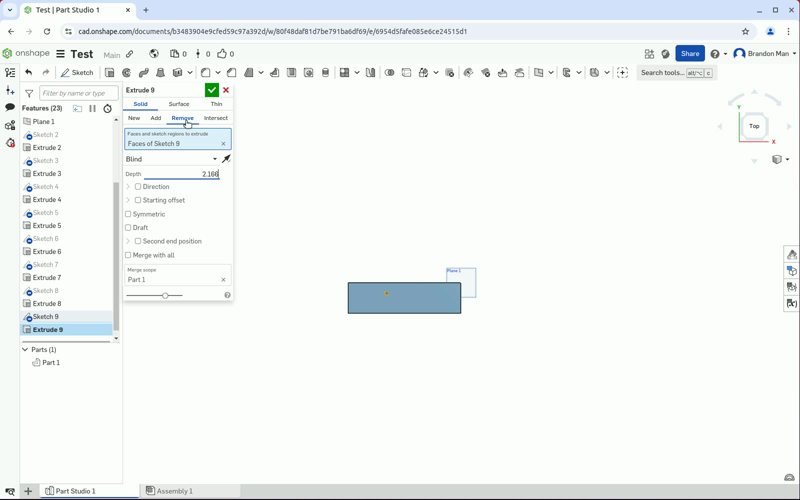
key(tab, 6)
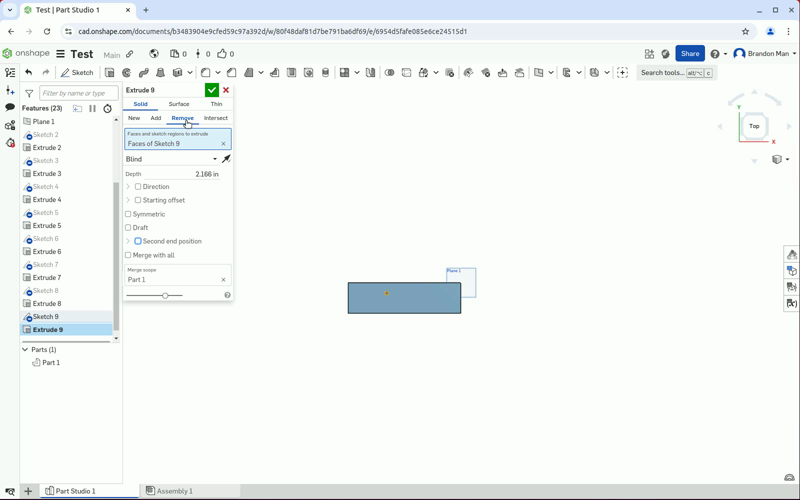
key(space)
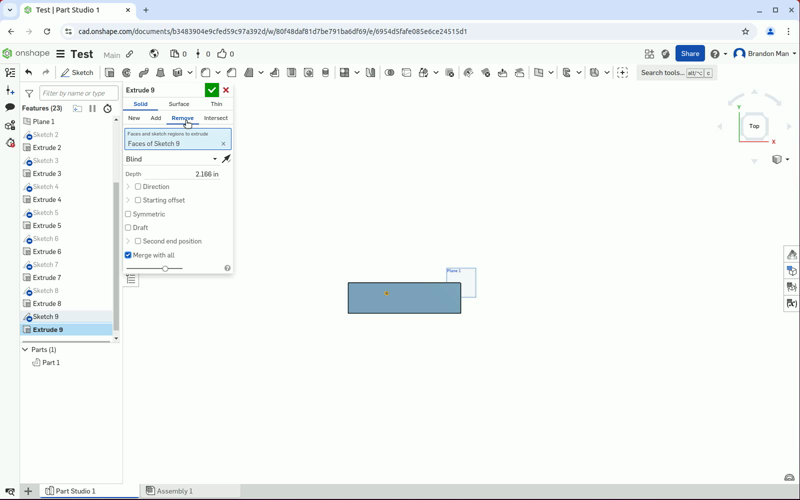
key(enter)
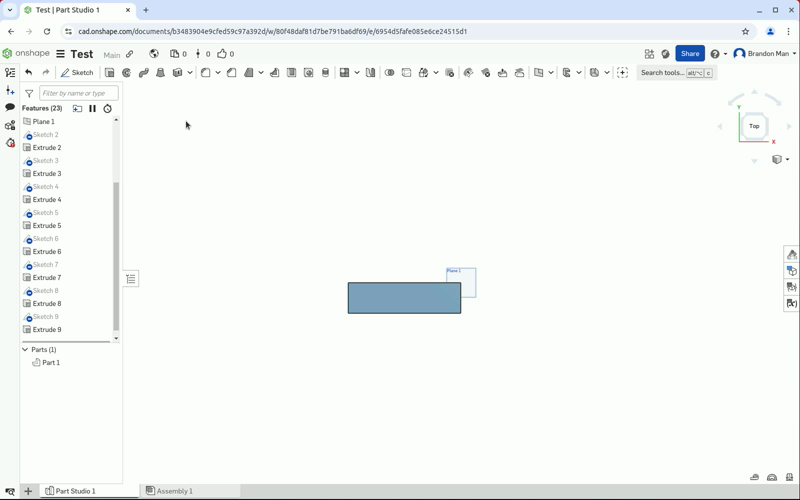
key(shift+h)
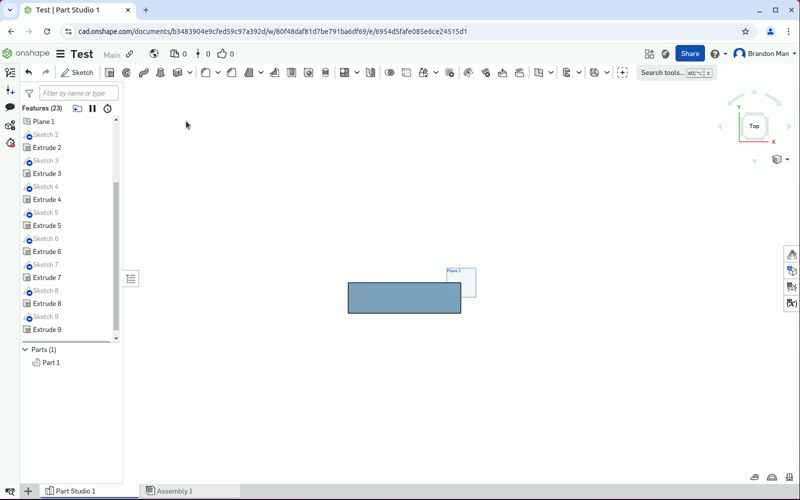
key(shift+h)
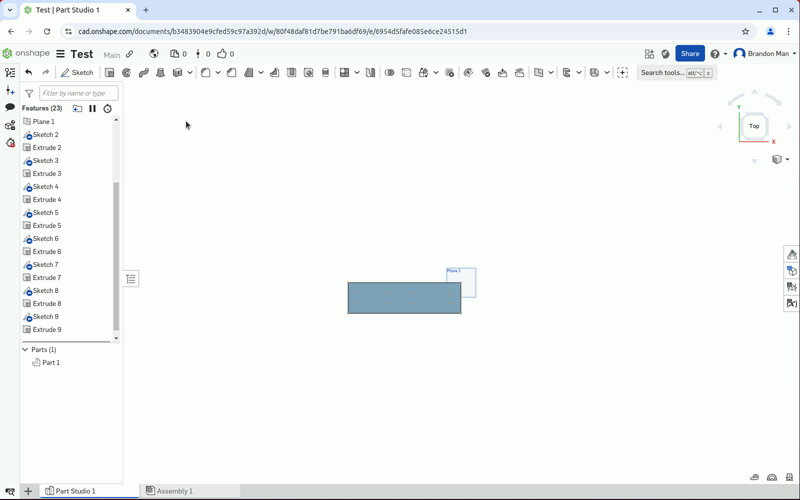
key(shift+7)
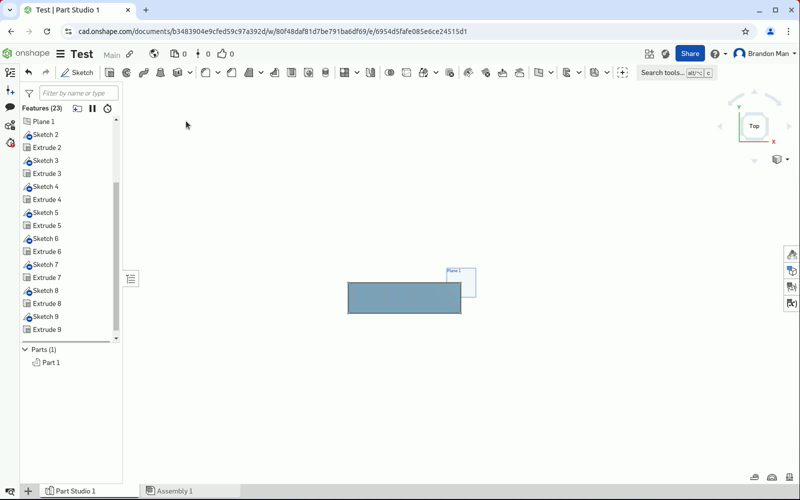
key(up, 3)
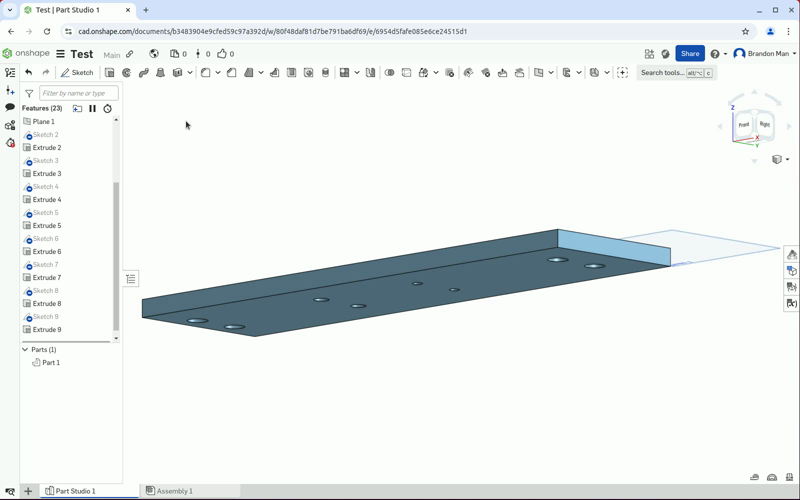
key(left, 3)
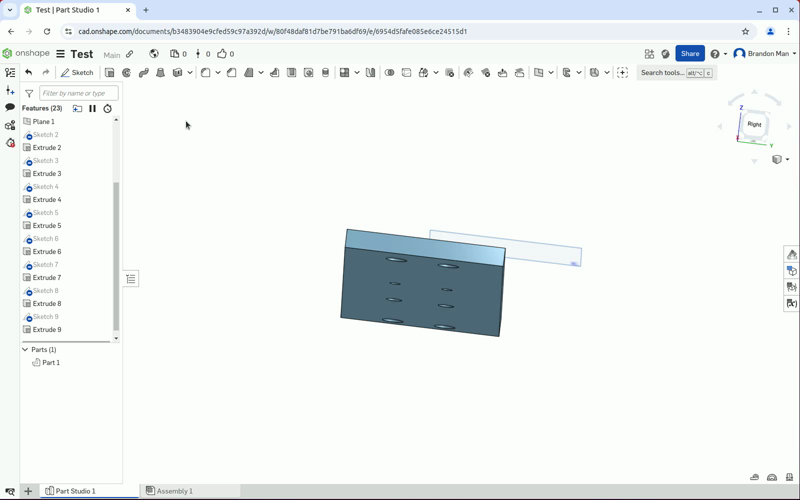
key(right, 3)
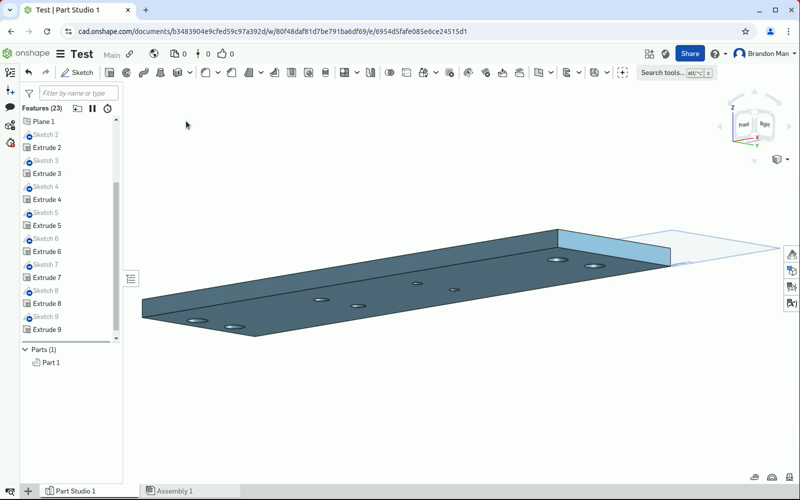
key(down, 3)
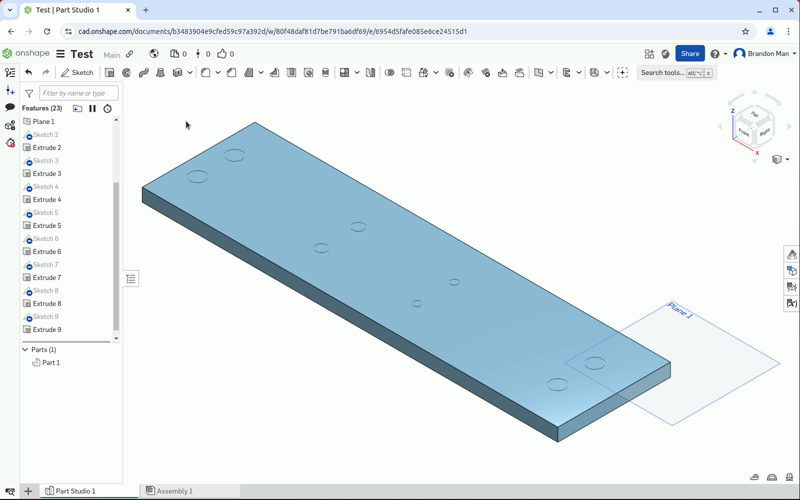
mouse_move(69, 98)
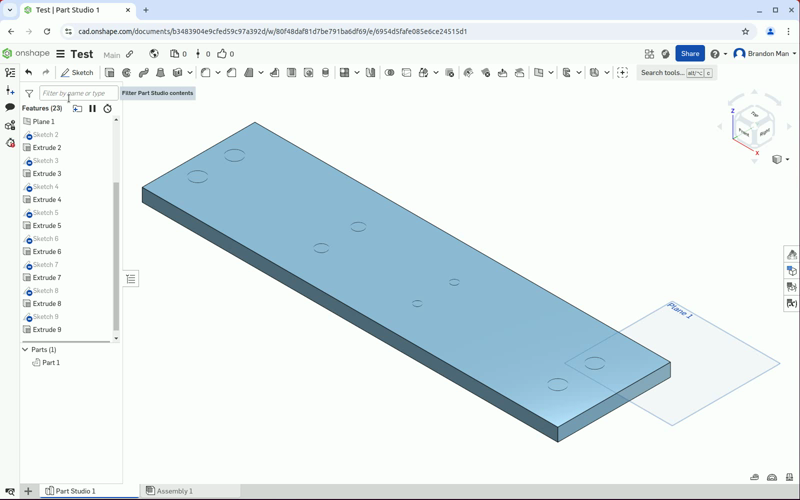
click(69, 98)